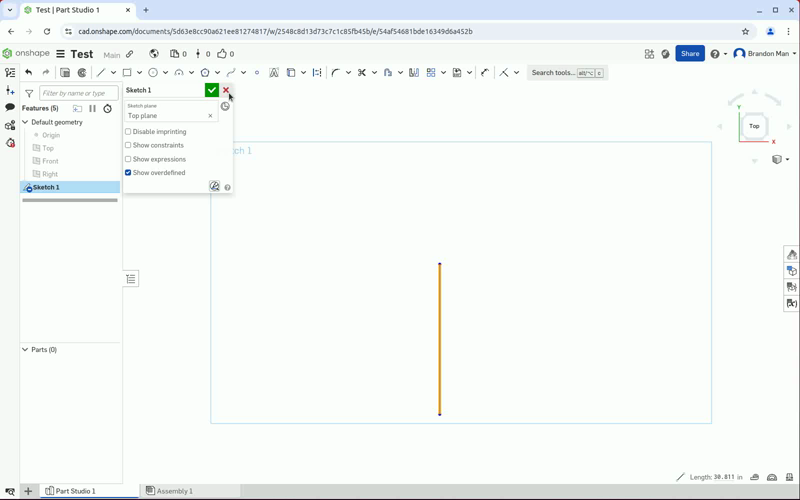
key(shift+h)
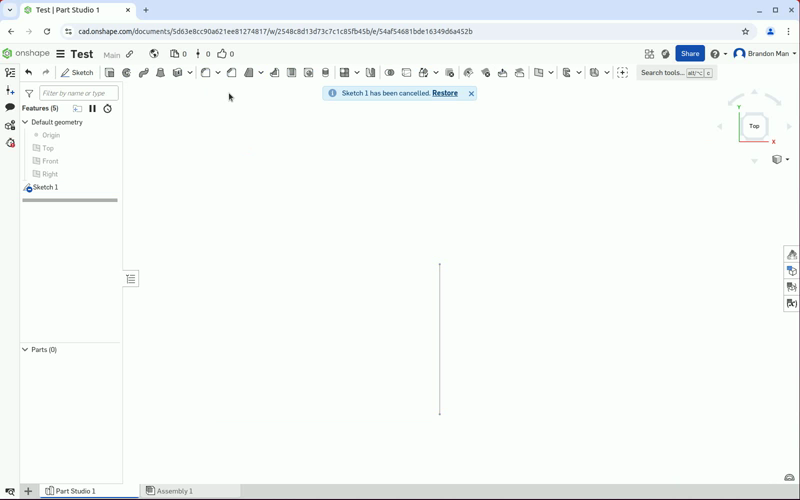
key(shift+s)
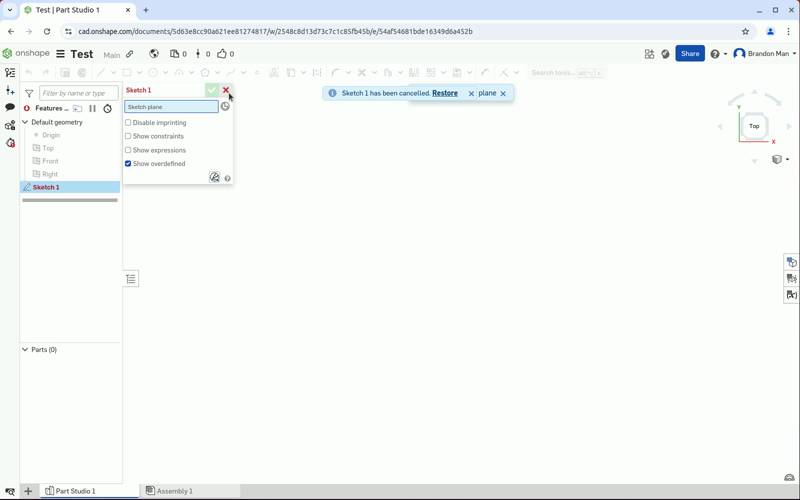
mouse_move(73, 150)
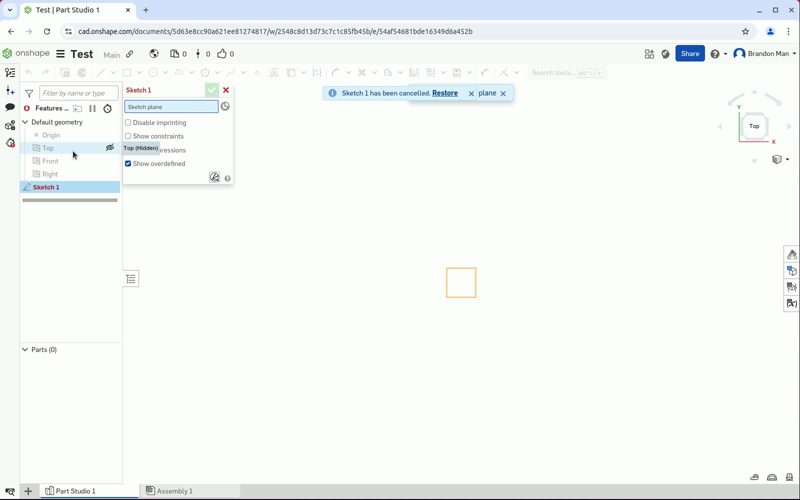
click(73, 150)
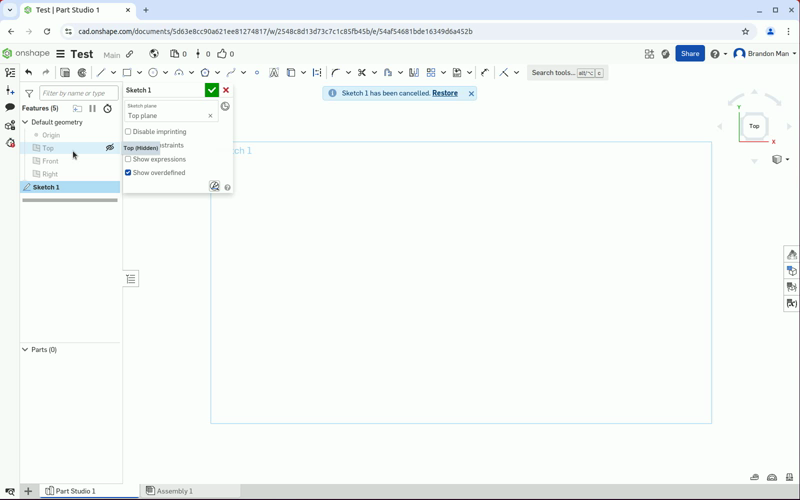
mouse_move(73, 352)
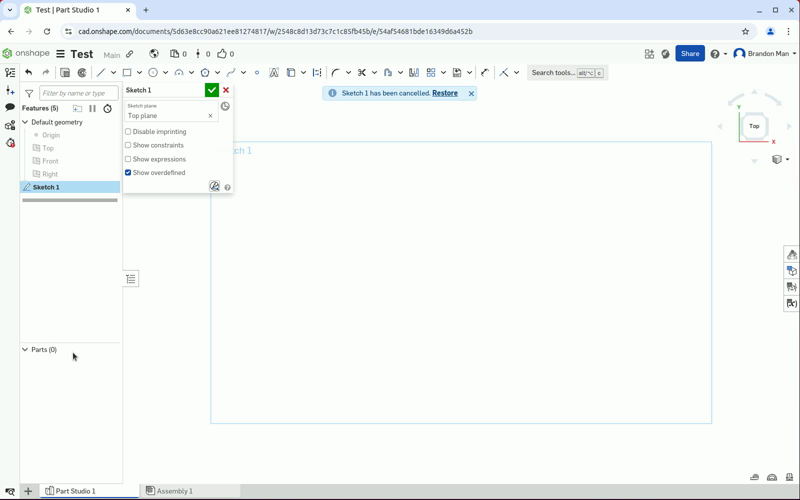
key(y)
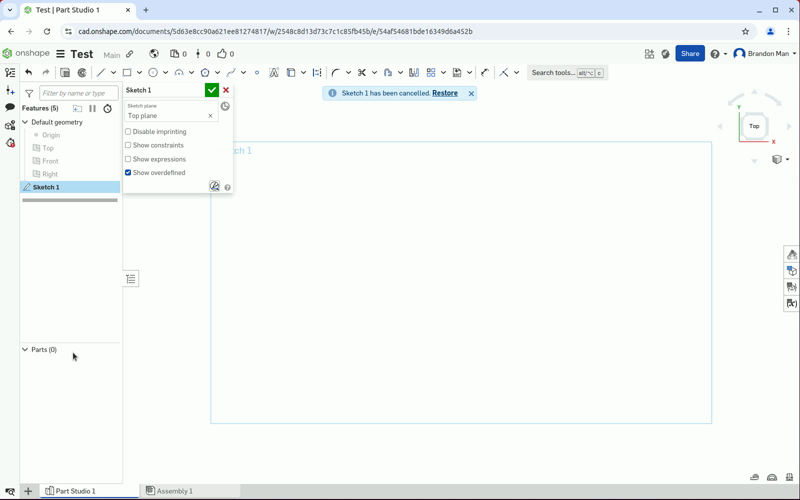
key(l)
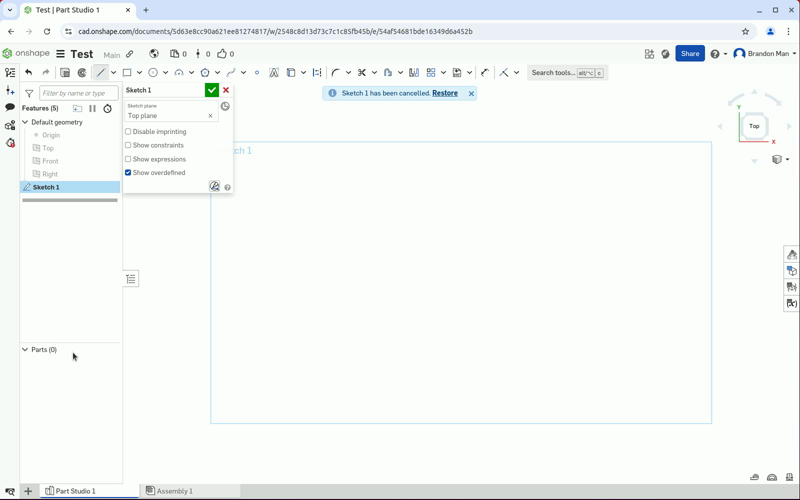
key_down(shift)
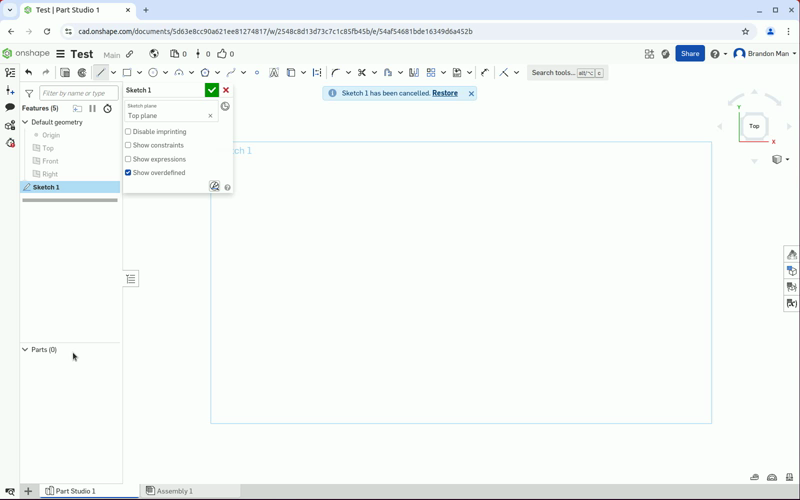
mouse_move(407, 395)
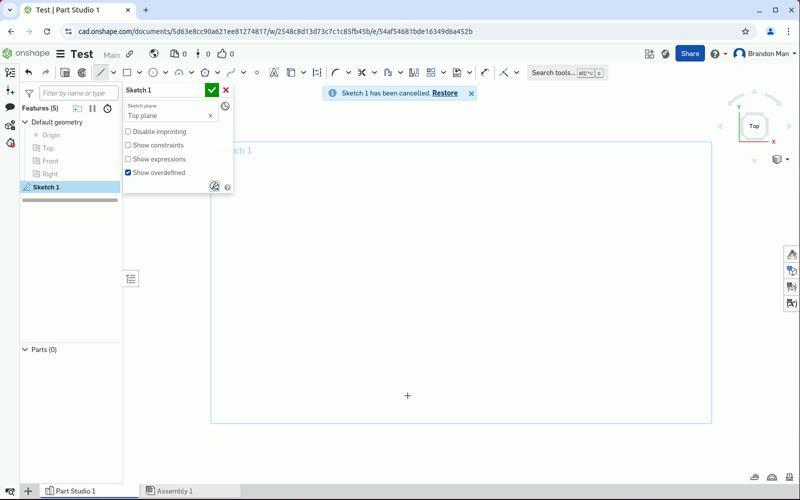
click(407, 395)
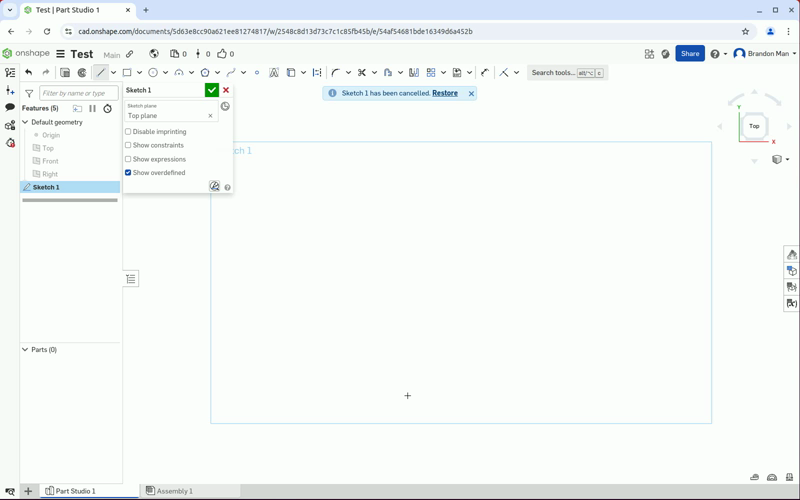
key_up(shift)
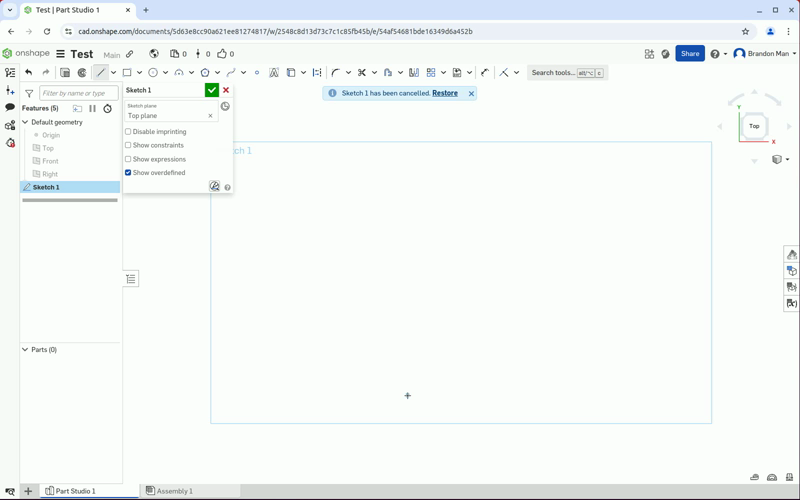
key_down(shift)
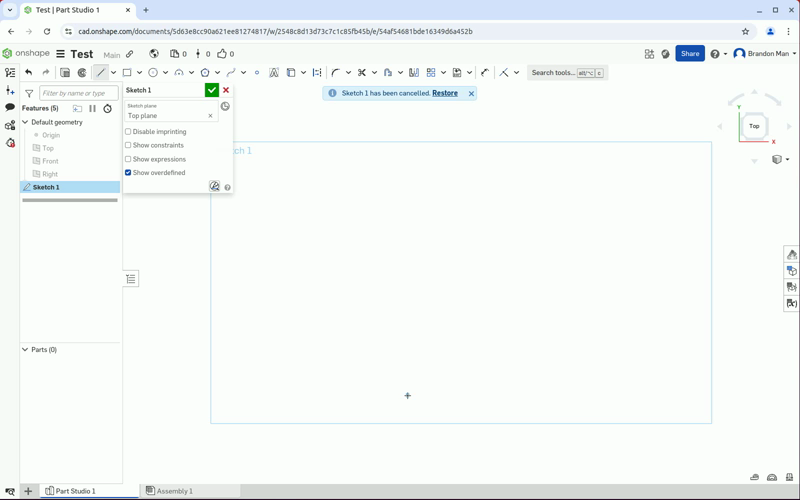
mouse_move(513, 395)
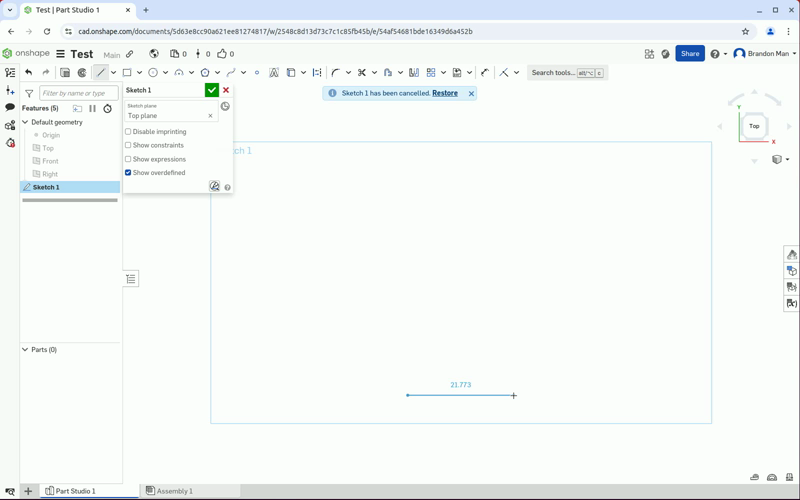
click(513, 395)
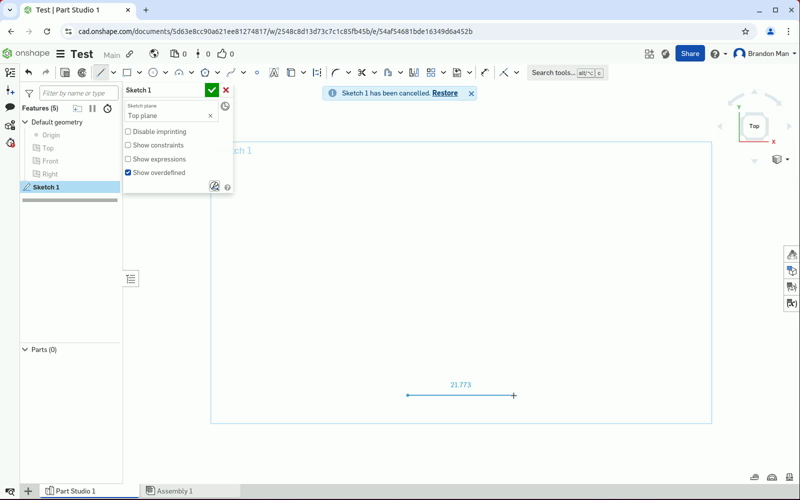
key_up(shift)
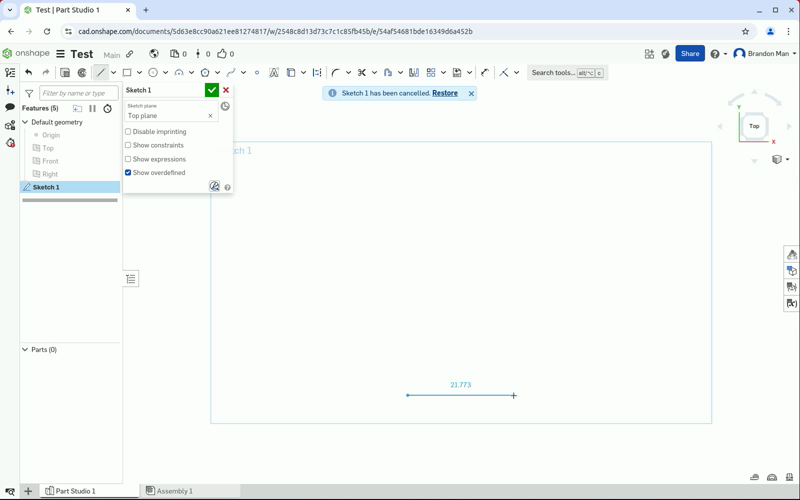
key_down(shift)
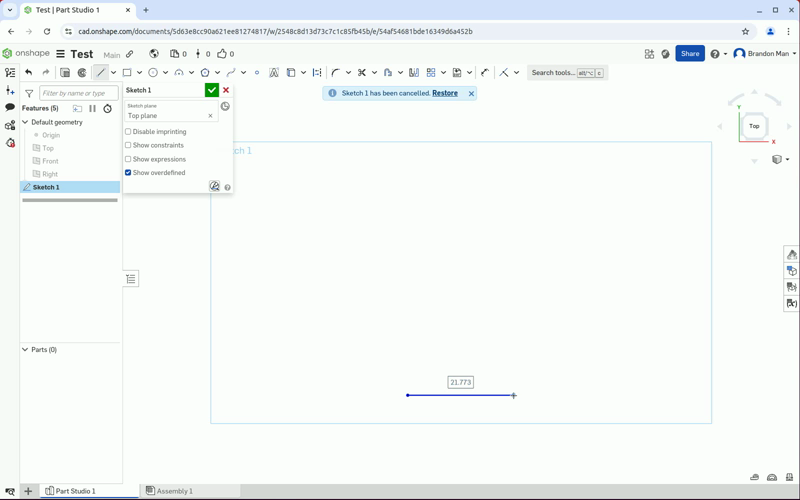
mouse_move(513, 171)
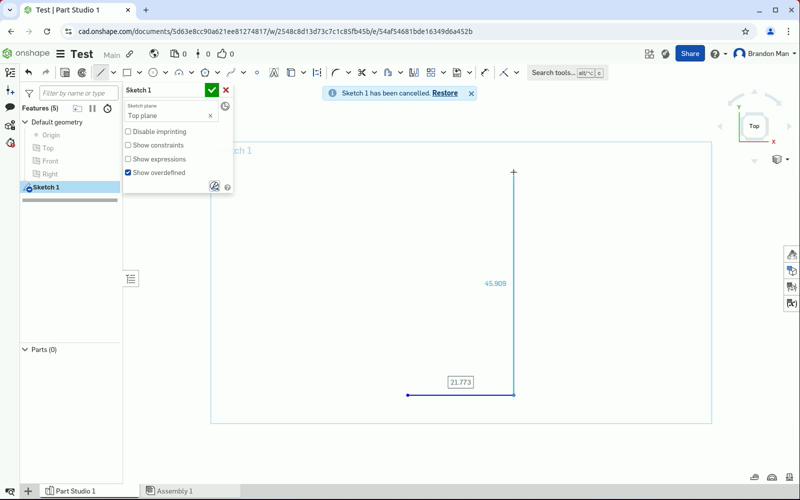
click(513, 171)
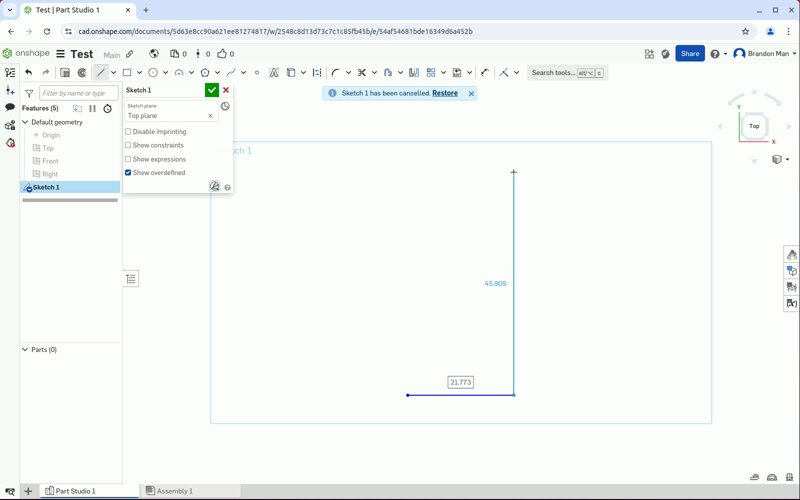
key_up(shift)
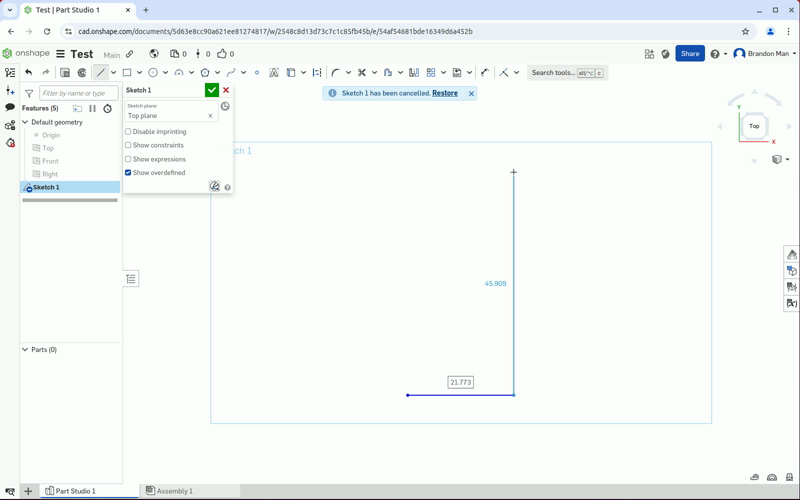
key_down(shift)
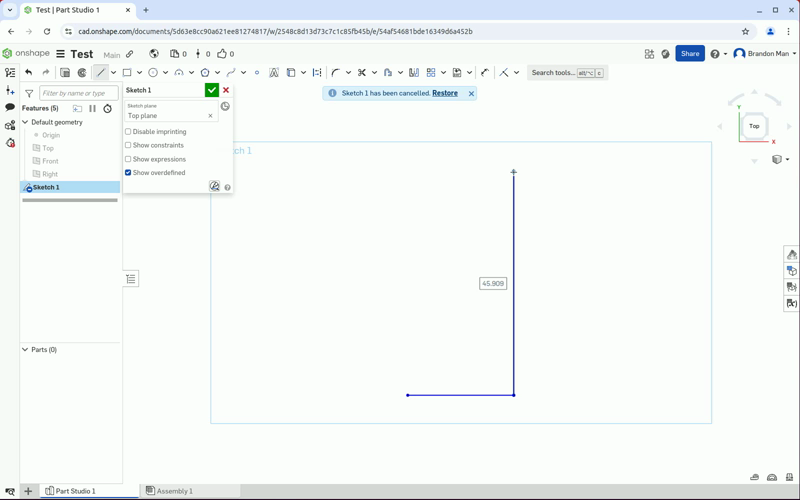
mouse_move(407, 171)
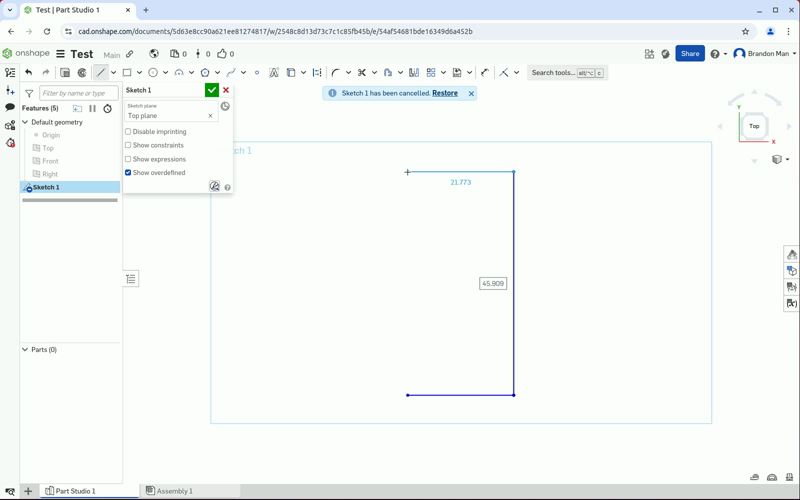
click(407, 171)
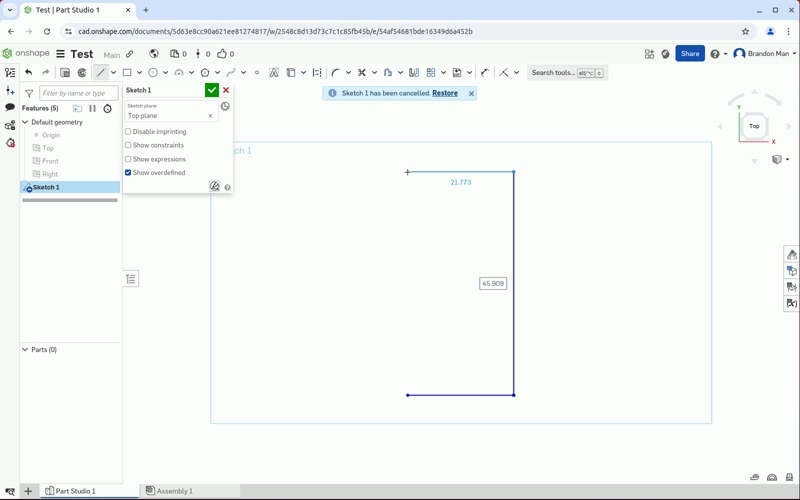
key_up(shift)
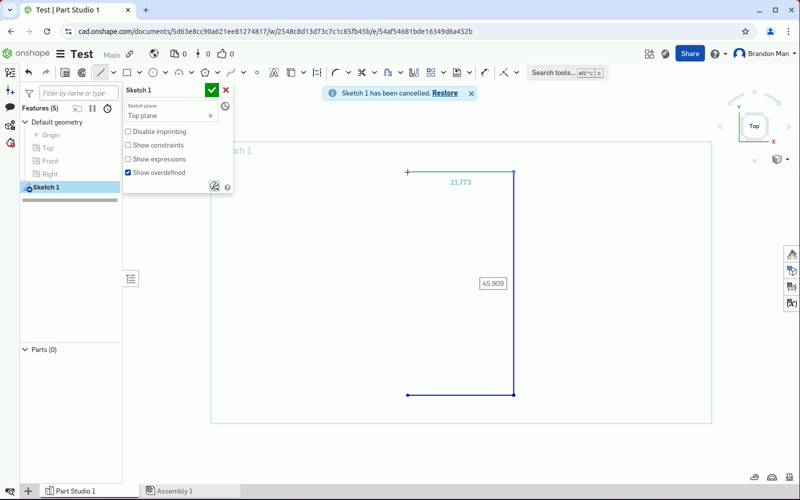
key_down(shift)
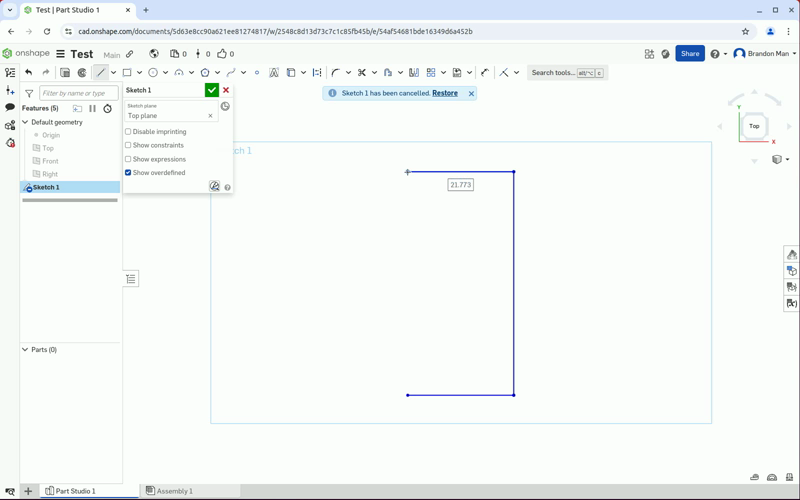
mouse_move(407, 395)
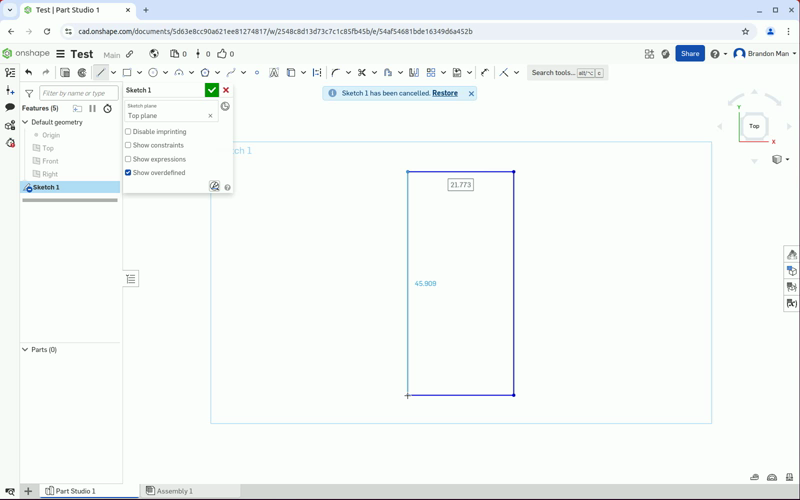
key_up(shift)
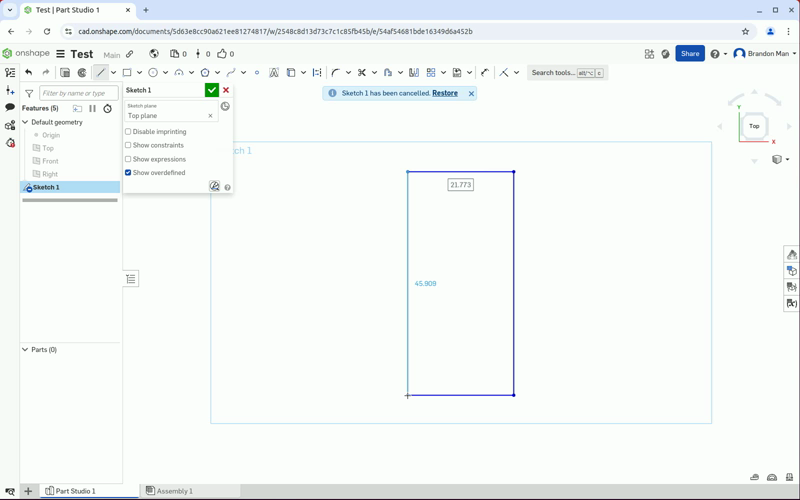
click(407, 395)
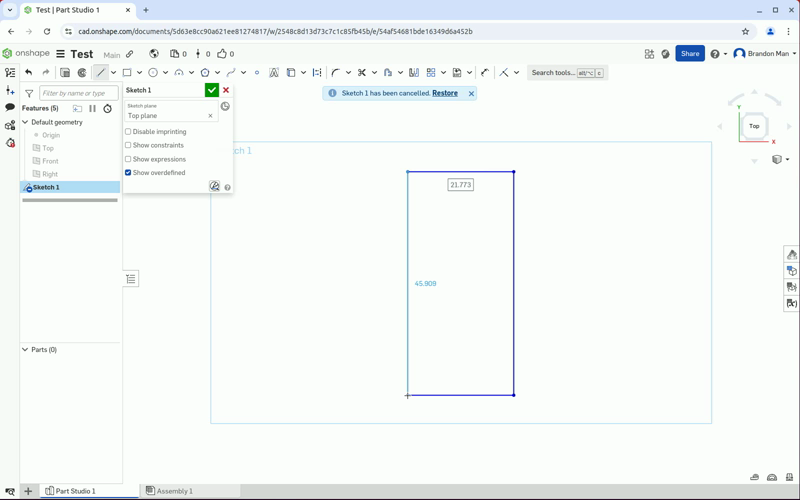
key(esc)
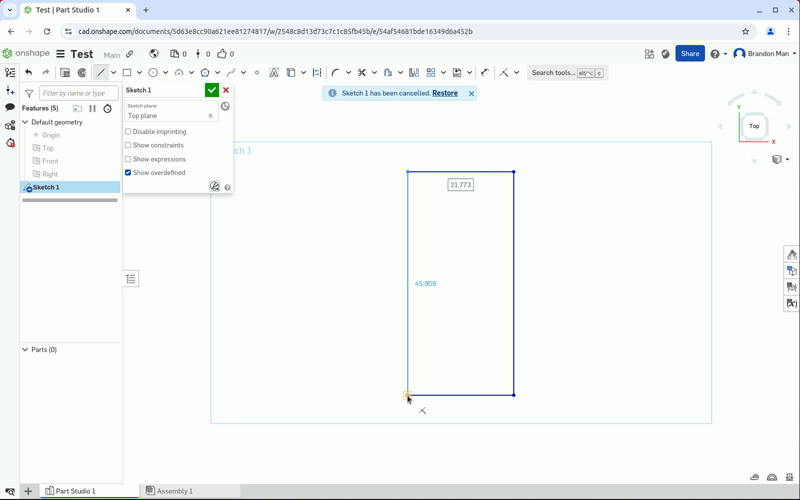
mouse_move(451, 252)
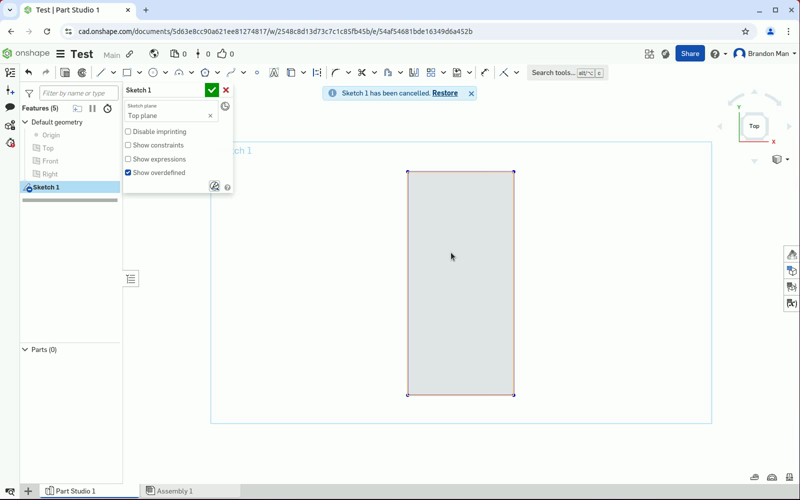
click(451, 252)
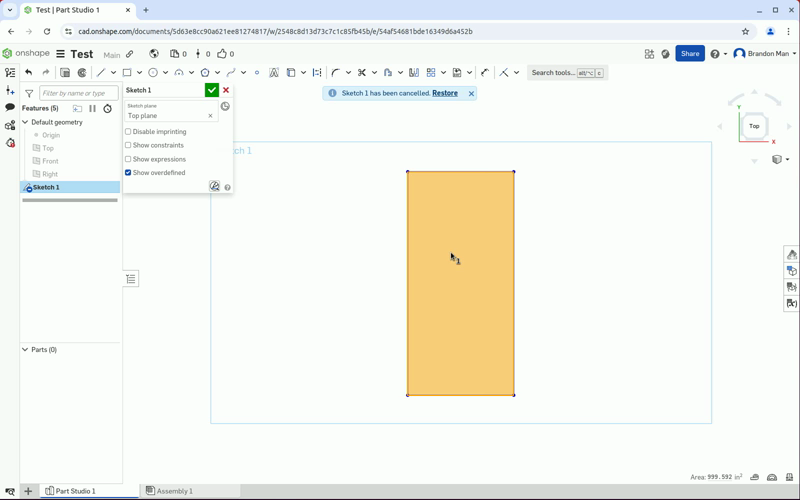
mouse_move(73, 352)
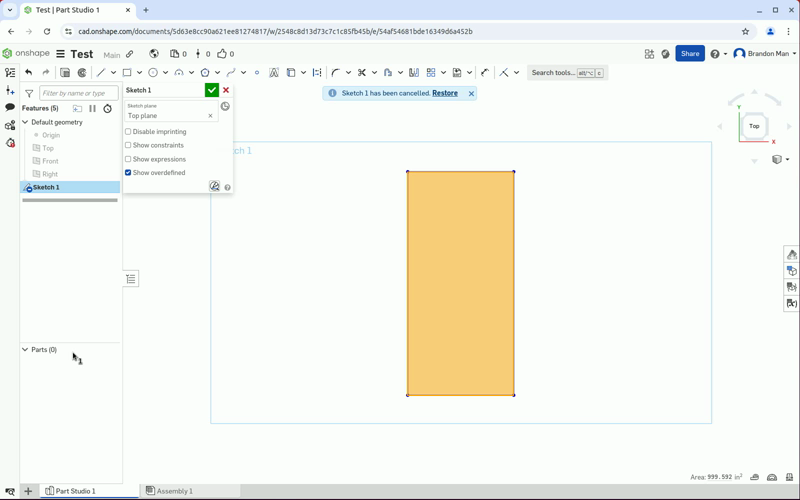
key(shift+y)
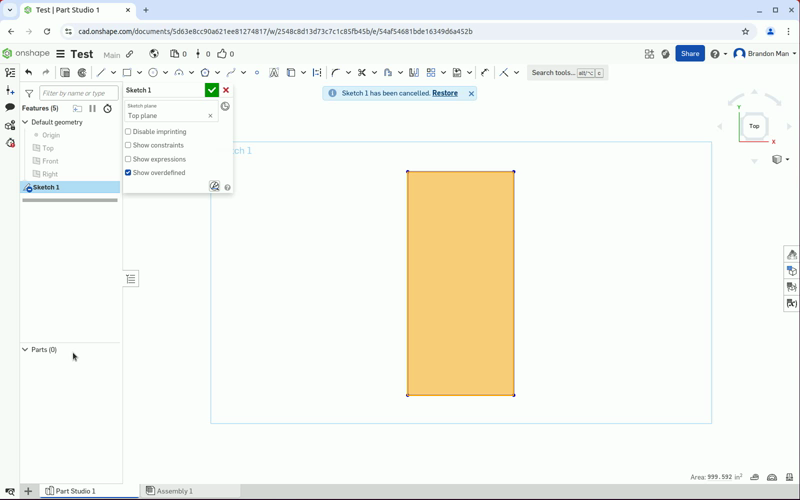
key(shift+e)
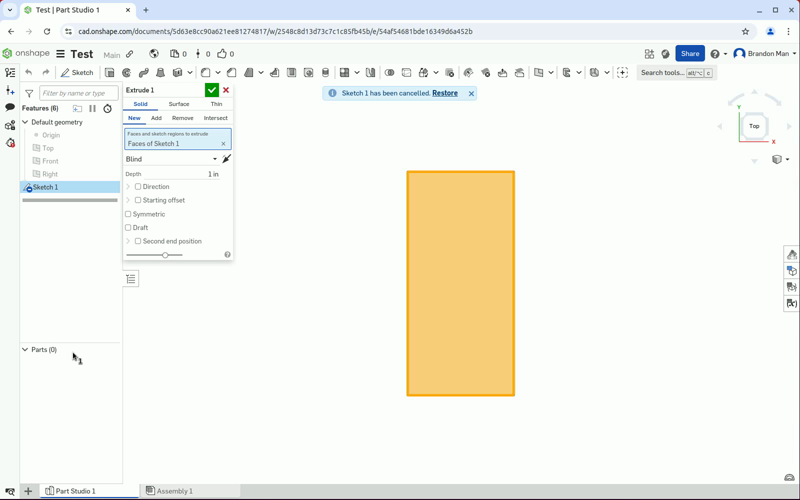
mouse_move(143, 106)
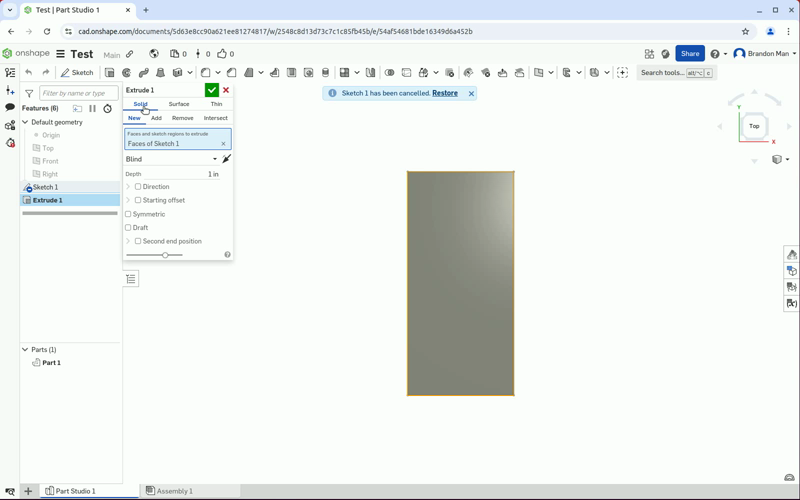
click(143, 106)
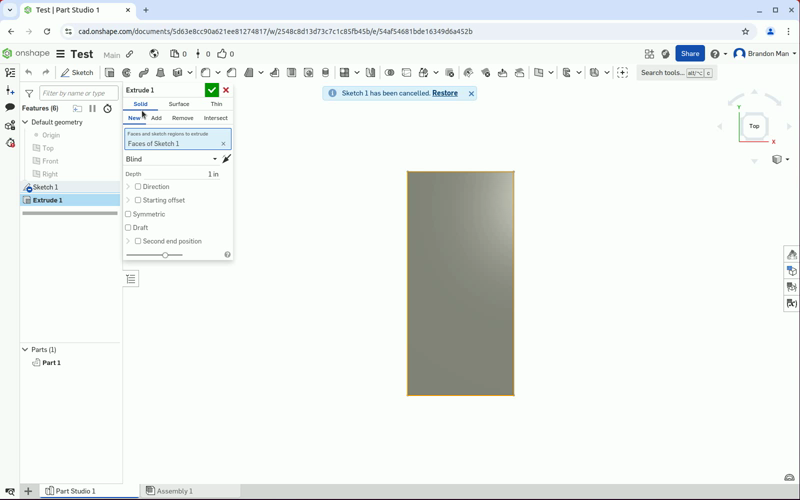
mouse_move(137, 120)
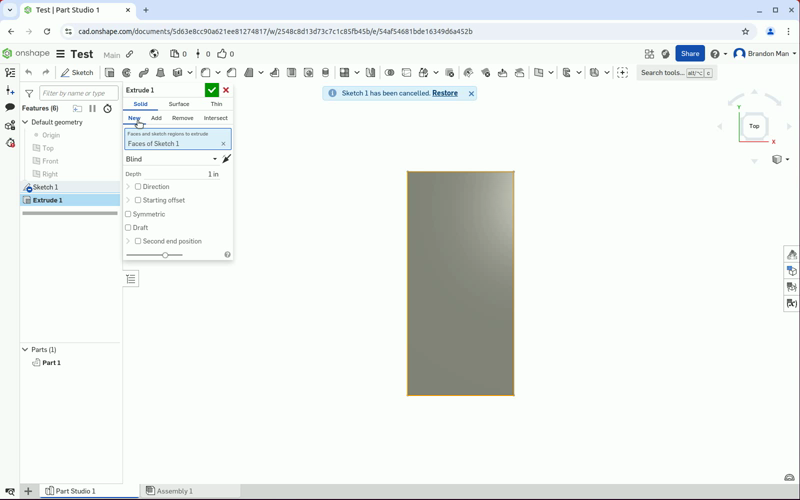
click(137, 120)
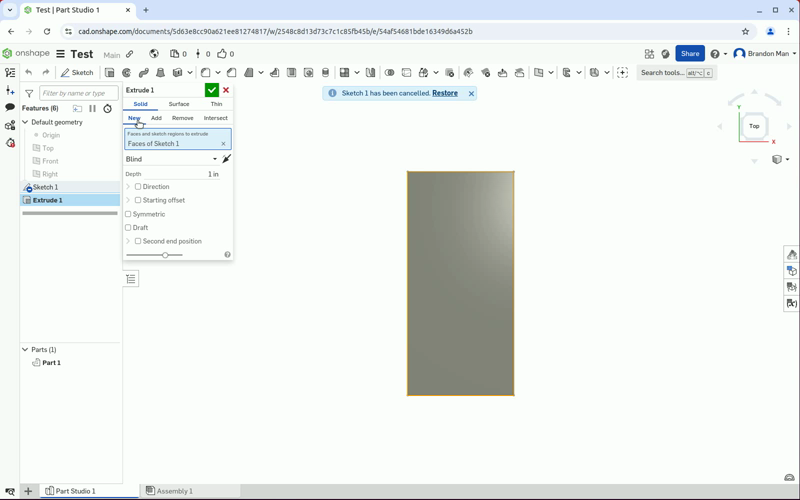
key(tab, 4)
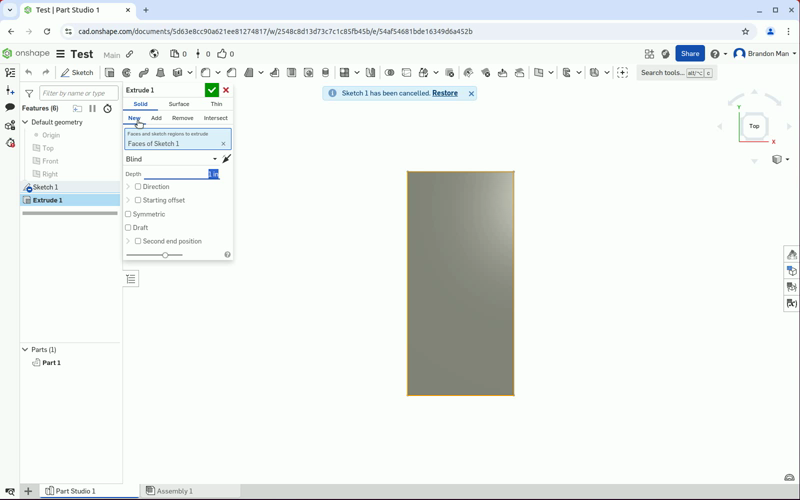
text(1.444)
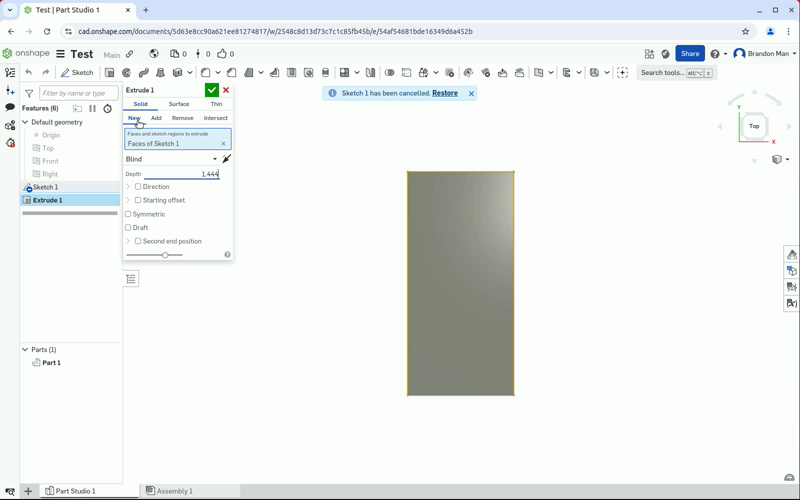
key(enter)
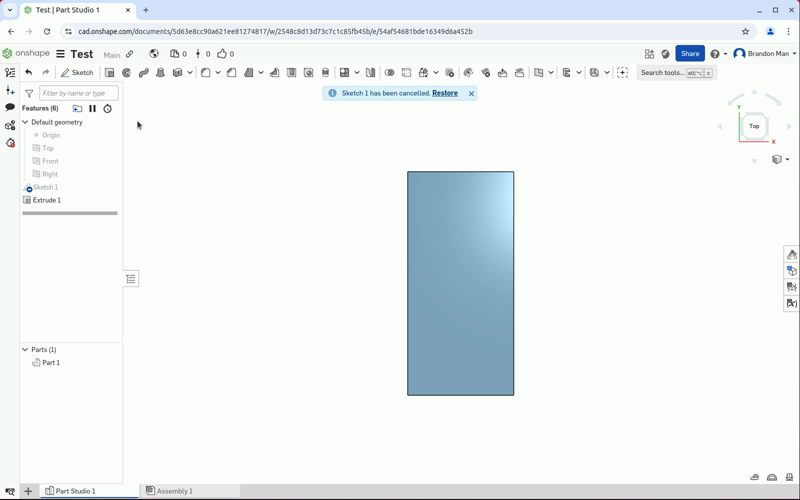
key(shift+h)
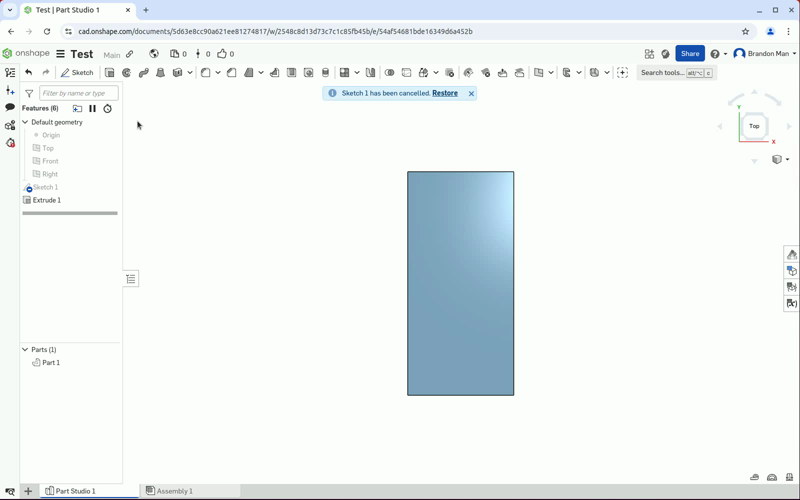
key(shift+h)
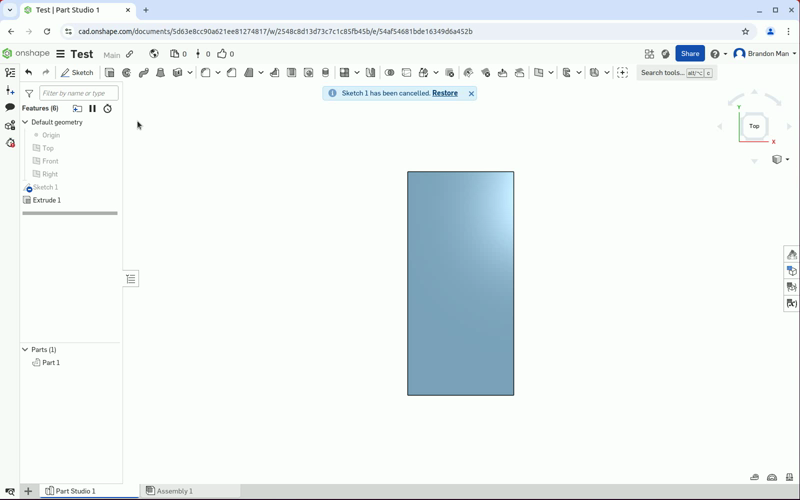
mouse_move(73, 189)
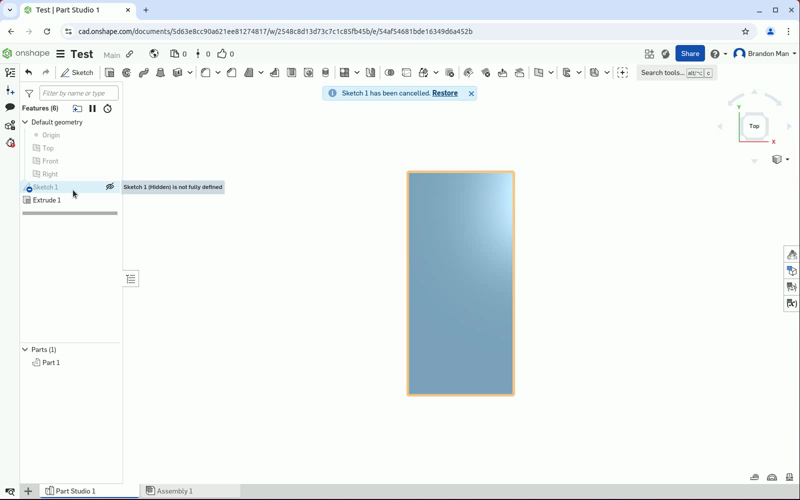
click(73, 189)
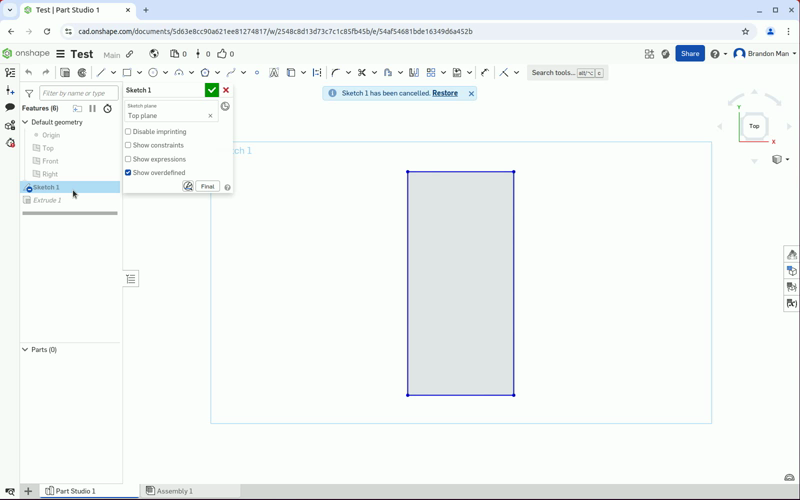
mouse_move(229, 92)
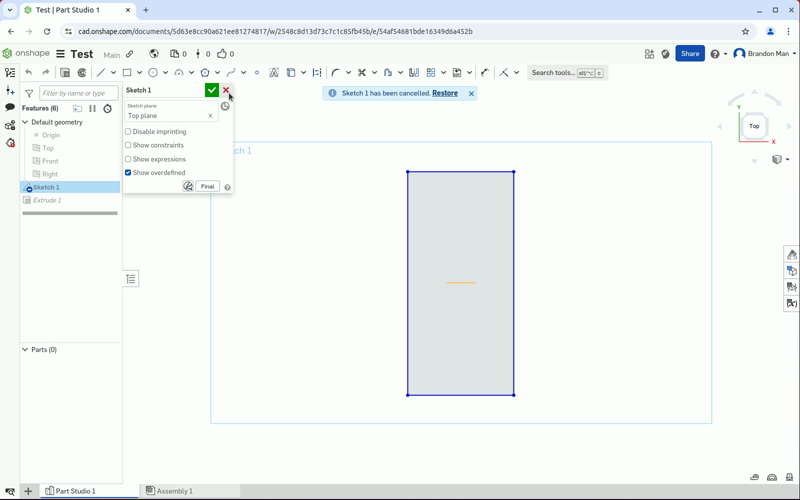
click(229, 92)
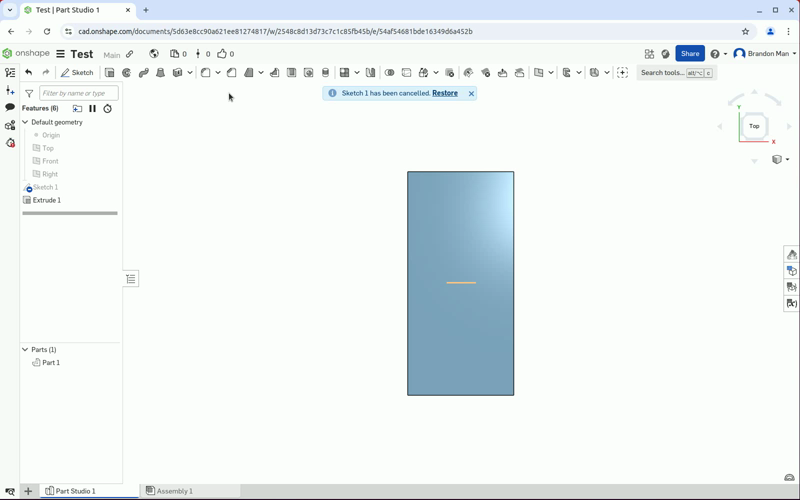
mouse_move(541, 75)
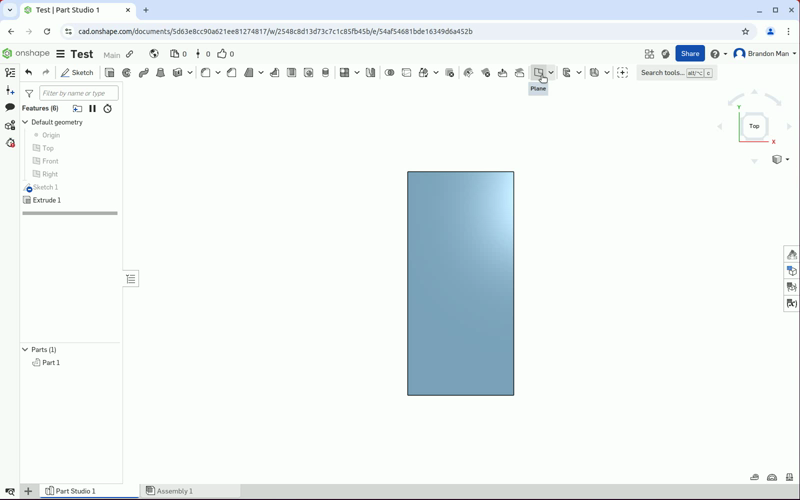
click(541, 75)
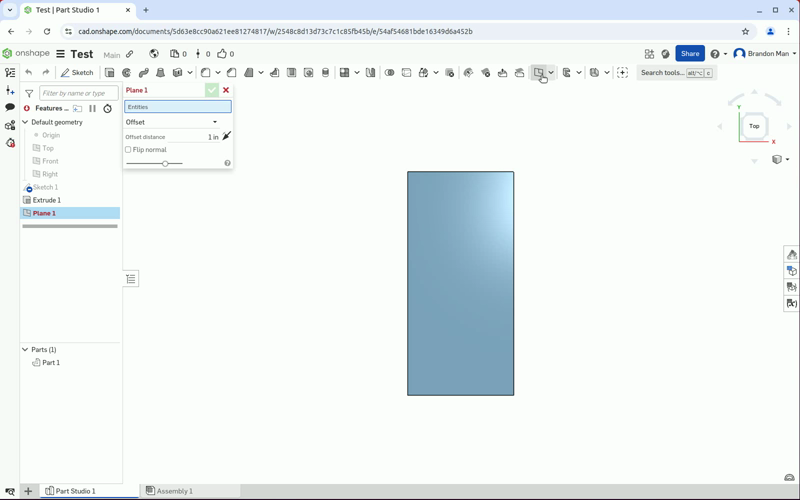
mouse_move(73, 150)
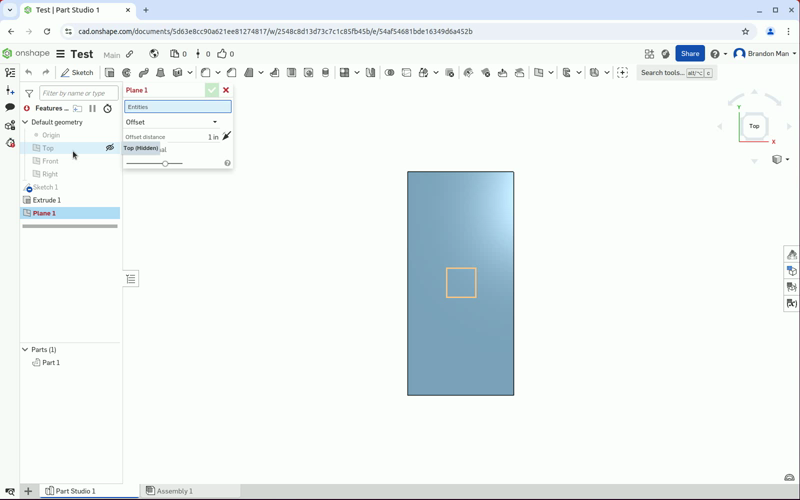
click(73, 150)
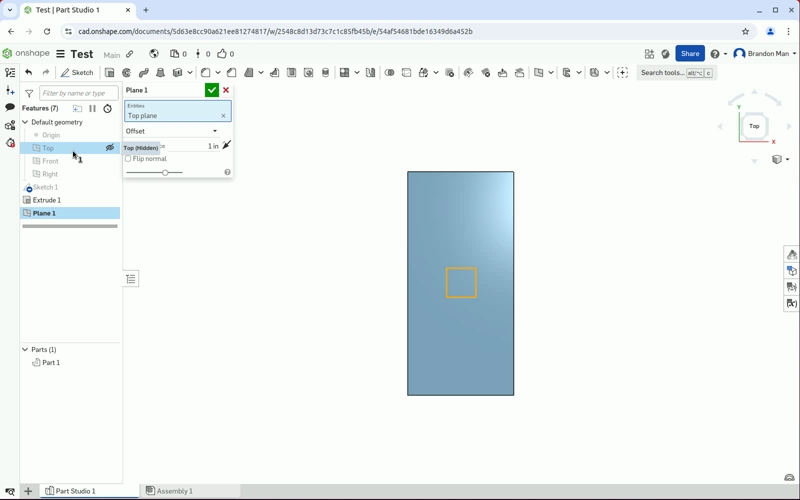
key(tab, 2)
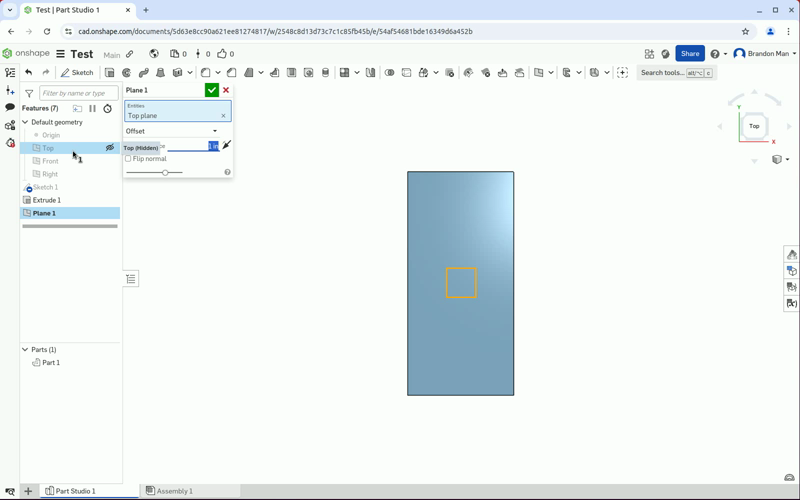
text(1.448)
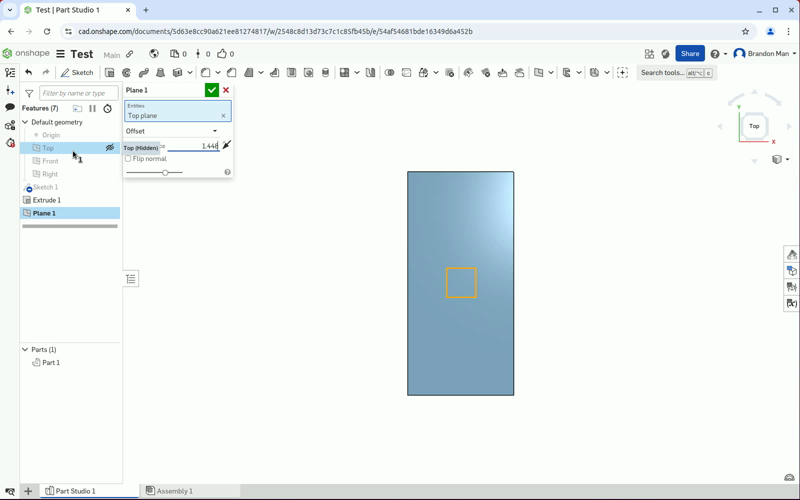
key(enter, 2)
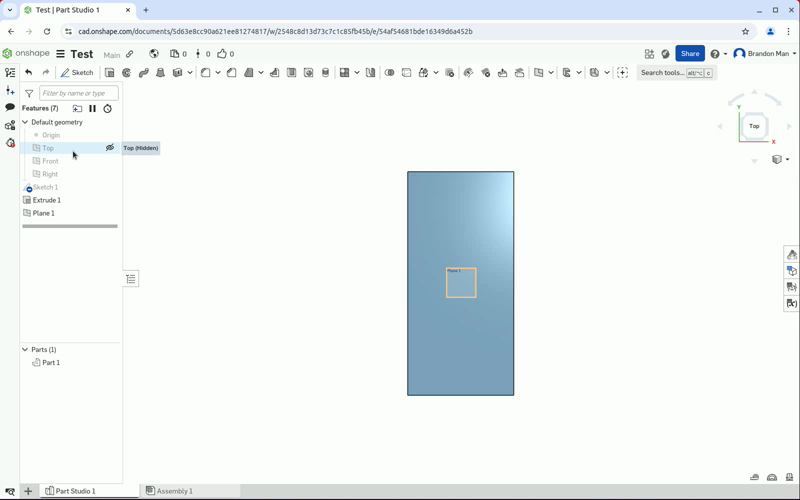
key(shift+s)
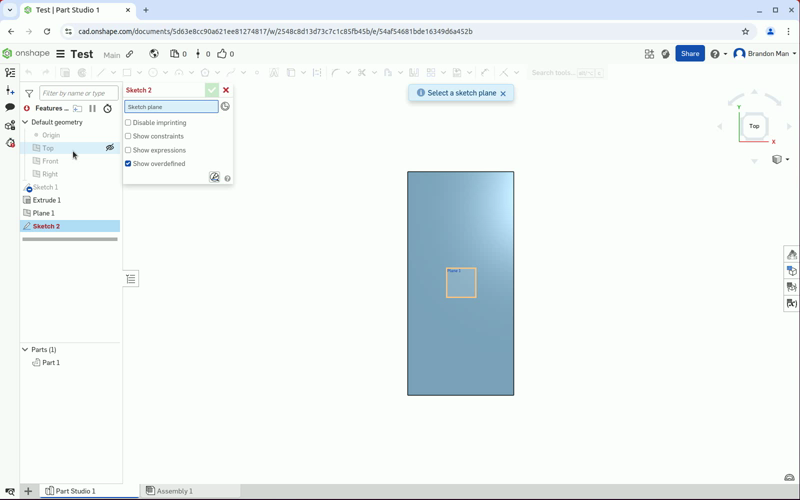
mouse_move(73, 215)
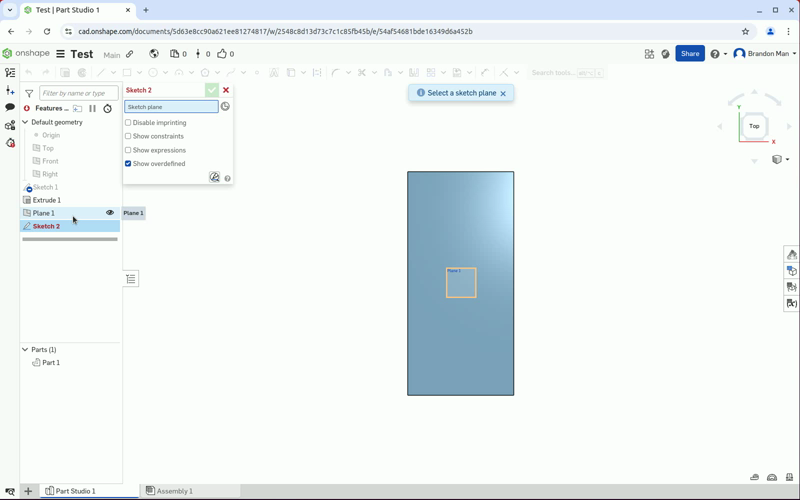
click(73, 215)
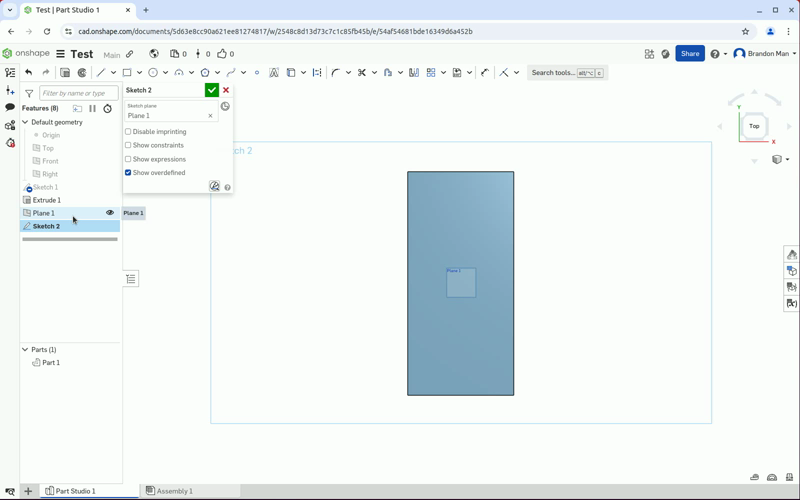
mouse_move(73, 352)
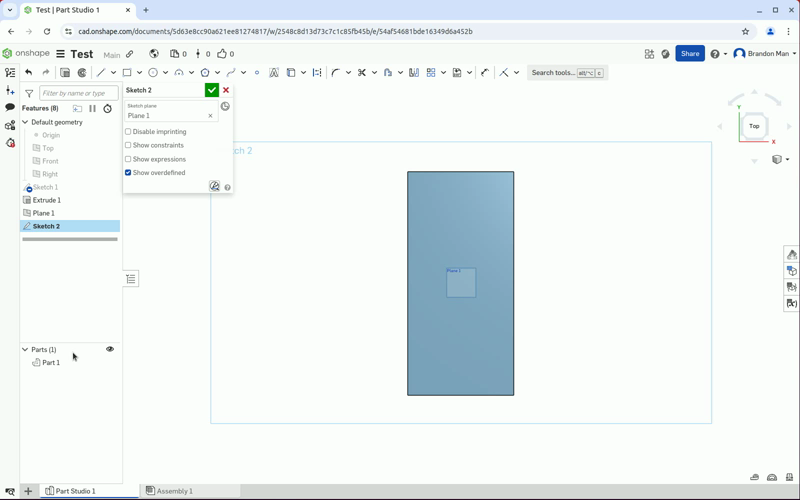
key(y)
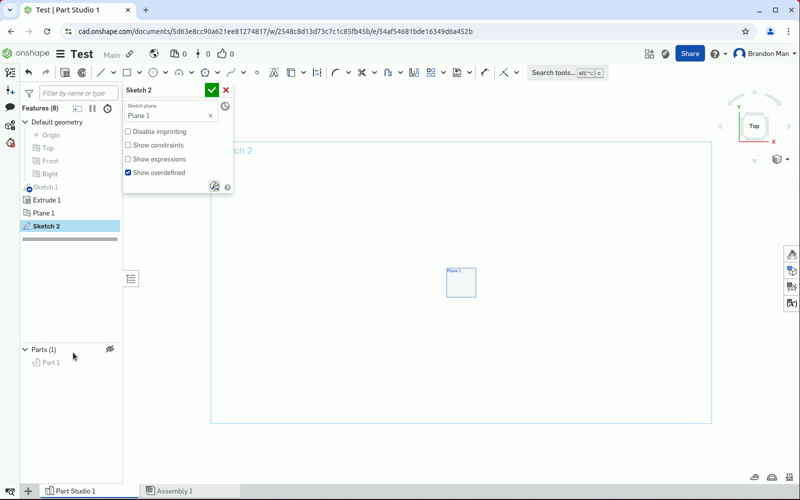
key(c)
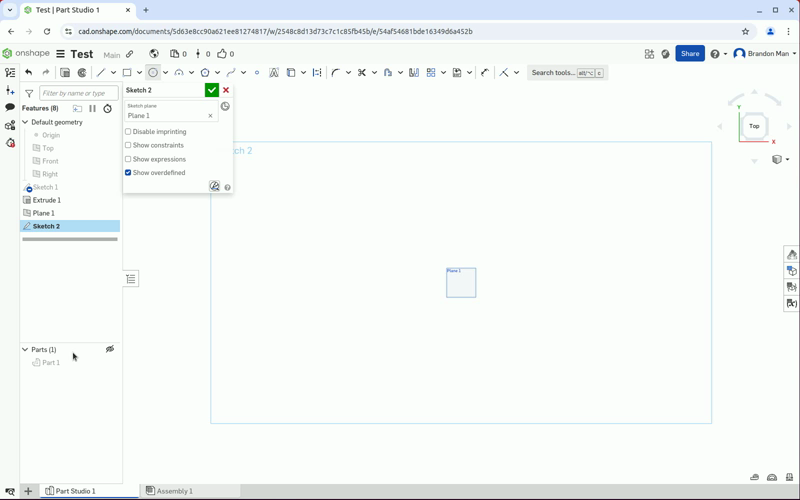
key_down(shift)
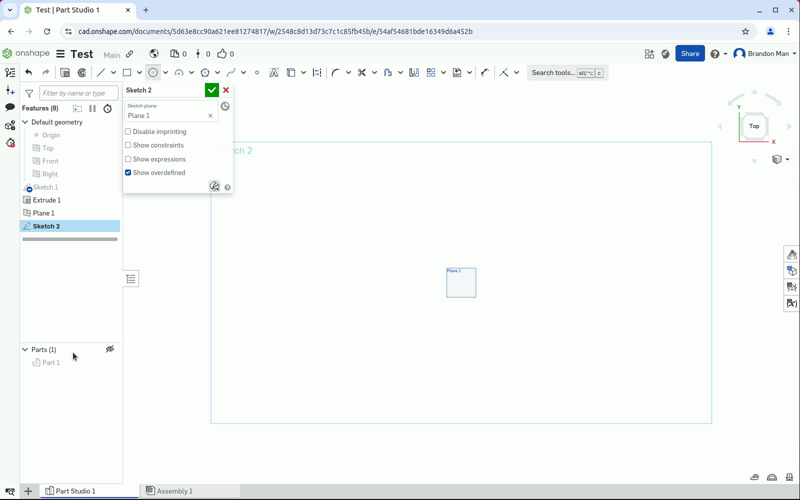
mouse_move(473, 388)
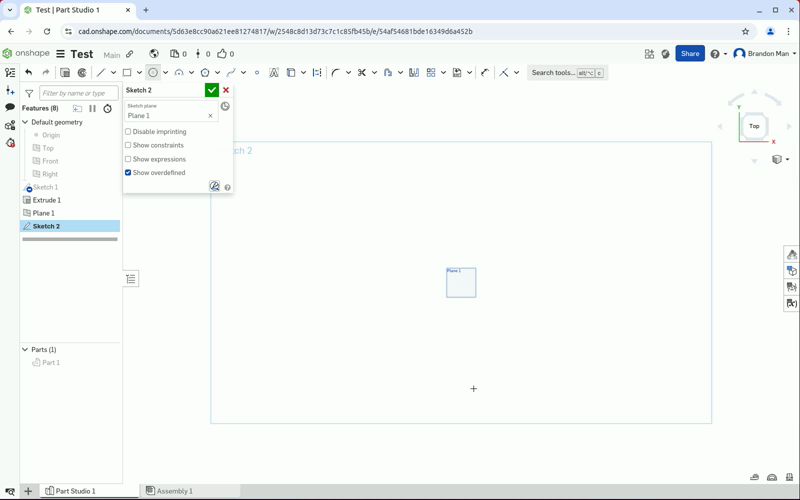
click(473, 388)
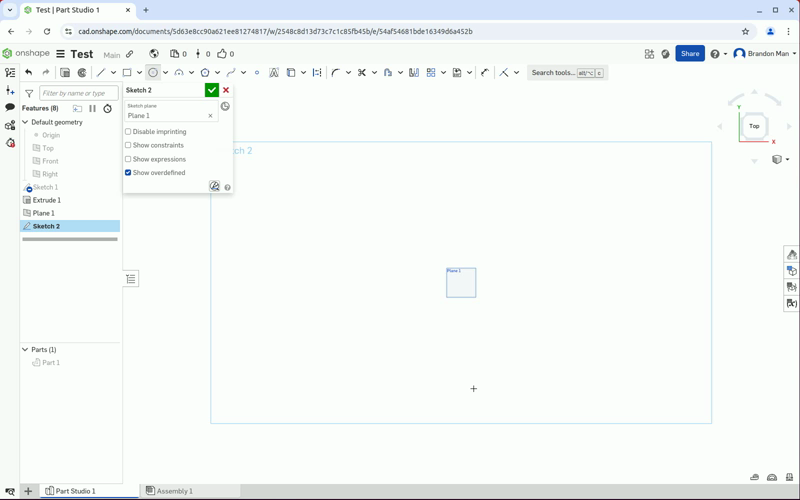
key_up(shift)
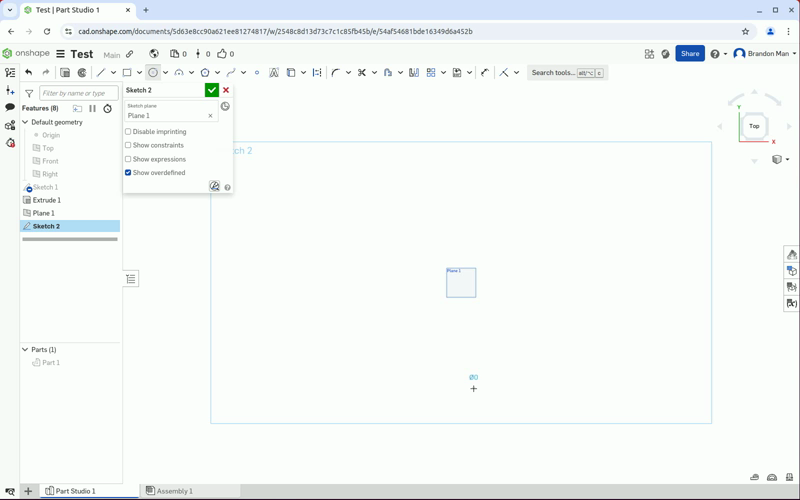
mouse_move(476, 388)
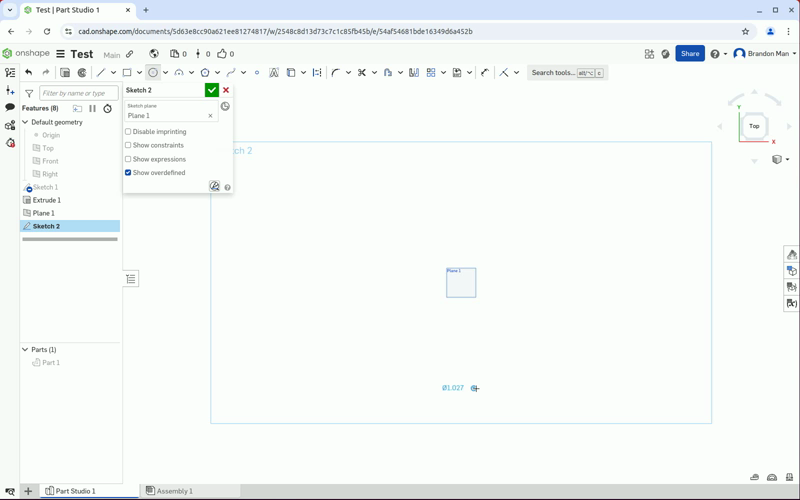
scroll(6)
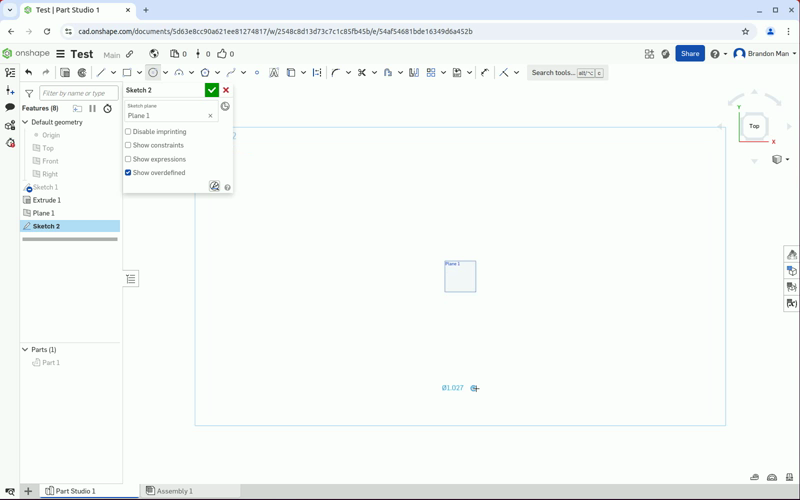
scroll(6)
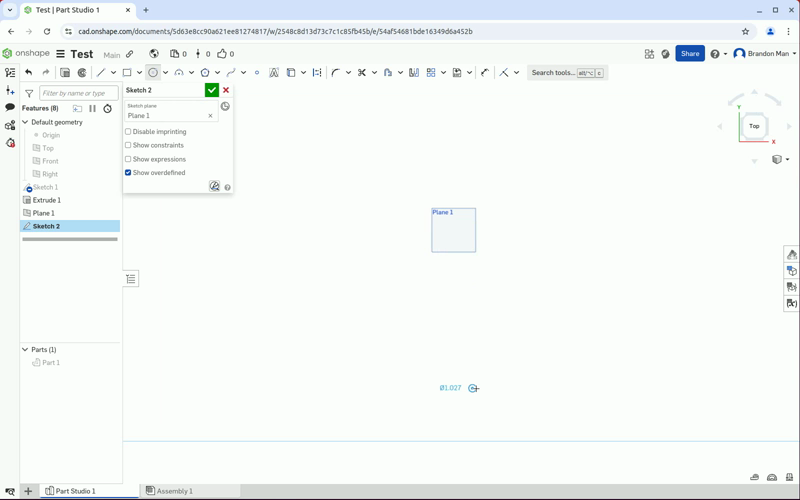
scroll(6)
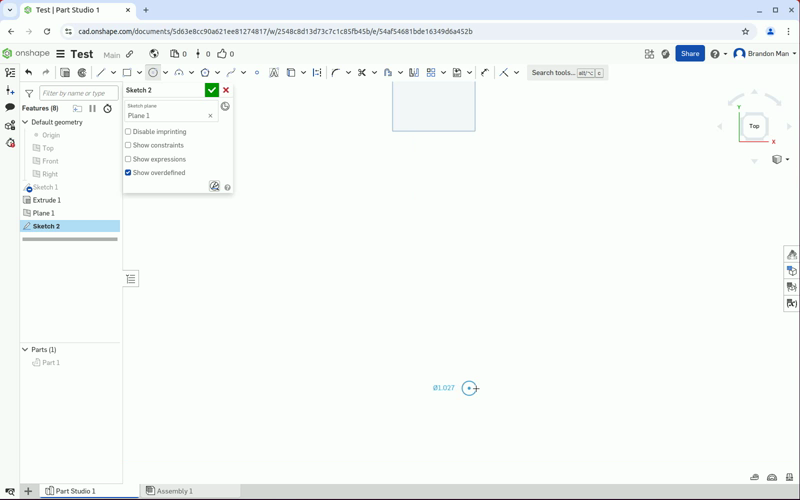
scroll(6)
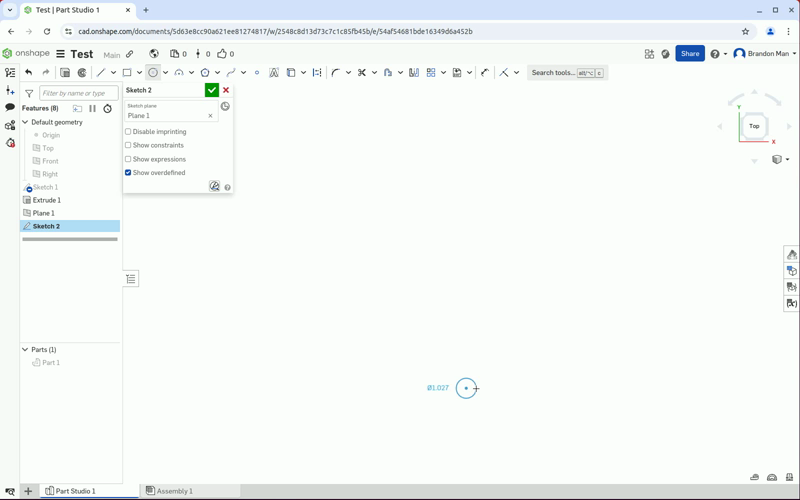
scroll(6)
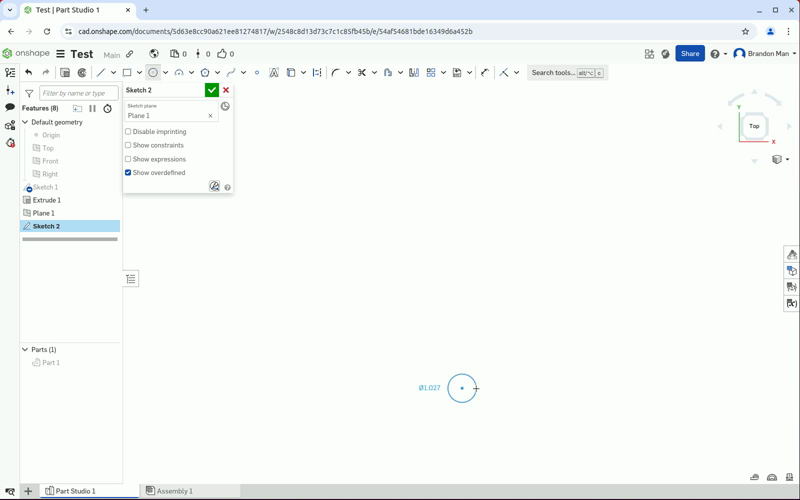
scroll(6)
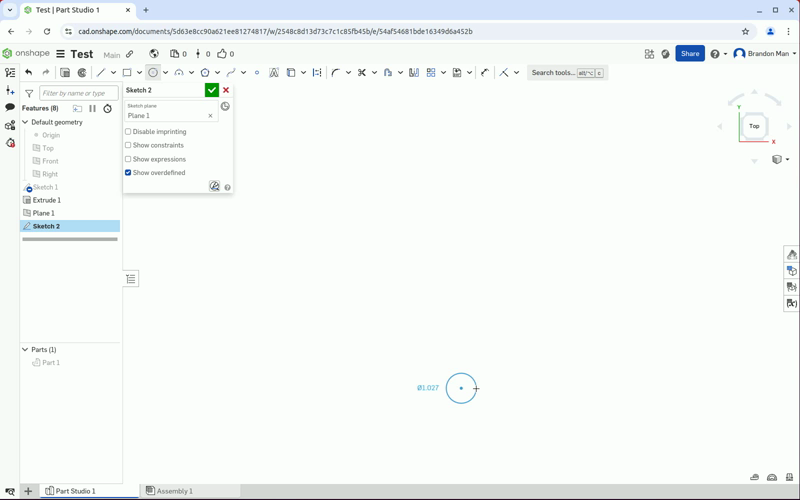
scroll(6)
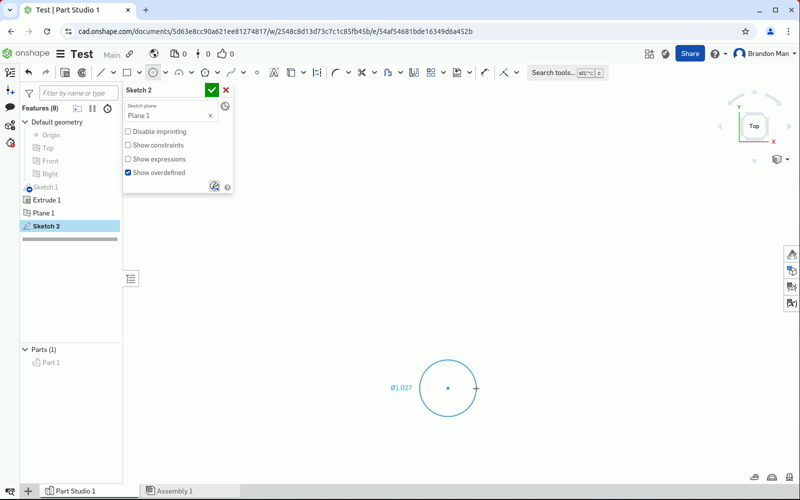
click(476, 388)
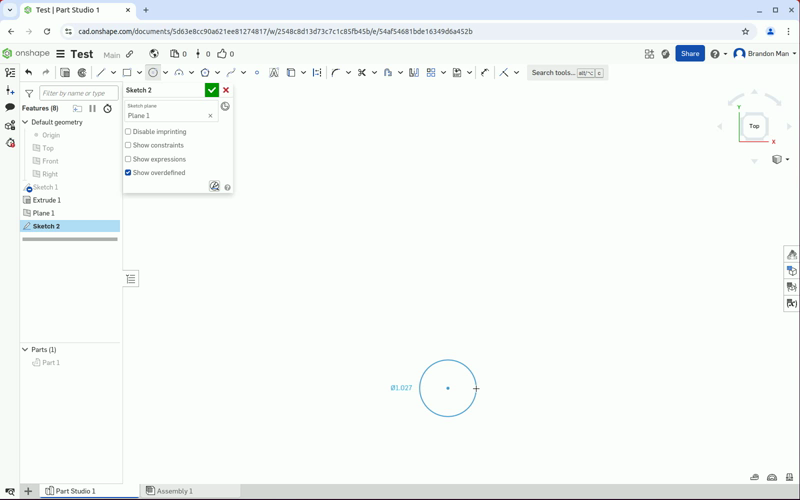
scroll(-6)
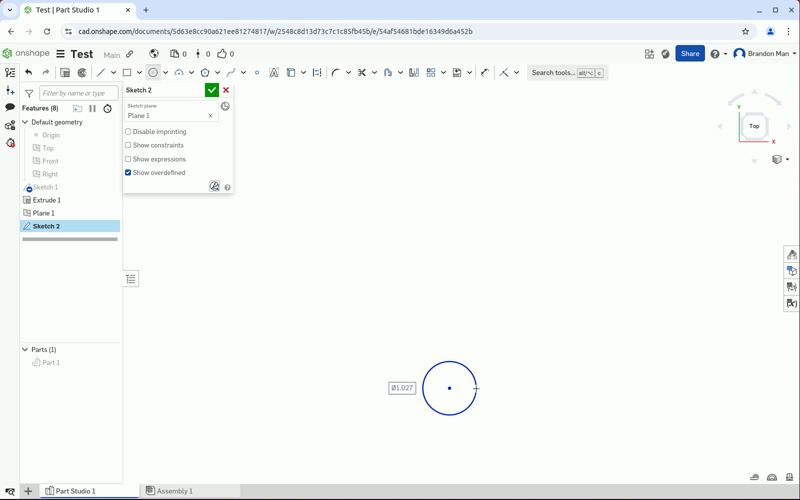
scroll(-6)
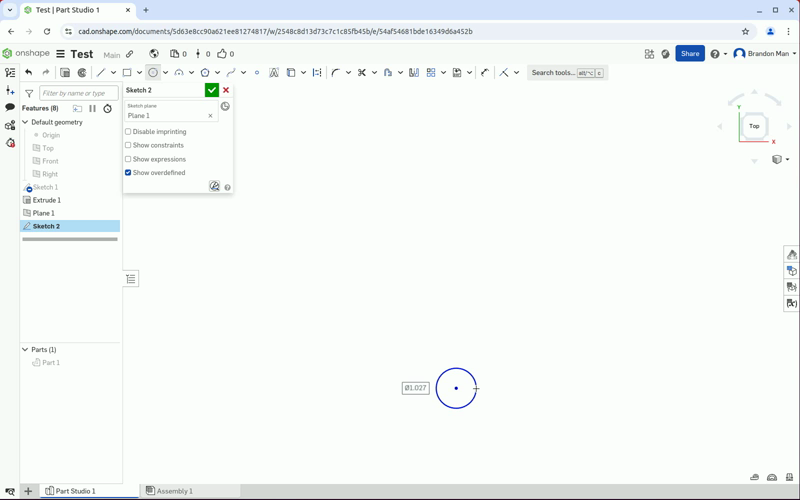
scroll(-6)
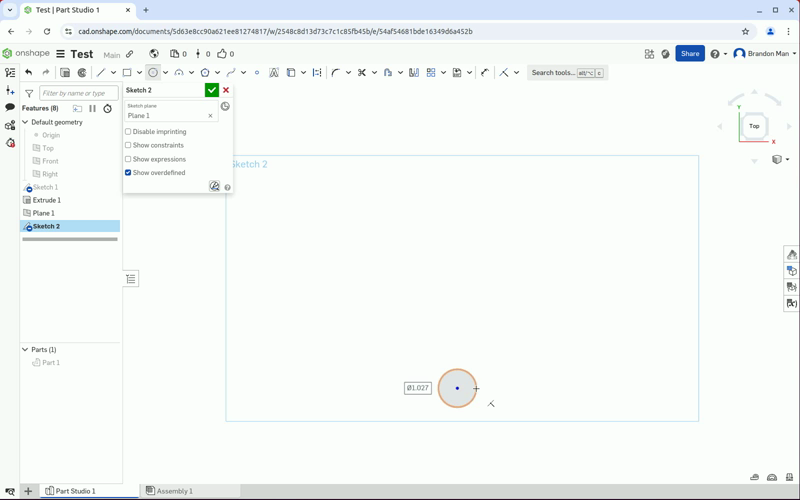
scroll(-6)
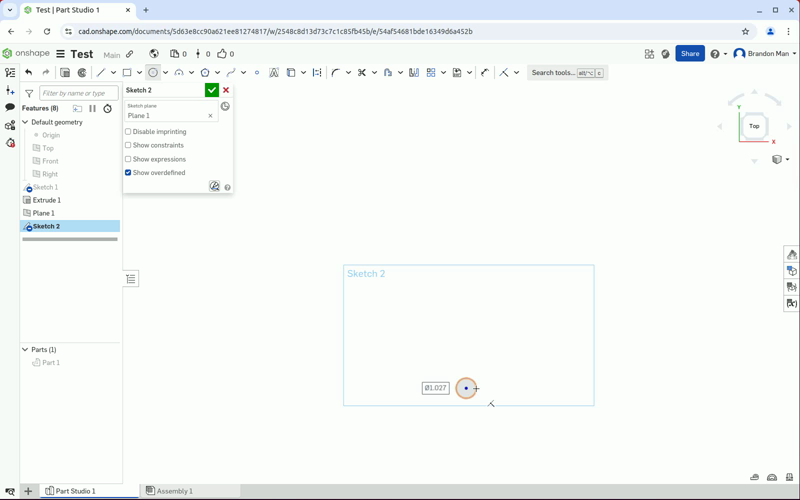
scroll(-6)
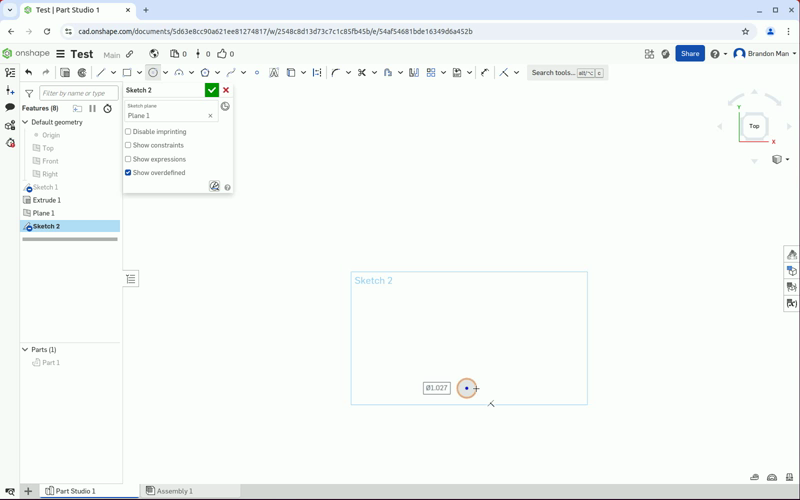
scroll(-6)
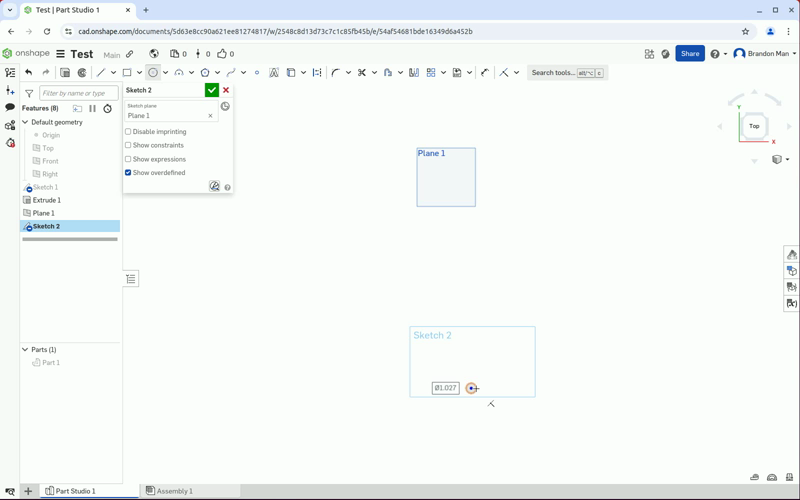
scroll(-6)
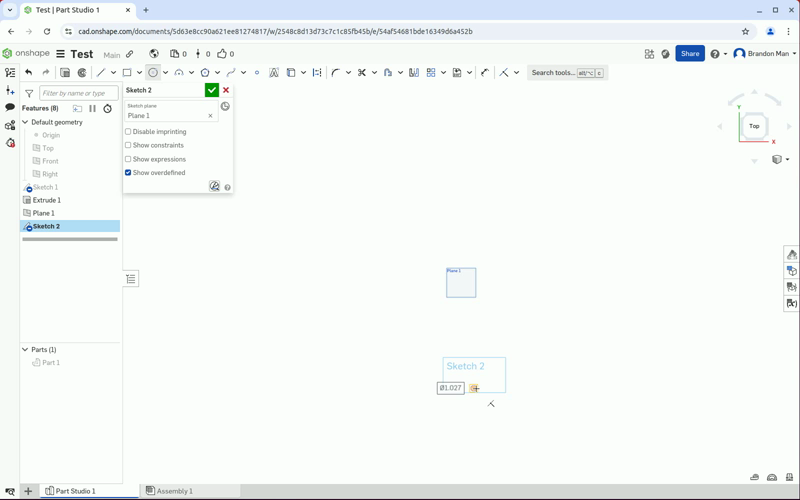
key(esc)
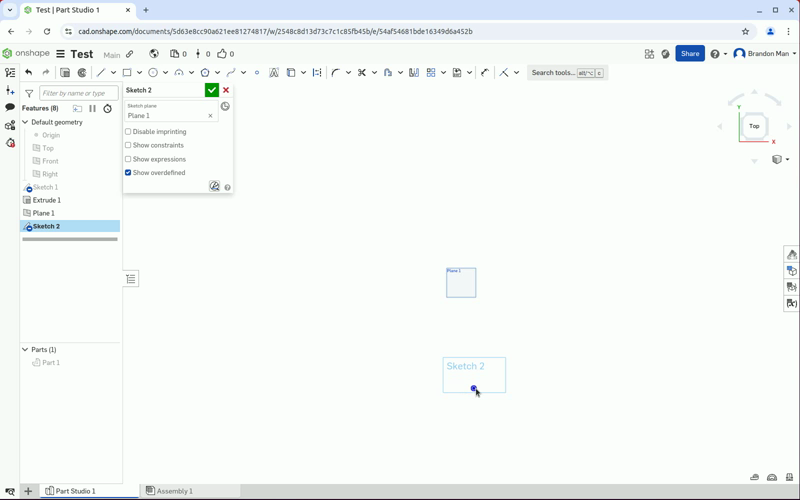
mouse_move(471, 388)
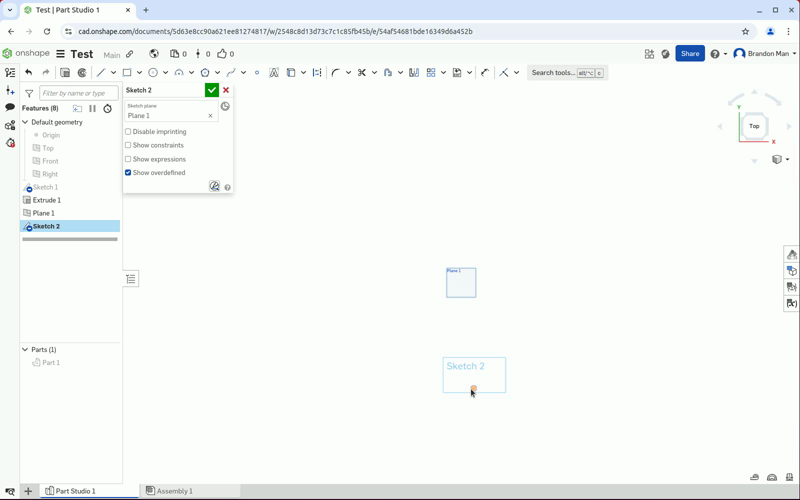
scroll(6)
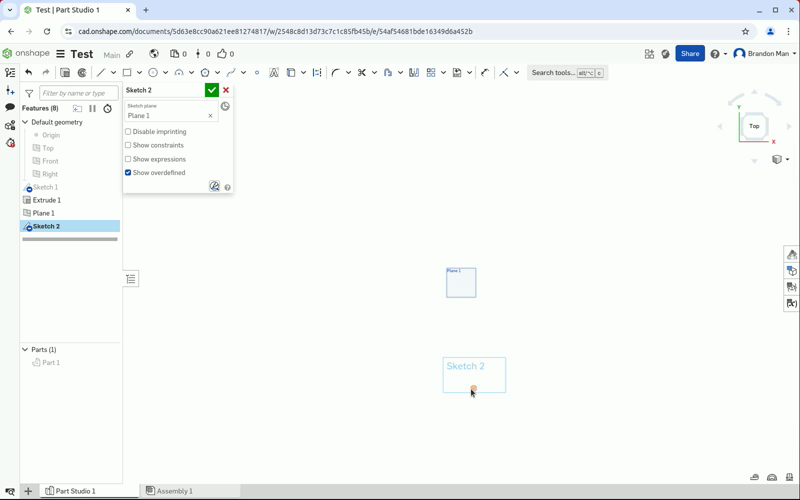
scroll(6)
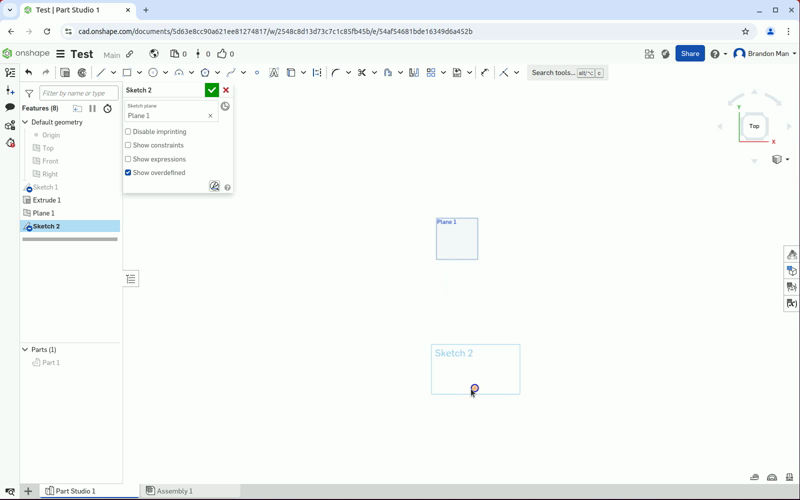
scroll(6)
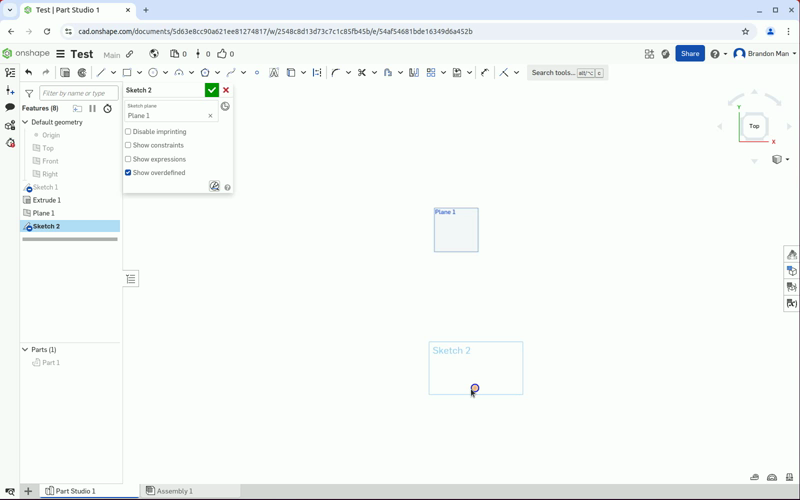
scroll(6)
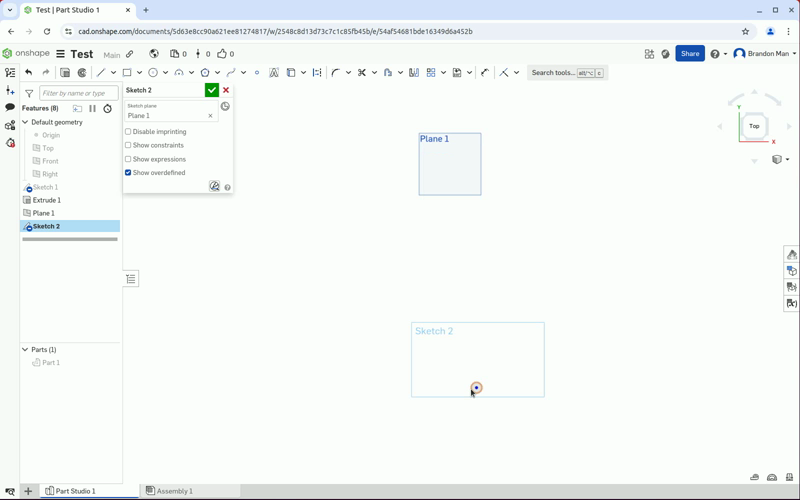
scroll(6)
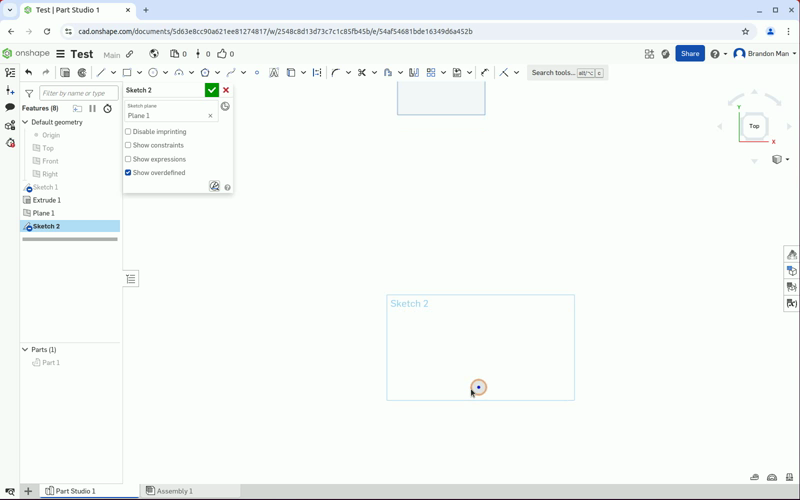
scroll(6)
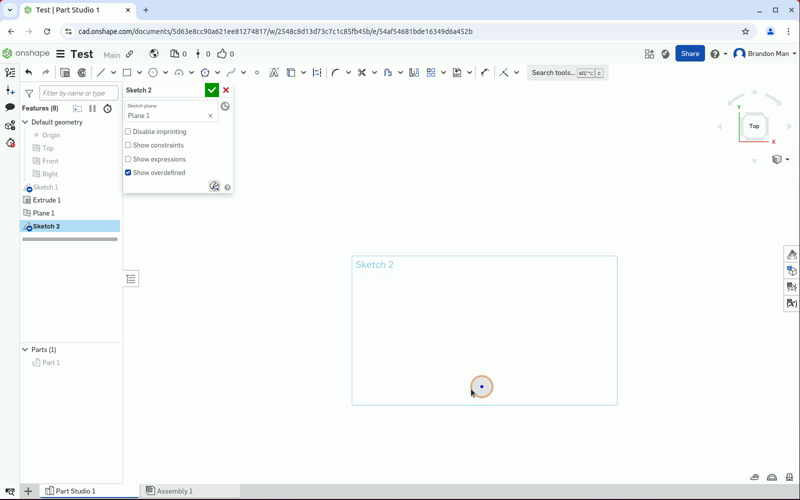
scroll(6)
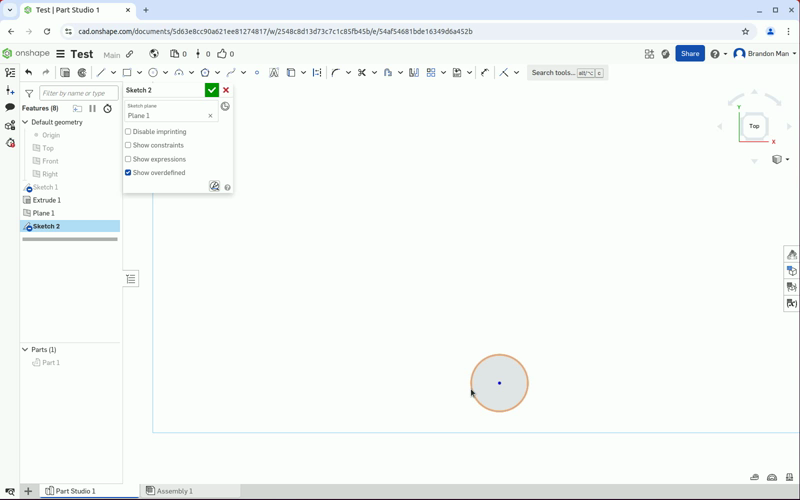
click(471, 388)
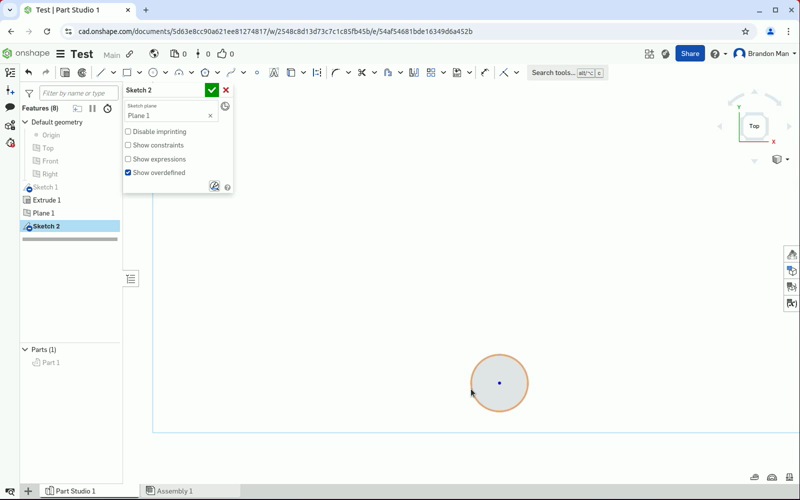
scroll(-6)
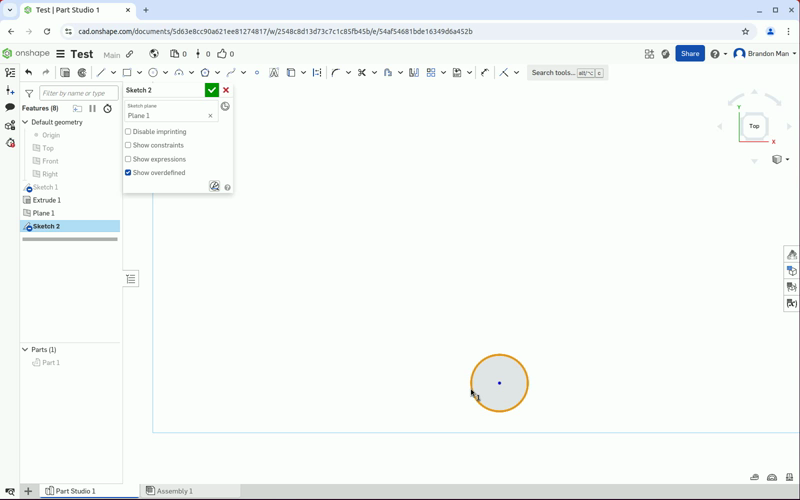
scroll(-6)
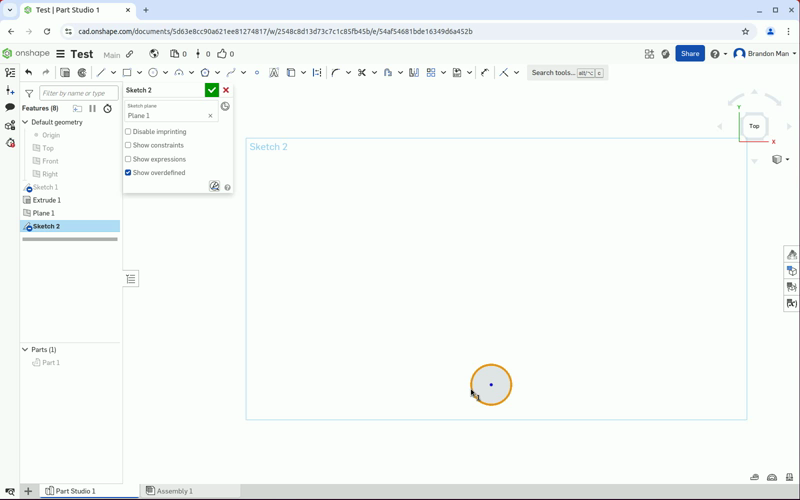
scroll(-6)
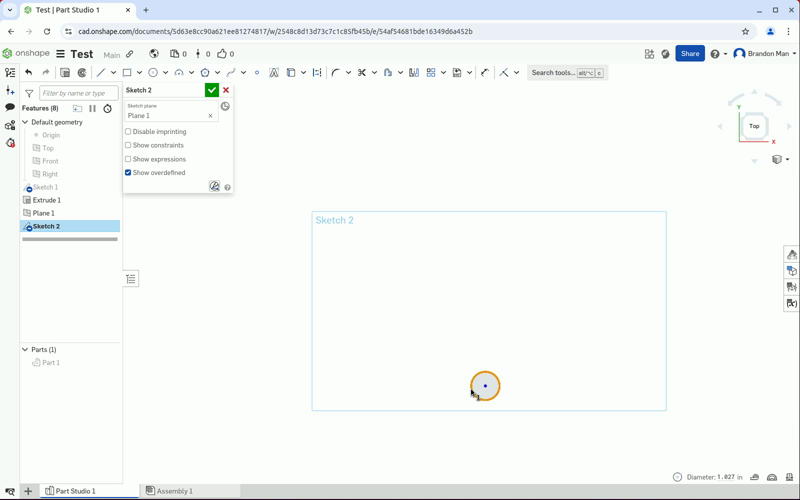
scroll(-6)
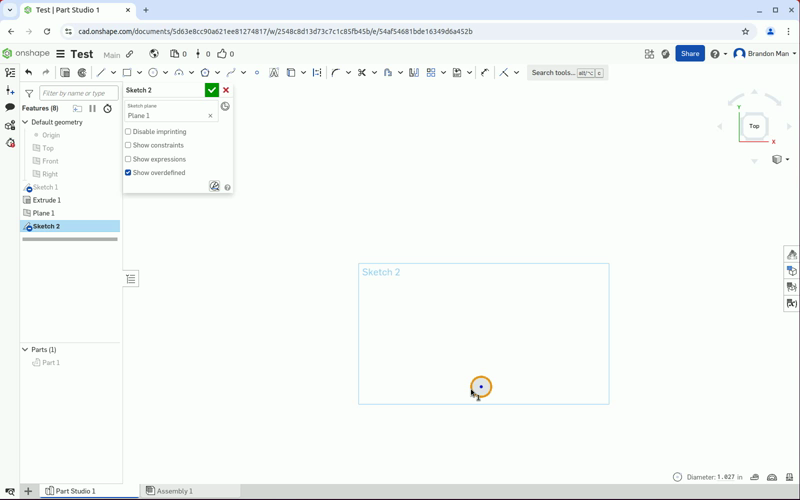
scroll(-6)
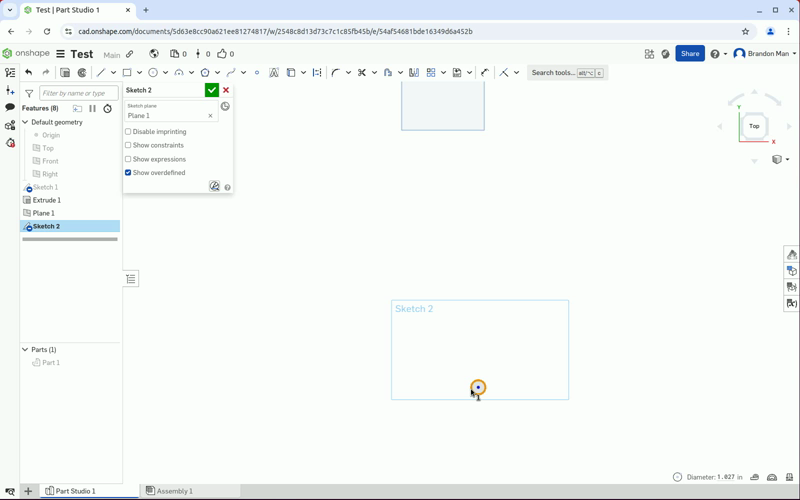
scroll(-6)
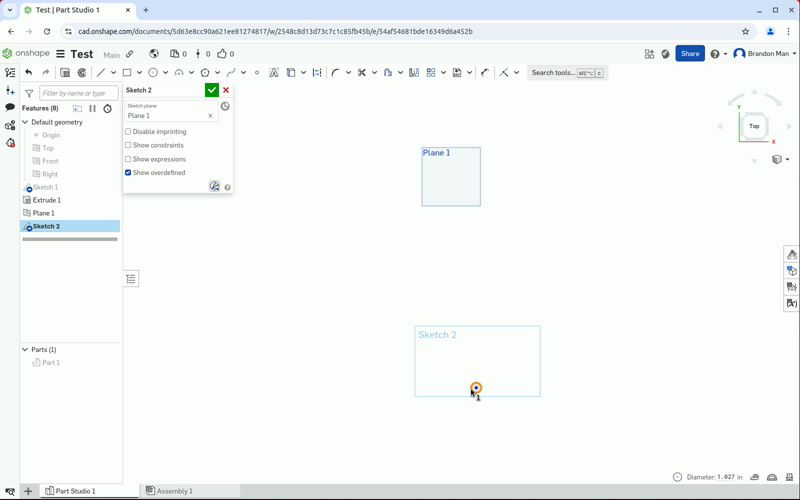
scroll(-6)
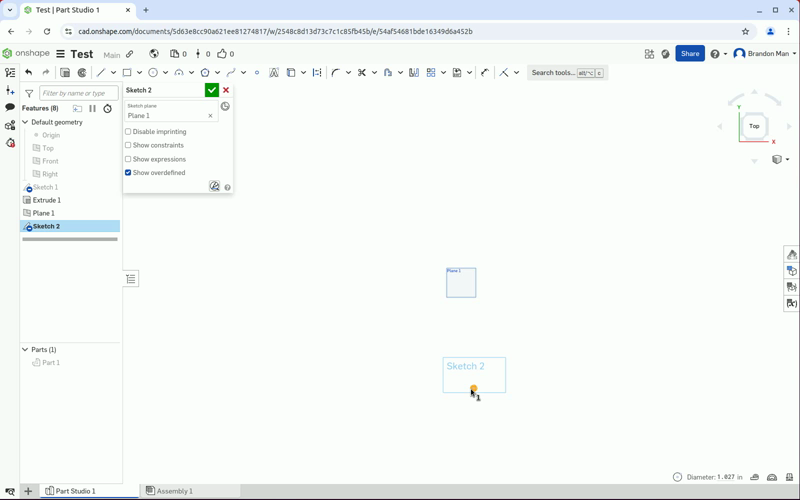
mouse_move(73, 352)
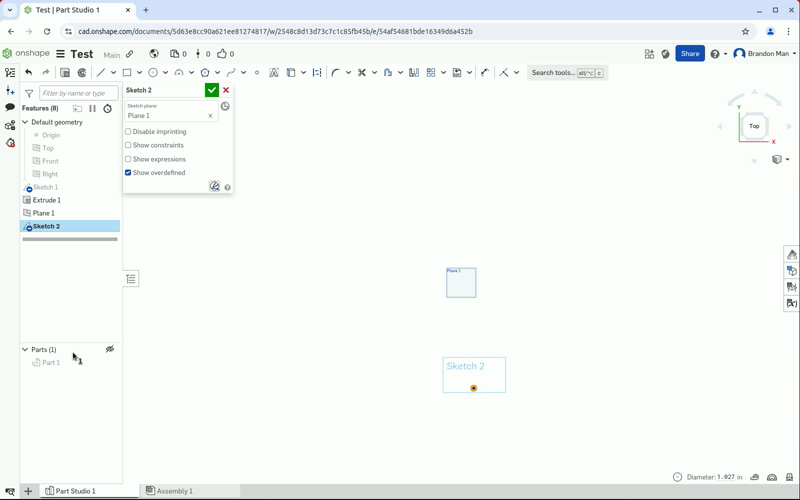
key(shift+y)
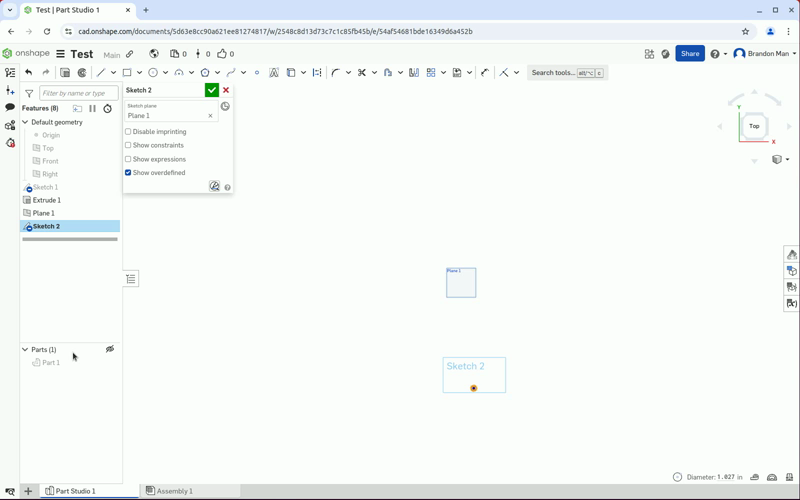
key(shift+e)
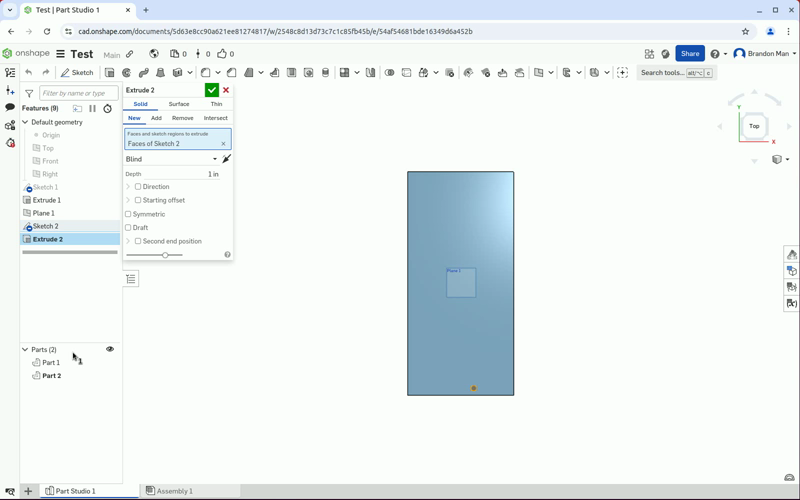
mouse_move(143, 106)
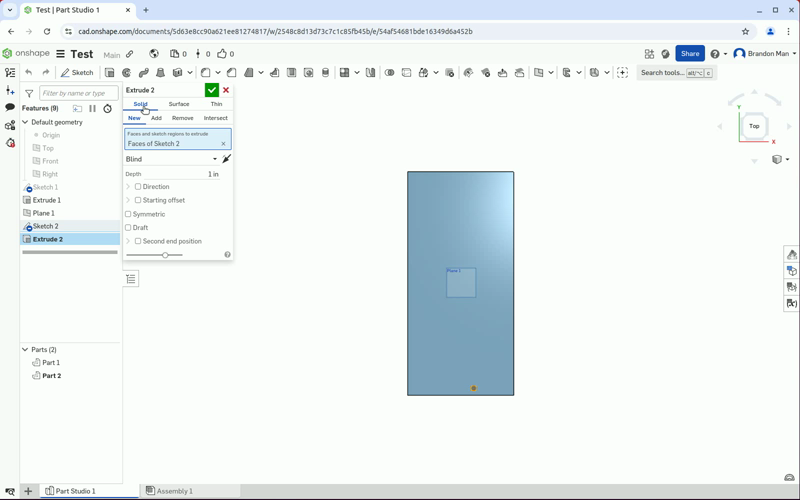
click(143, 106)
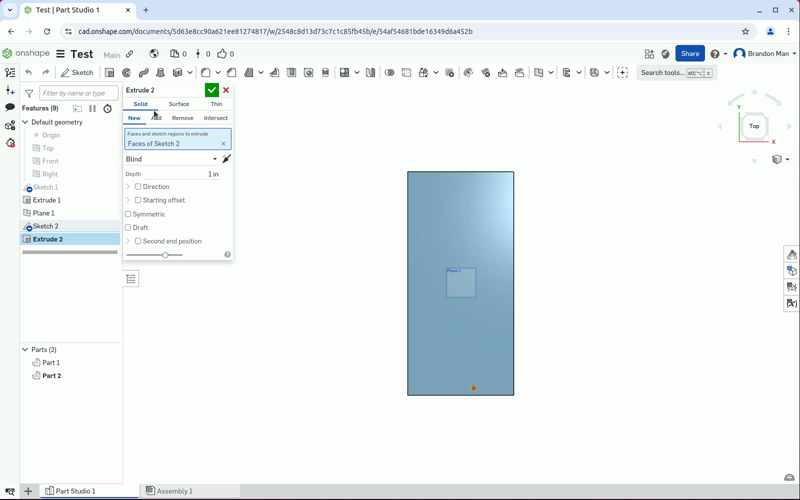
mouse_move(186, 120)
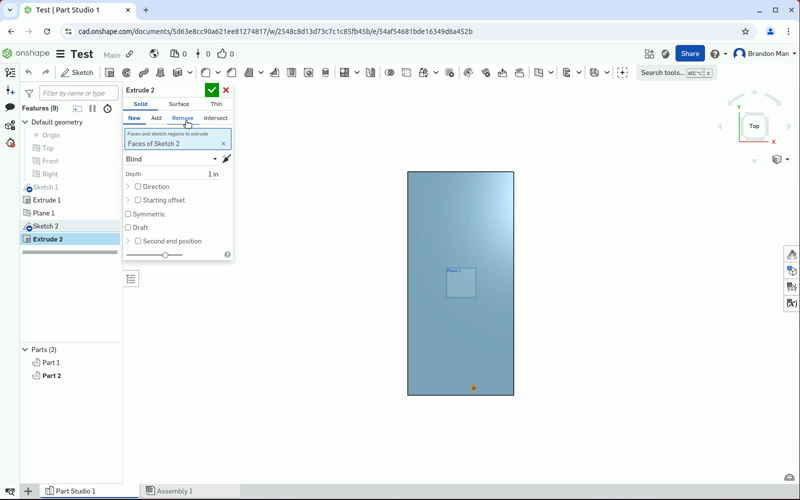
click(186, 120)
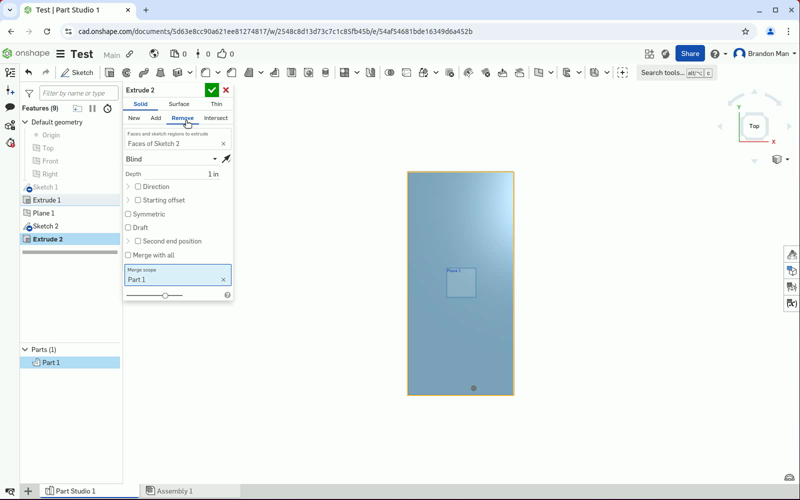
key(tab, 4)
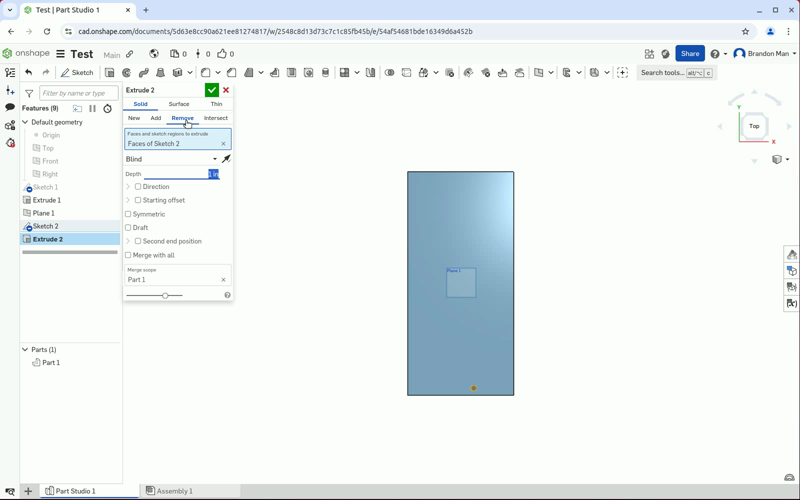
text(2.407)
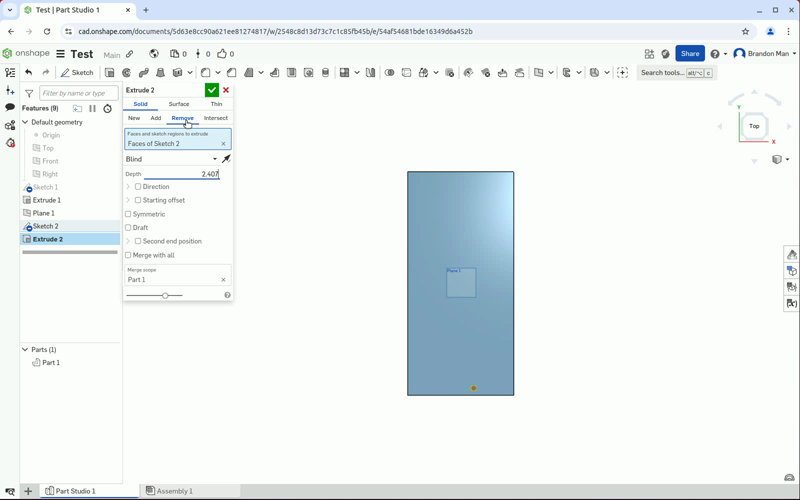
key(tab, 6)
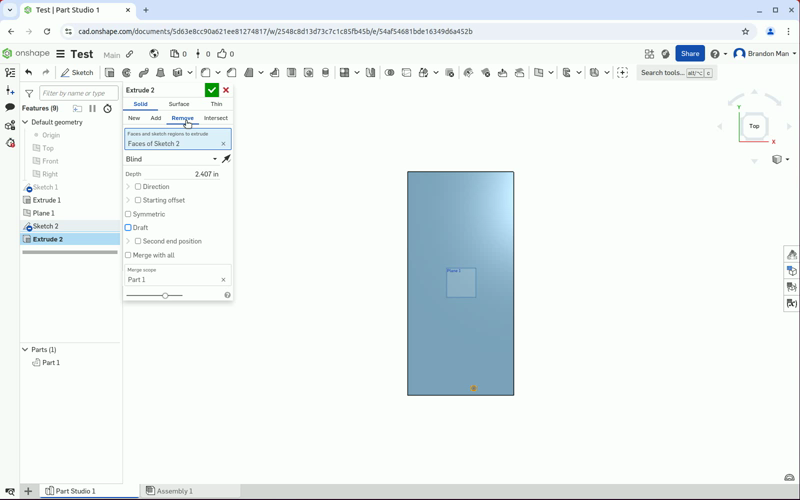
key(space)
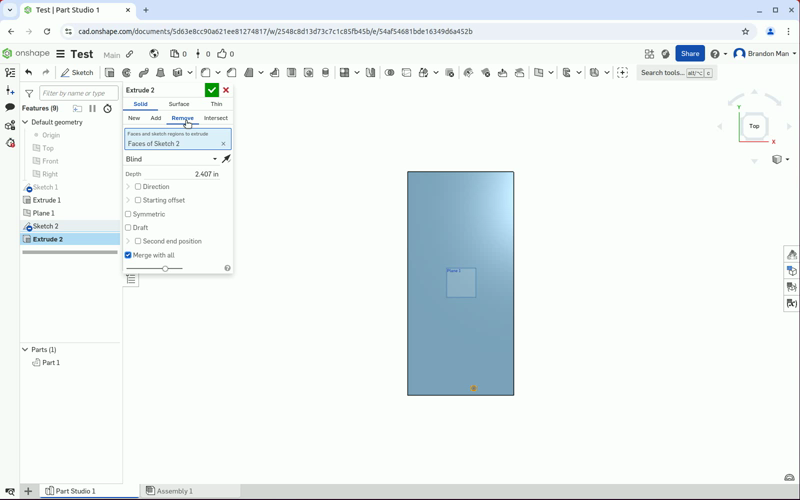
key(enter)
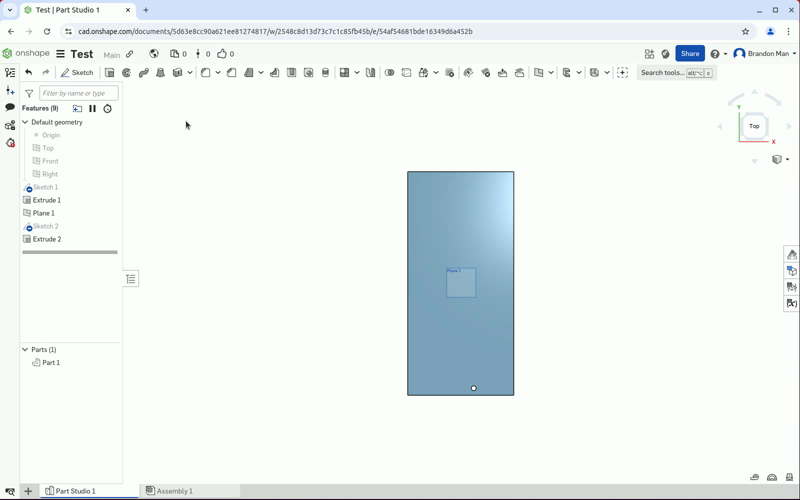
key(shift+h)
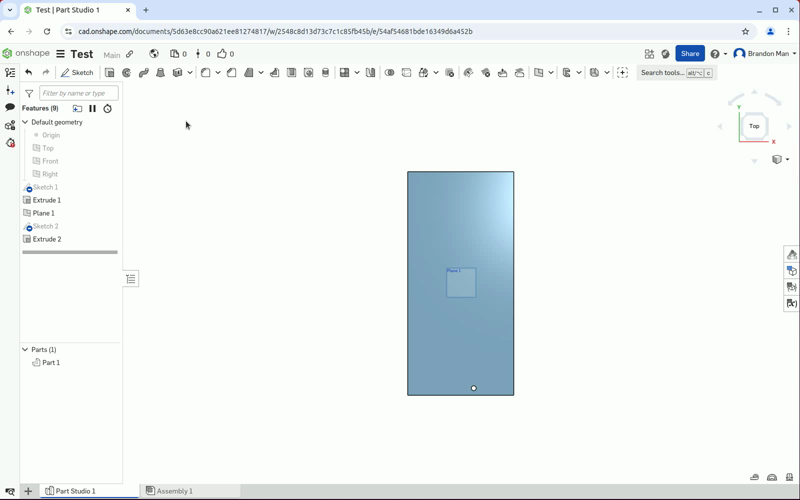
key(shift+h)
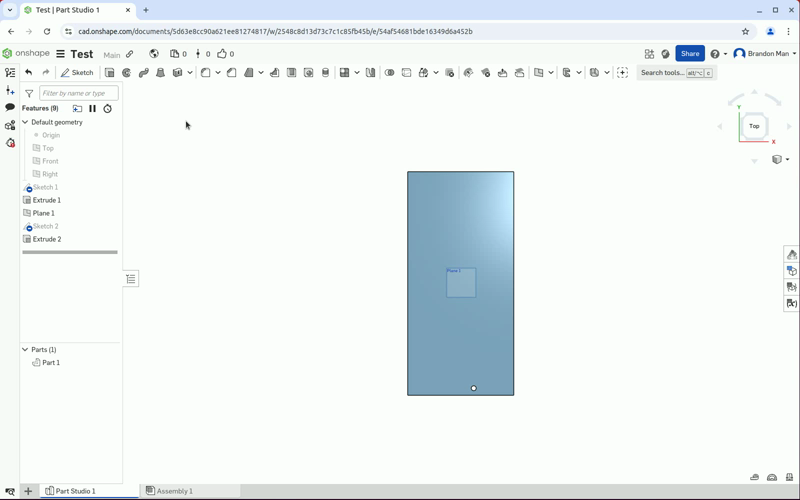
mouse_move(73, 189)
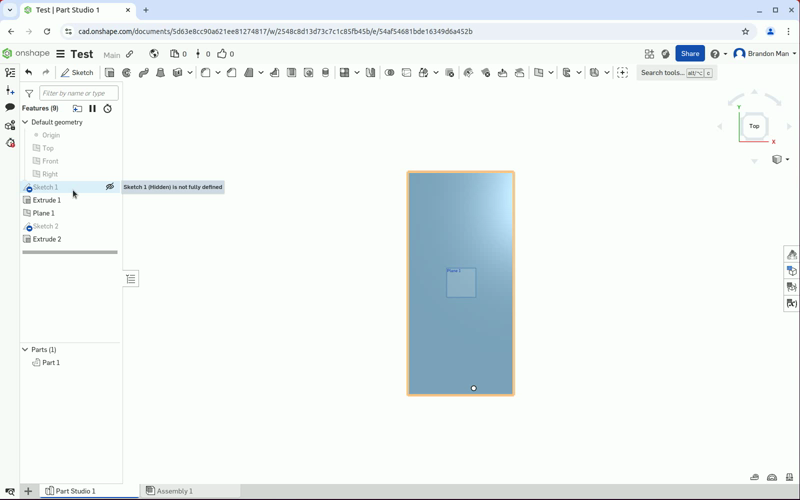
click(73, 189)
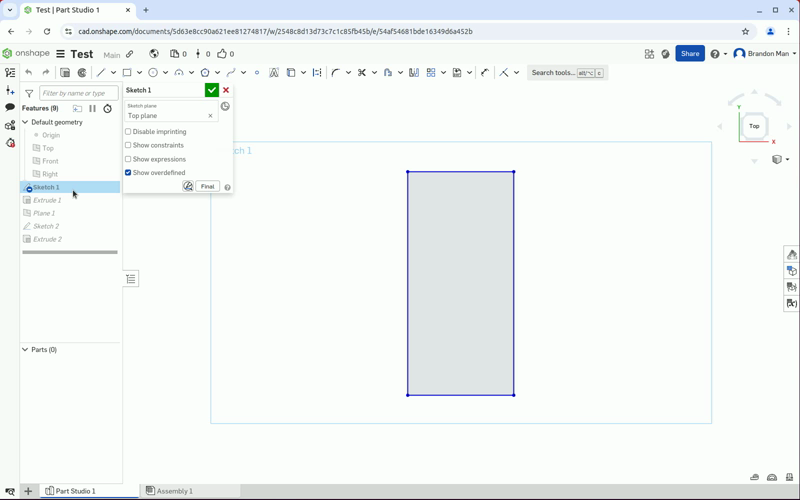
mouse_move(229, 92)
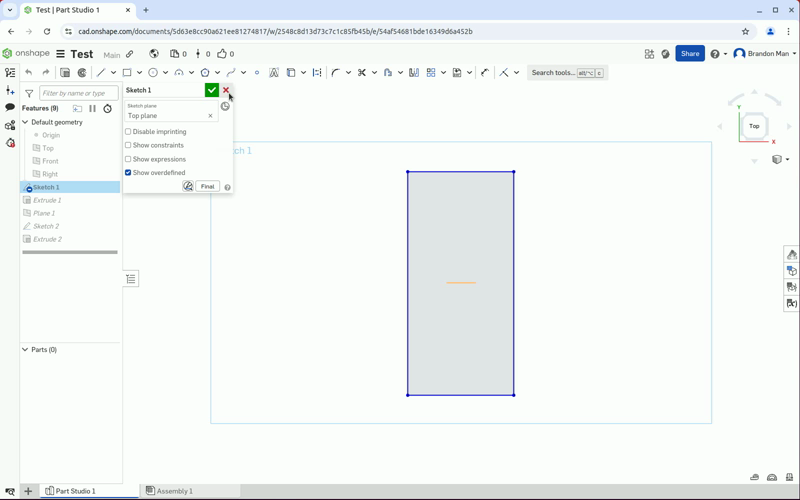
click(229, 92)
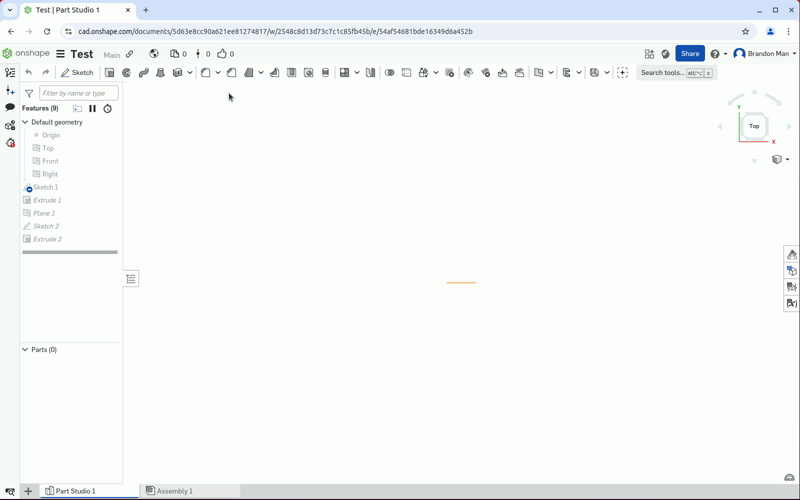
key(shift+s)
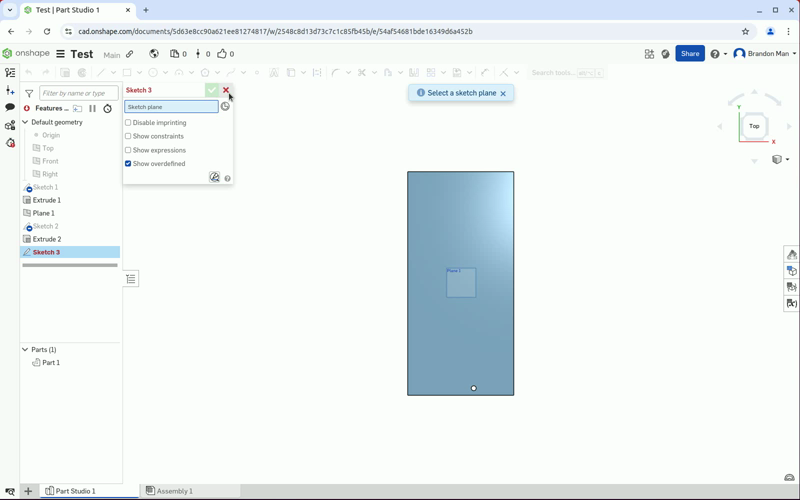
mouse_move(73, 215)
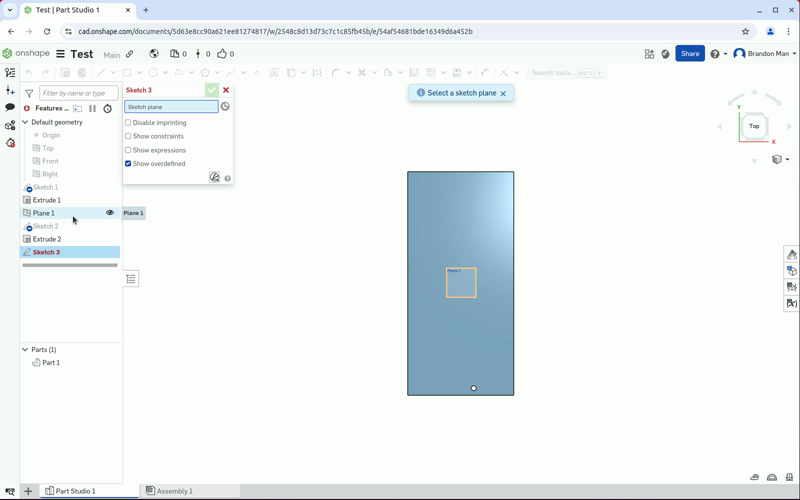
click(73, 215)
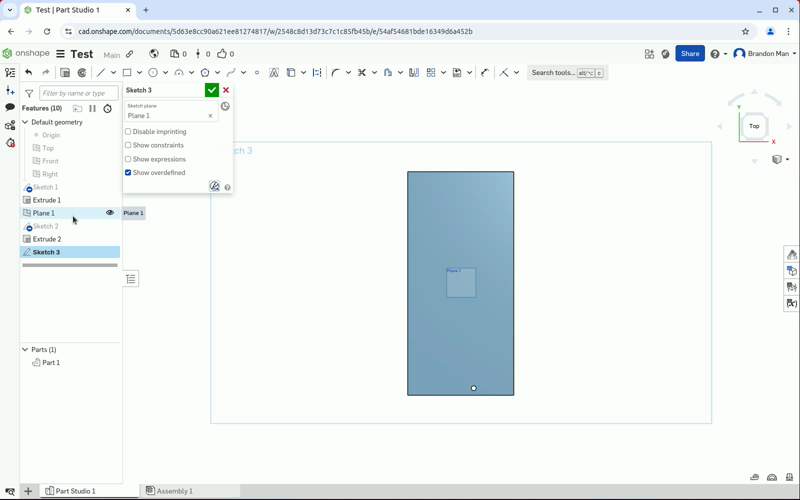
mouse_move(73, 352)
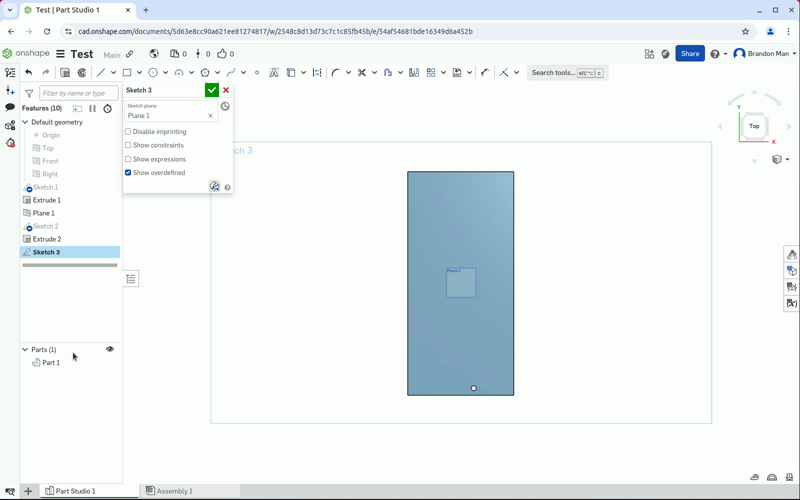
key(y)
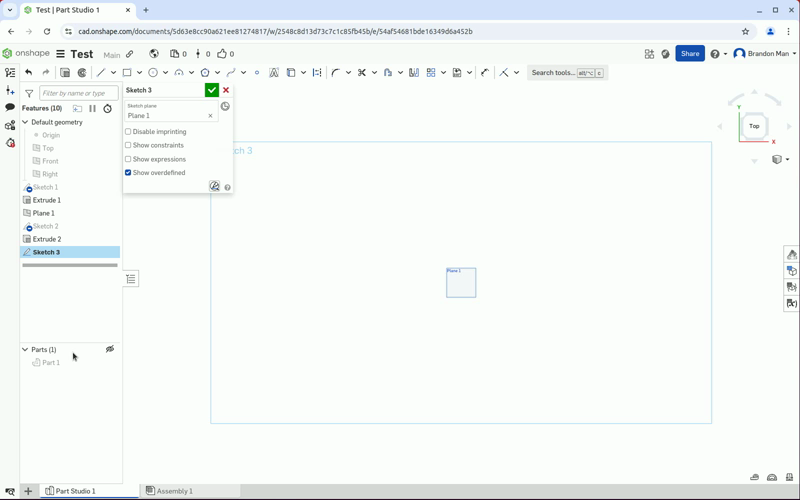
key(c)
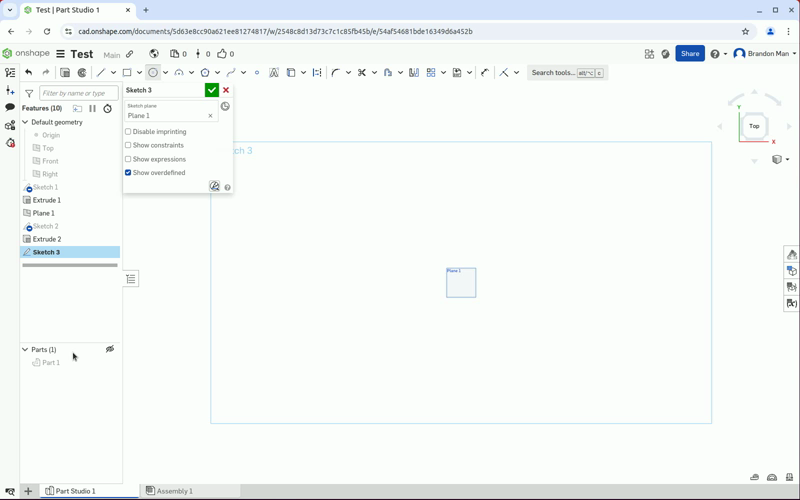
key_down(shift)
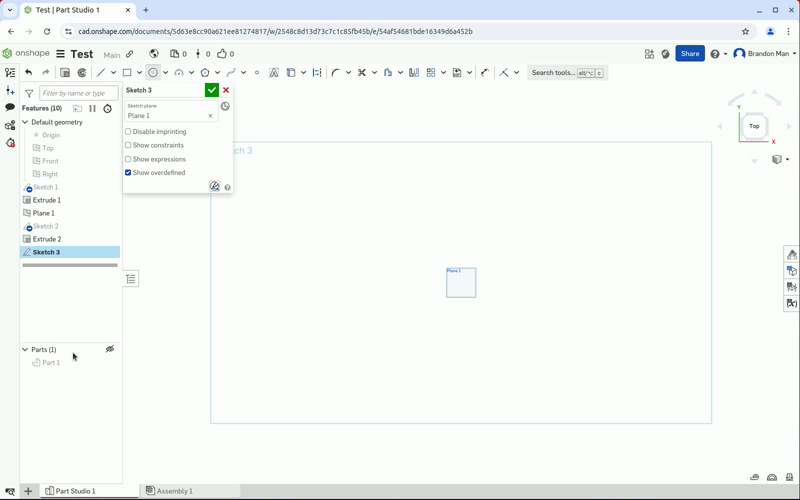
mouse_move(449, 388)
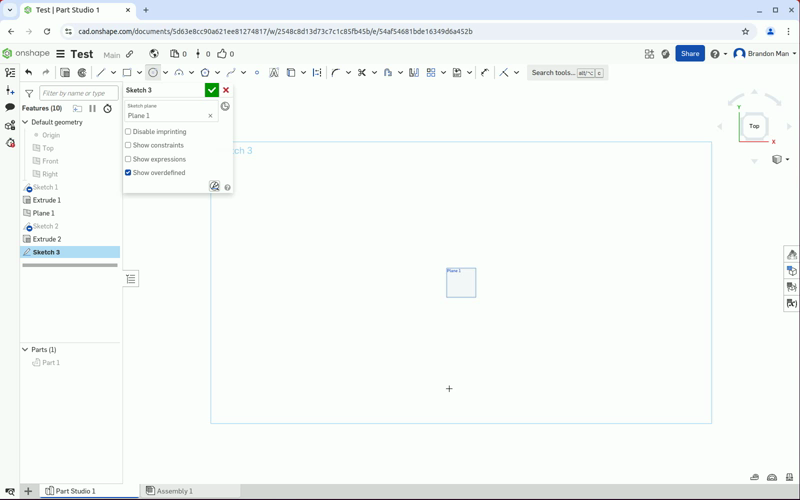
click(449, 388)
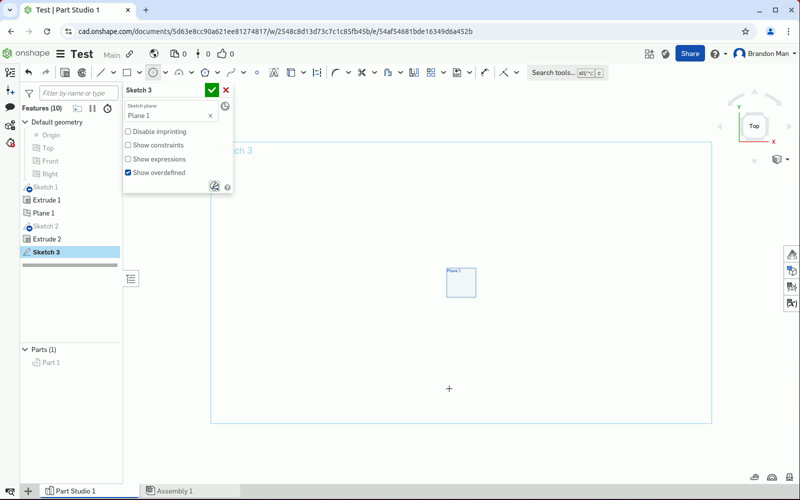
key_up(shift)
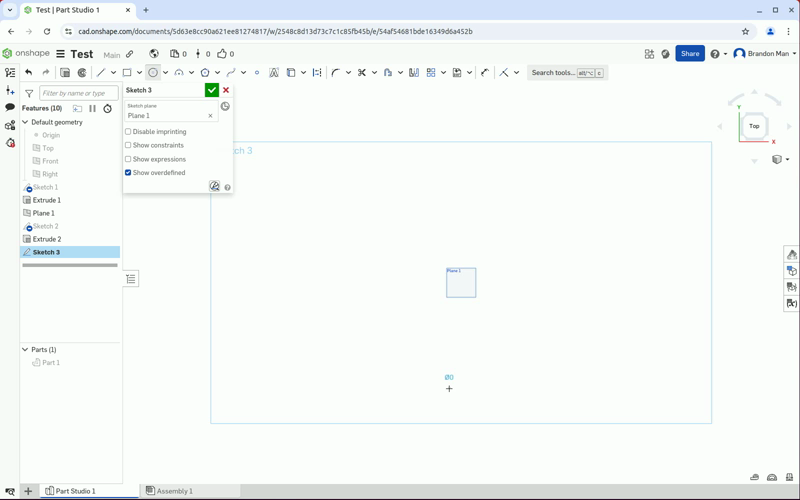
mouse_move(451, 388)
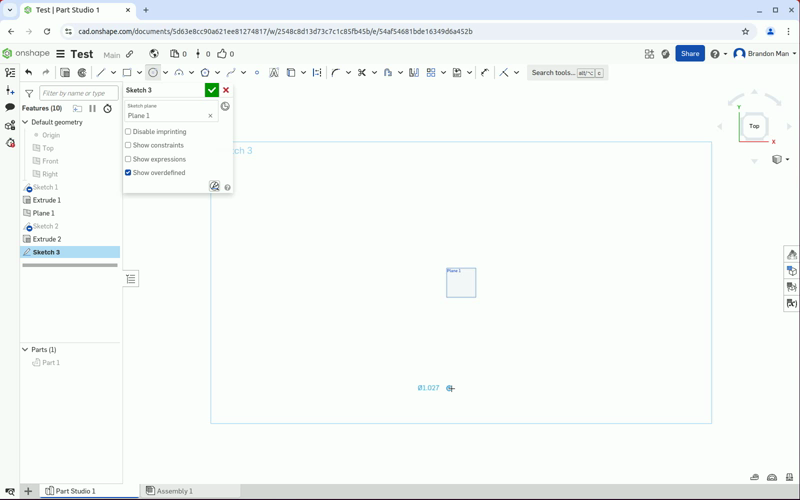
scroll(6)
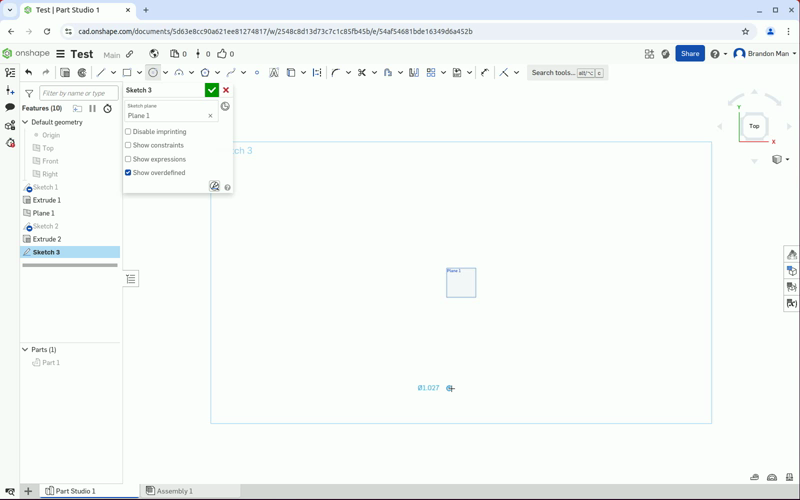
scroll(6)
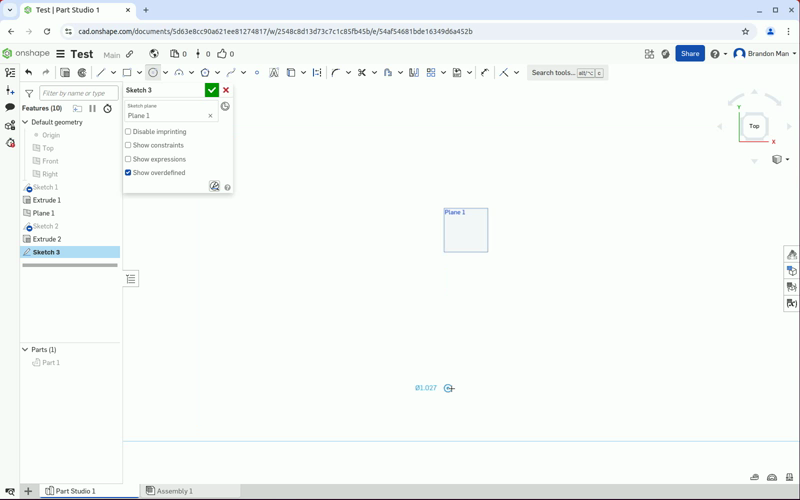
scroll(6)
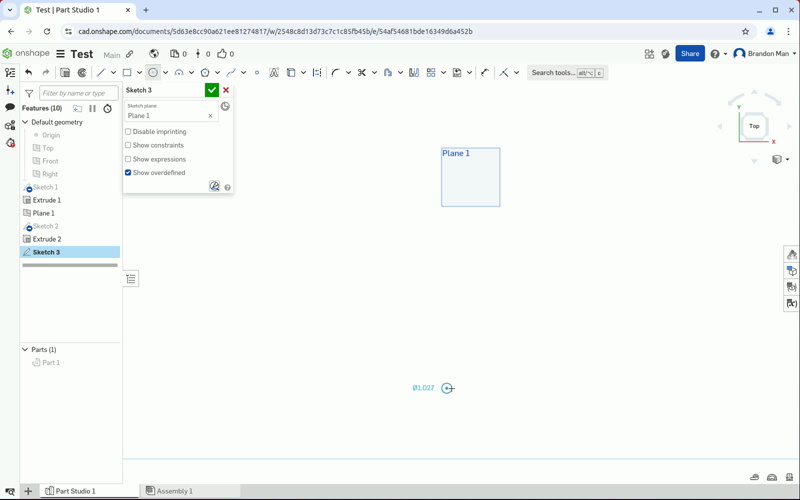
scroll(6)
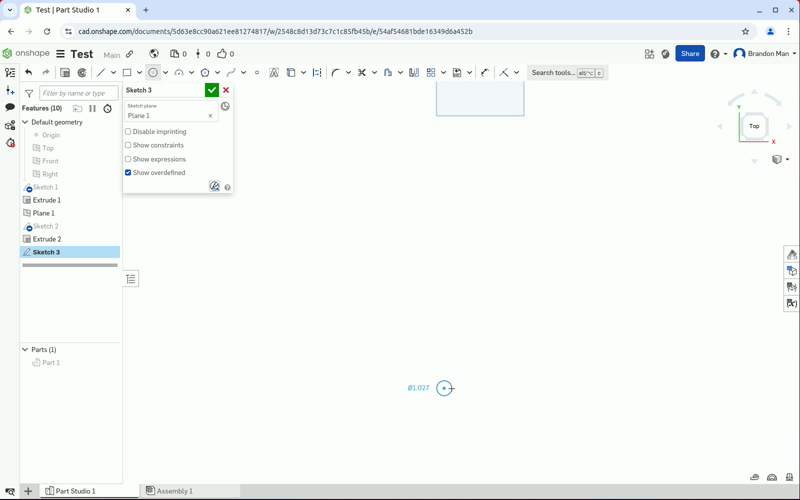
scroll(6)
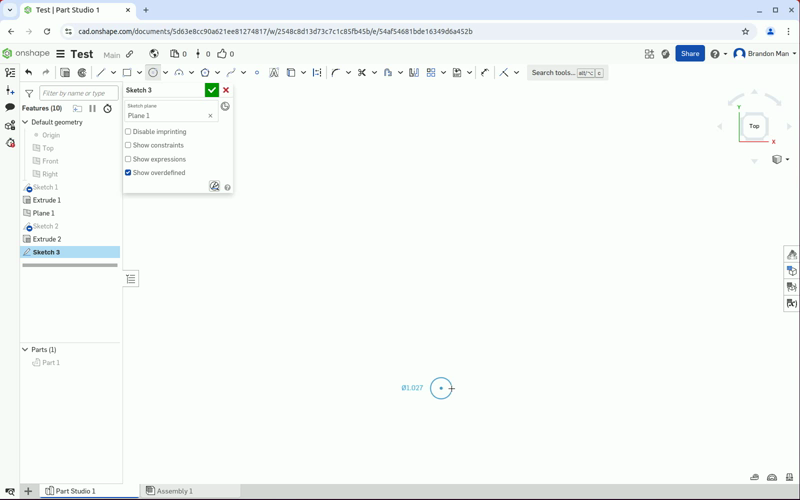
scroll(6)
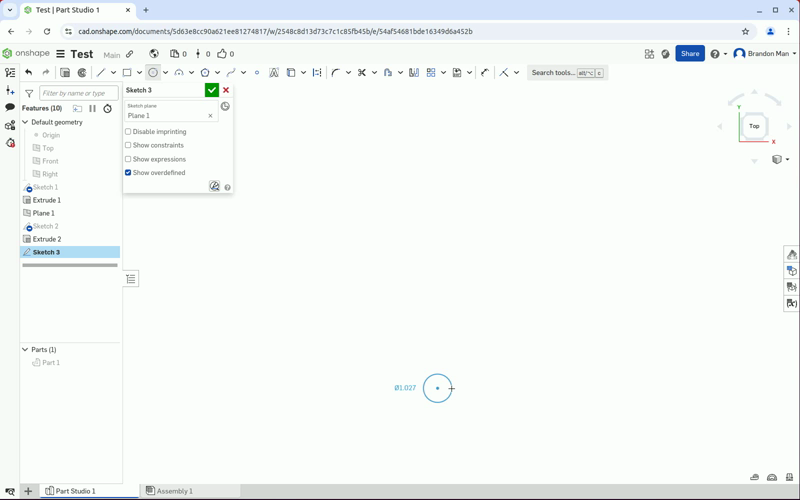
scroll(6)
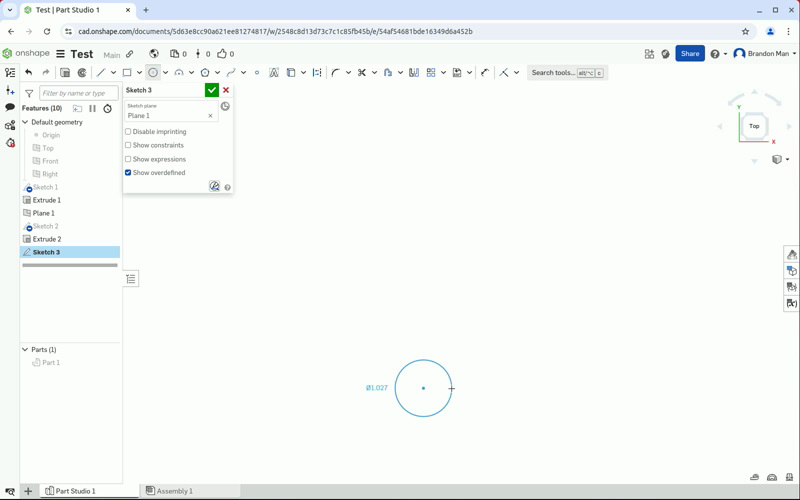
click(451, 388)
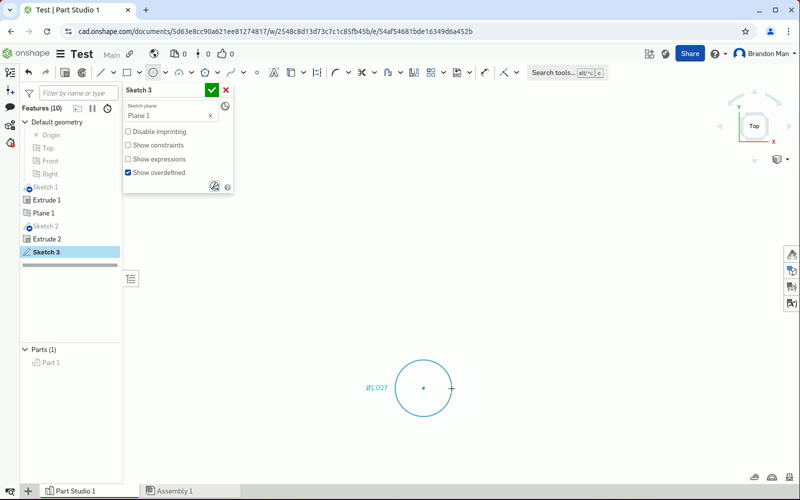
scroll(-6)
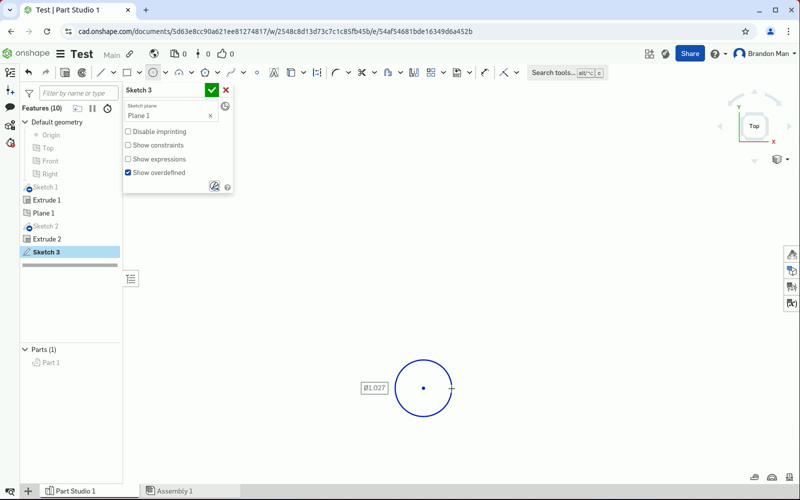
scroll(-6)
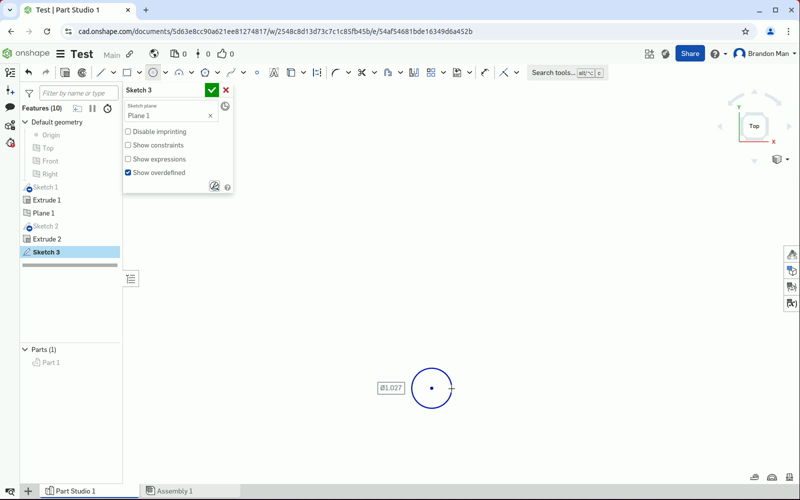
scroll(-6)
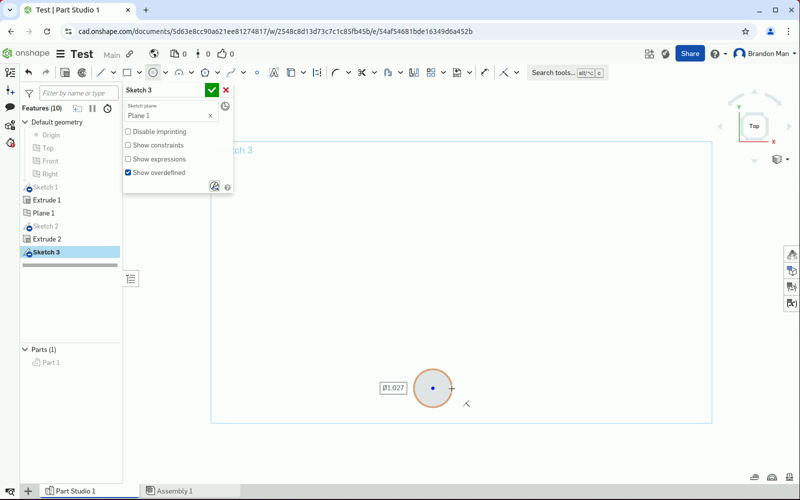
scroll(-6)
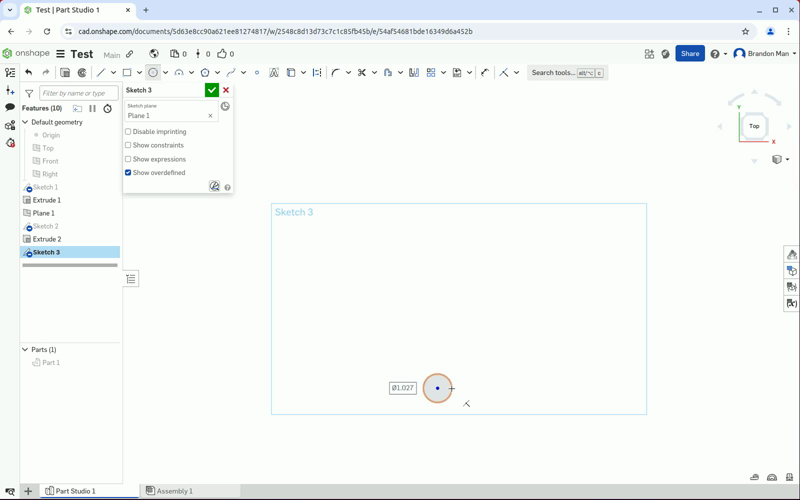
scroll(-6)
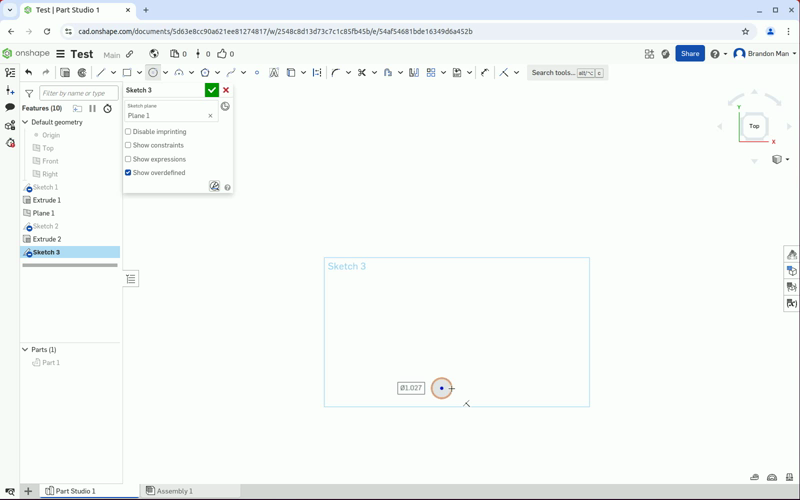
scroll(-6)
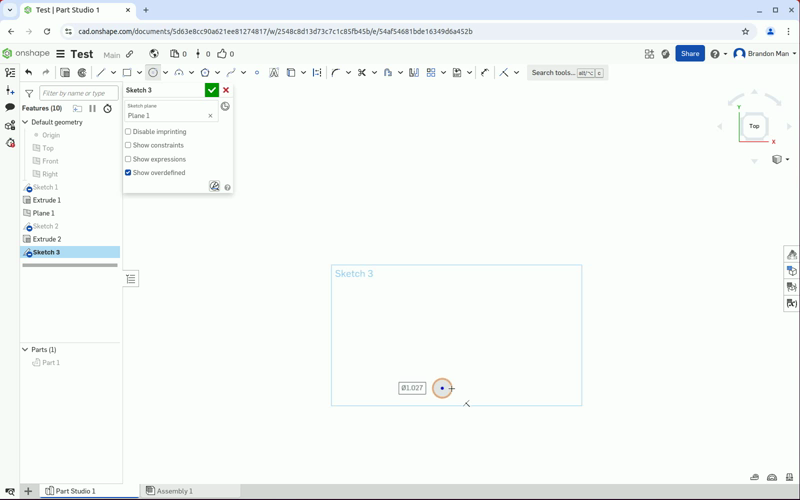
scroll(-6)
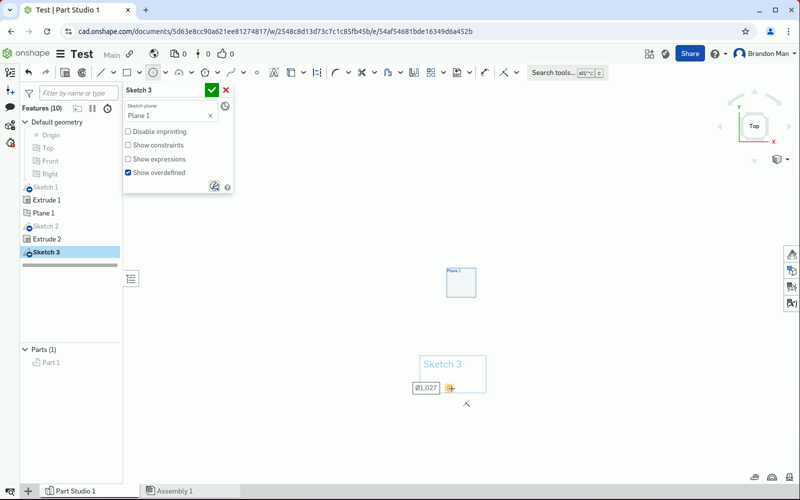
key(esc)
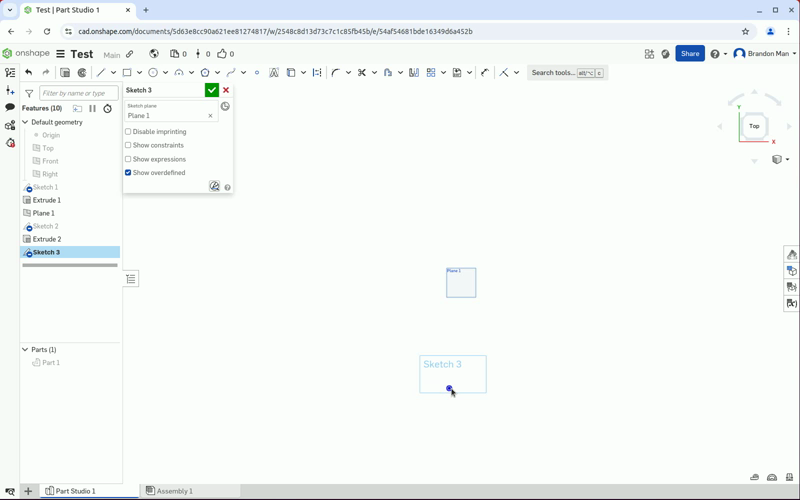
mouse_move(451, 387)
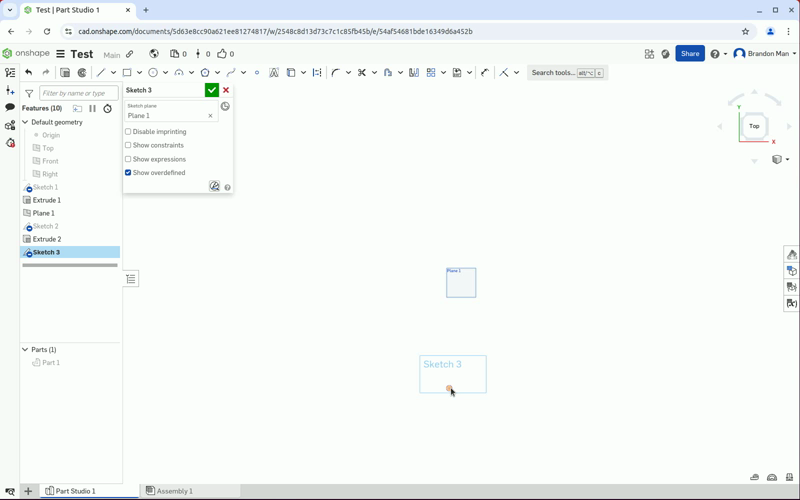
scroll(6)
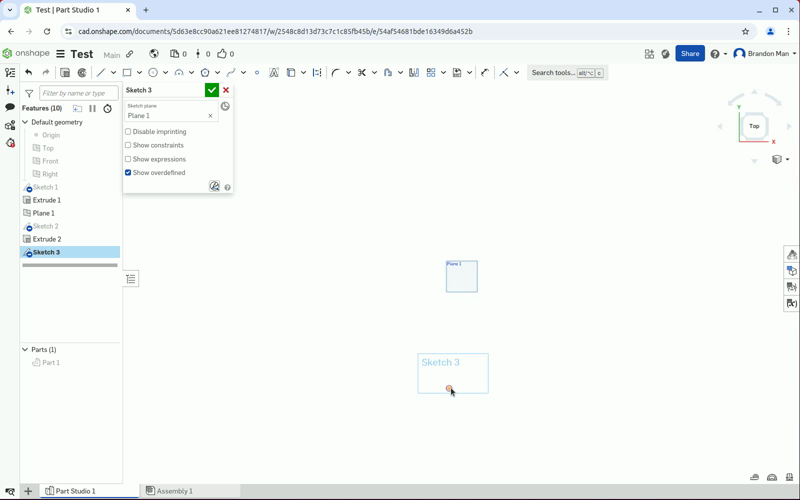
scroll(6)
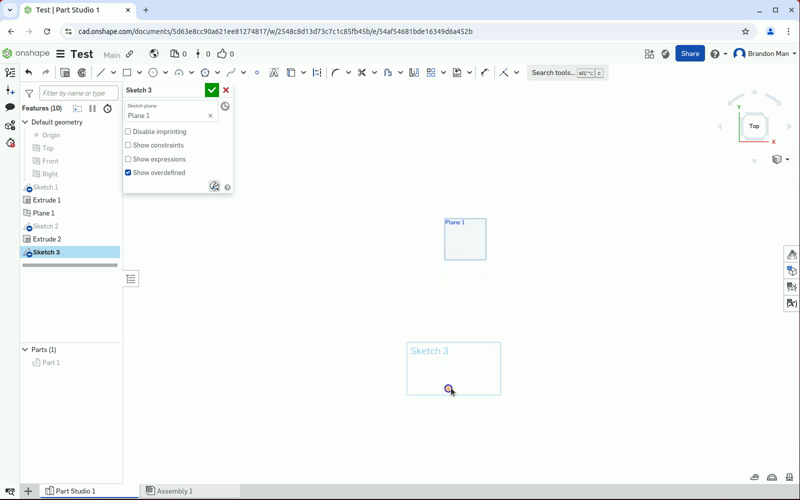
scroll(6)
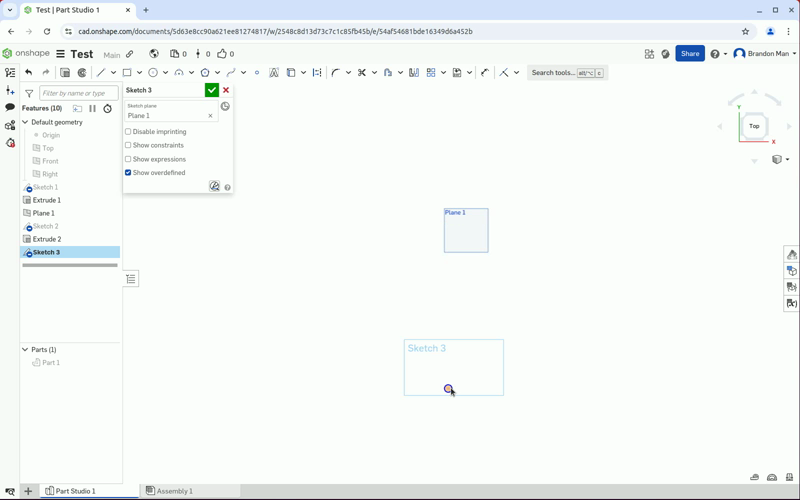
scroll(6)
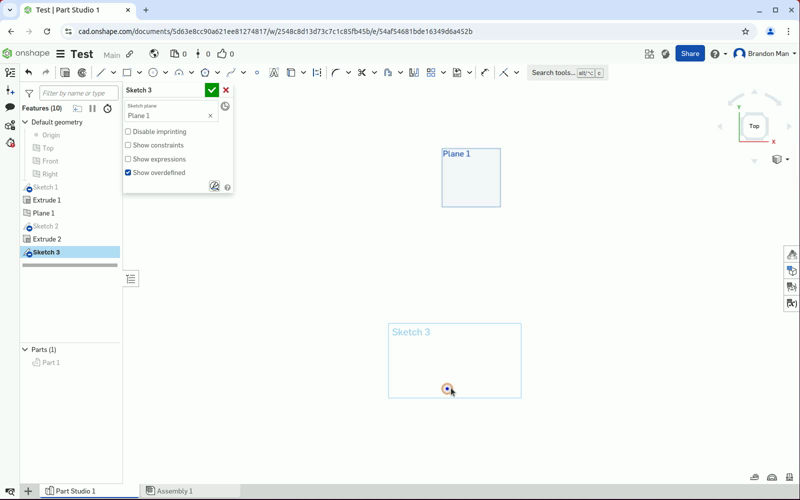
scroll(6)
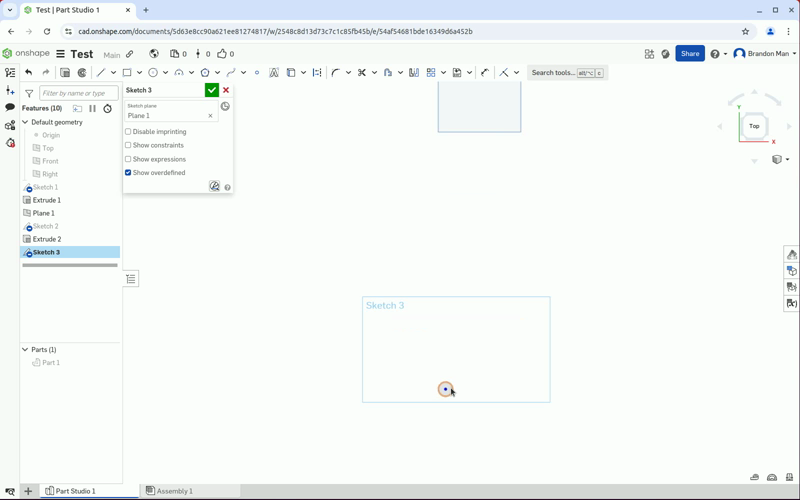
scroll(6)
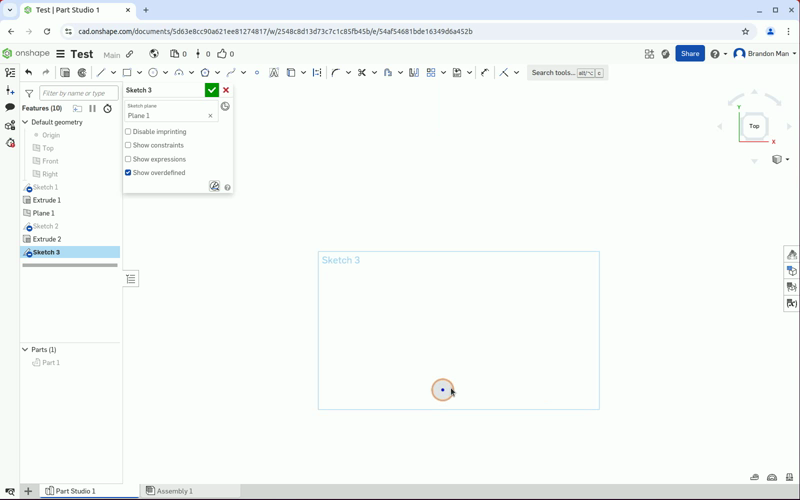
scroll(6)
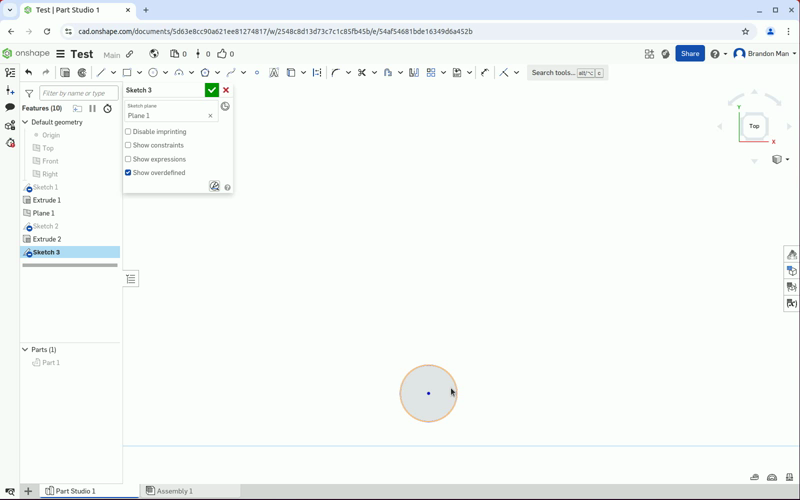
click(451, 387)
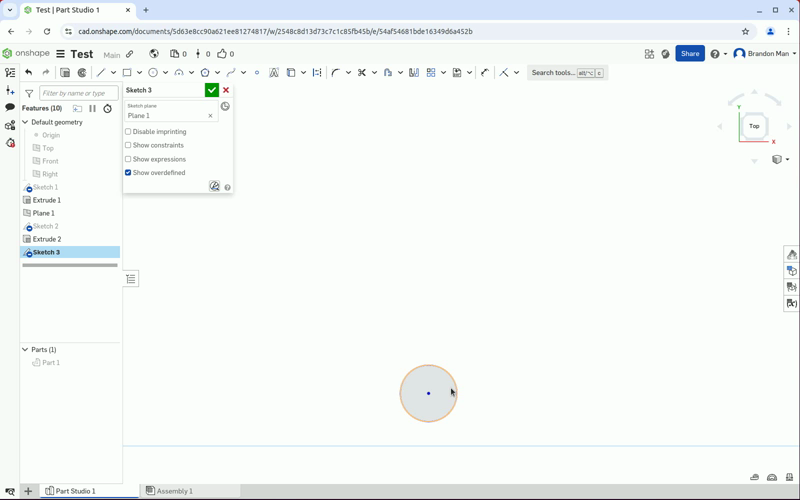
scroll(-6)
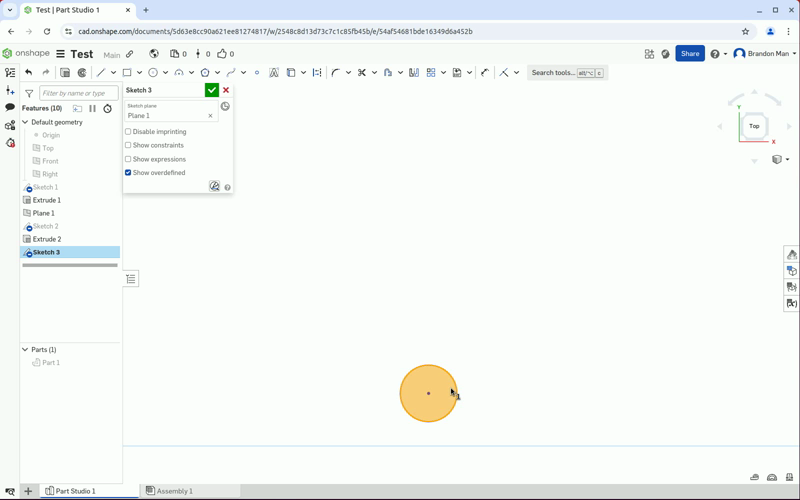
scroll(-6)
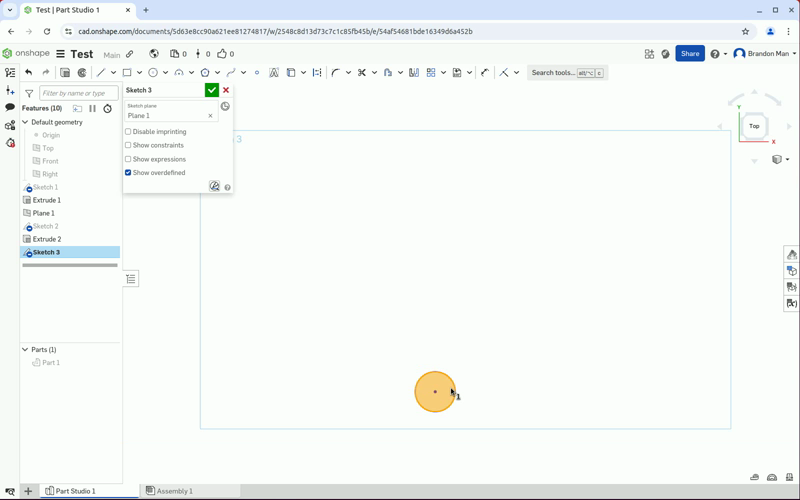
scroll(-6)
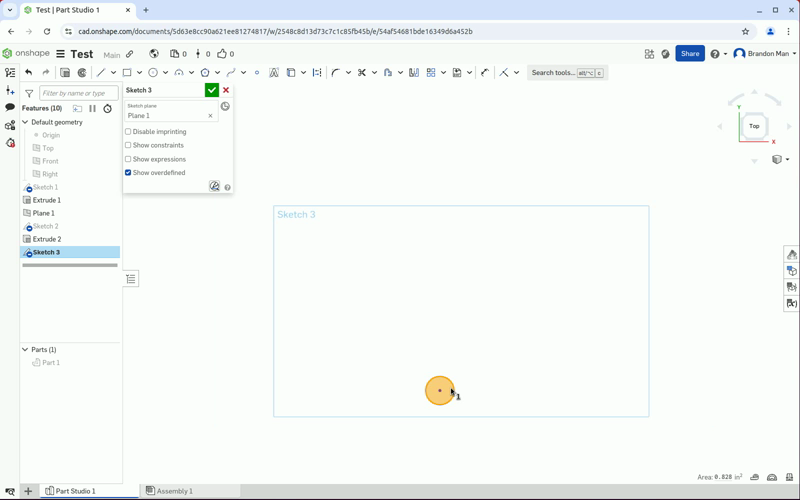
scroll(-6)
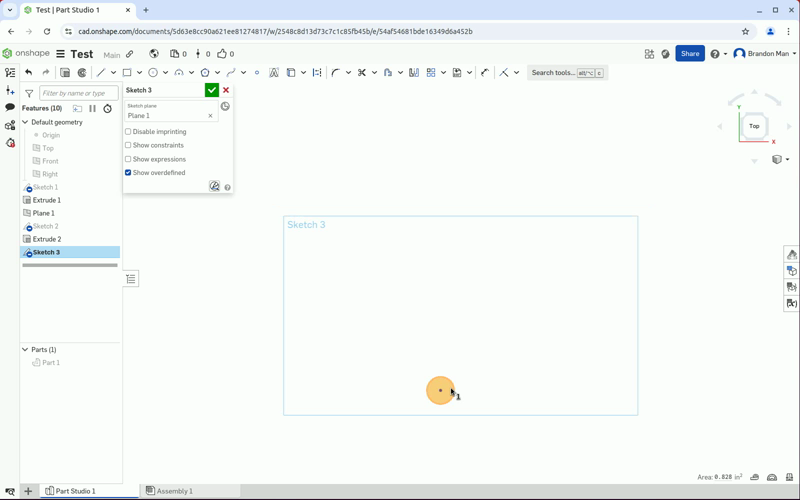
scroll(-6)
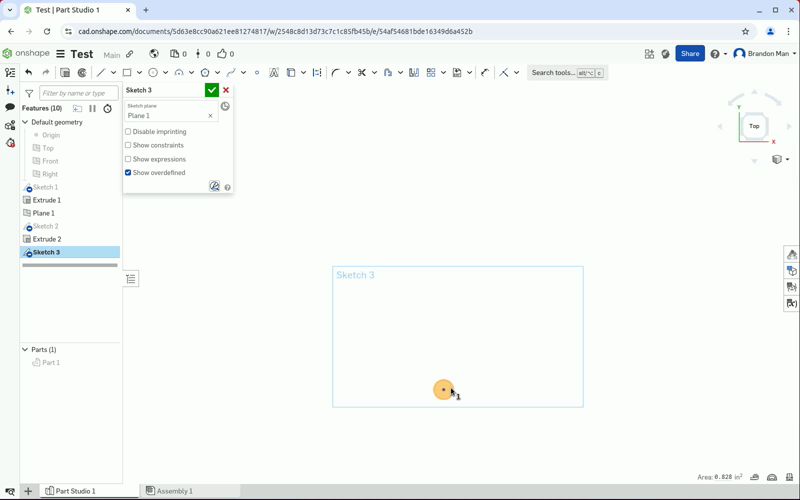
scroll(-6)
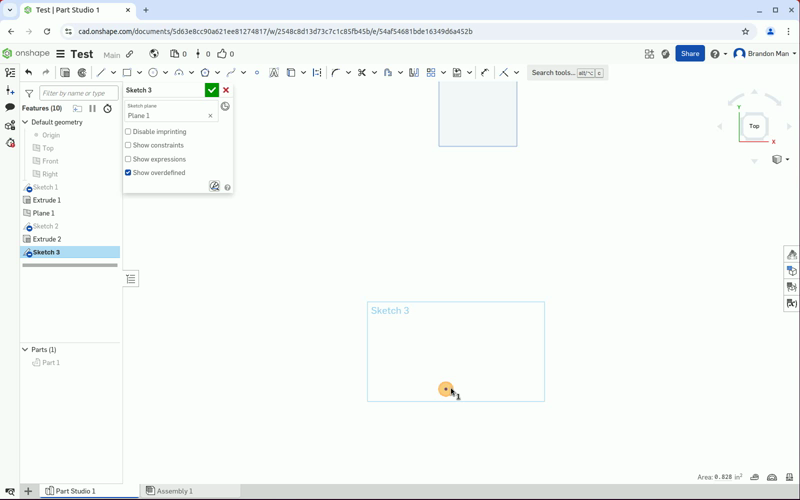
scroll(-6)
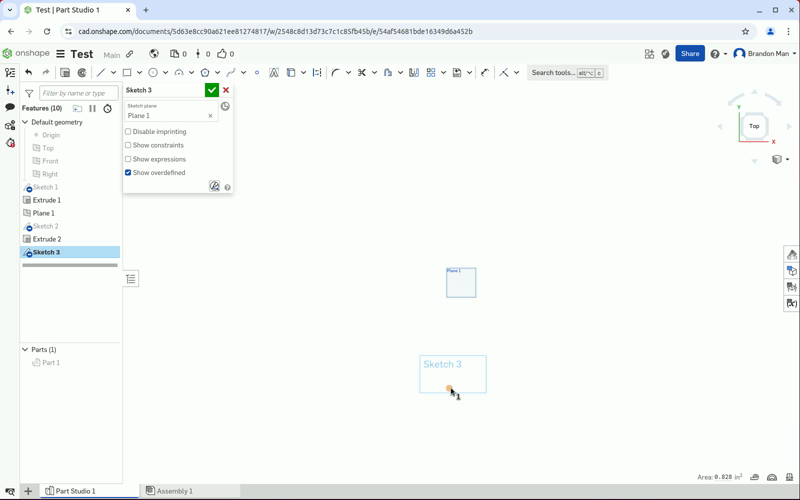
mouse_move(73, 352)
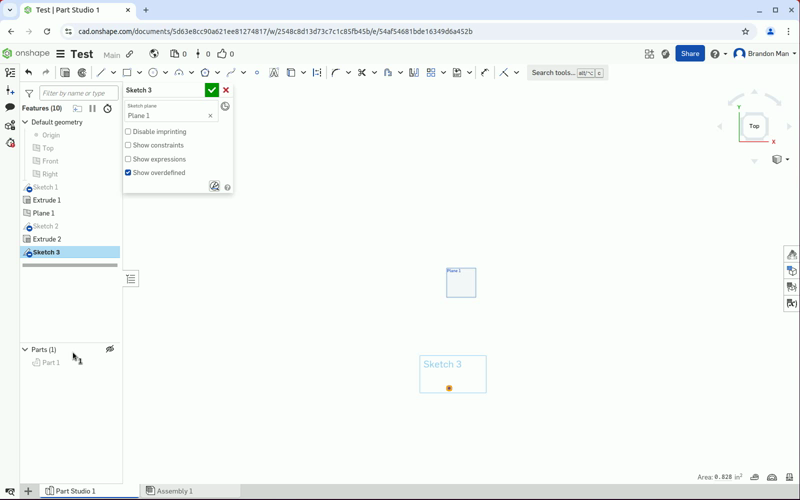
key(shift+y)
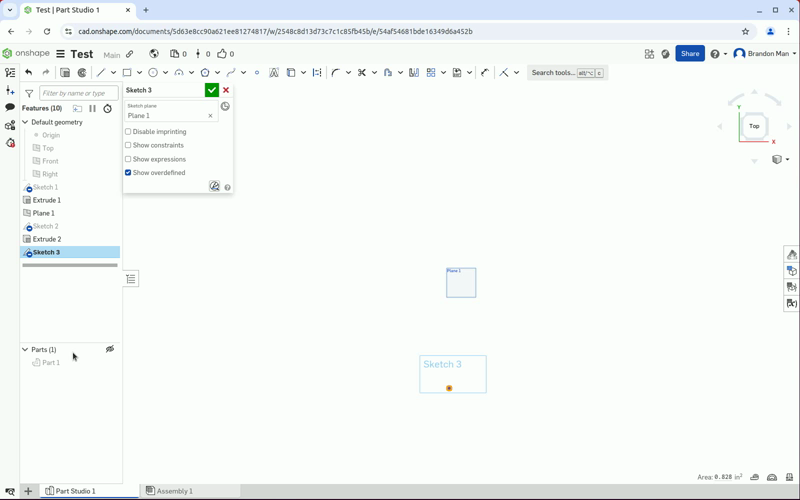
key(shift+e)
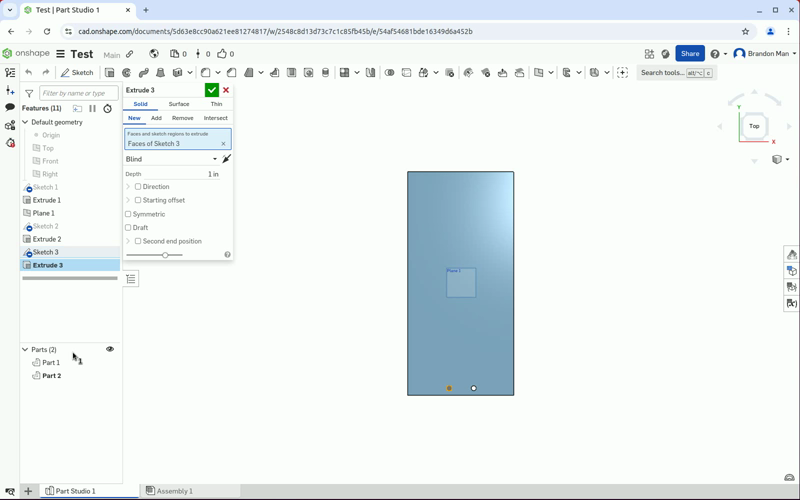
mouse_move(143, 106)
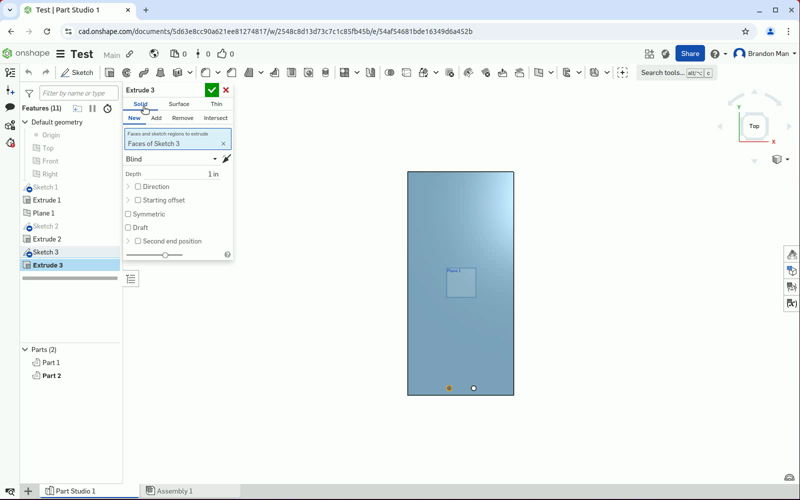
click(143, 106)
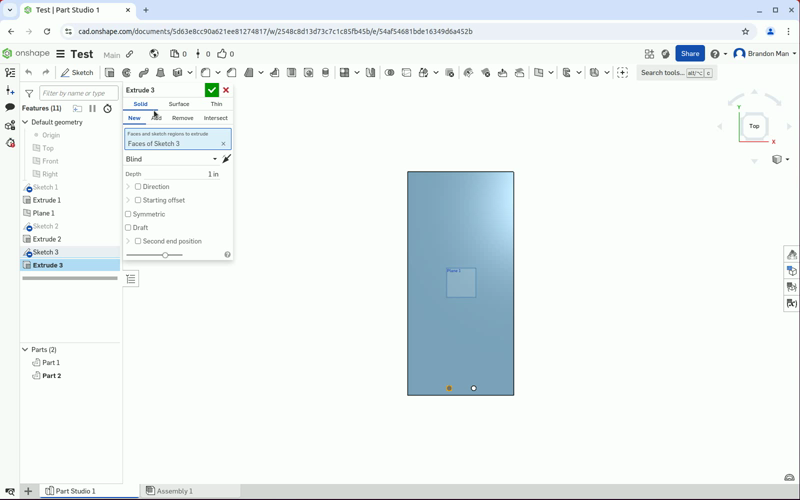
mouse_move(186, 120)
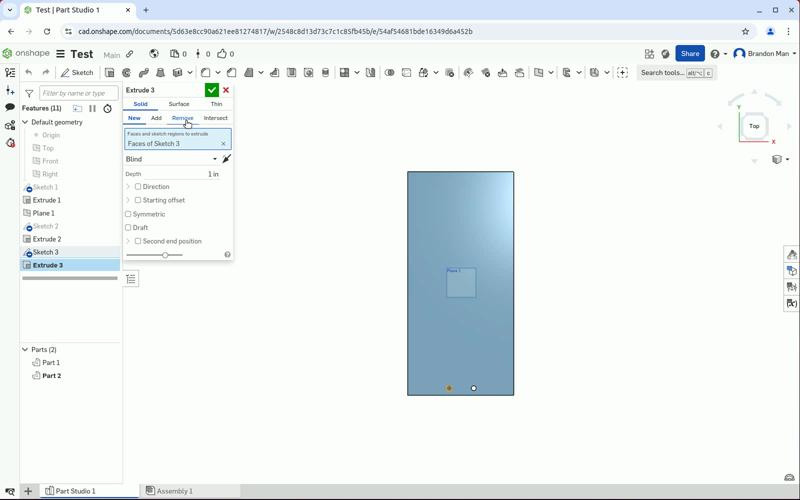
click(186, 120)
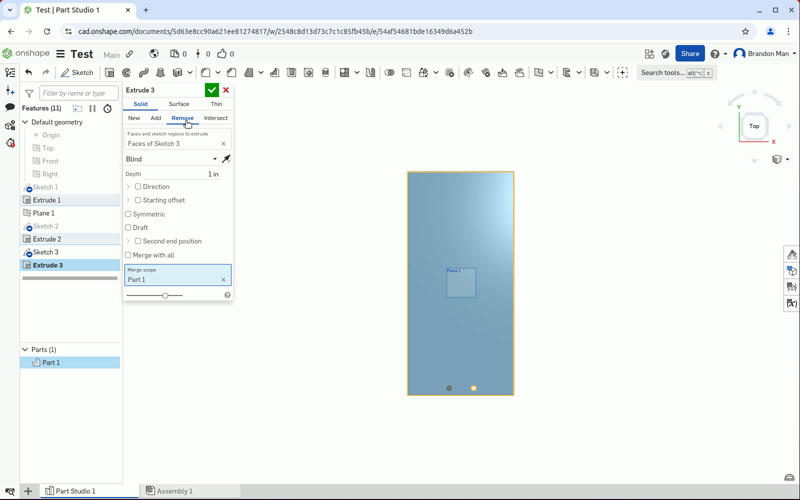
key(tab, 4)
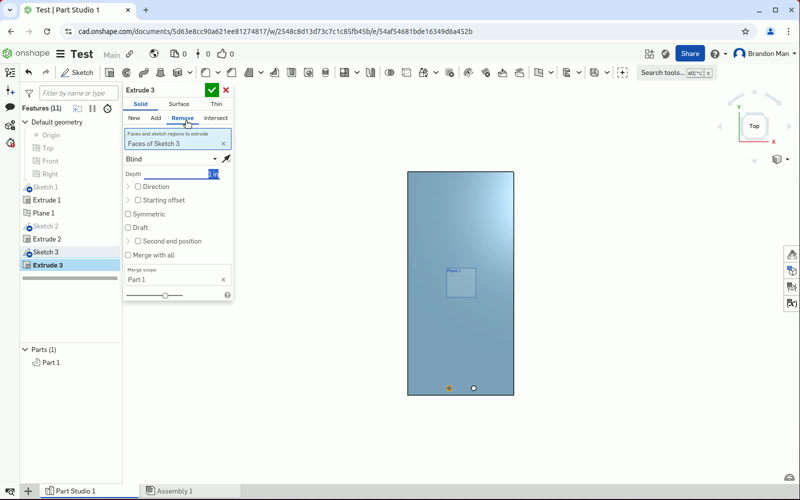
text(2.407)
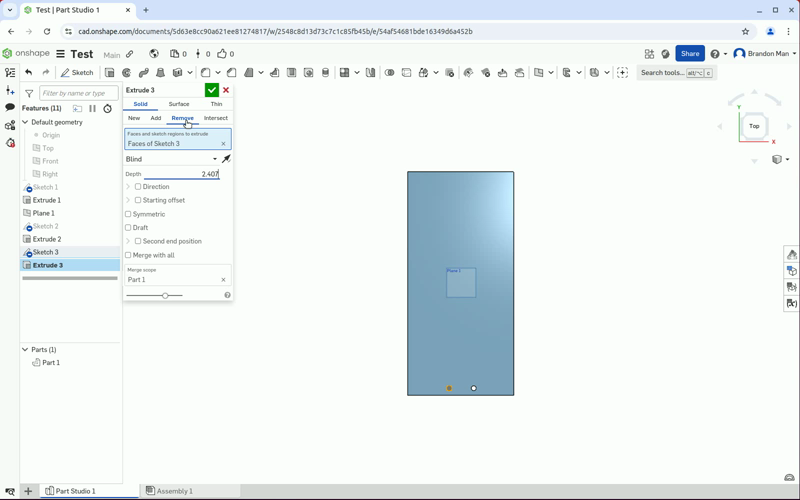
key(tab, 6)
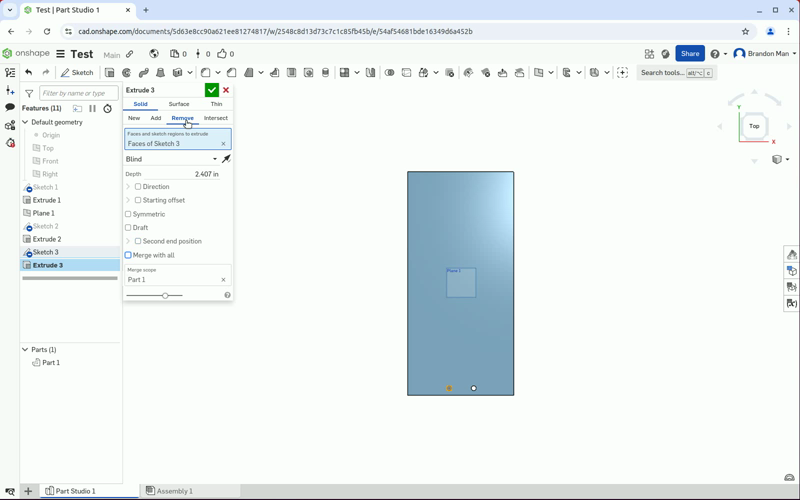
key(space)
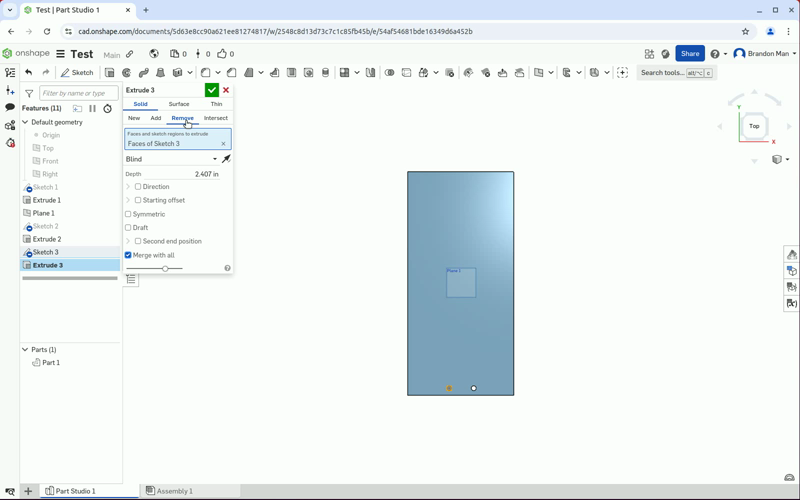
key(enter)
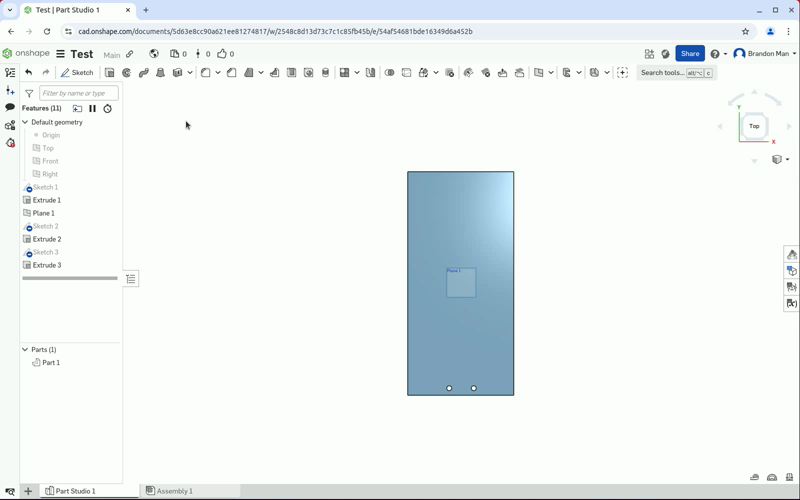
key(shift+h)
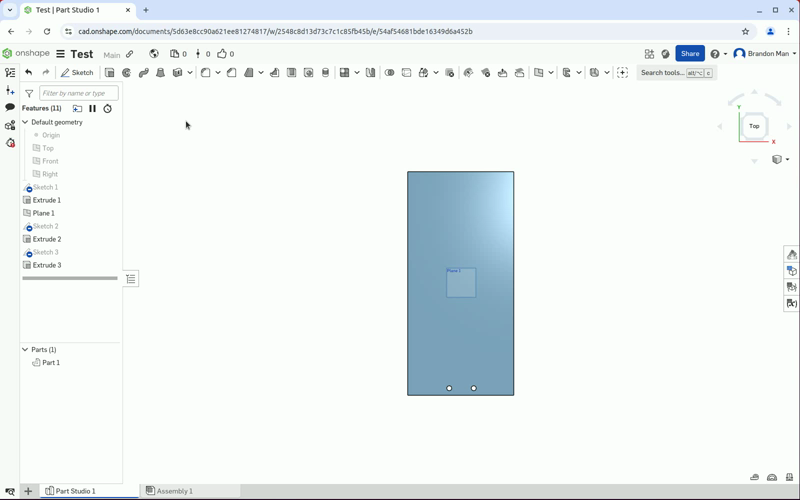
key(shift+h)
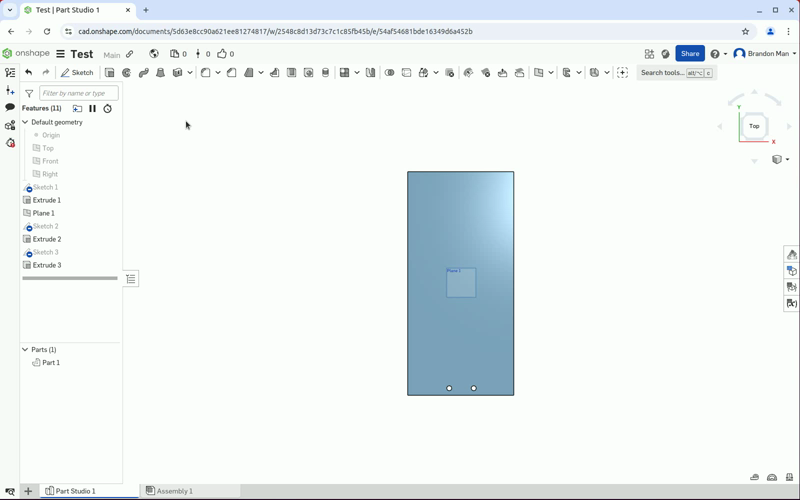
mouse_move(73, 189)
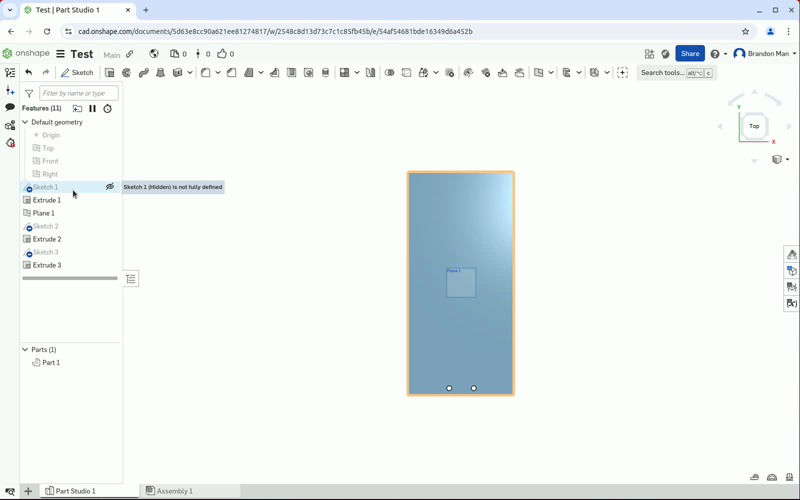
click(73, 189)
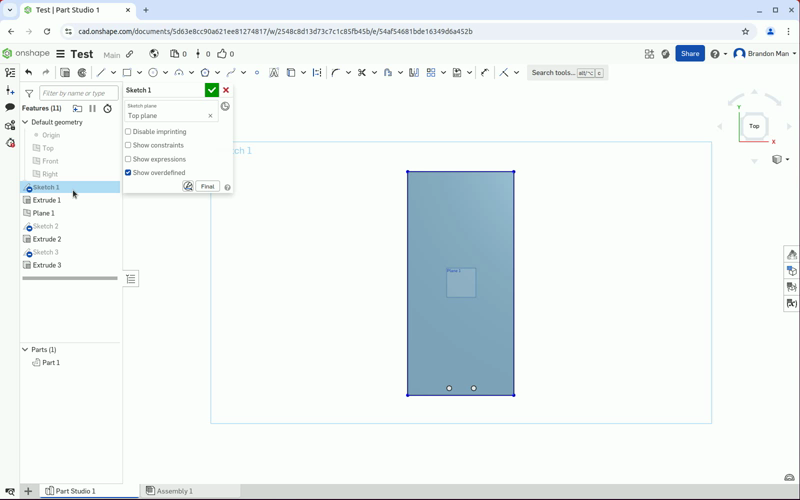
mouse_move(229, 92)
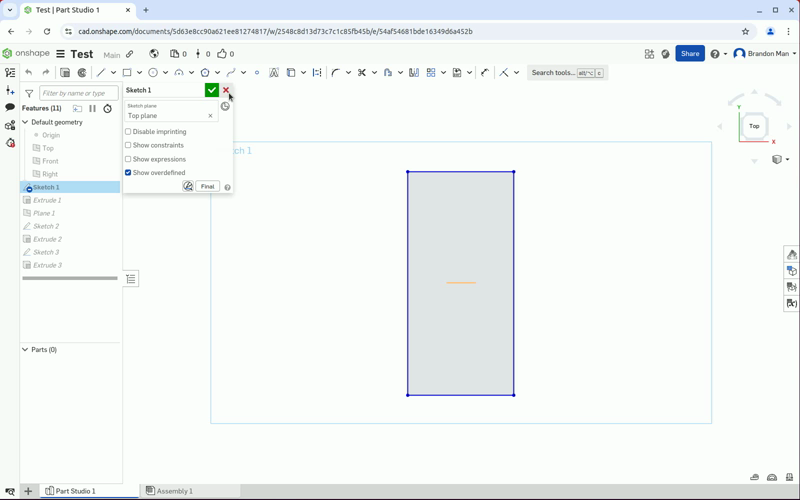
click(229, 92)
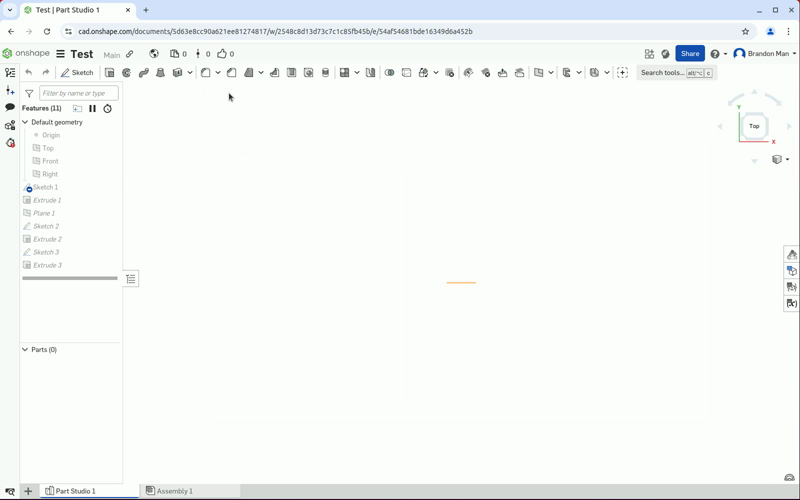
key(shift+s)
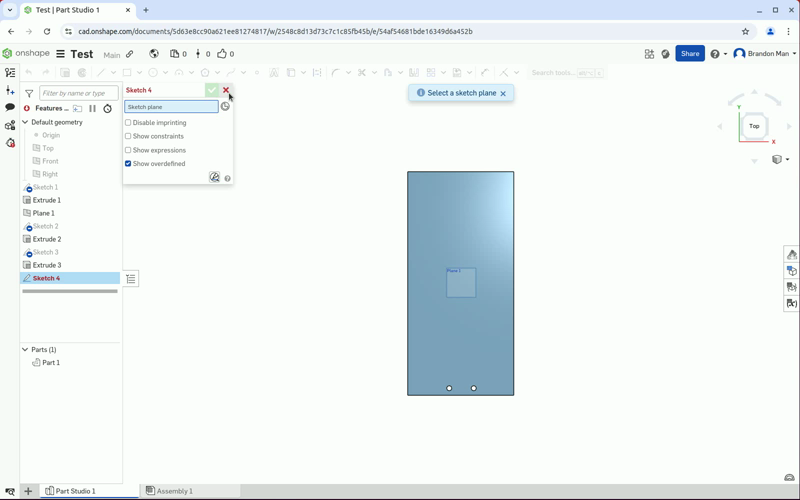
mouse_move(73, 215)
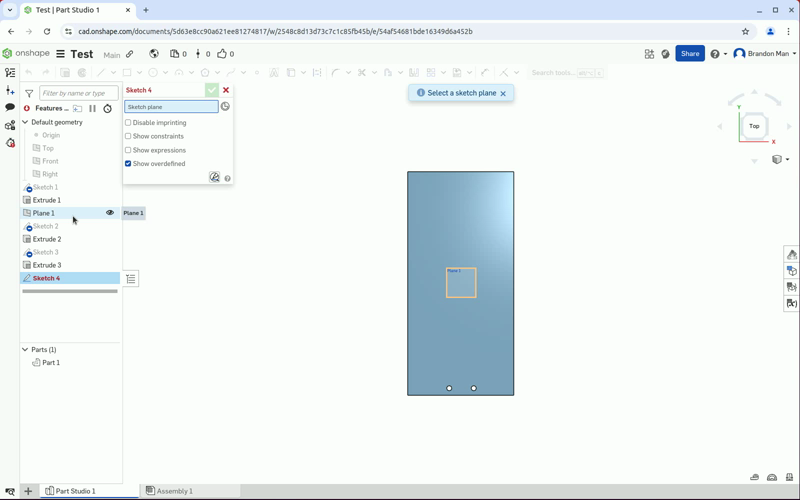
click(73, 215)
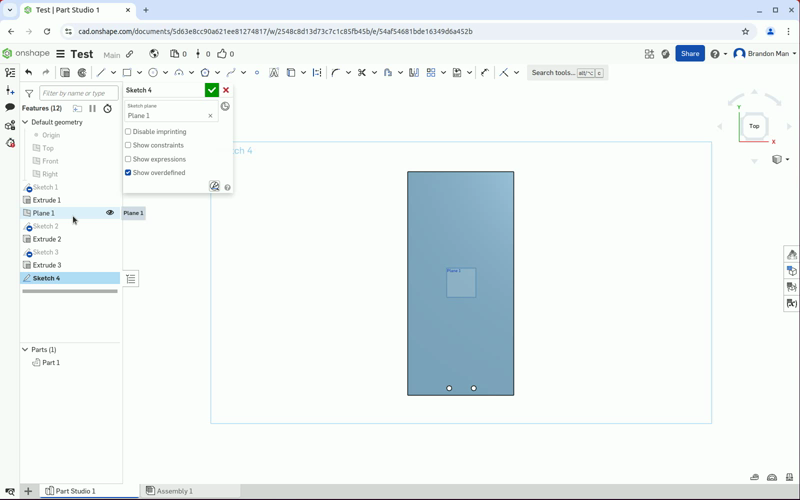
mouse_move(73, 352)
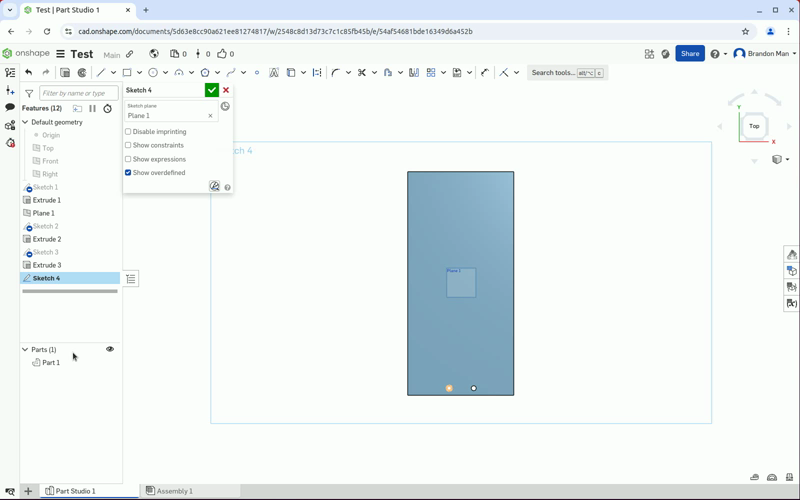
key(y)
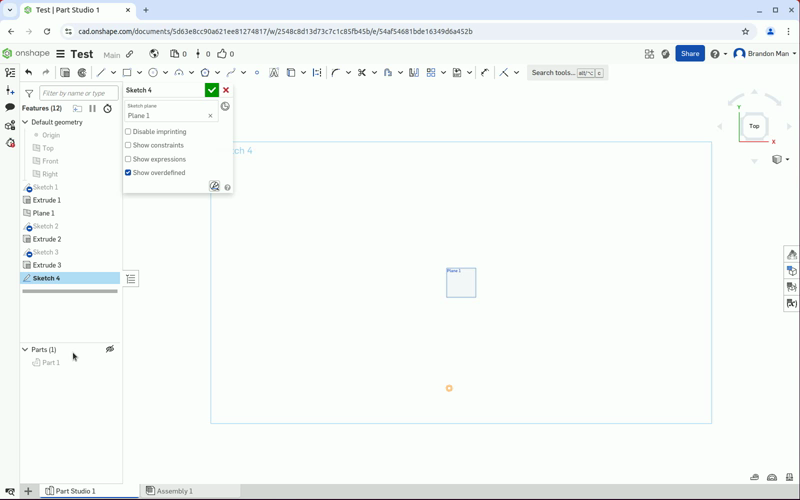
key(c)
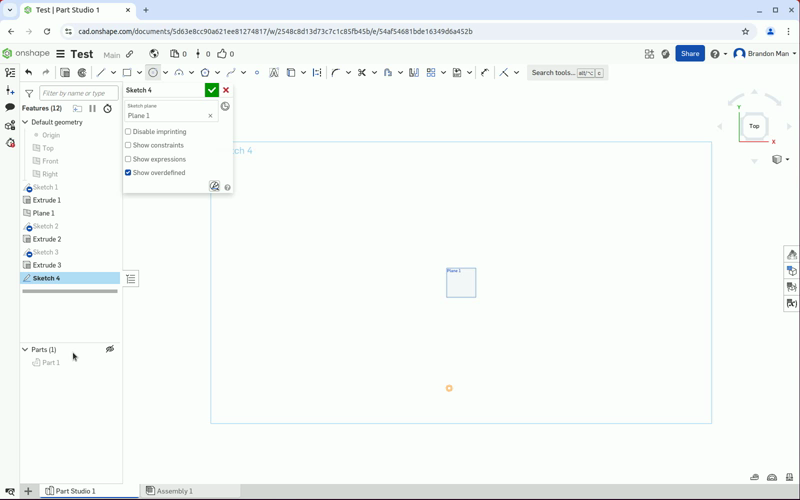
key_down(shift)
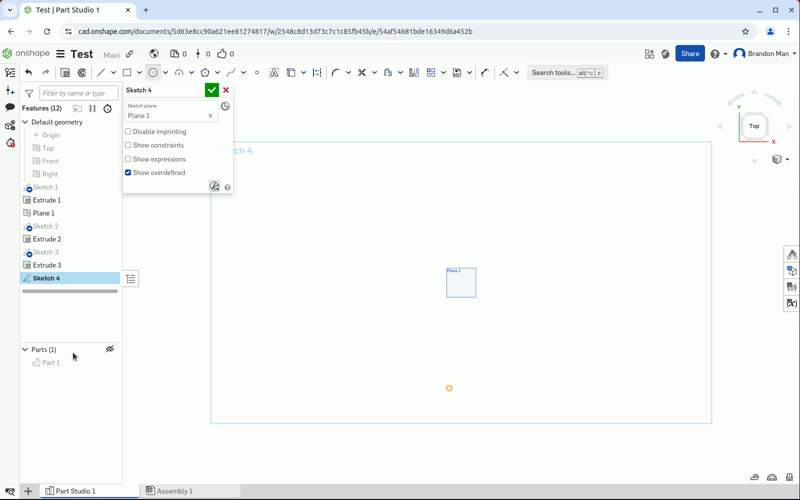
mouse_move(473, 388)
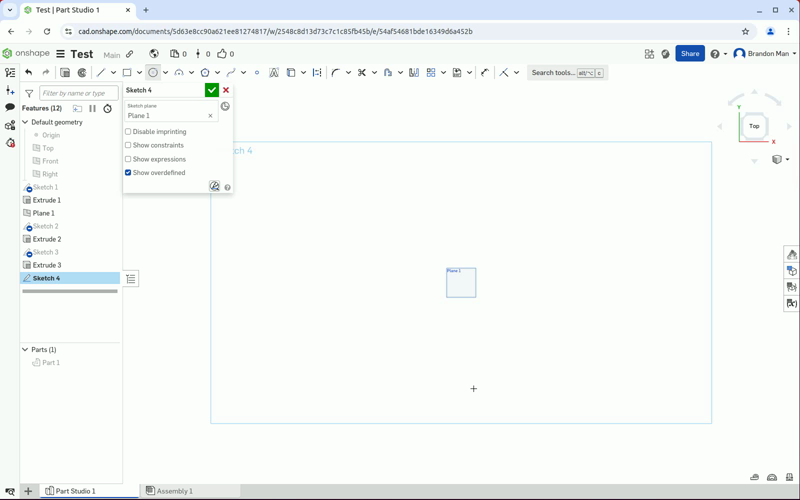
click(473, 388)
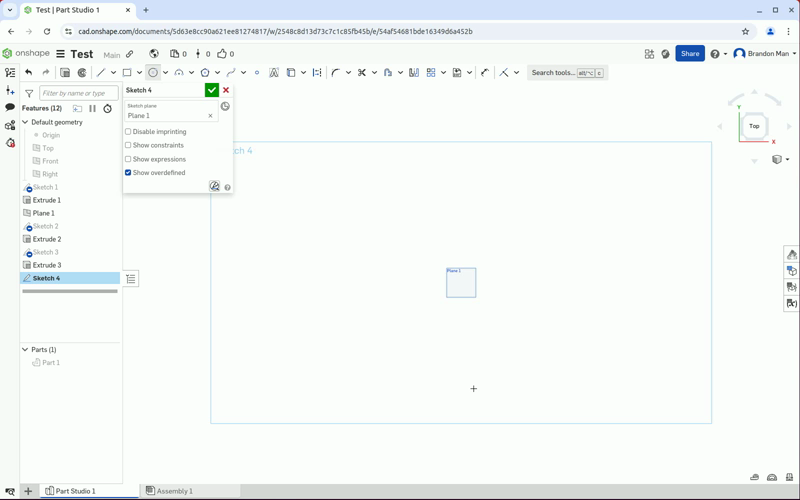
key_up(shift)
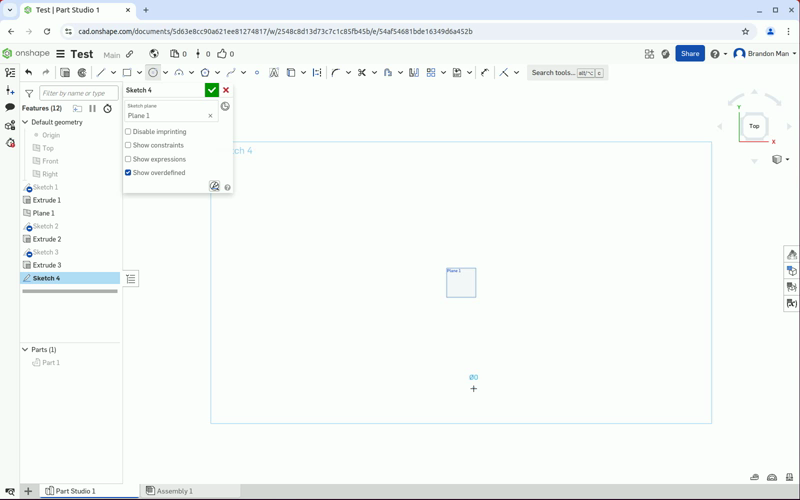
mouse_move(476, 388)
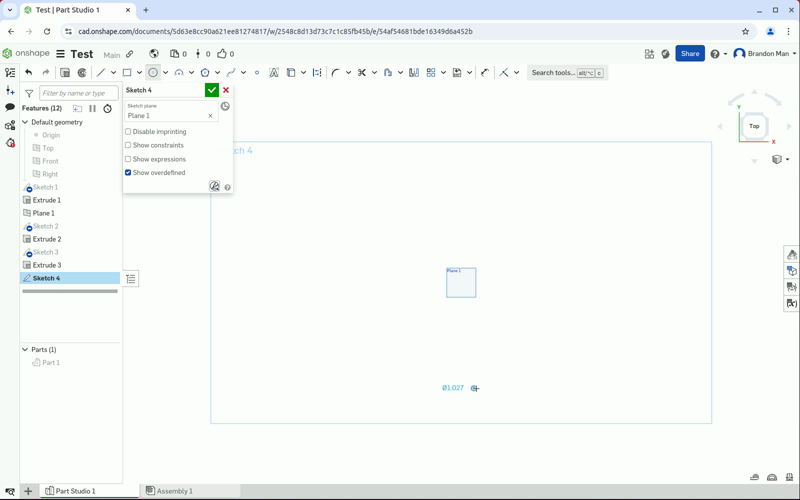
scroll(6)
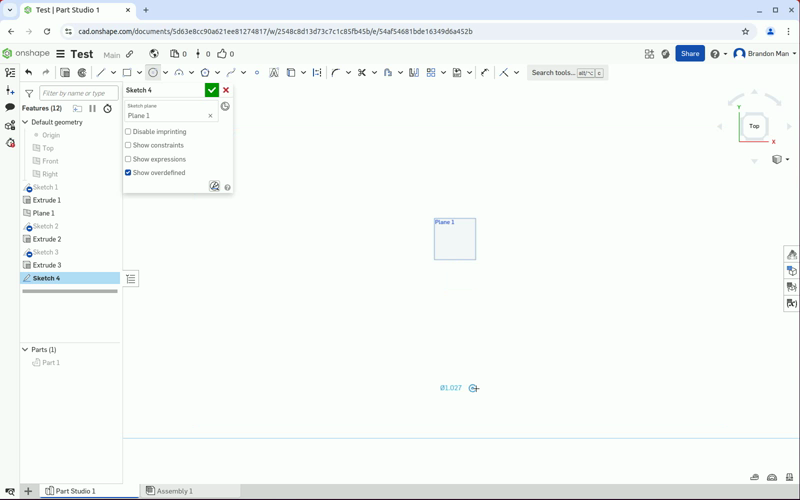
scroll(6)
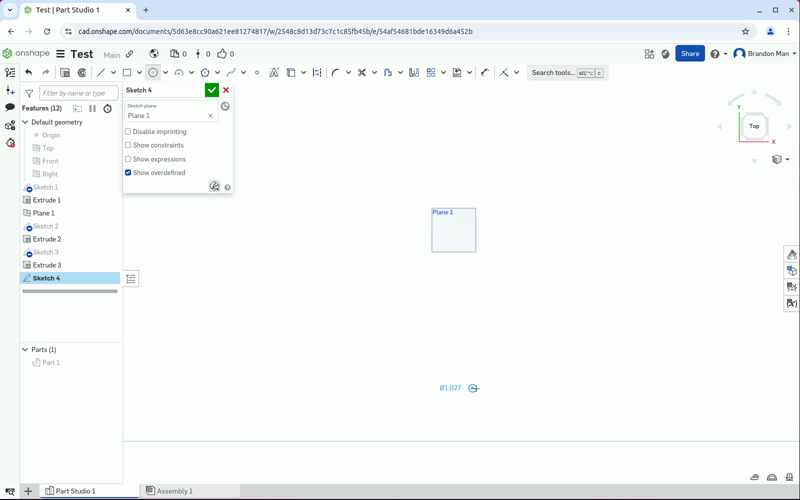
scroll(6)
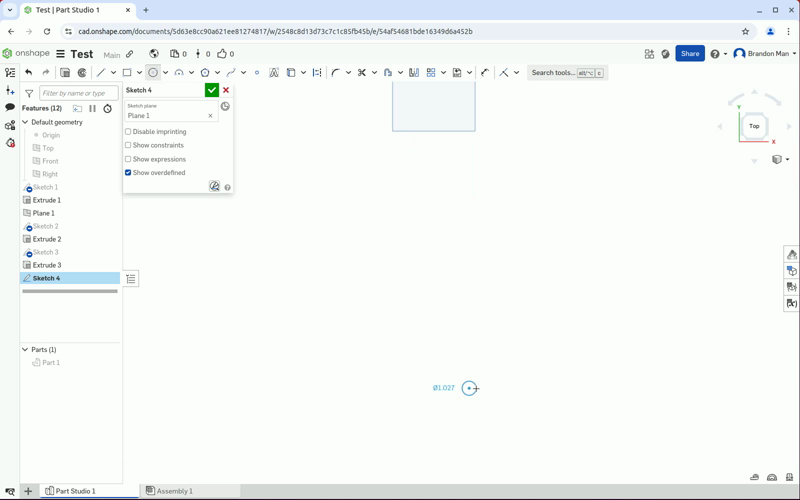
scroll(6)
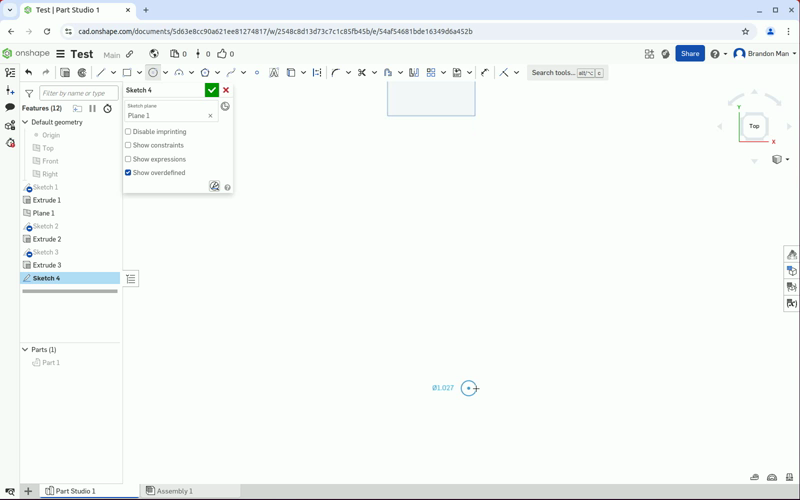
scroll(6)
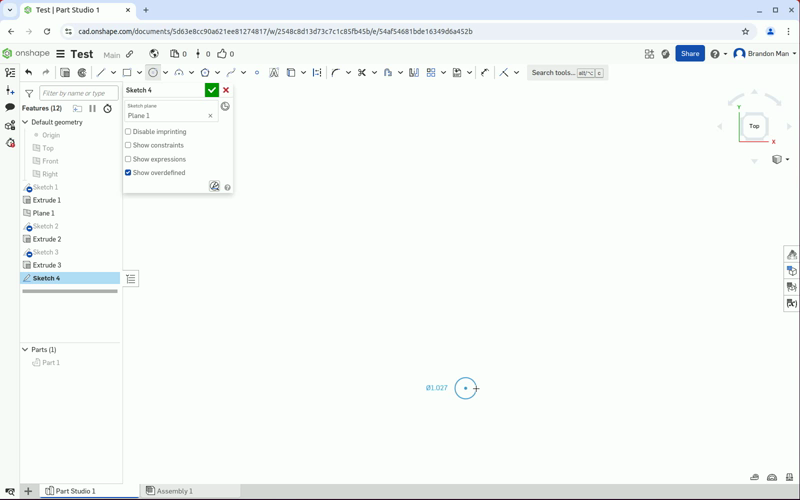
scroll(6)
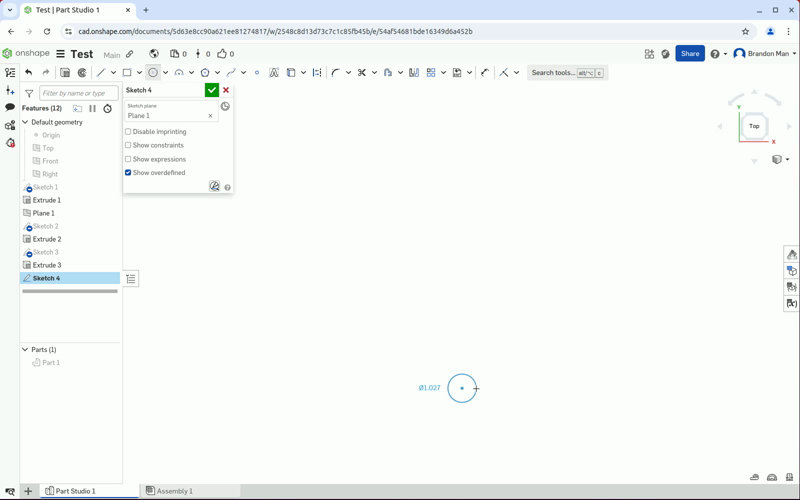
scroll(6)
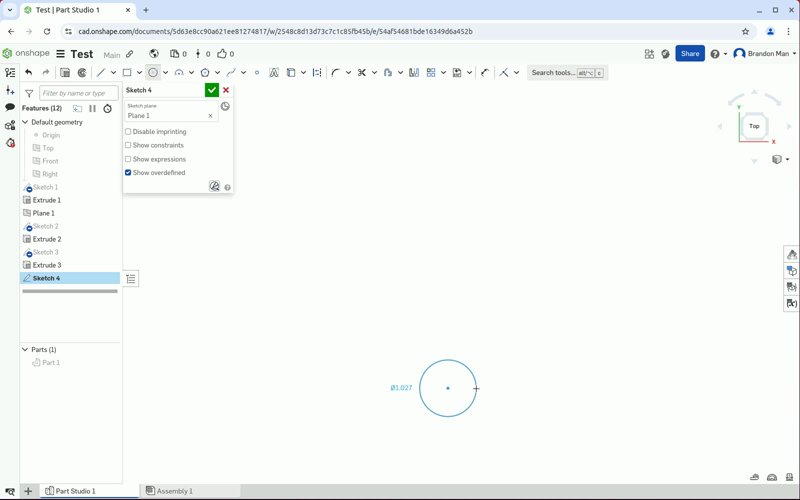
click(476, 388)
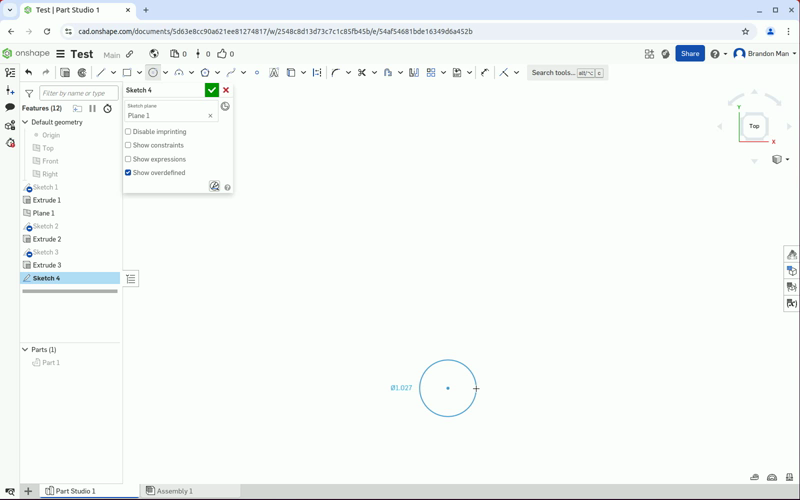
scroll(-6)
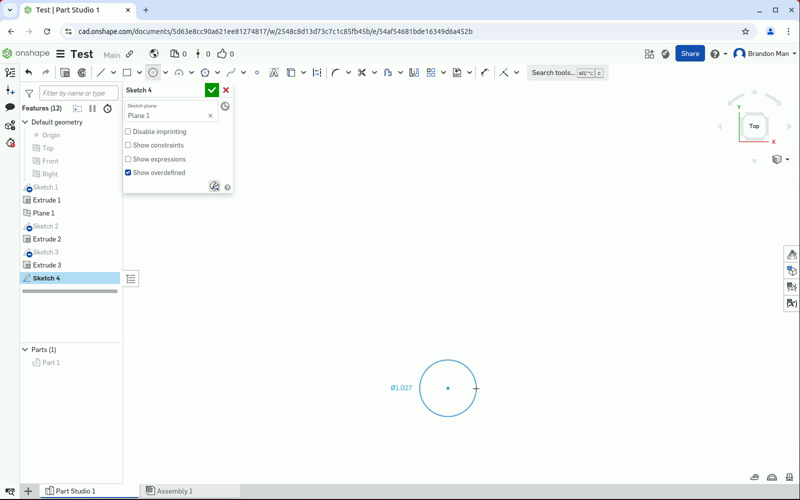
scroll(-6)
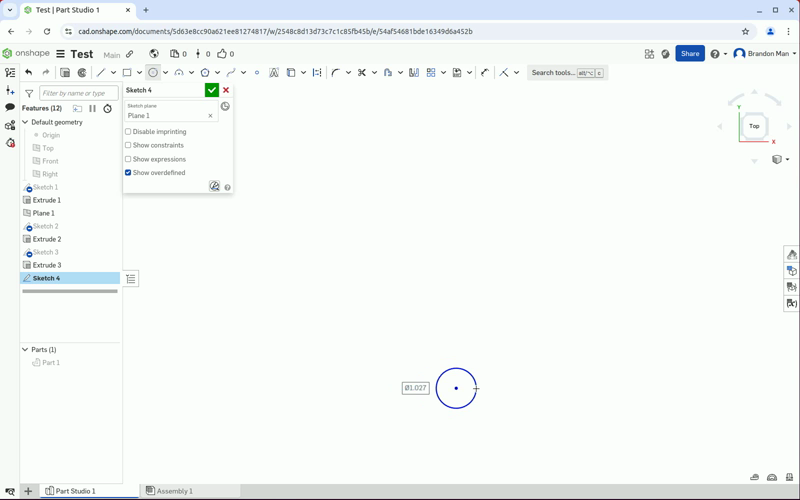
scroll(-6)
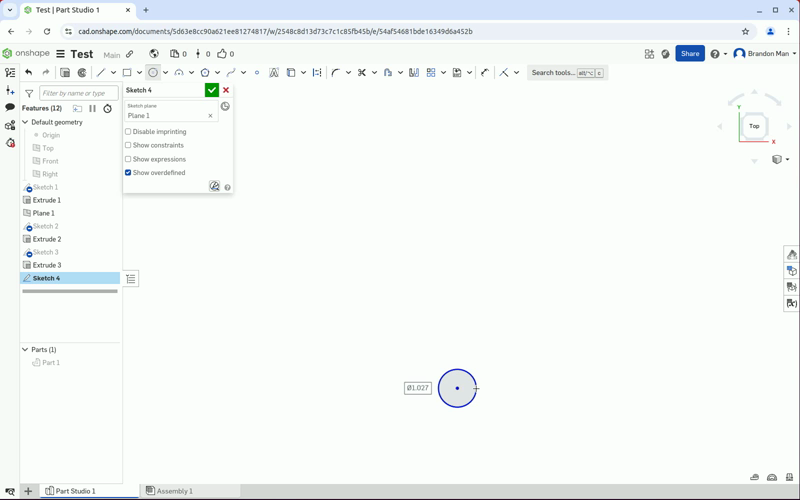
scroll(-6)
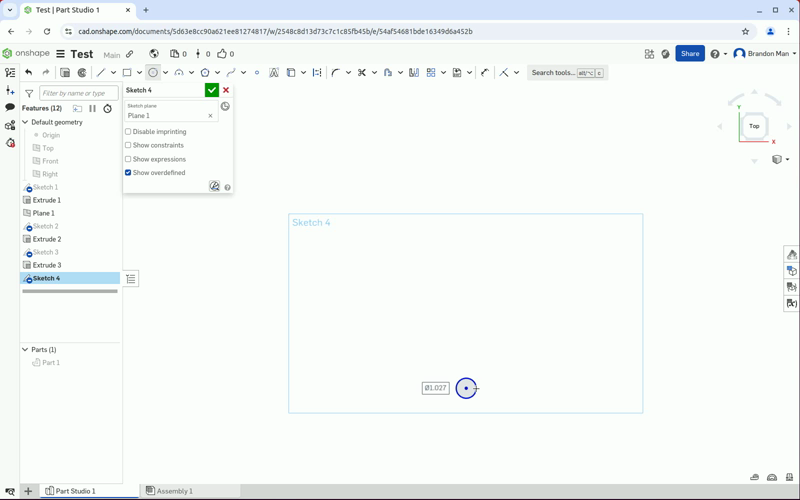
scroll(-6)
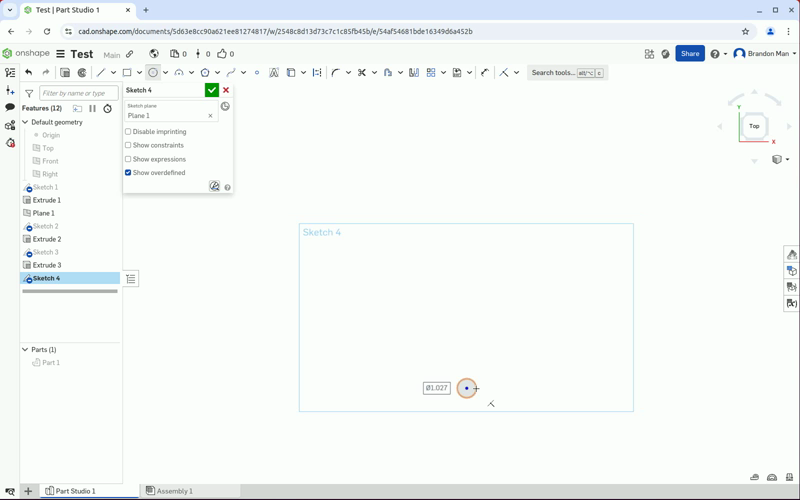
scroll(-6)
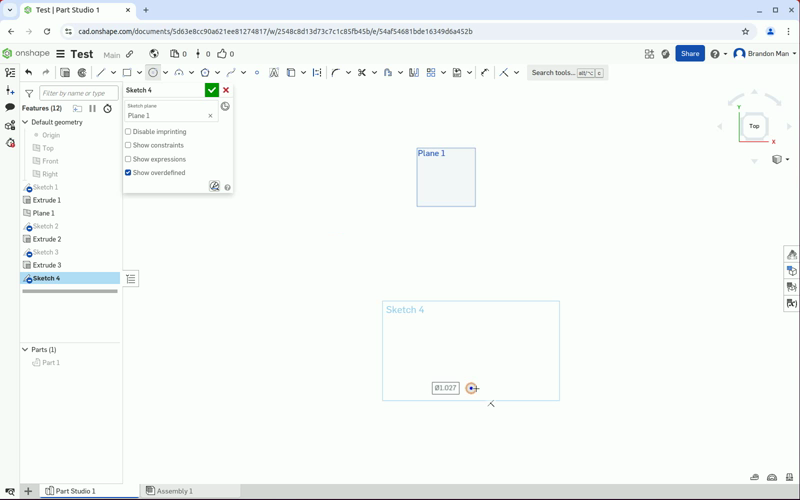
scroll(-6)
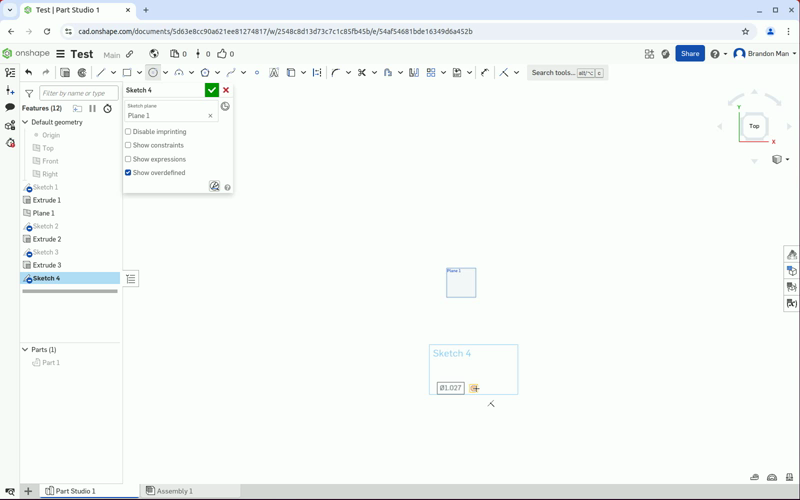
key(esc)
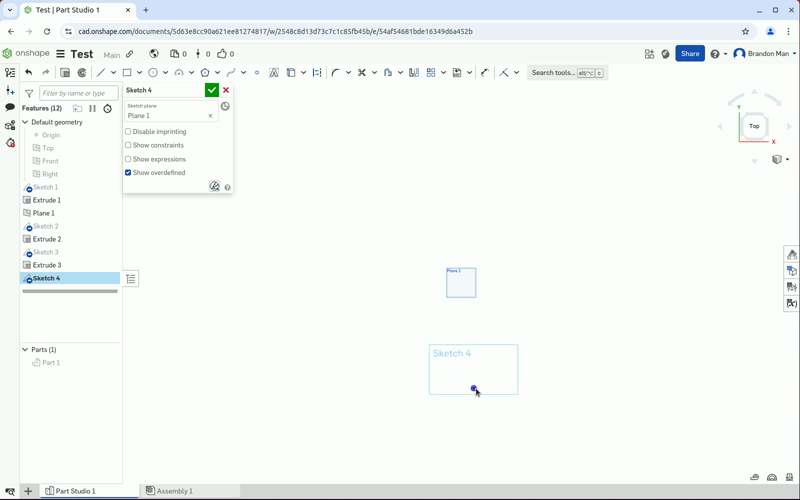
mouse_move(474, 386)
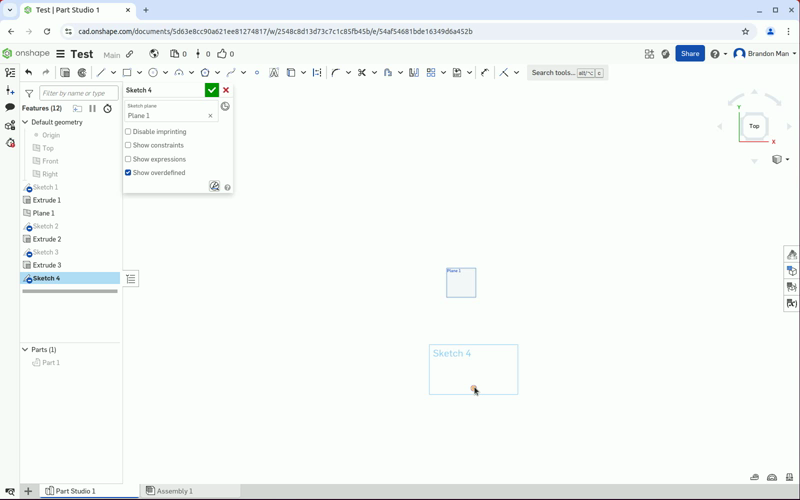
scroll(6)
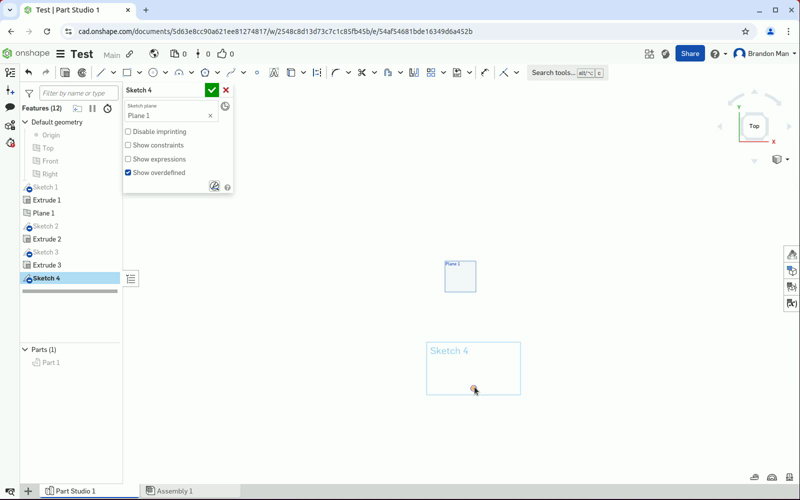
scroll(6)
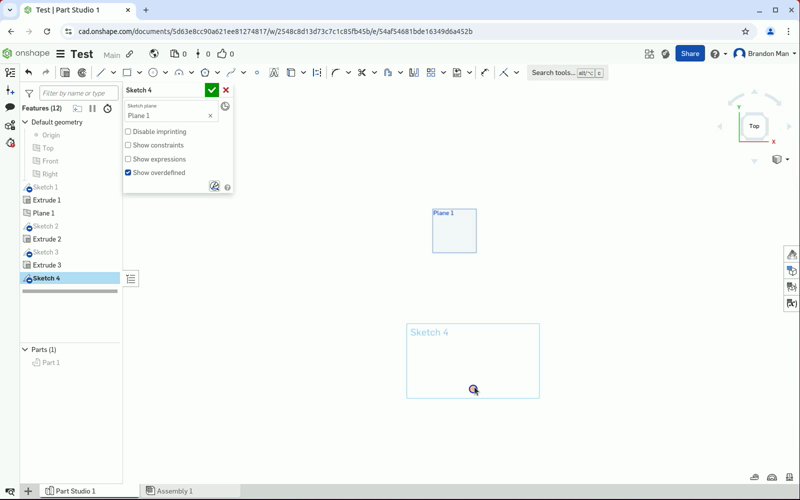
scroll(6)
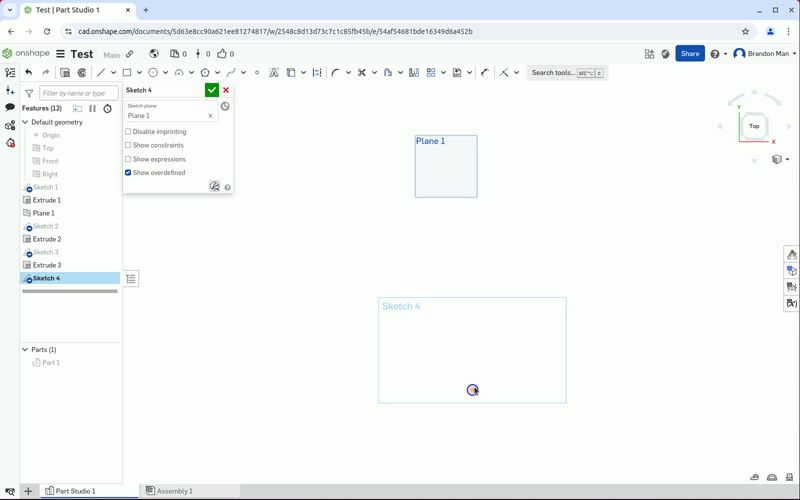
scroll(6)
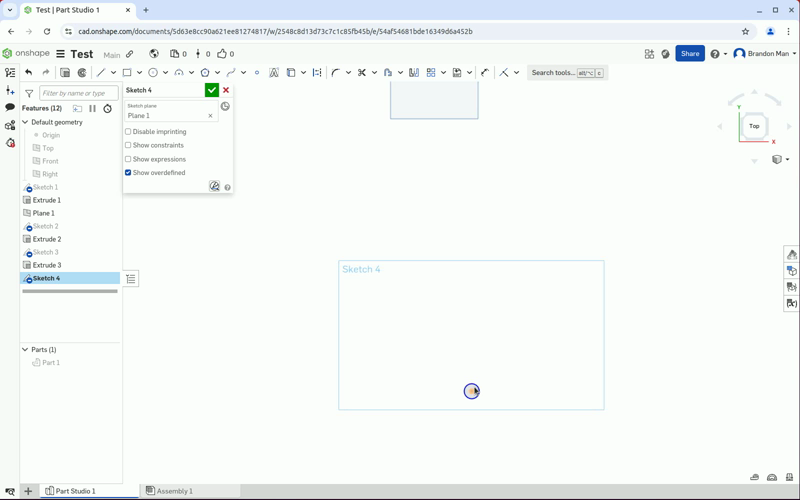
scroll(6)
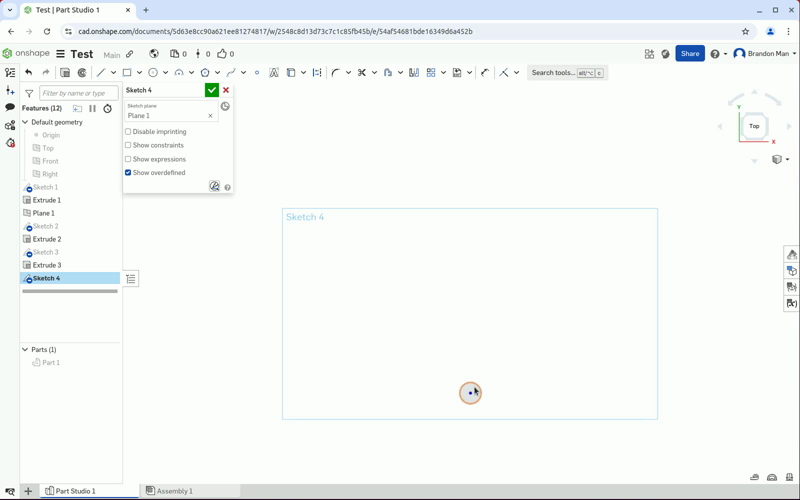
scroll(6)
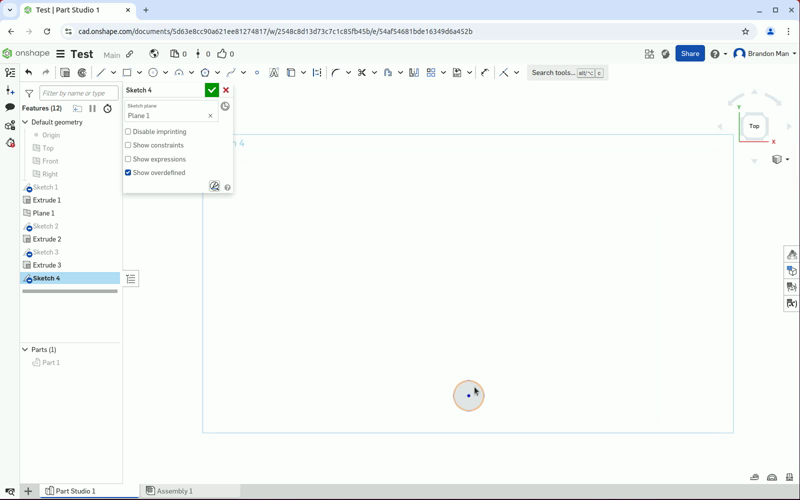
scroll(6)
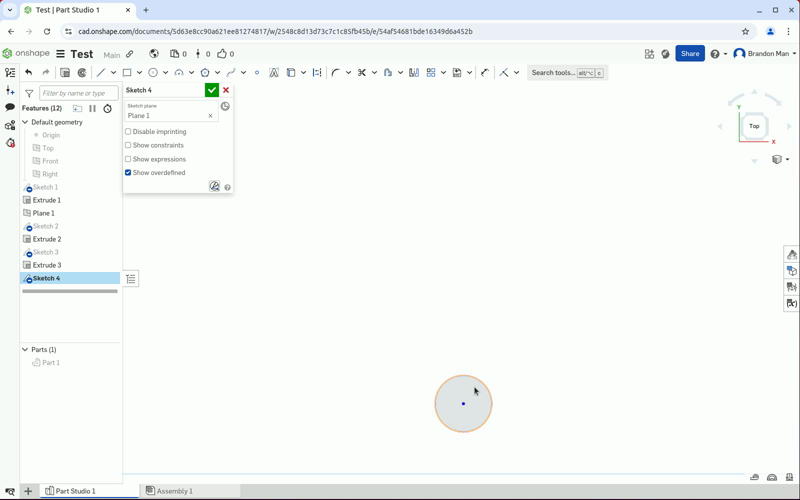
click(474, 386)
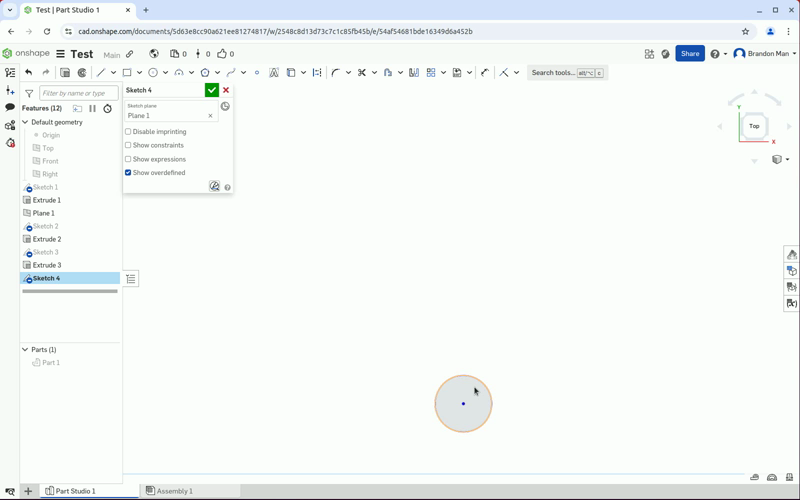
scroll(-6)
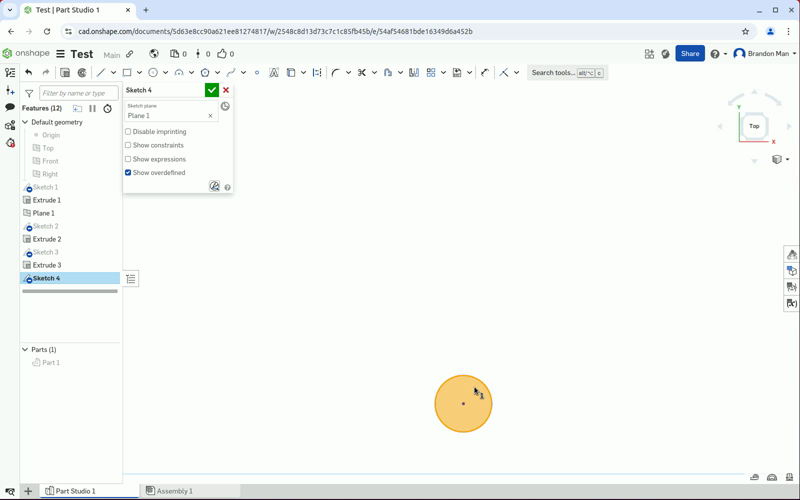
scroll(-6)
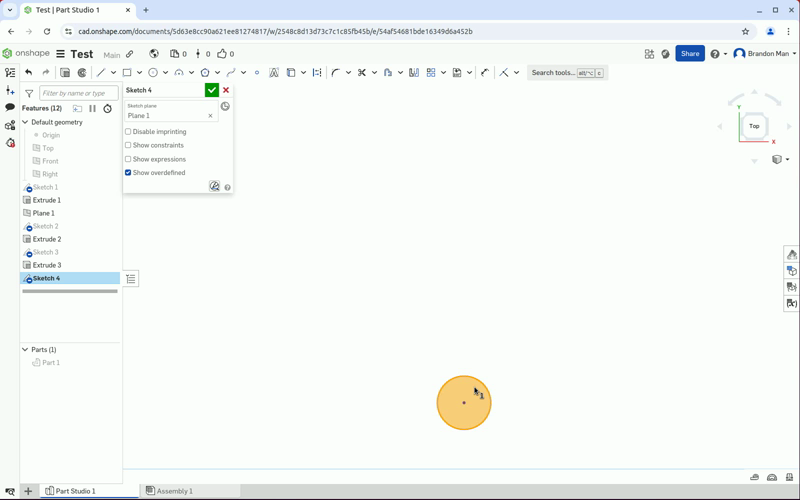
scroll(-6)
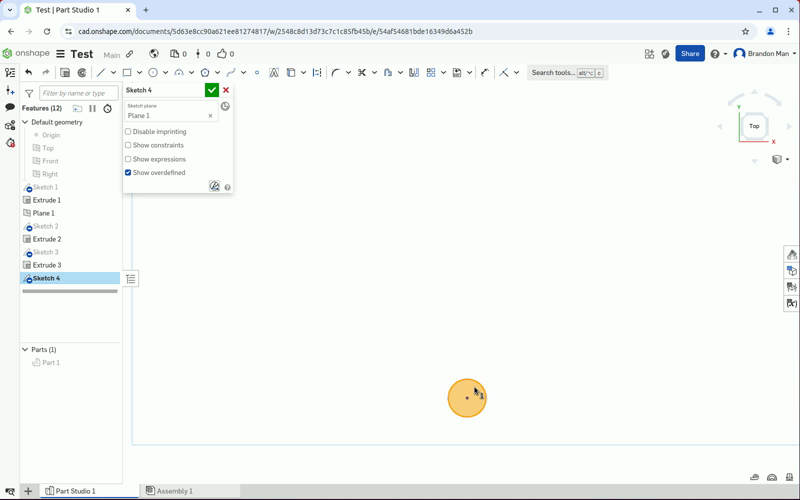
scroll(-6)
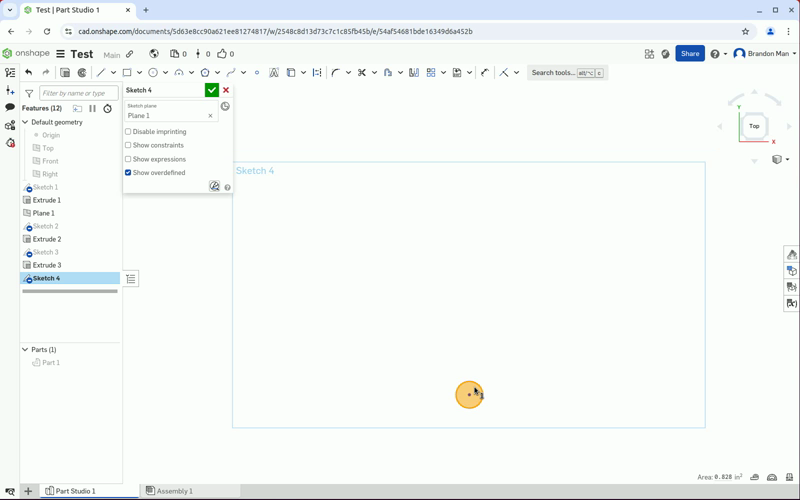
scroll(-6)
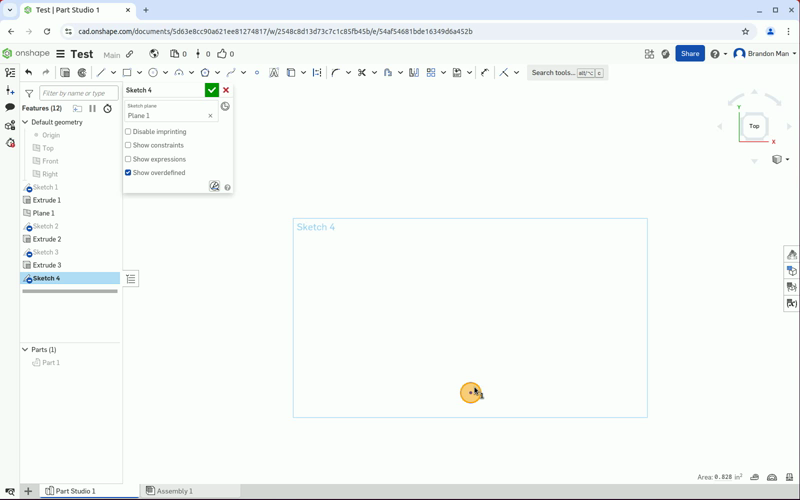
scroll(-6)
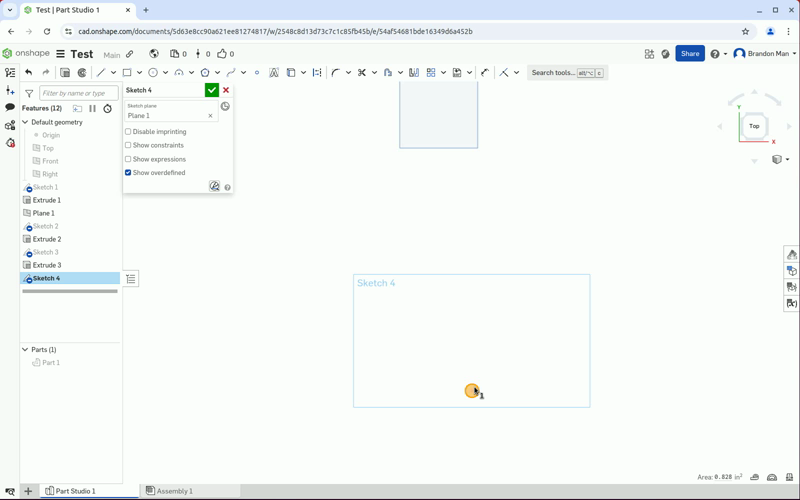
scroll(-6)
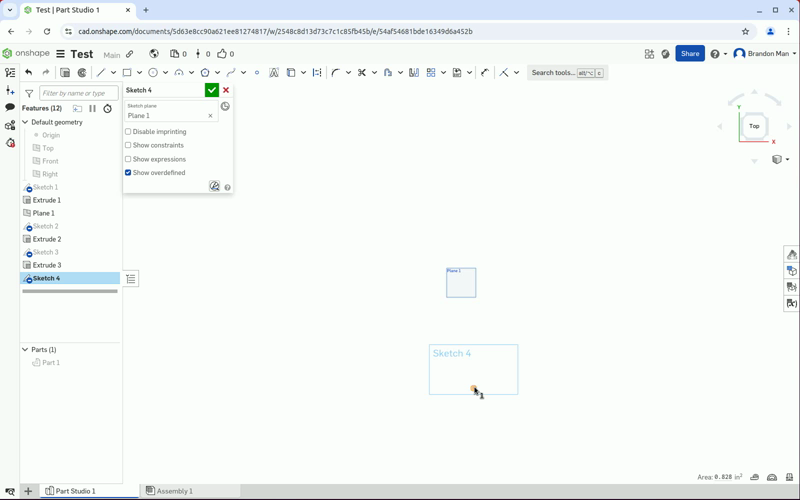
mouse_move(73, 352)
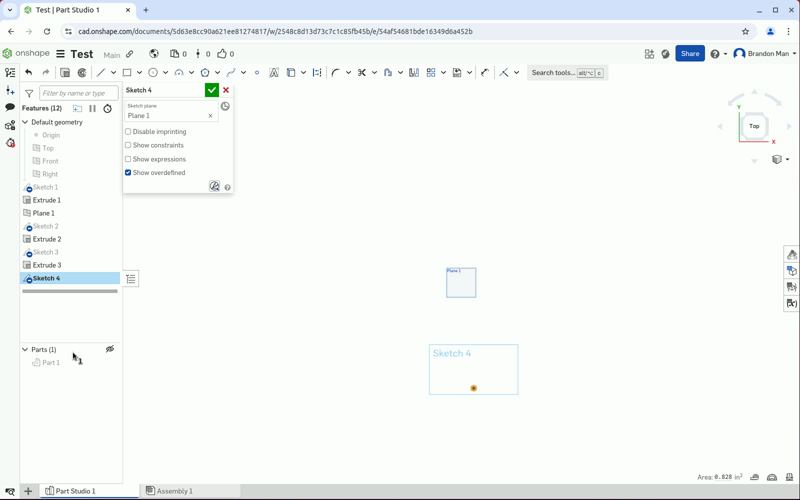
key(shift+y)
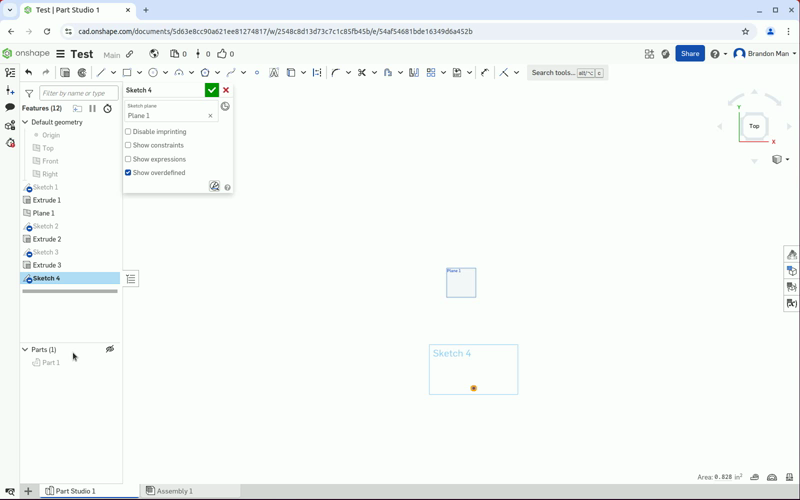
key(shift+e)
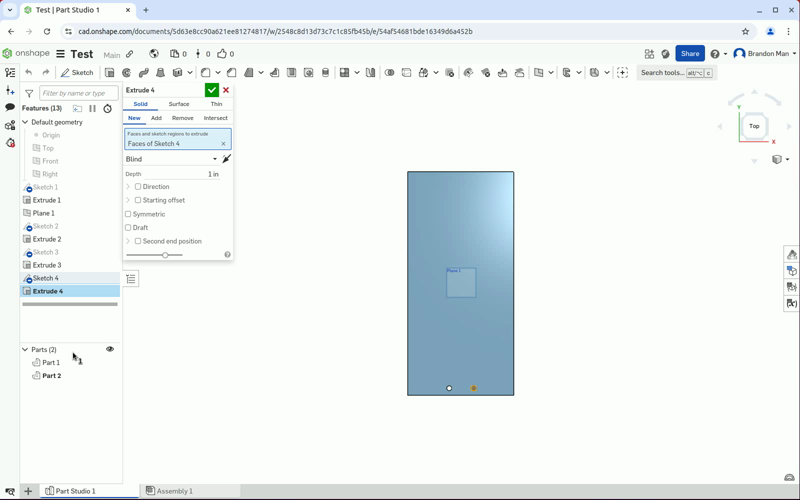
mouse_move(143, 106)
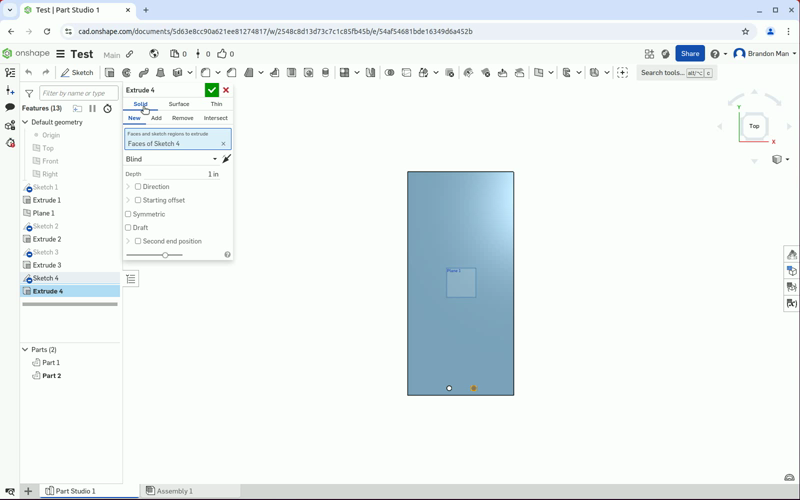
click(143, 106)
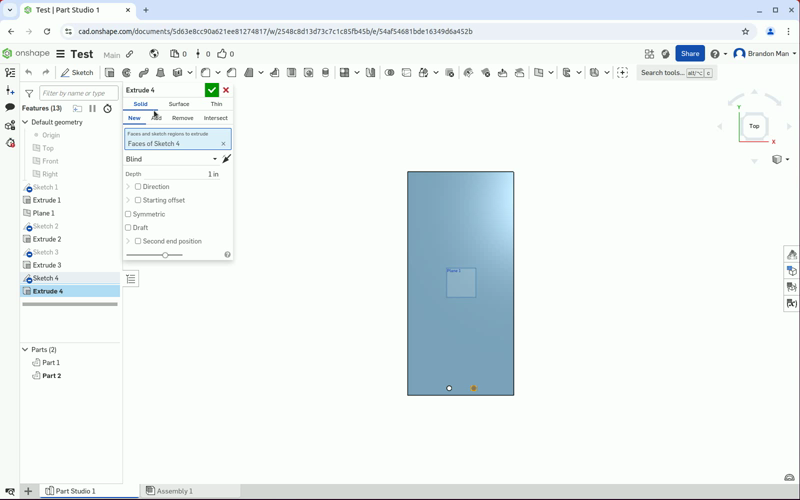
mouse_move(186, 120)
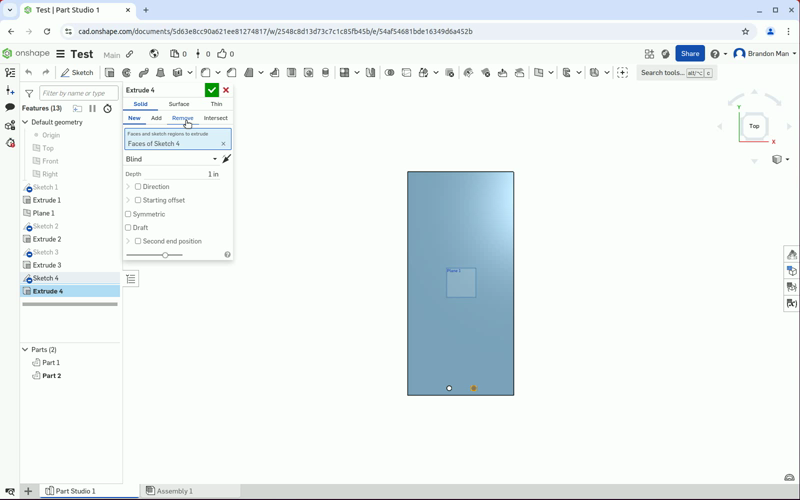
click(186, 120)
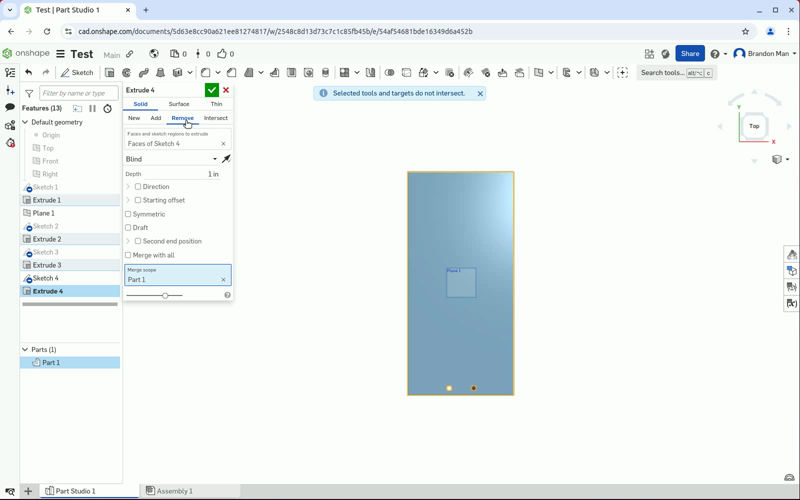
key(tab, 4)
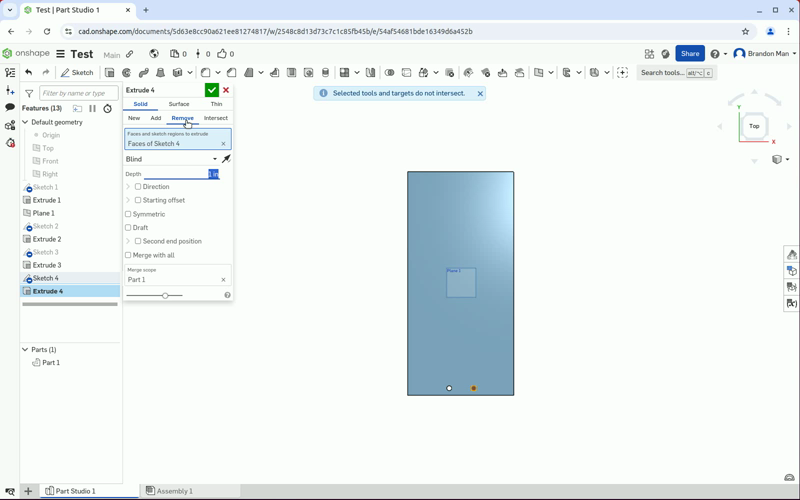
text(0.722)
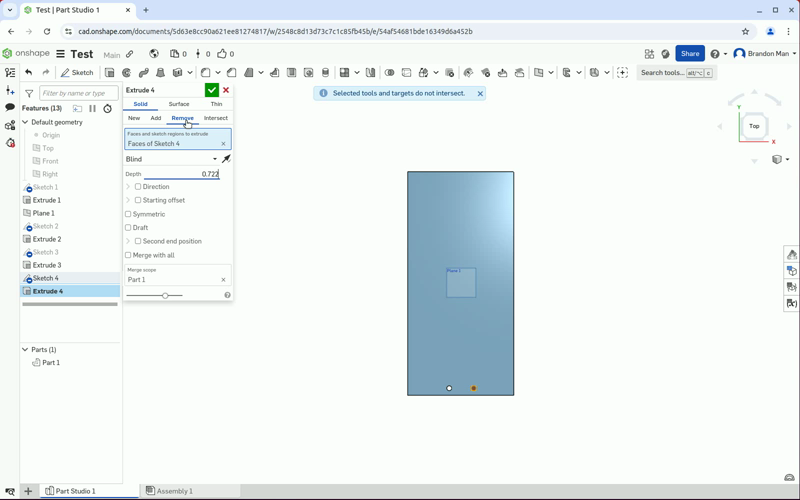
key(tab, 6)
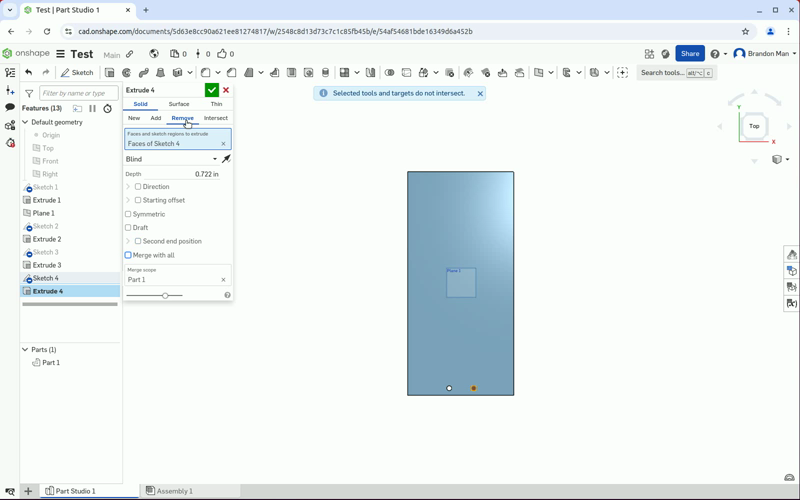
key(space)
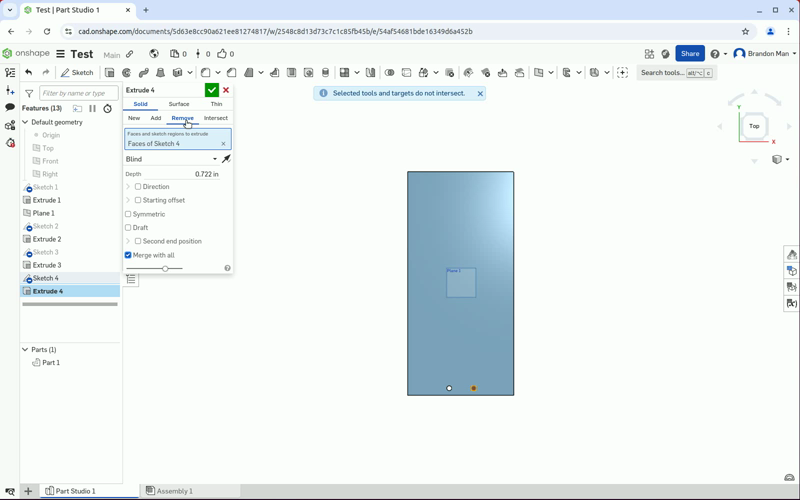
key(enter)
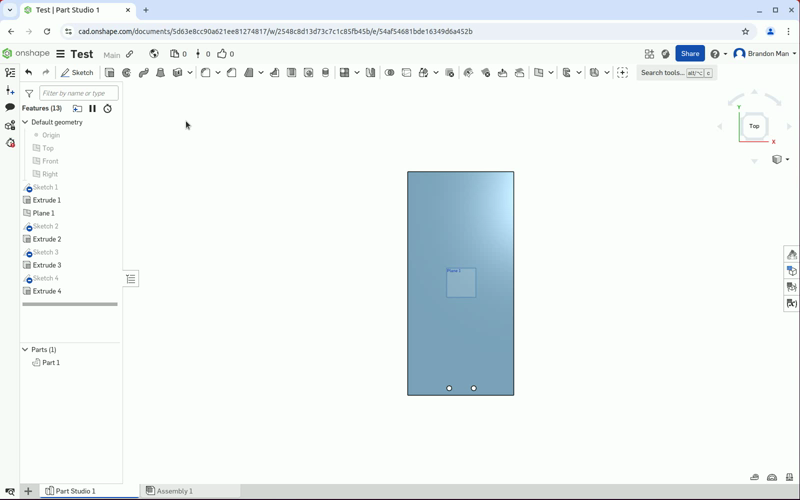
key(shift+h)
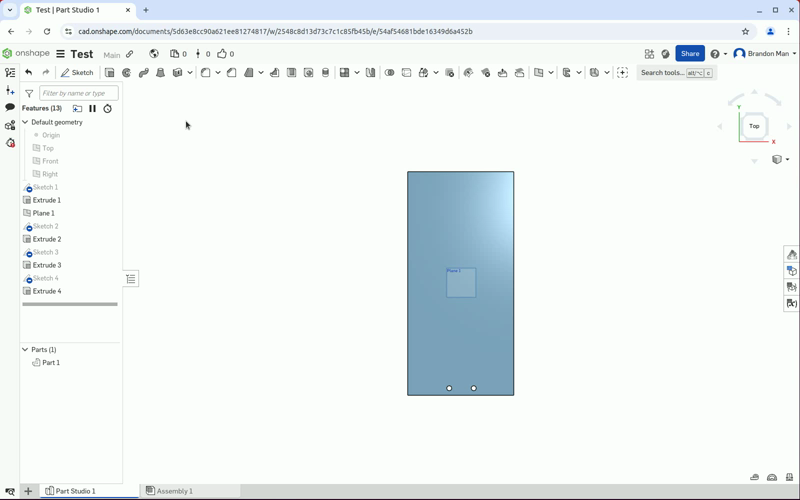
key(shift+h)
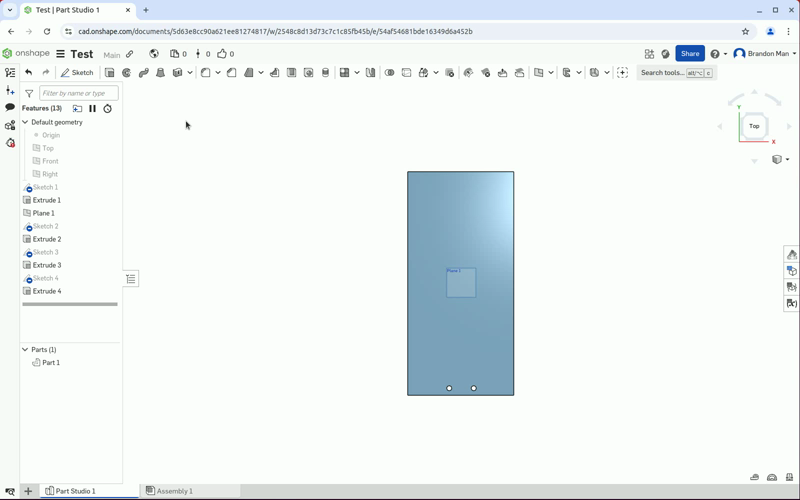
mouse_move(73, 189)
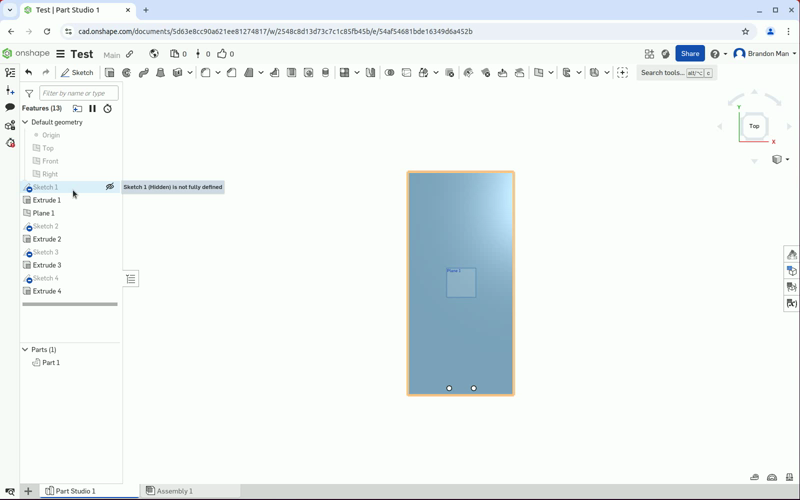
click(73, 189)
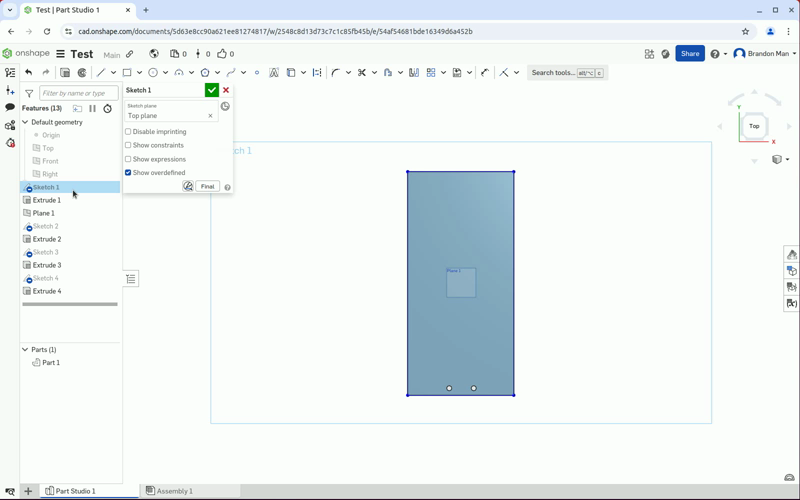
mouse_move(229, 92)
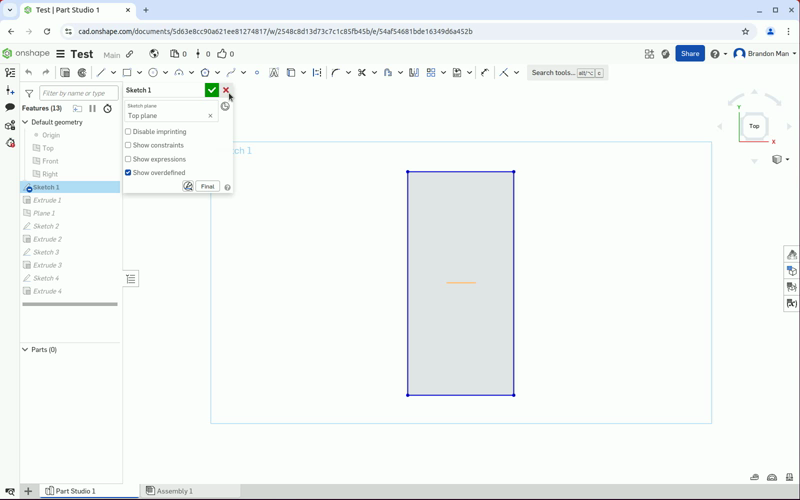
click(229, 92)
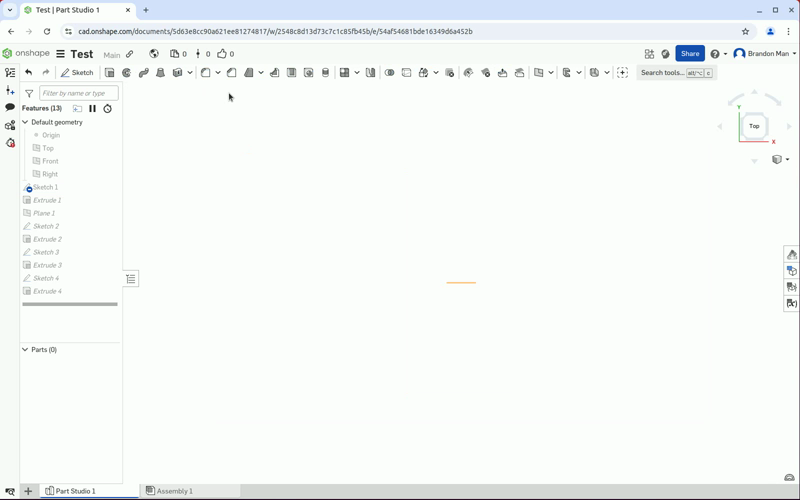
key(shift+s)
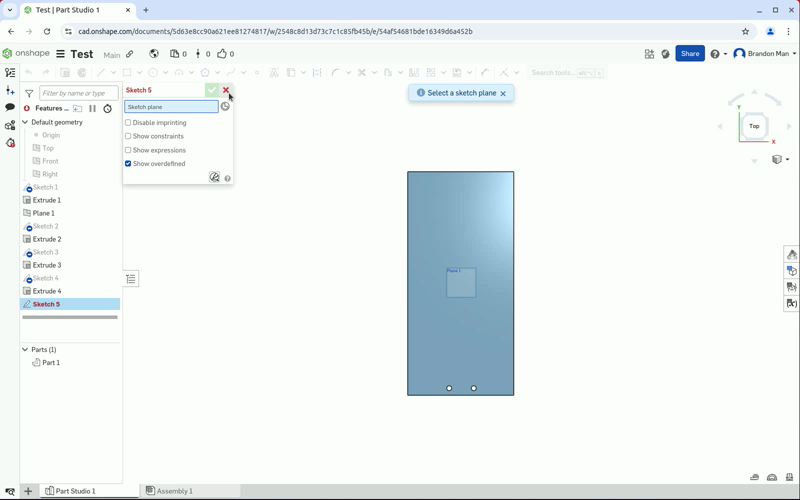
mouse_move(73, 215)
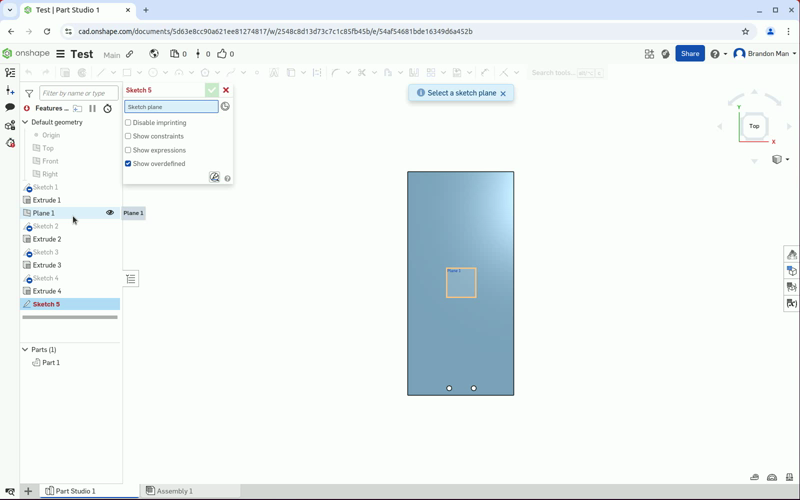
click(73, 215)
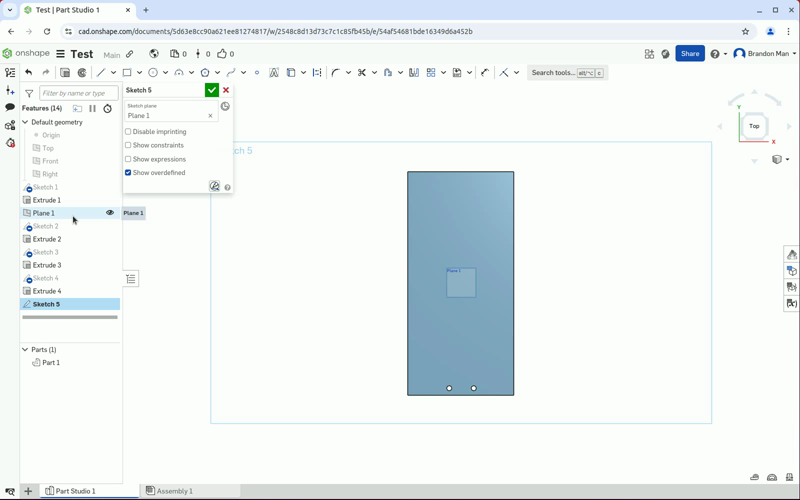
mouse_move(73, 352)
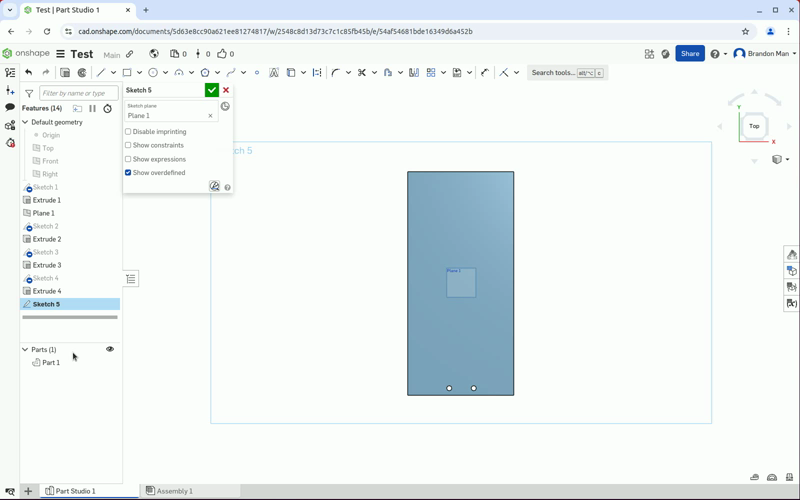
key(y)
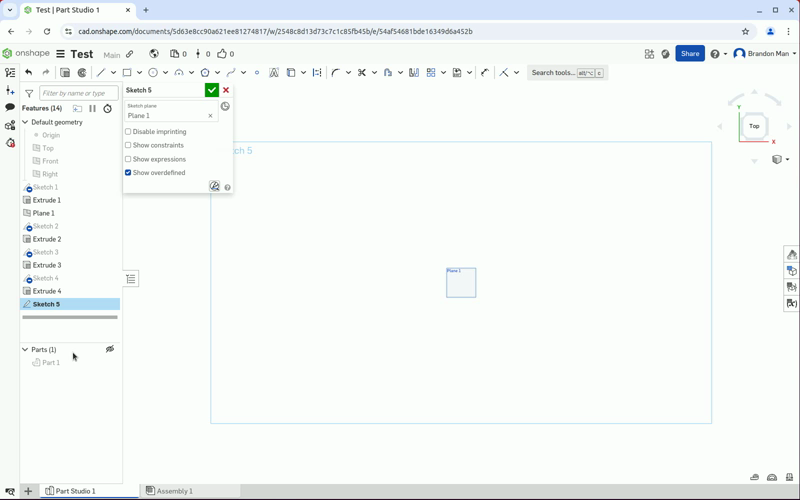
key(c)
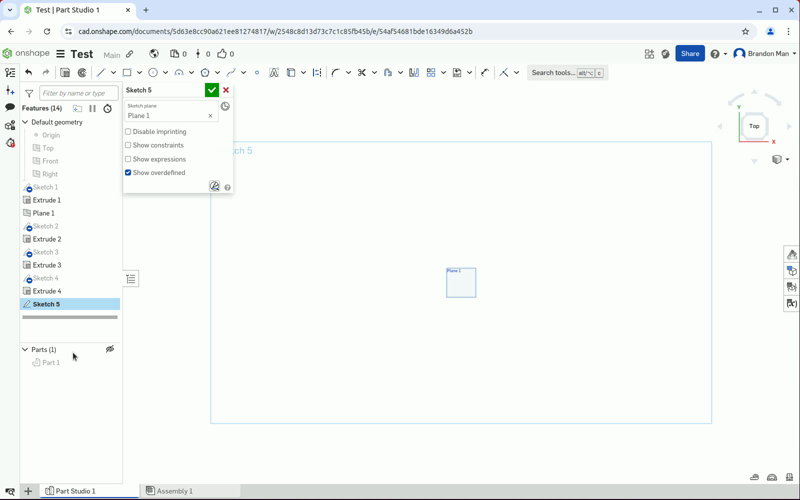
key_down(shift)
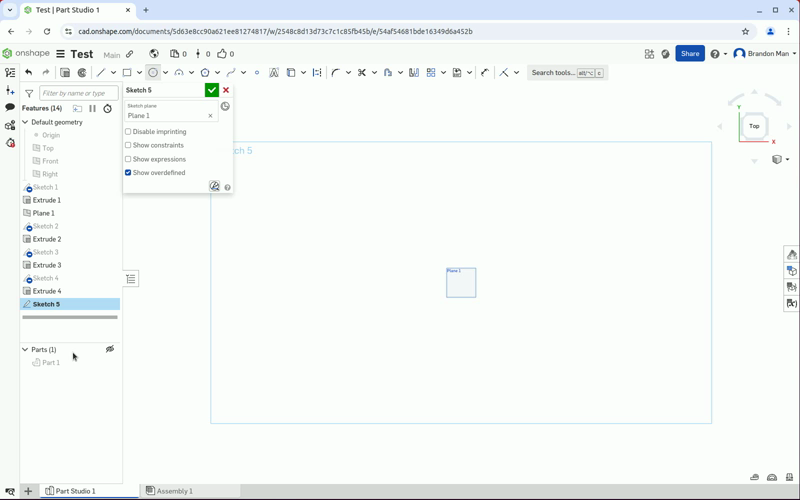
mouse_move(449, 388)
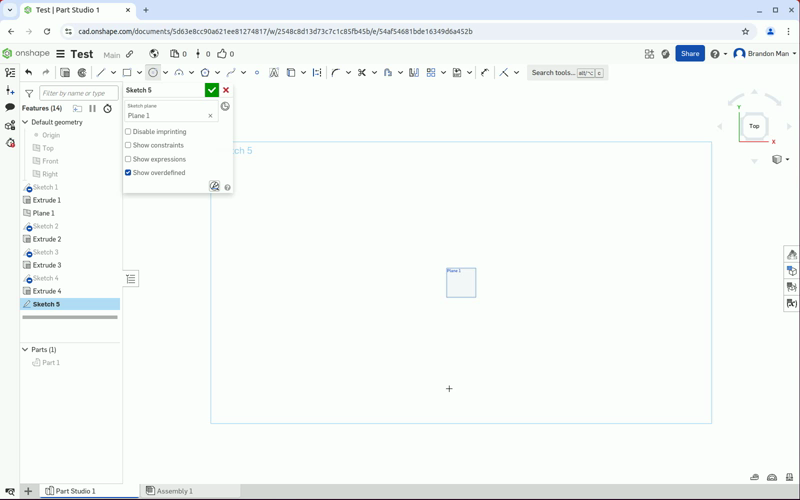
click(449, 388)
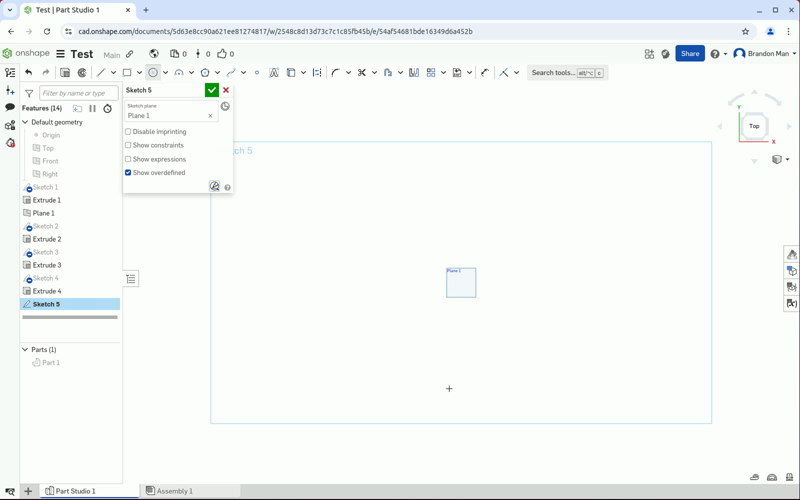
key_up(shift)
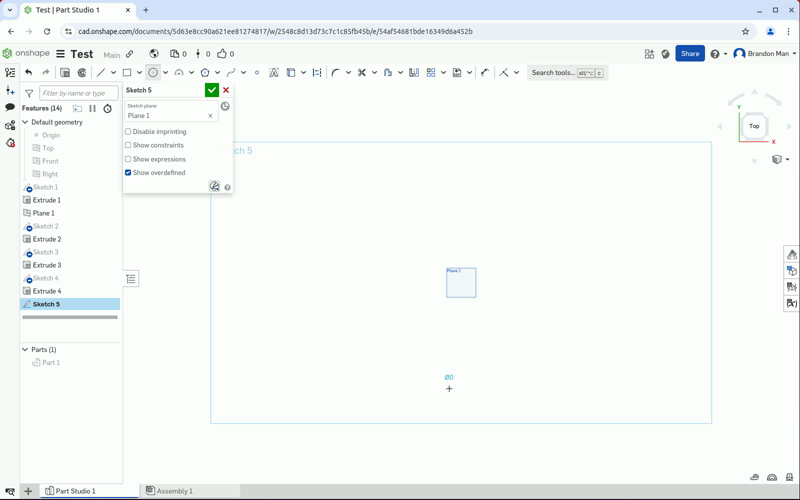
mouse_move(451, 388)
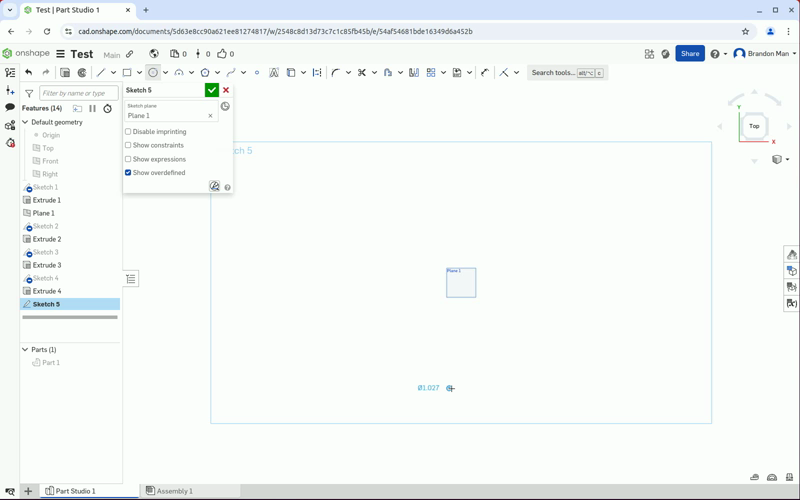
scroll(6)
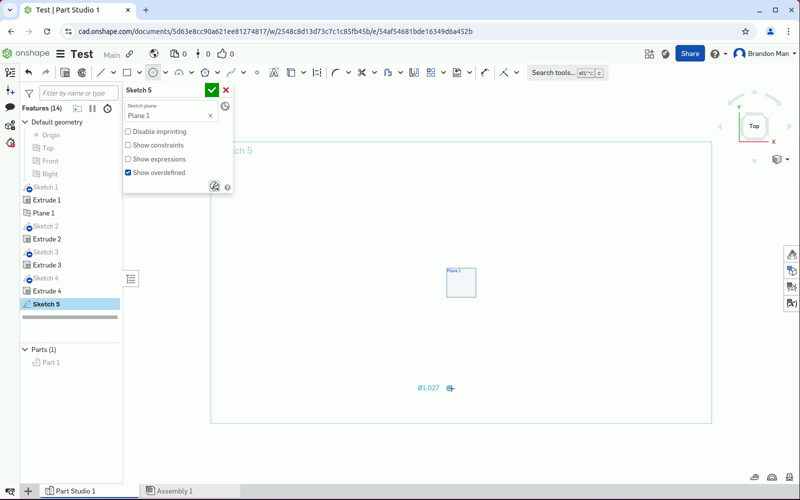
scroll(6)
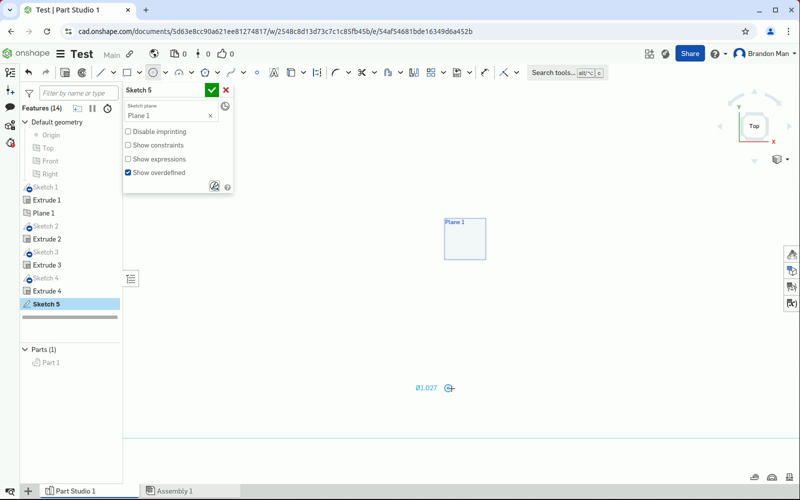
scroll(6)
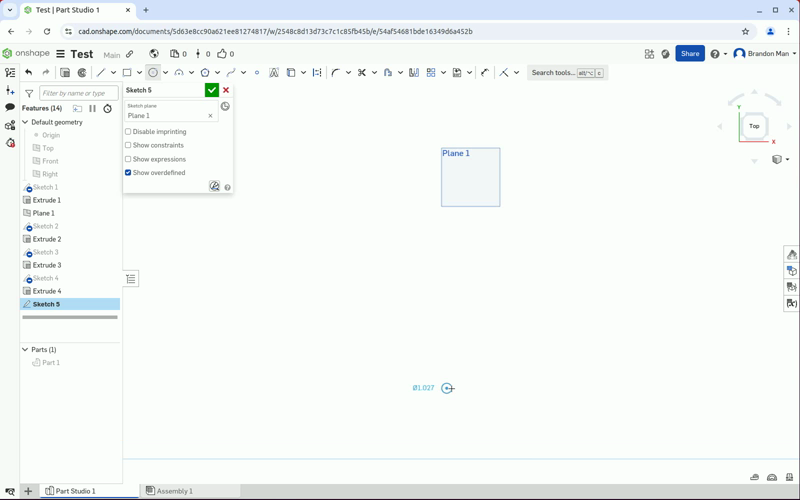
scroll(6)
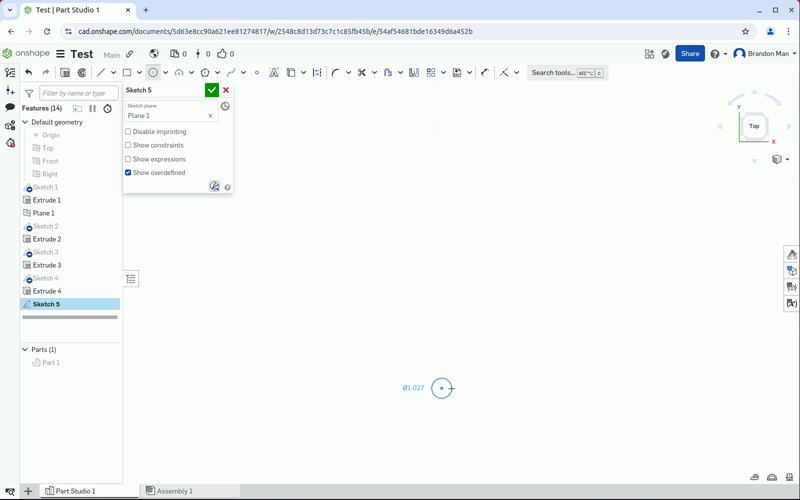
scroll(6)
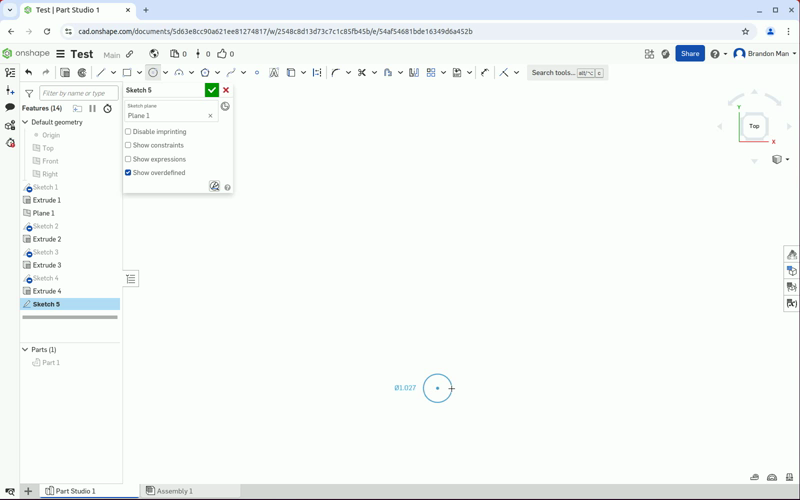
scroll(6)
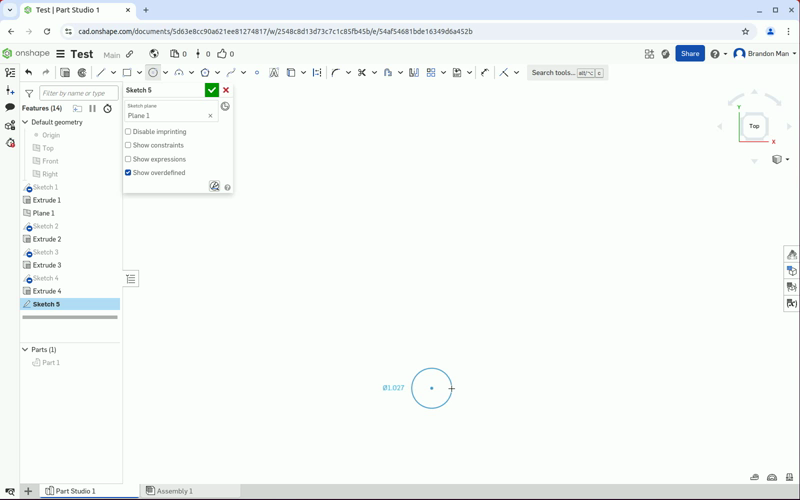
scroll(6)
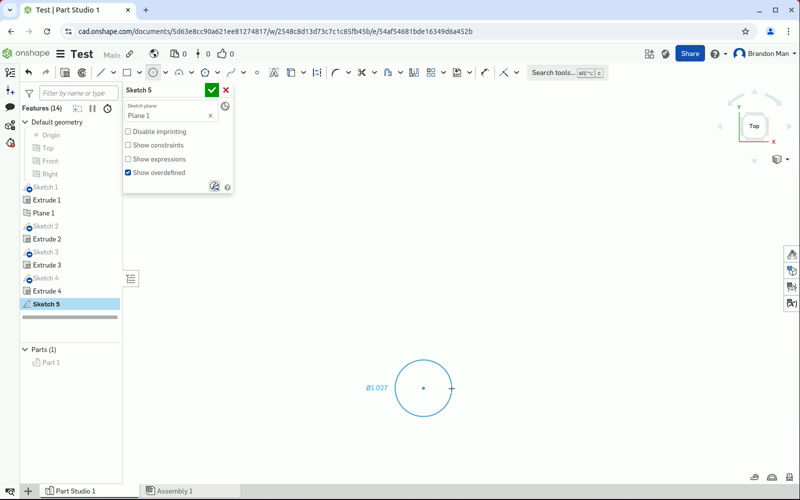
click(451, 388)
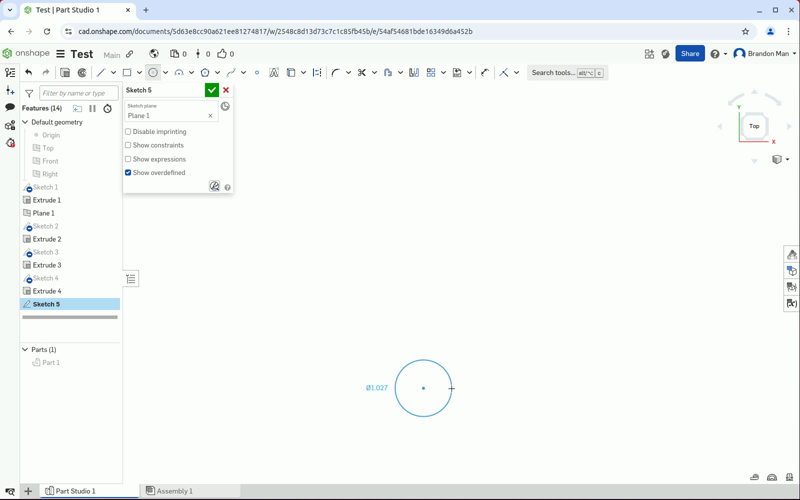
scroll(-6)
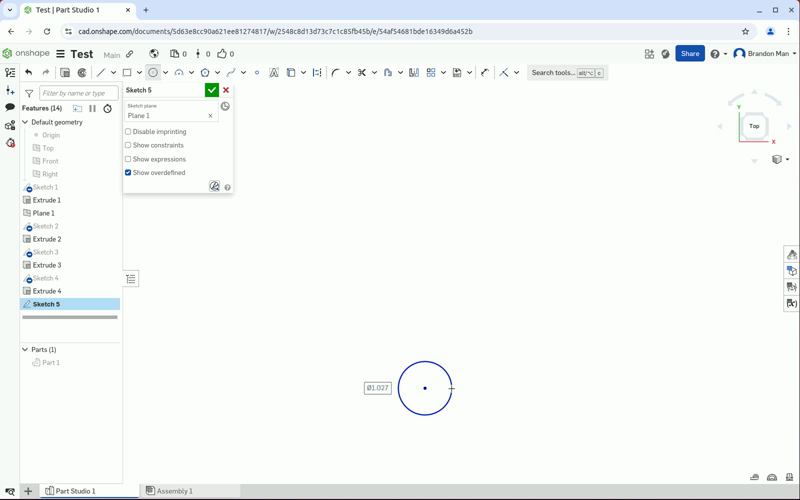
scroll(-6)
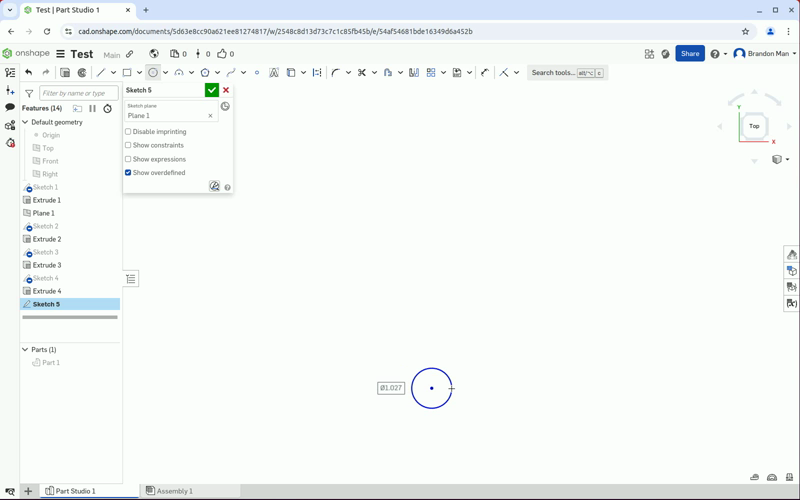
scroll(-6)
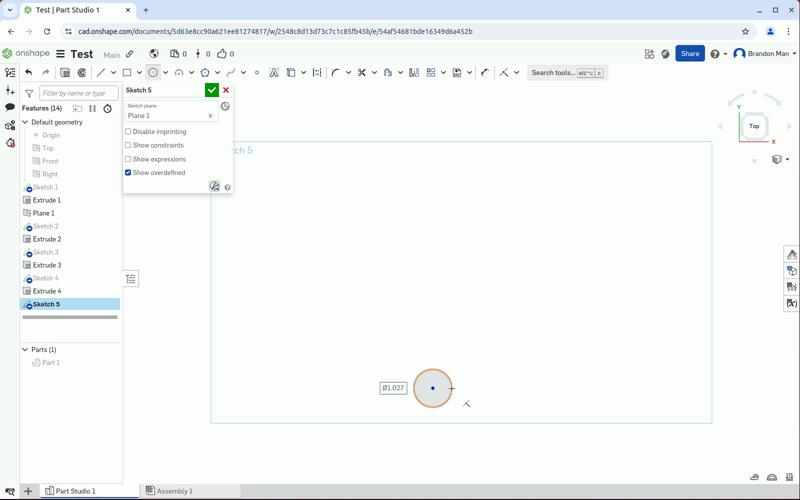
scroll(-6)
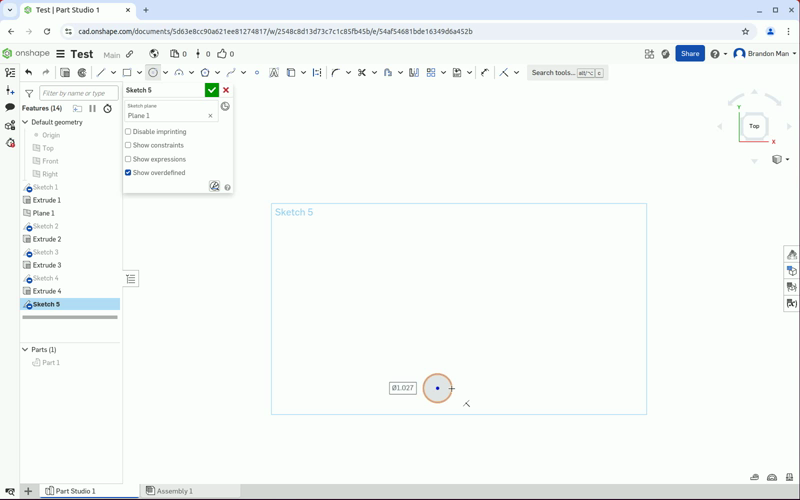
scroll(-6)
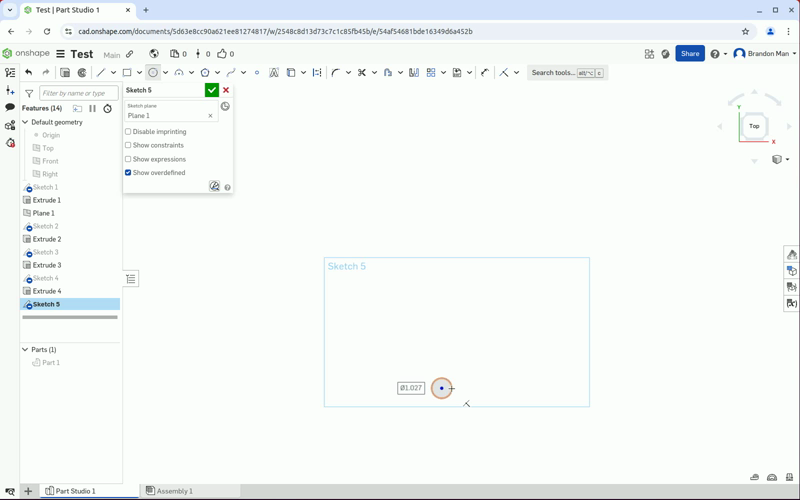
scroll(-6)
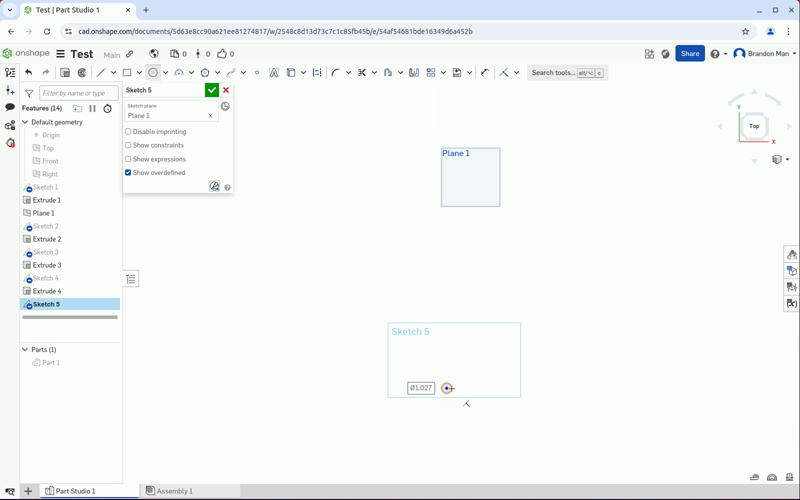
scroll(-6)
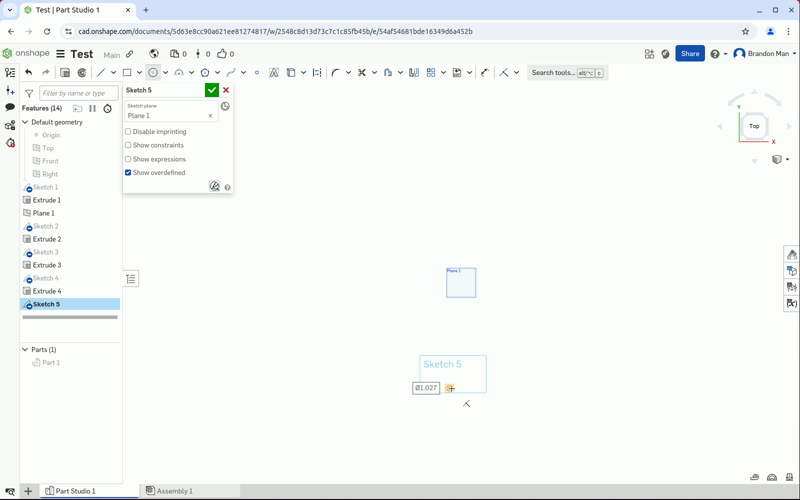
key(esc)
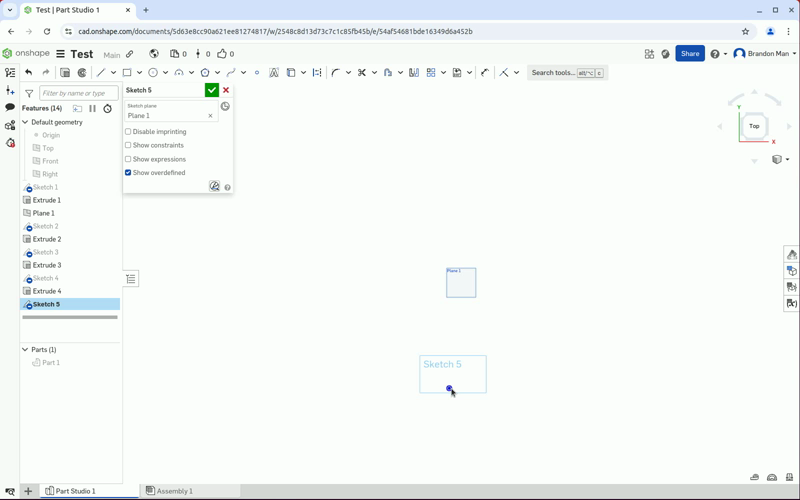
mouse_move(449, 388)
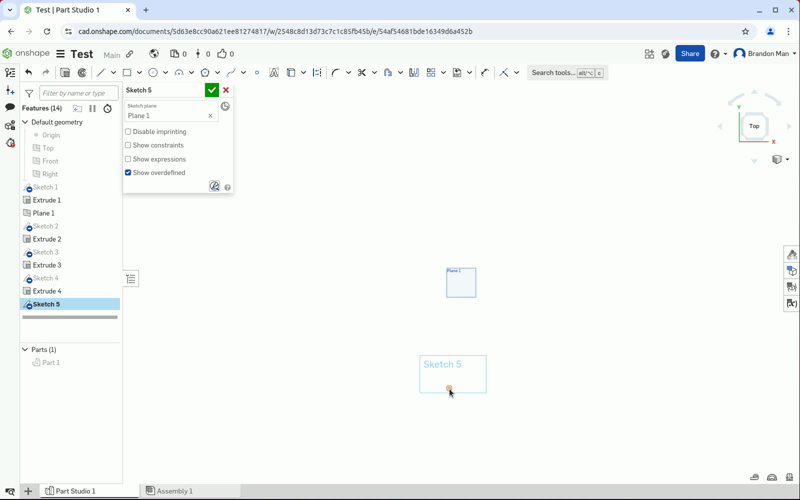
scroll(6)
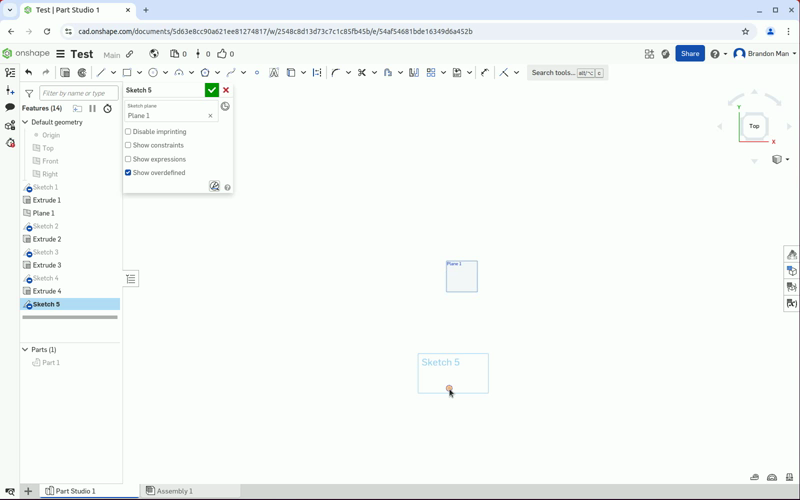
scroll(6)
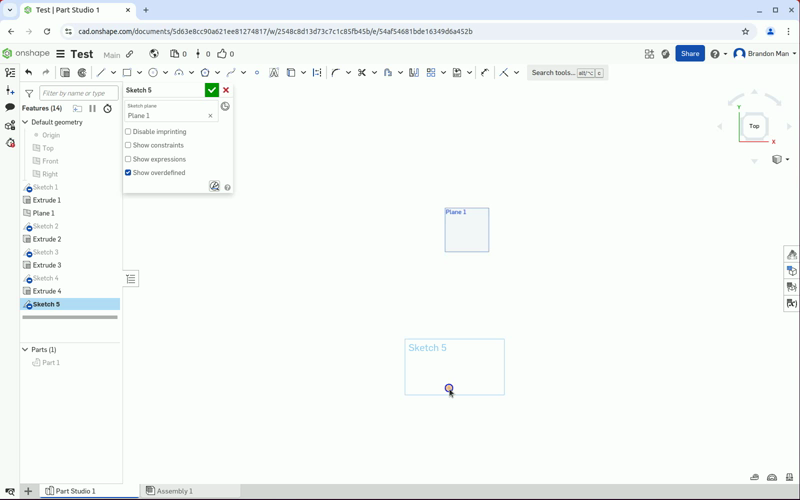
scroll(6)
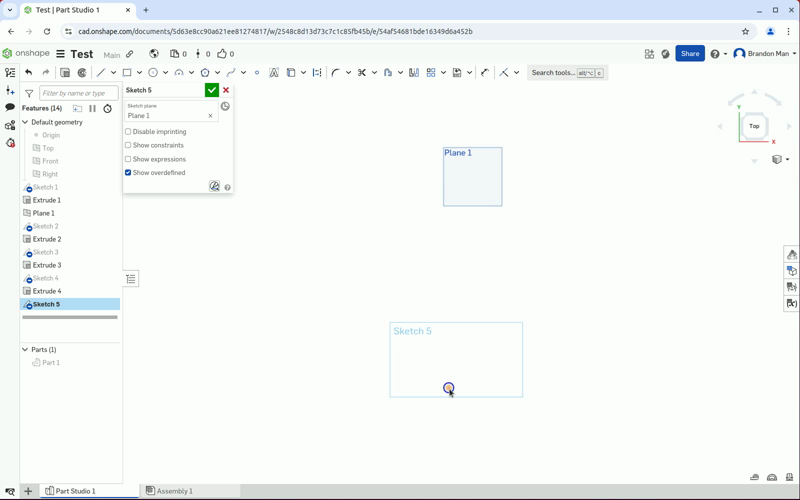
scroll(6)
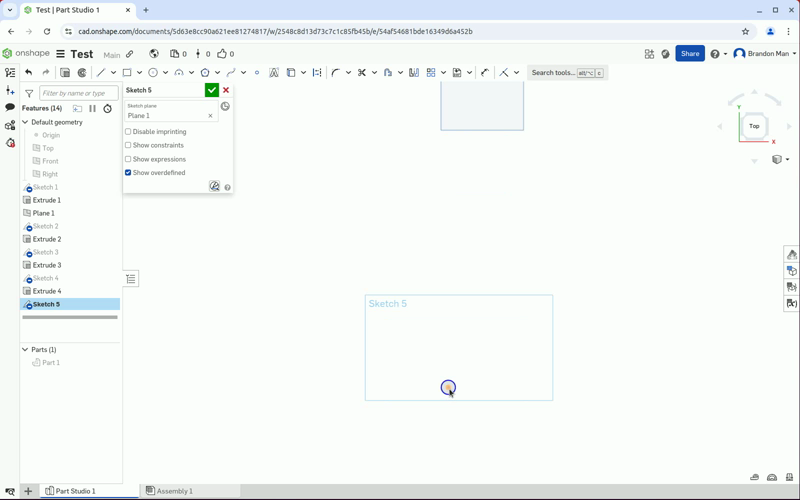
scroll(6)
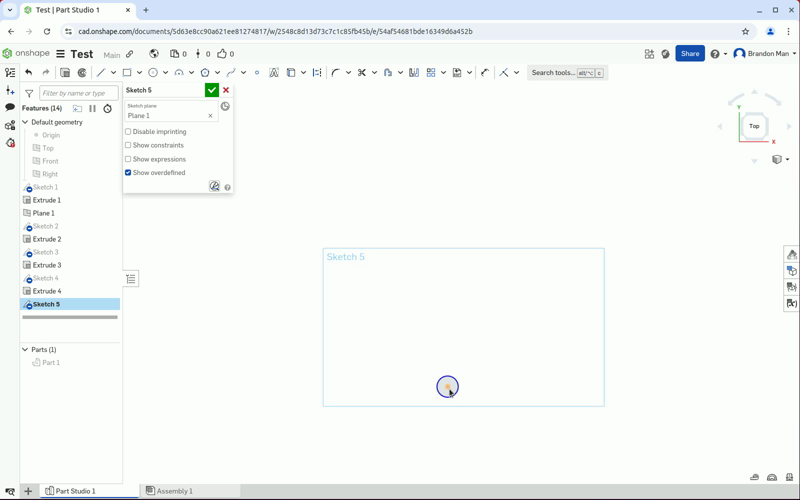
scroll(6)
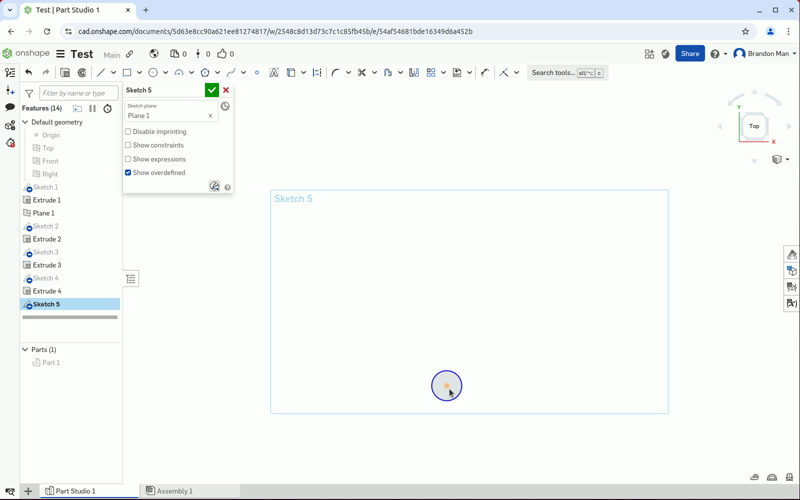
scroll(6)
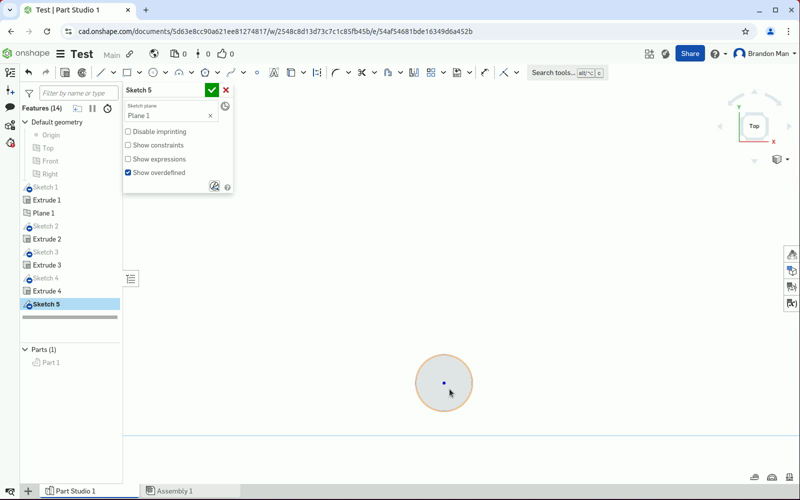
click(449, 388)
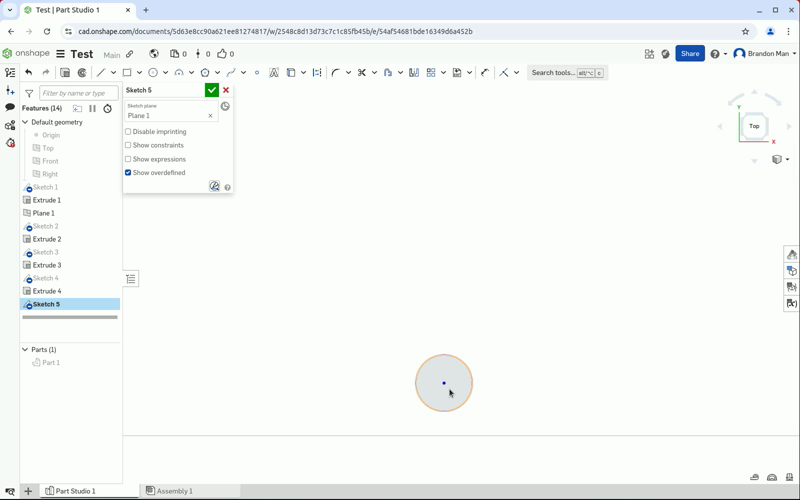
scroll(-6)
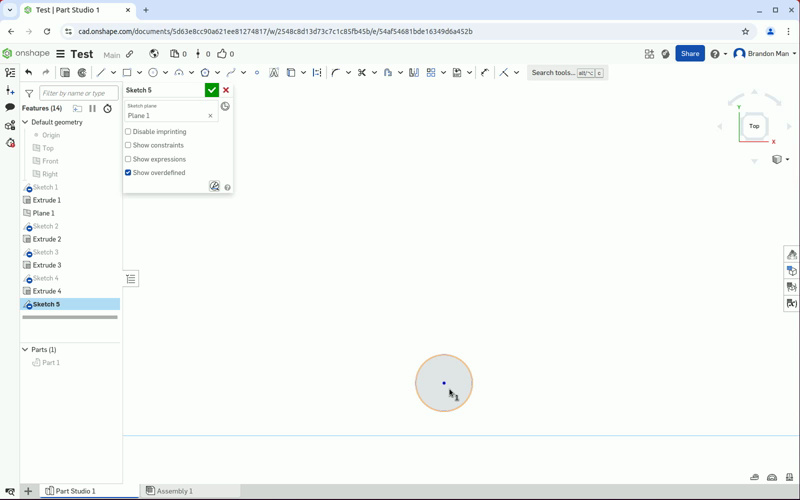
scroll(-6)
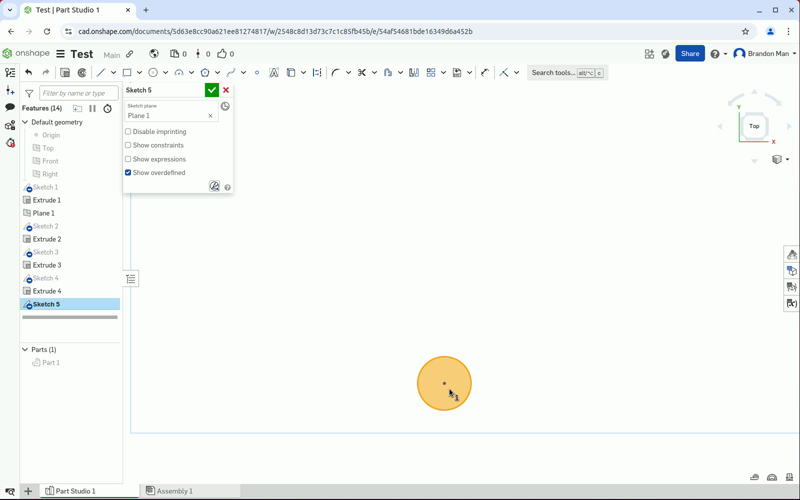
scroll(-6)
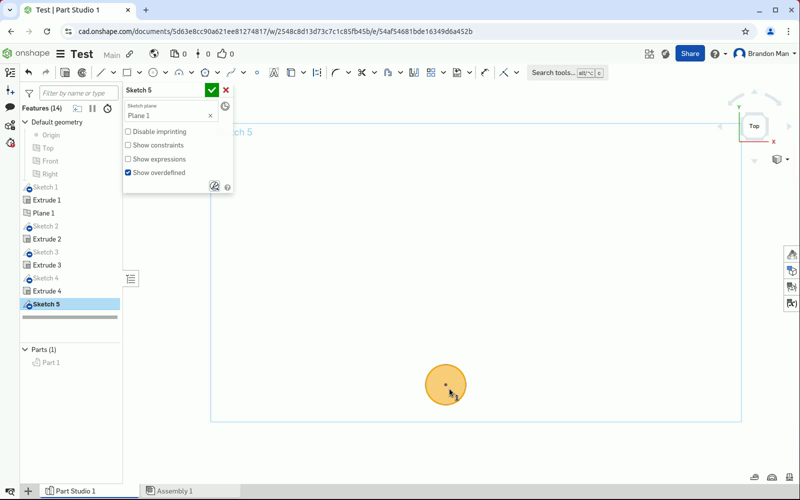
scroll(-6)
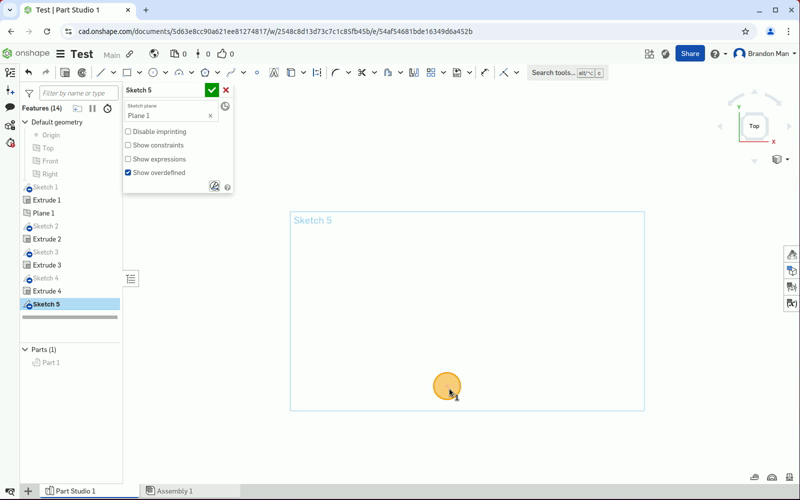
scroll(-6)
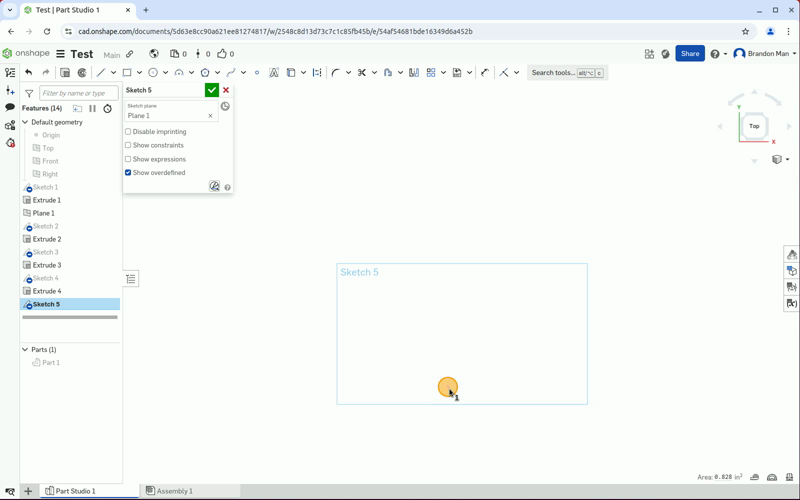
scroll(-6)
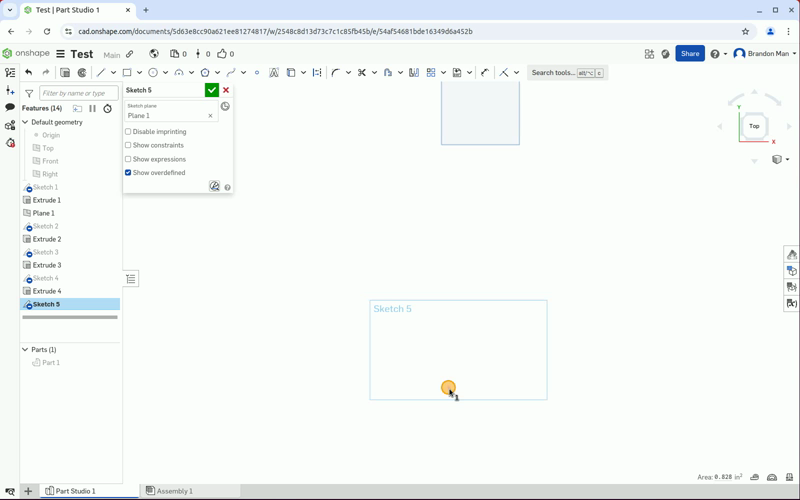
scroll(-6)
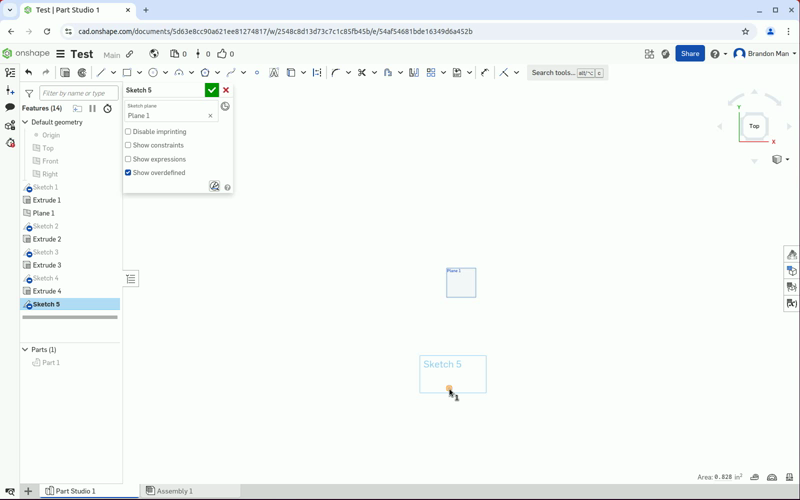
mouse_move(73, 352)
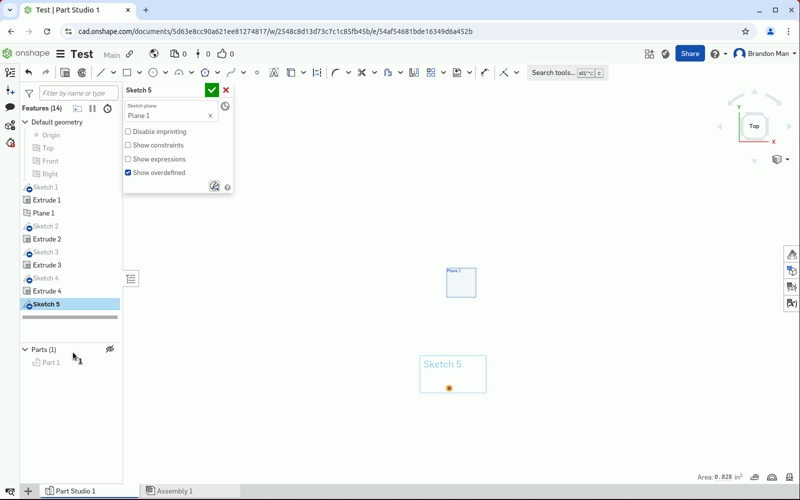
key(shift+y)
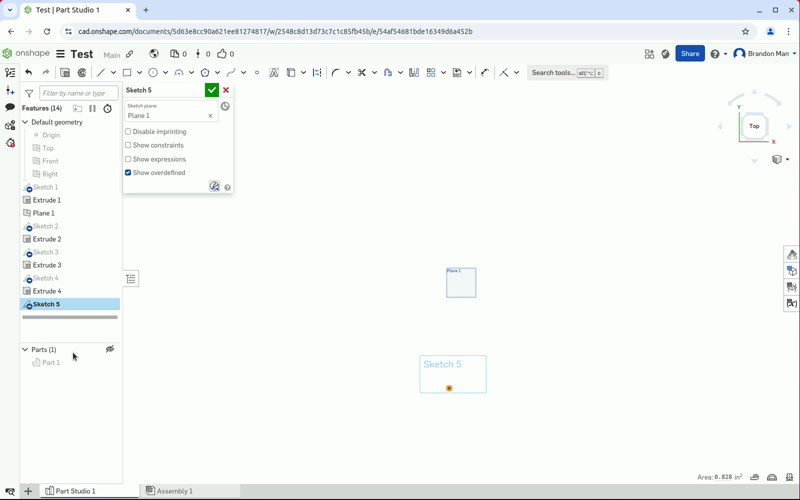
key(shift+e)
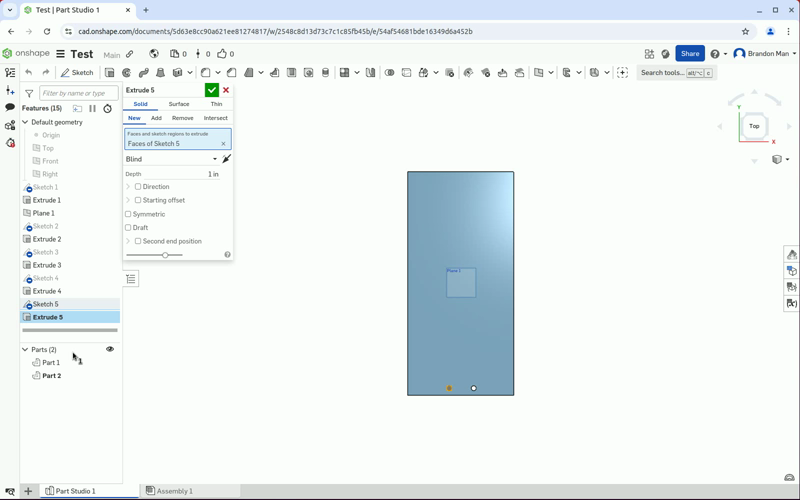
mouse_move(143, 106)
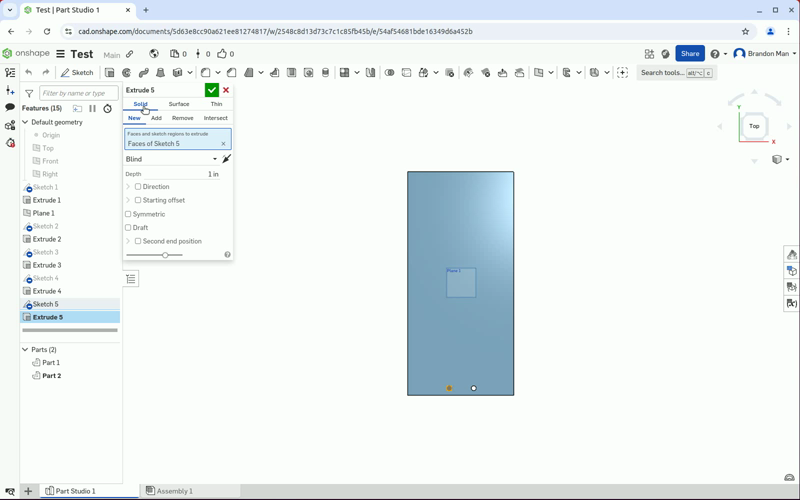
click(143, 106)
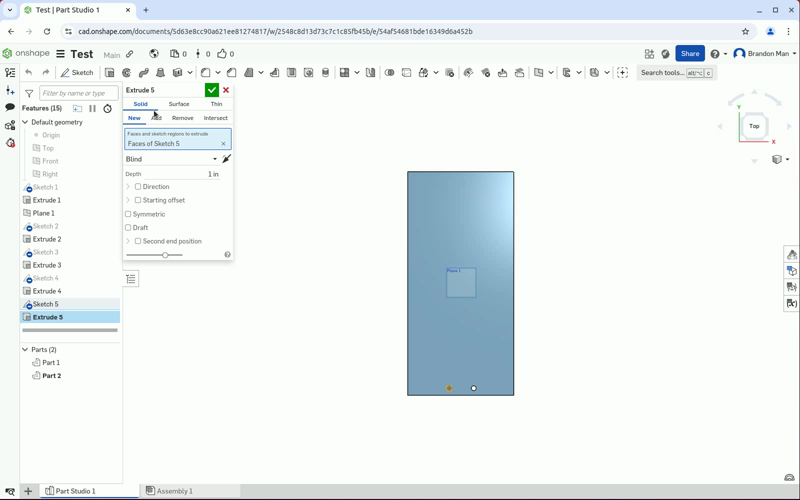
mouse_move(186, 120)
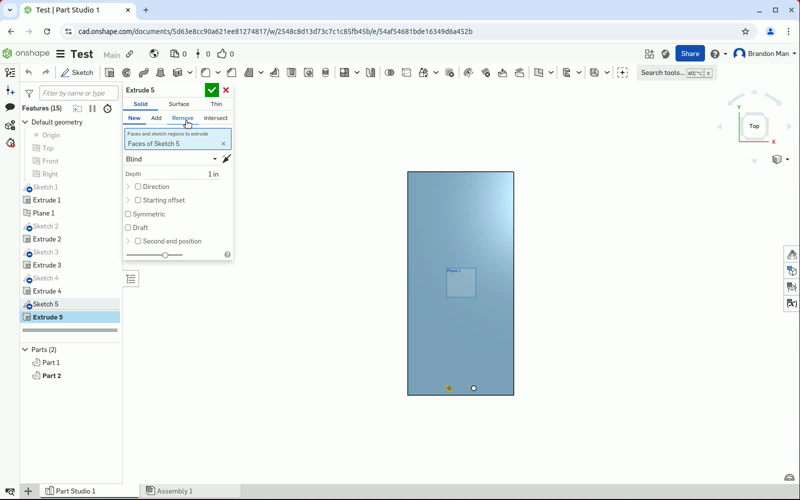
click(186, 120)
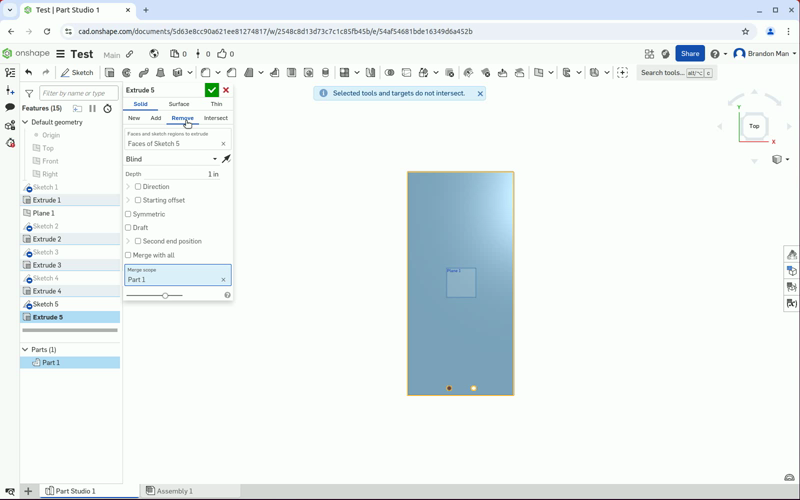
key(tab, 4)
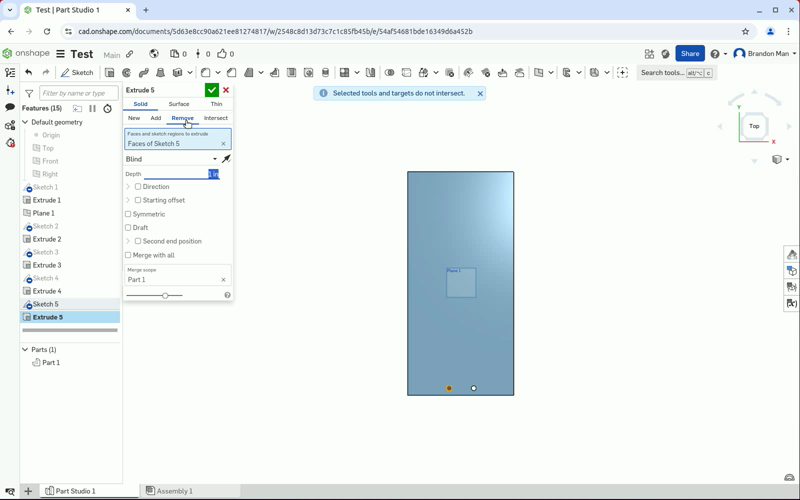
text(0.722)
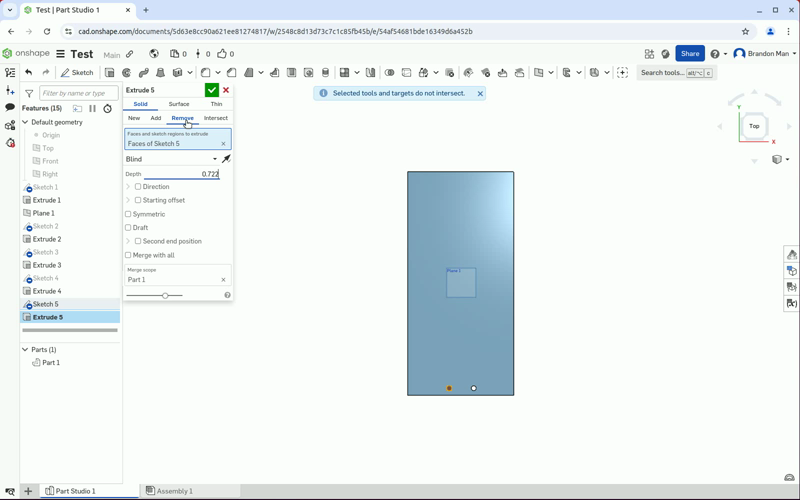
key(tab, 6)
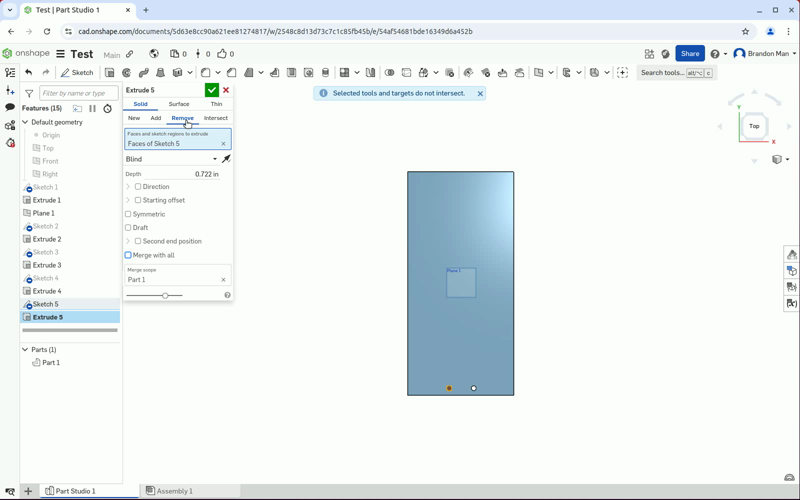
key(space)
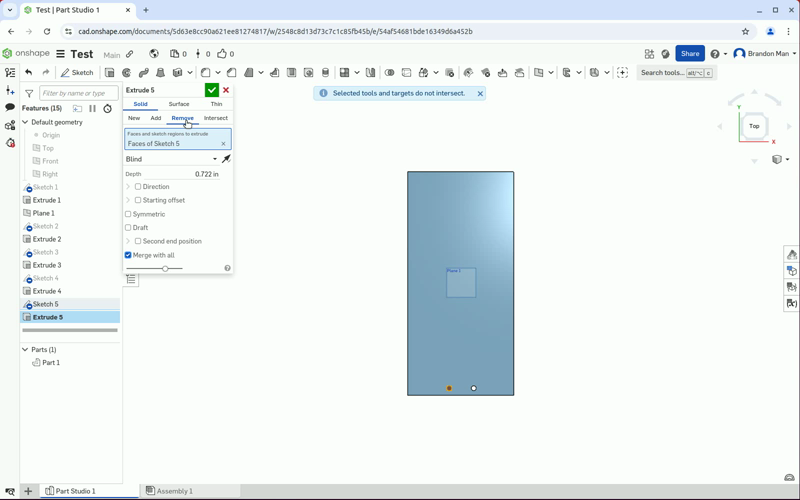
key(enter)
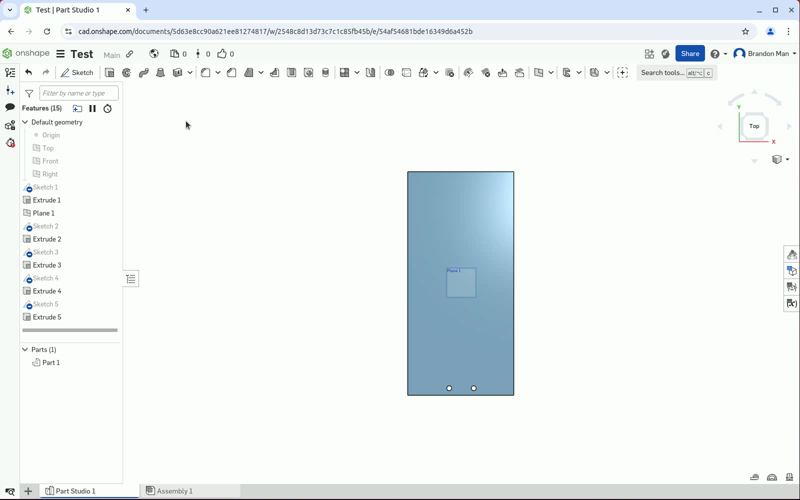
key(shift+h)
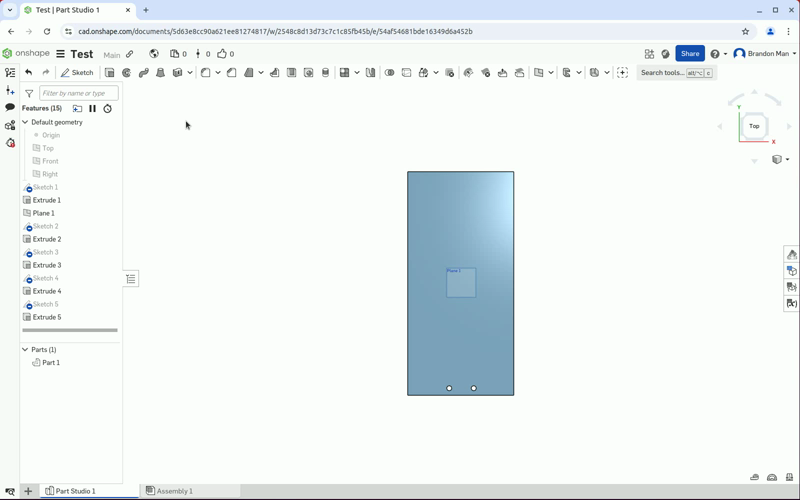
key(shift+h)
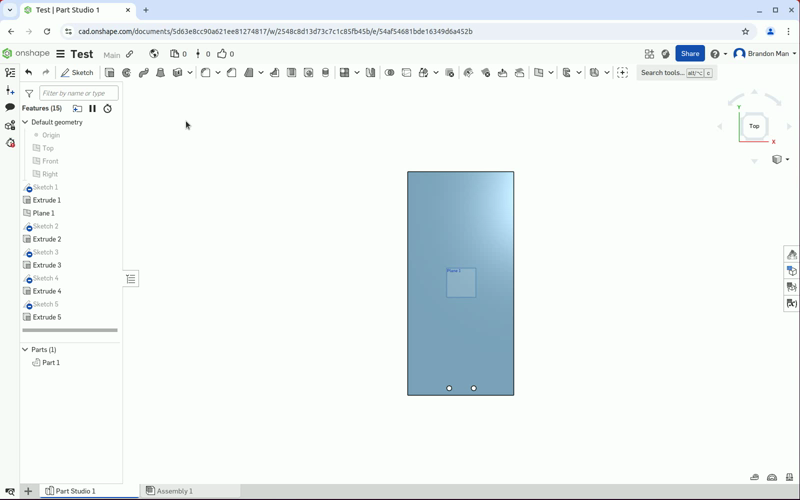
mouse_move(73, 189)
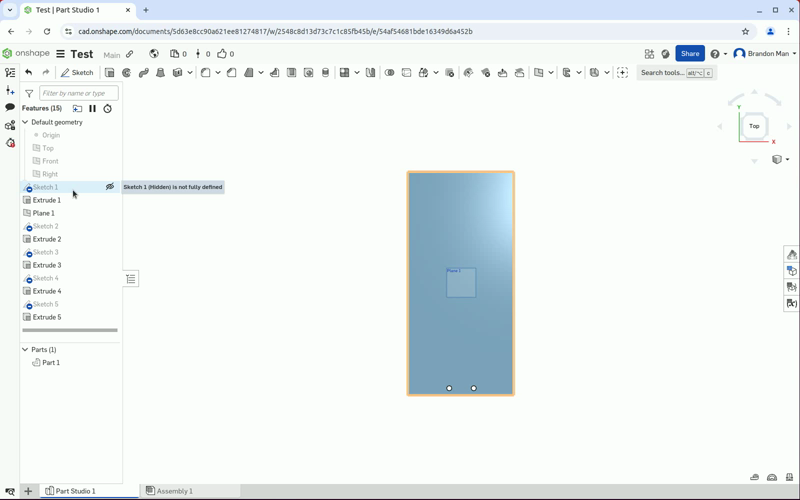
click(73, 189)
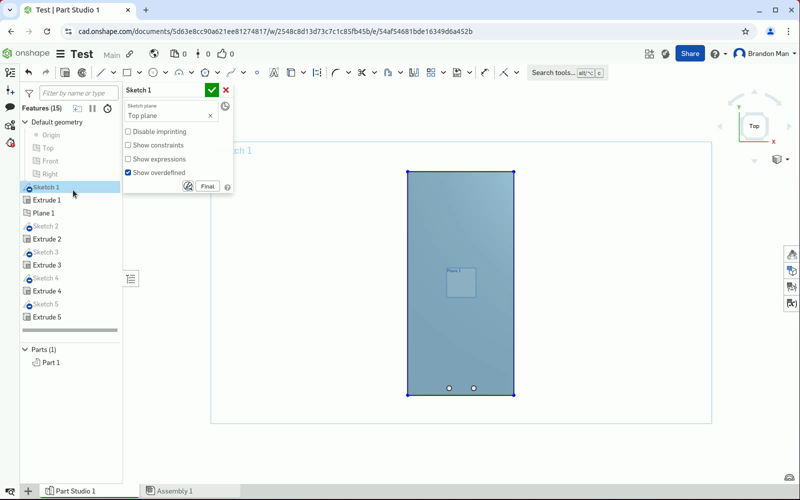
mouse_move(229, 92)
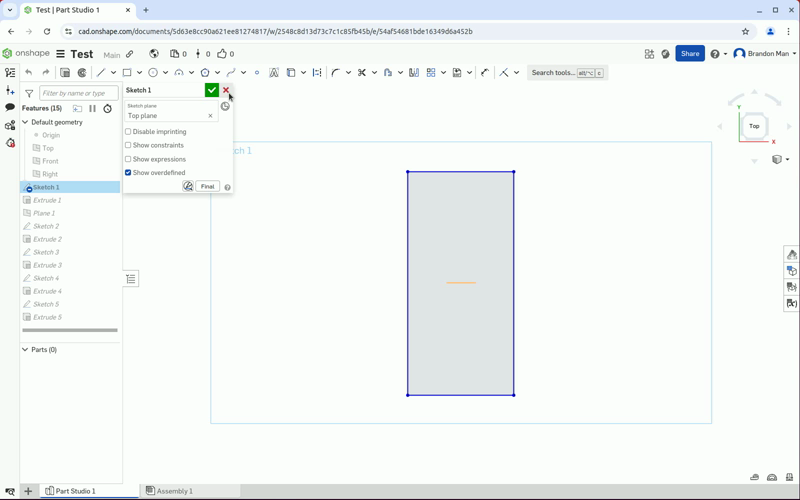
click(229, 92)
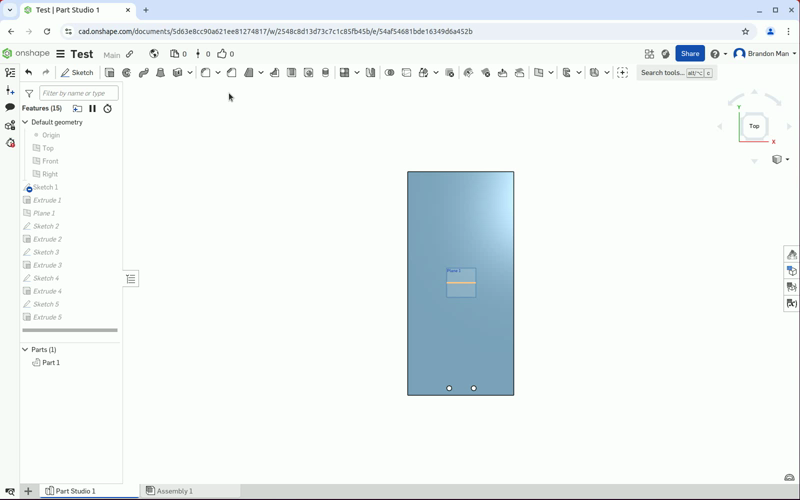
key(shift+s)
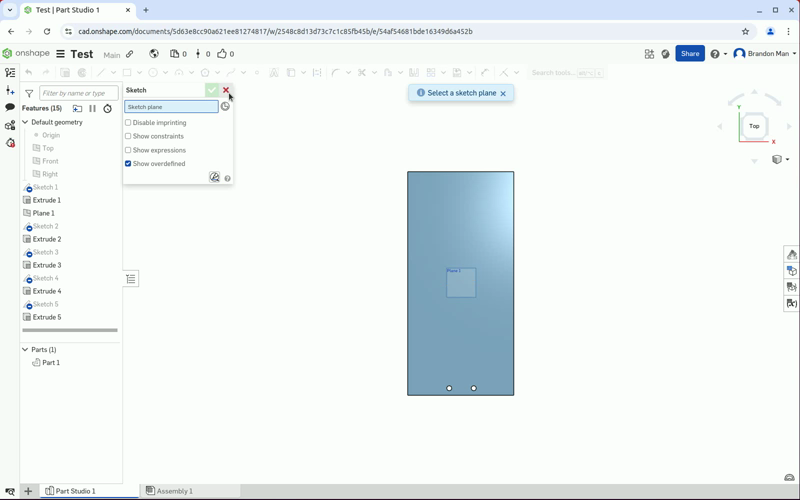
mouse_move(73, 215)
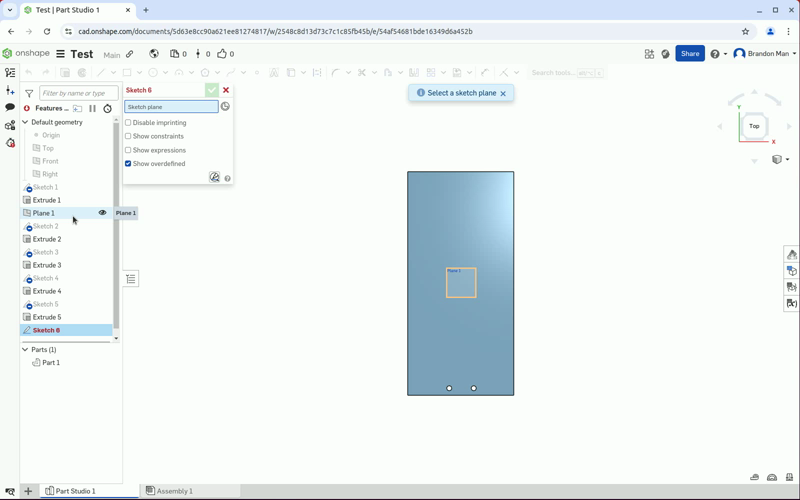
click(73, 215)
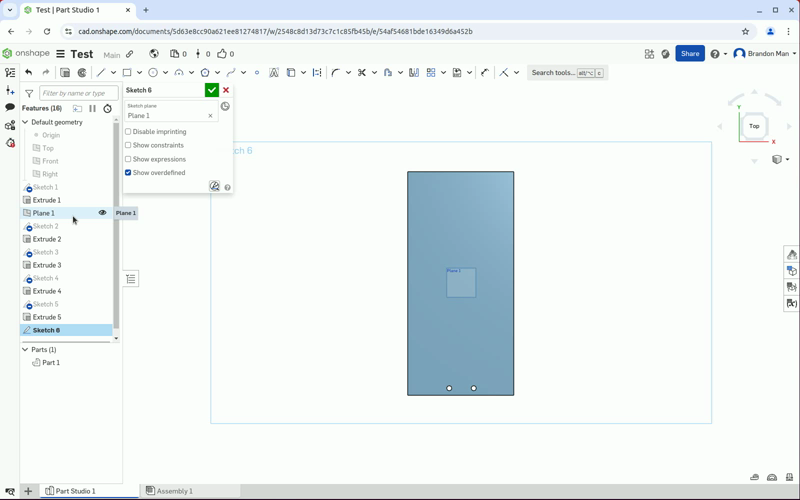
mouse_move(73, 352)
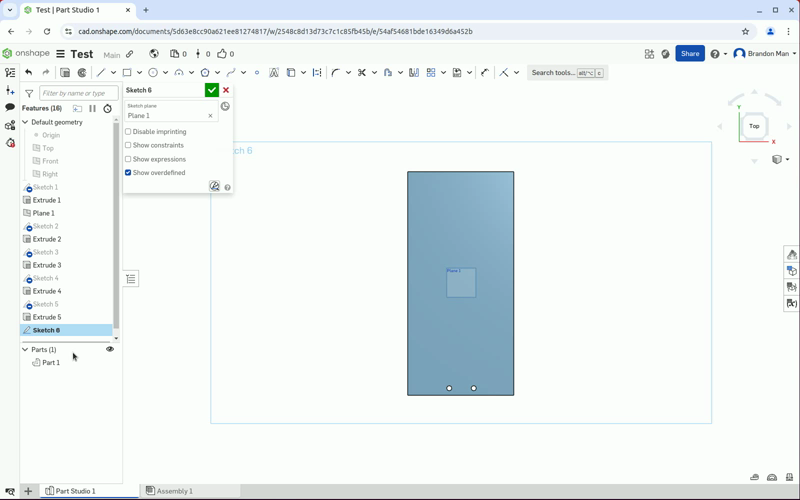
key(y)
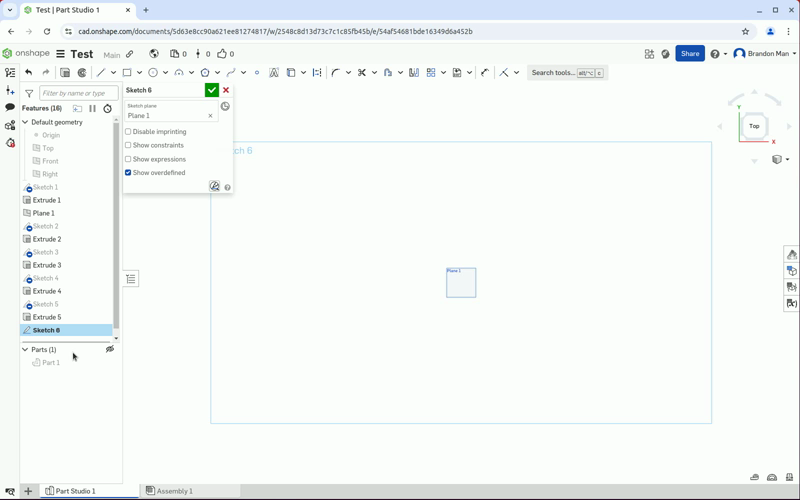
key(c)
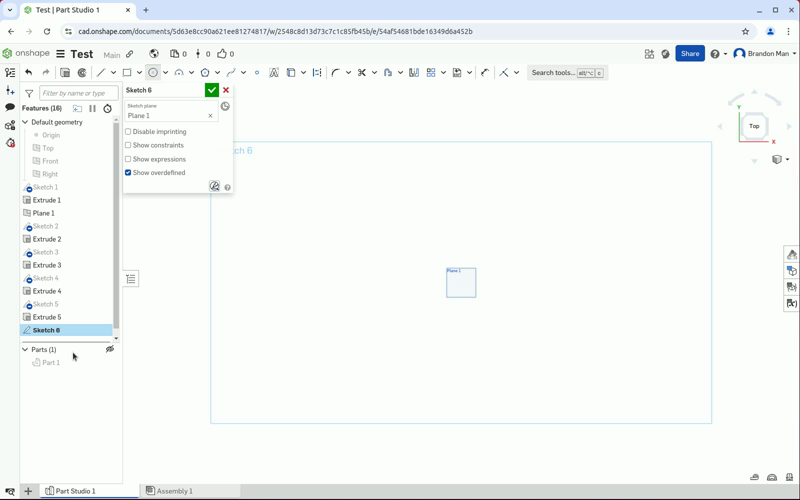
key_down(shift)
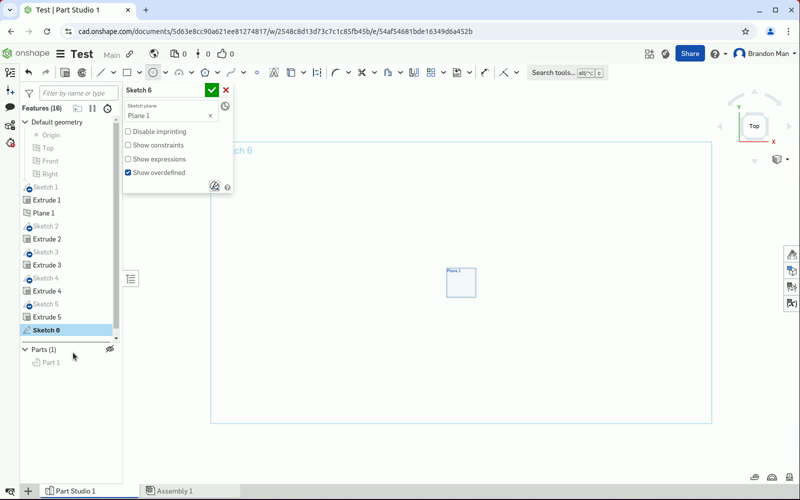
mouse_move(473, 388)
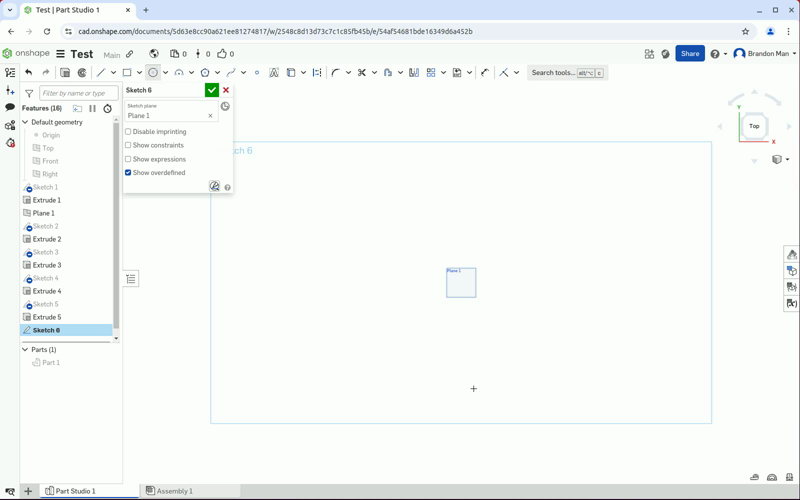
click(473, 388)
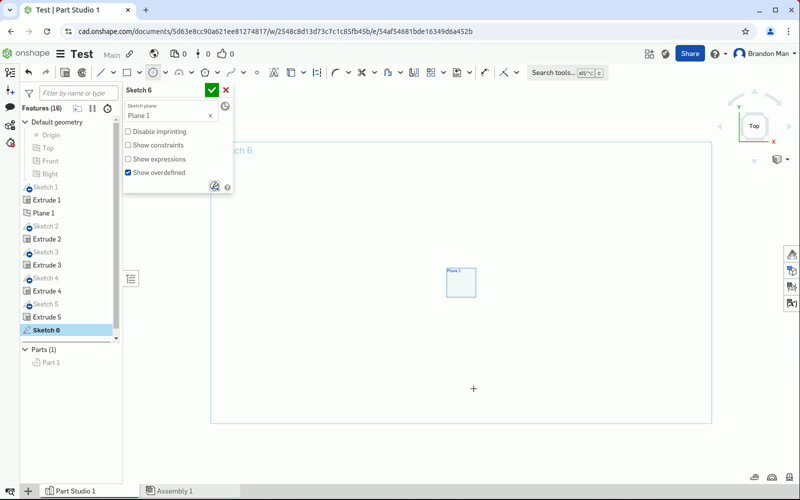
key_up(shift)
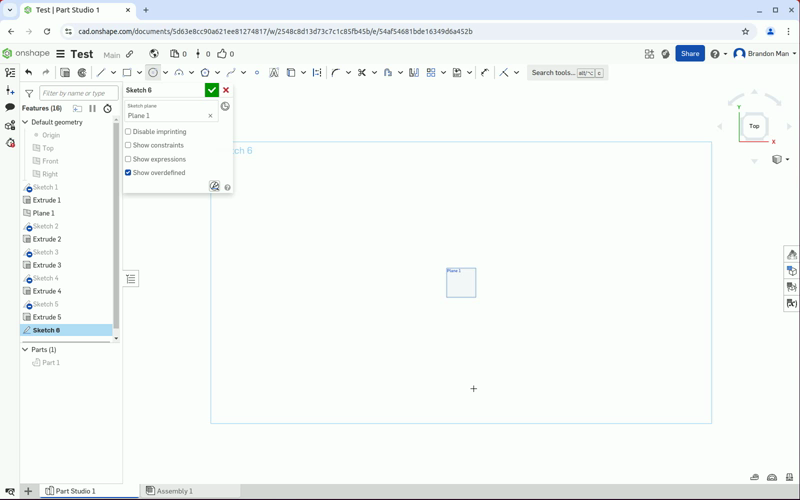
mouse_move(477, 388)
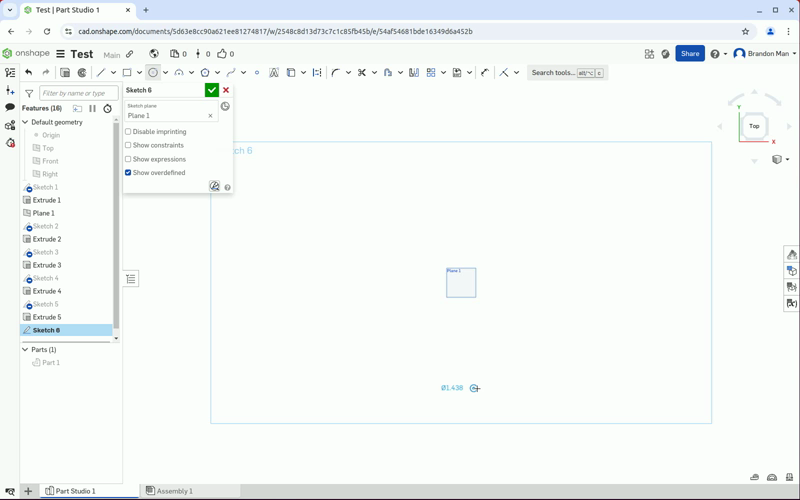
click(477, 388)
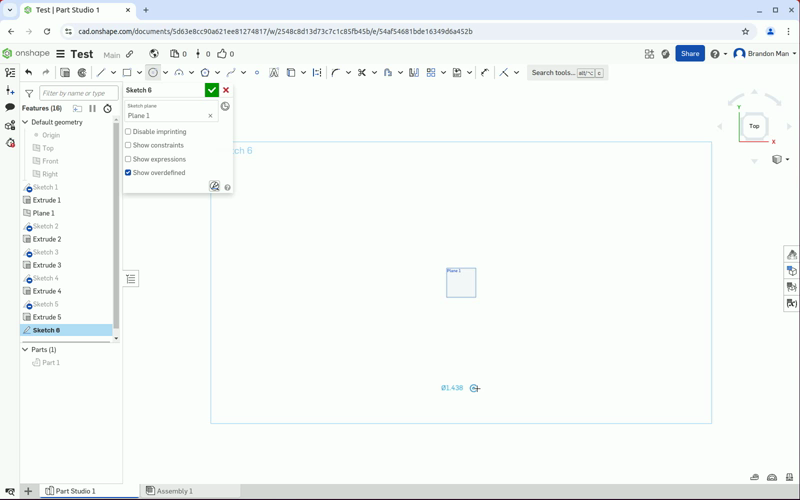
key(esc)
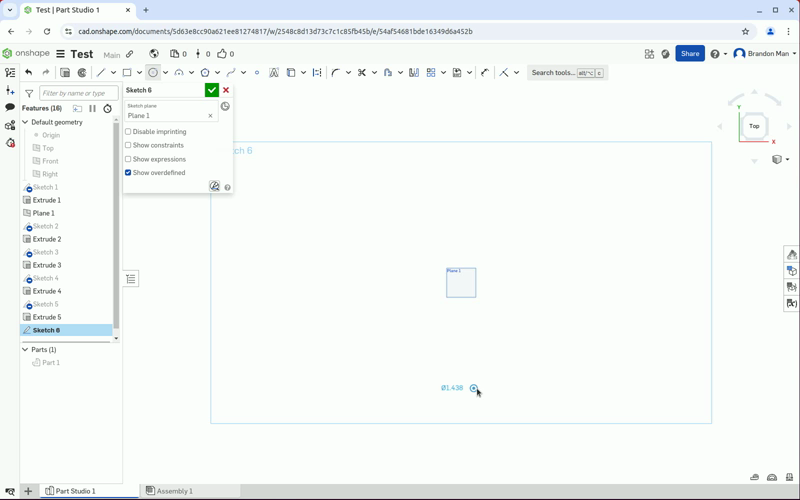
key(c)
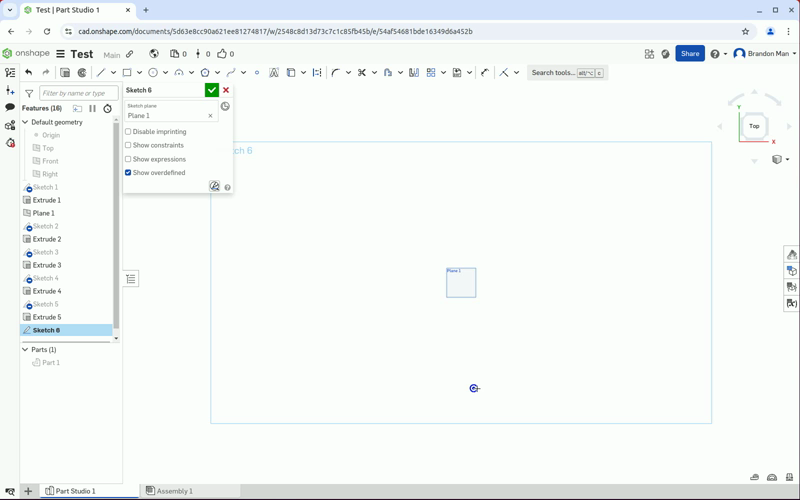
key_down(shift)
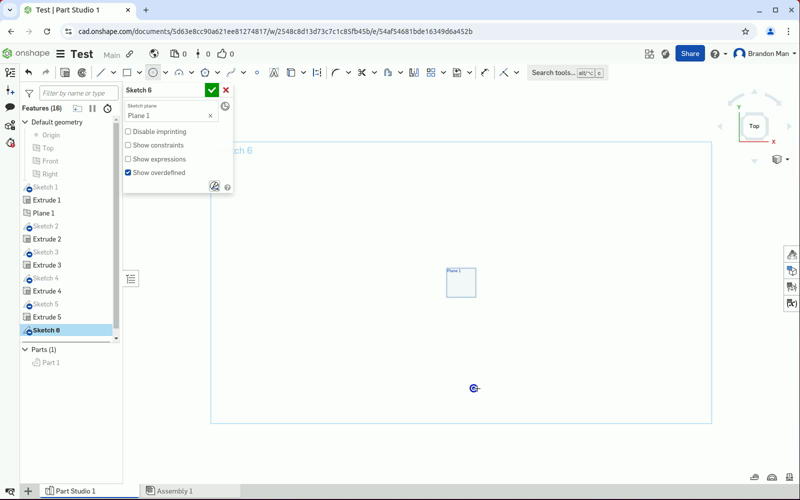
mouse_move(473, 388)
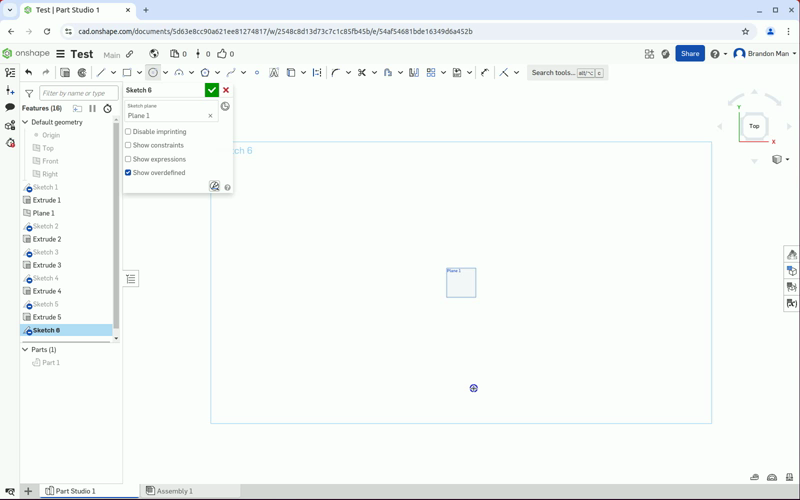
scroll(6)
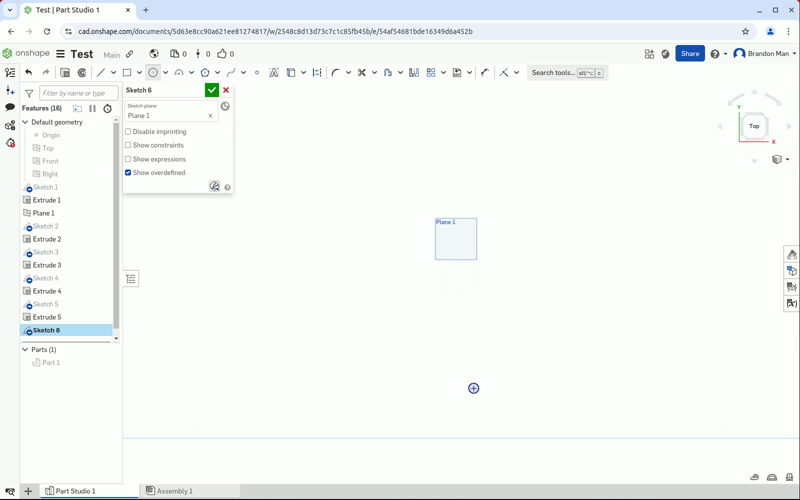
scroll(6)
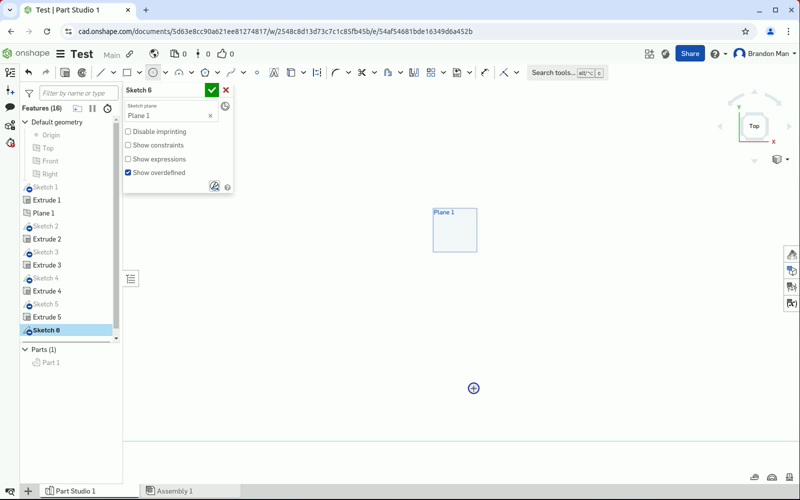
scroll(6)
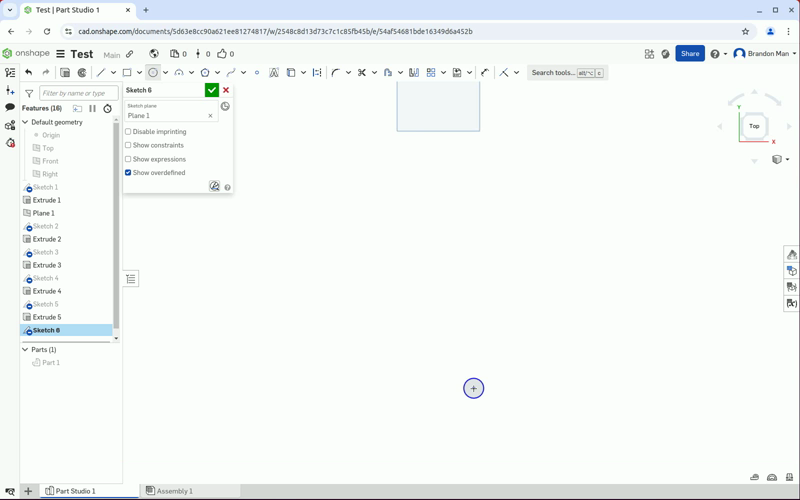
scroll(6)
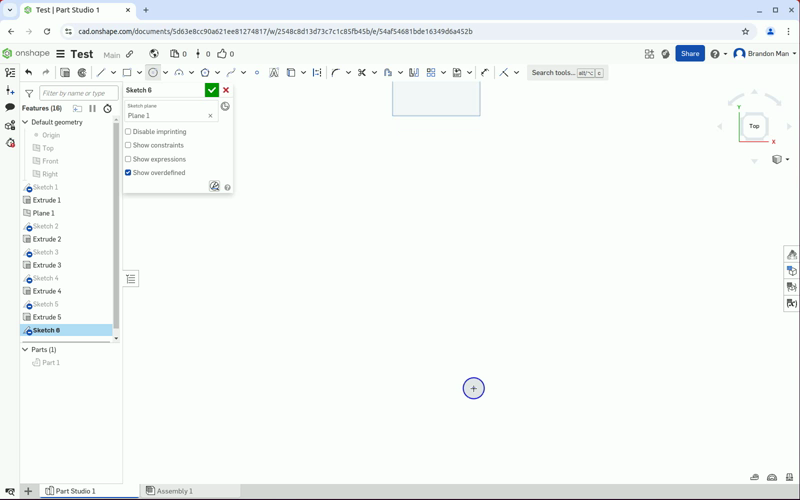
scroll(6)
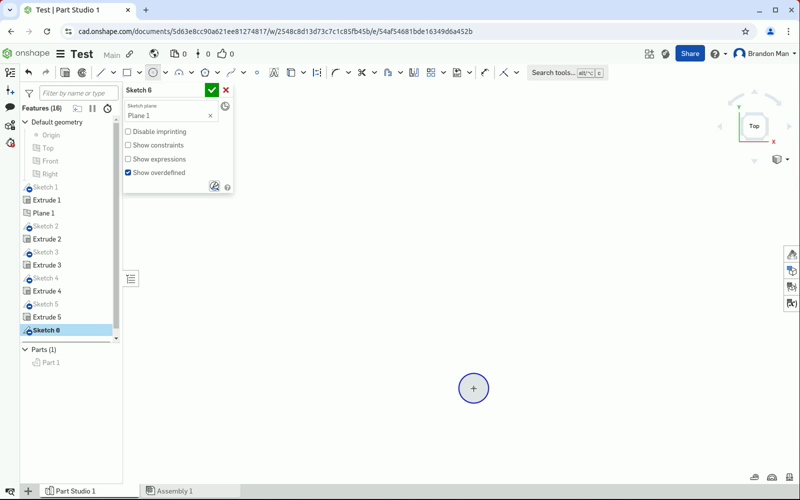
scroll(6)
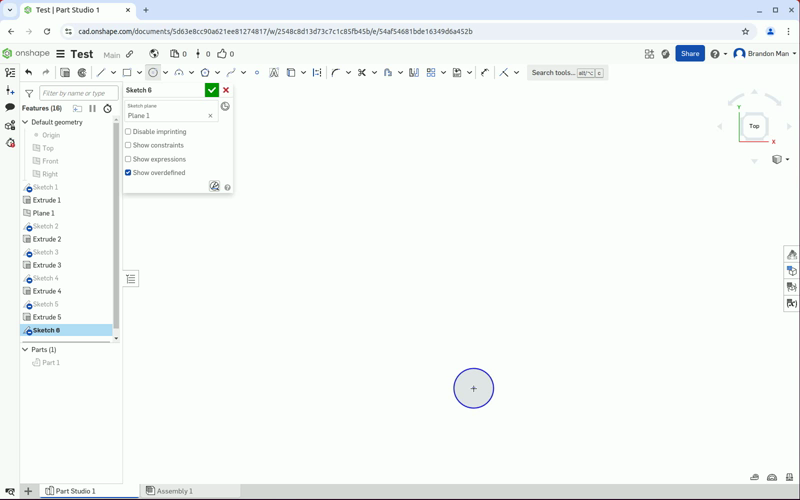
scroll(6)
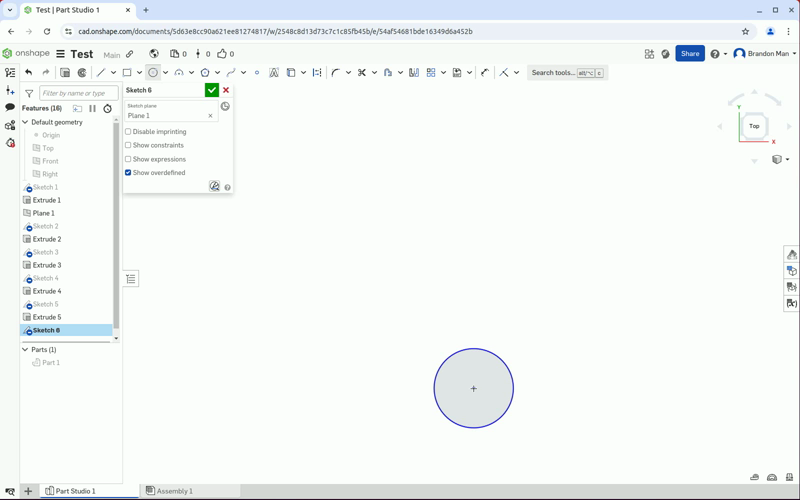
click(473, 388)
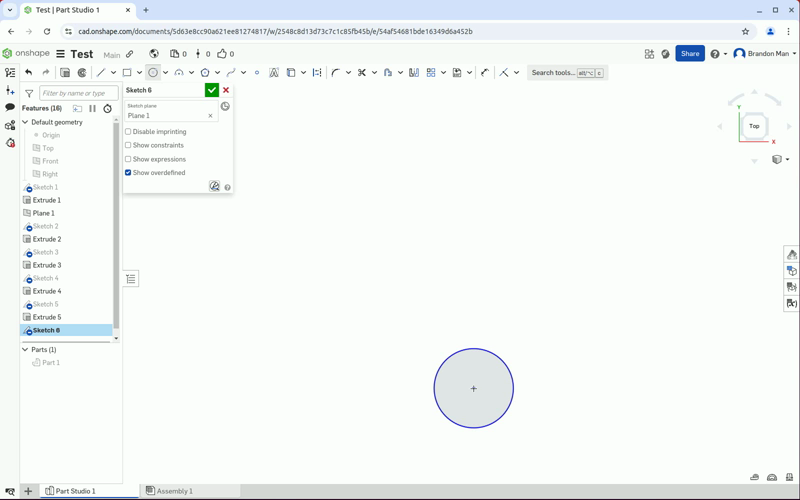
scroll(-6)
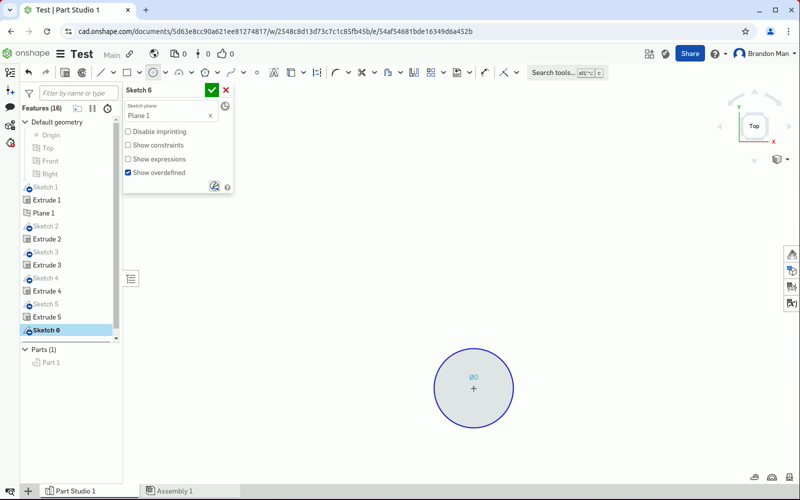
scroll(-6)
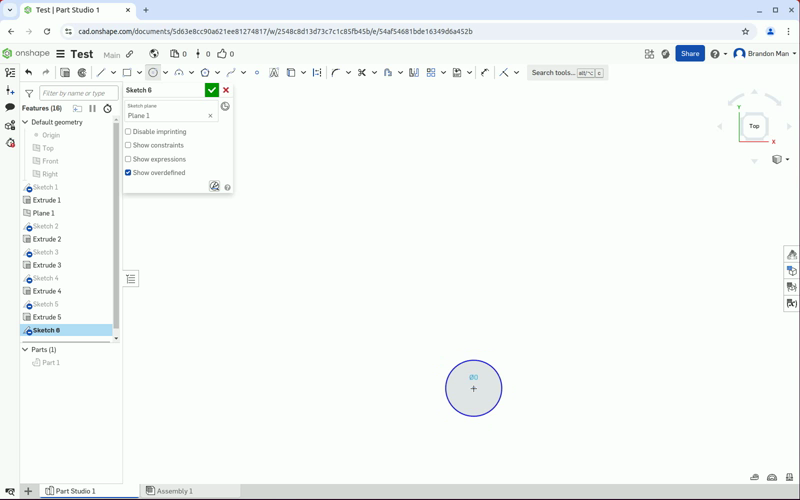
scroll(-6)
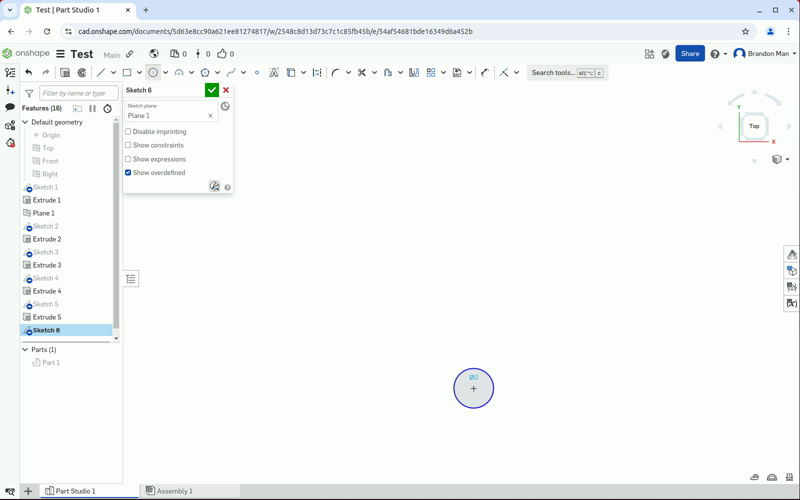
scroll(-6)
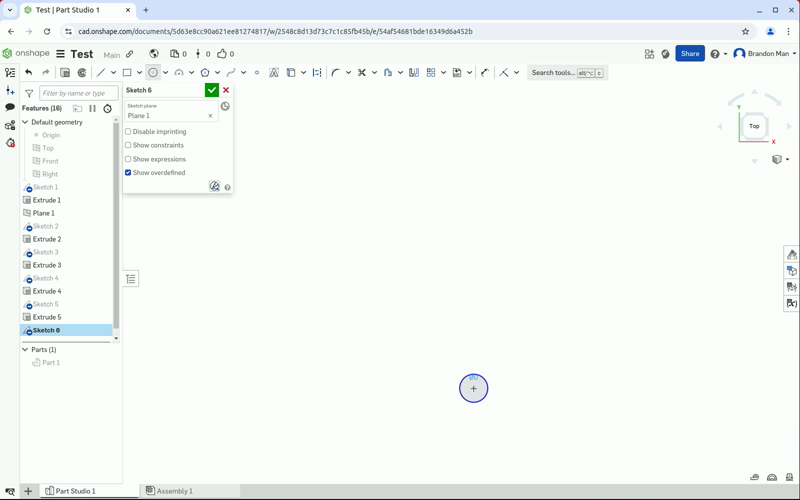
scroll(-6)
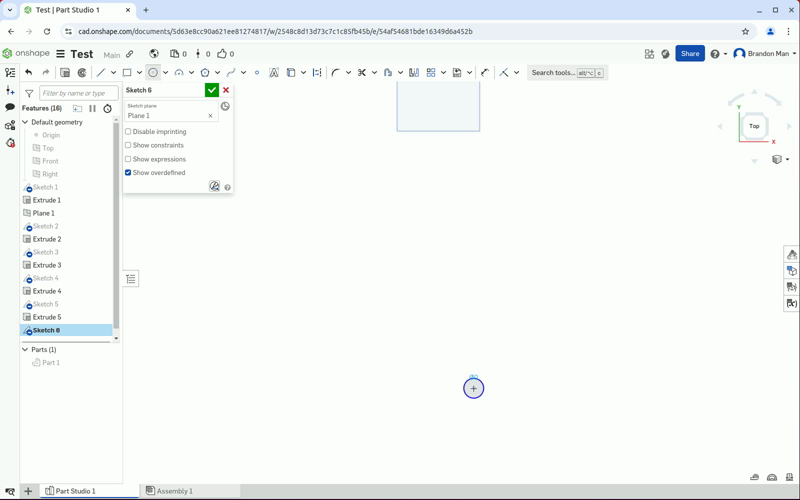
scroll(-6)
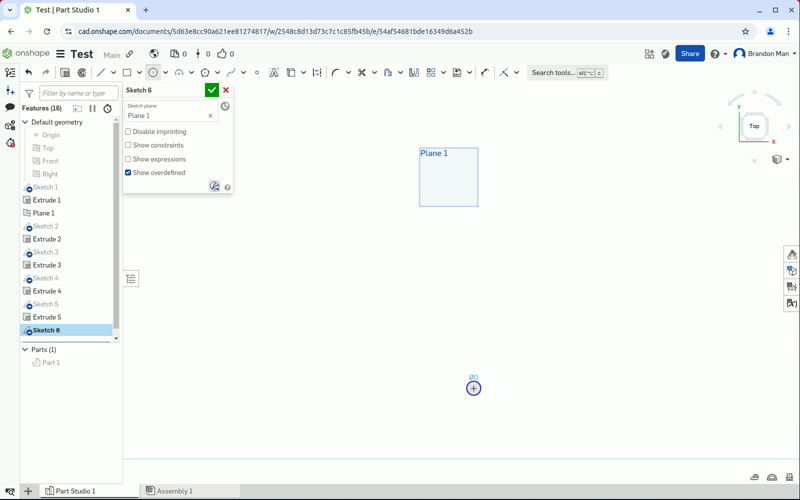
scroll(-6)
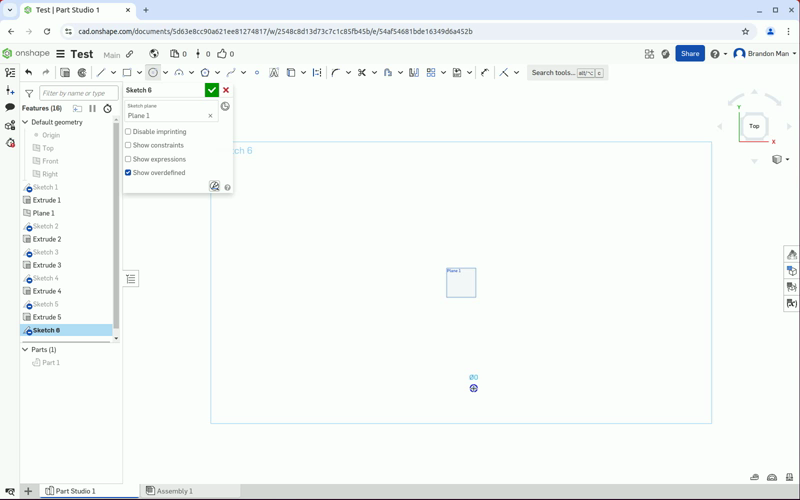
key_up(shift)
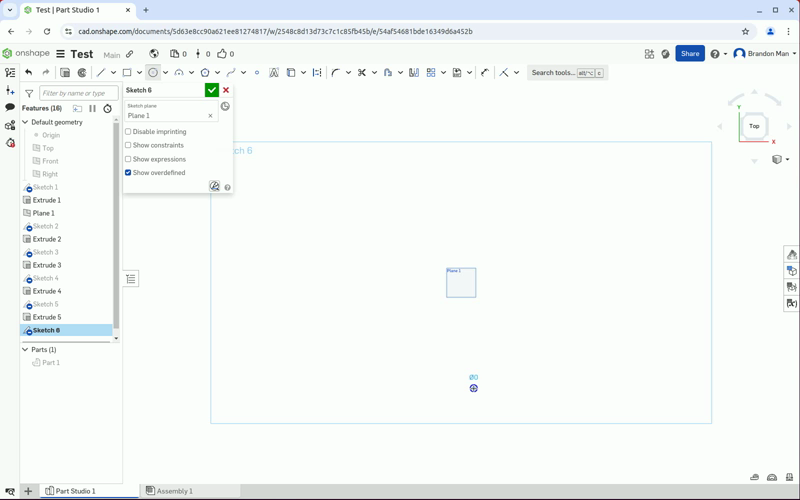
mouse_move(475, 388)
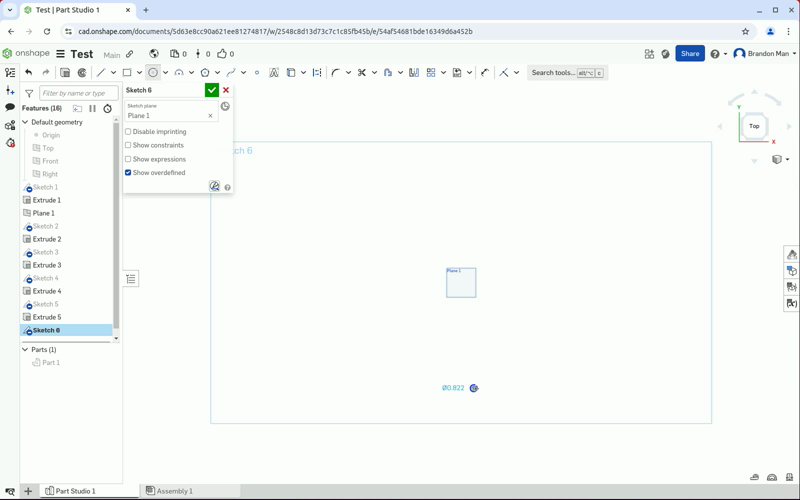
scroll(6)
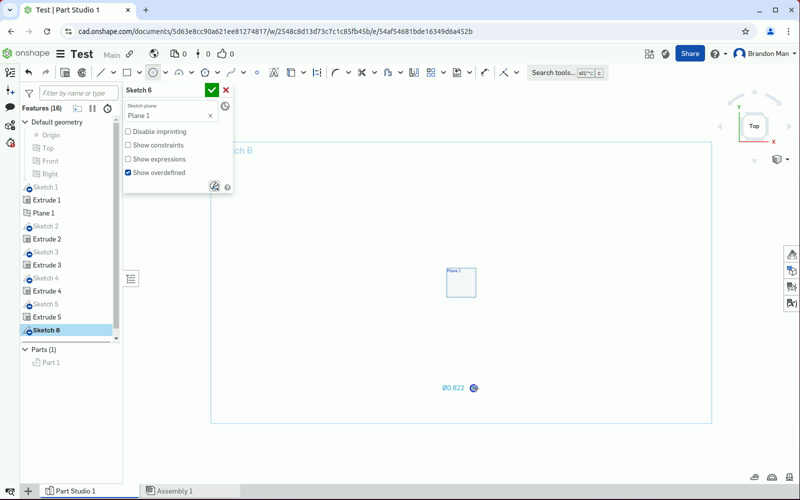
scroll(6)
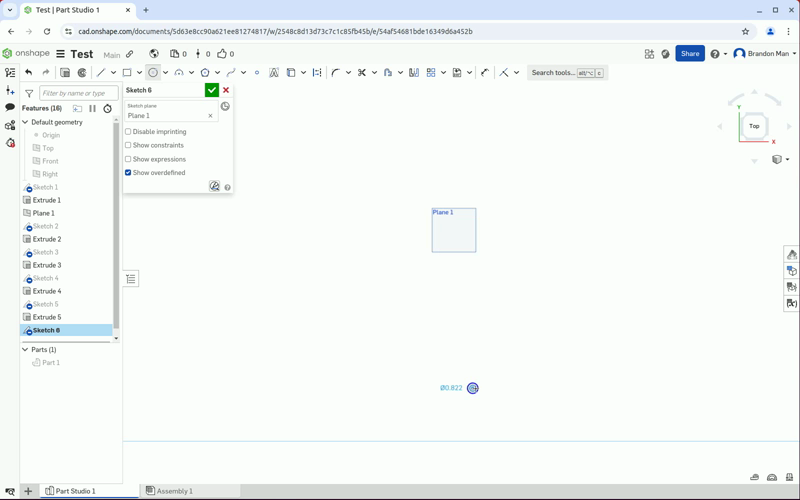
scroll(6)
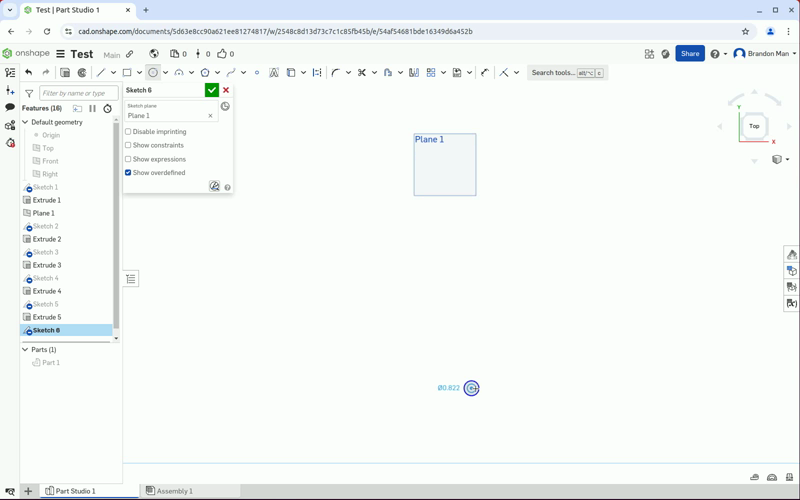
scroll(6)
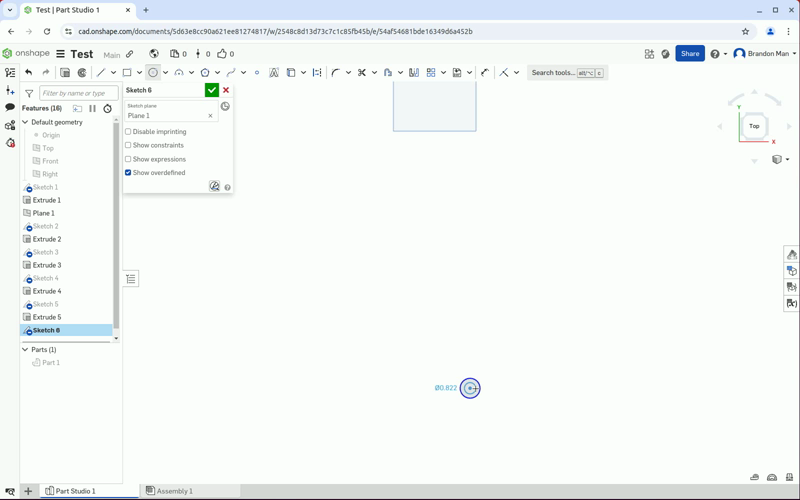
scroll(6)
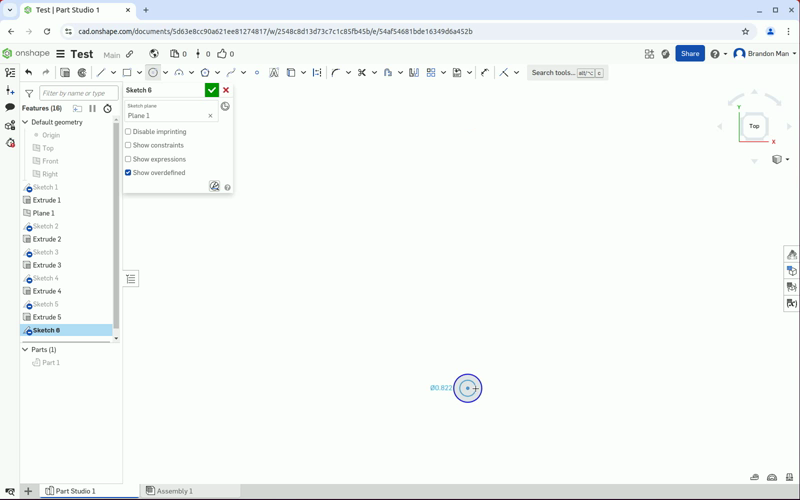
scroll(6)
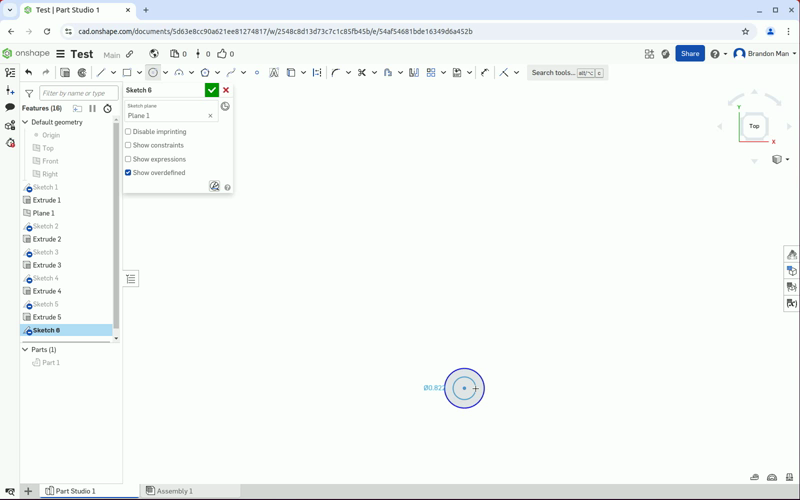
scroll(6)
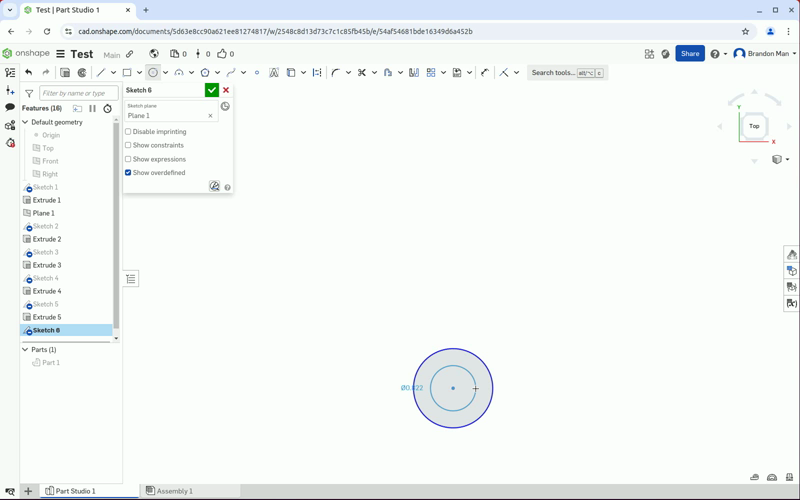
click(475, 388)
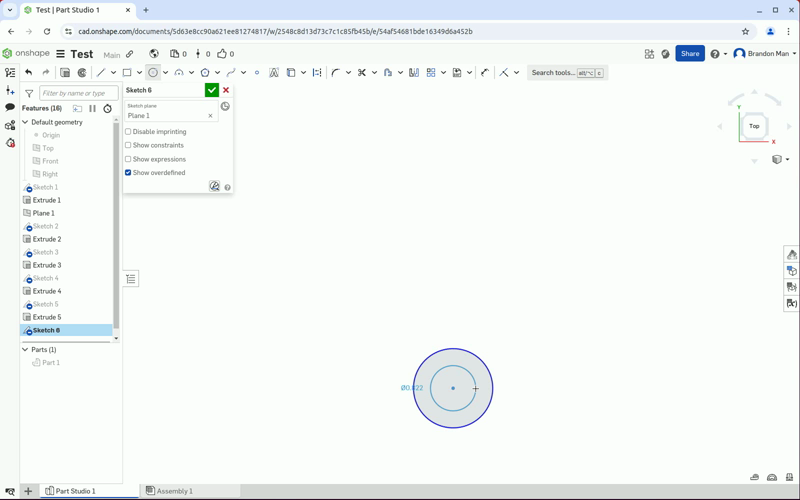
scroll(-6)
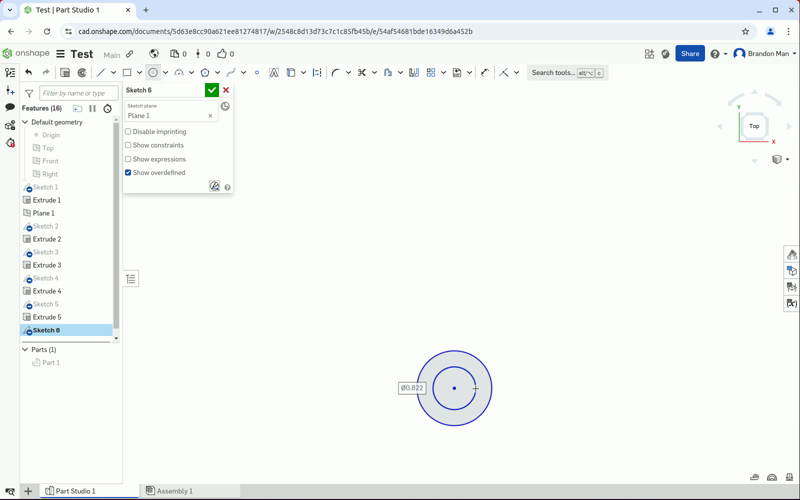
scroll(-6)
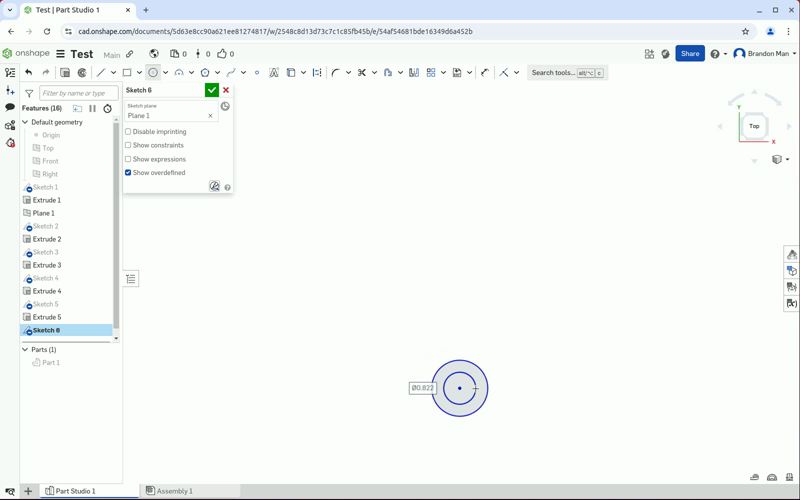
scroll(-6)
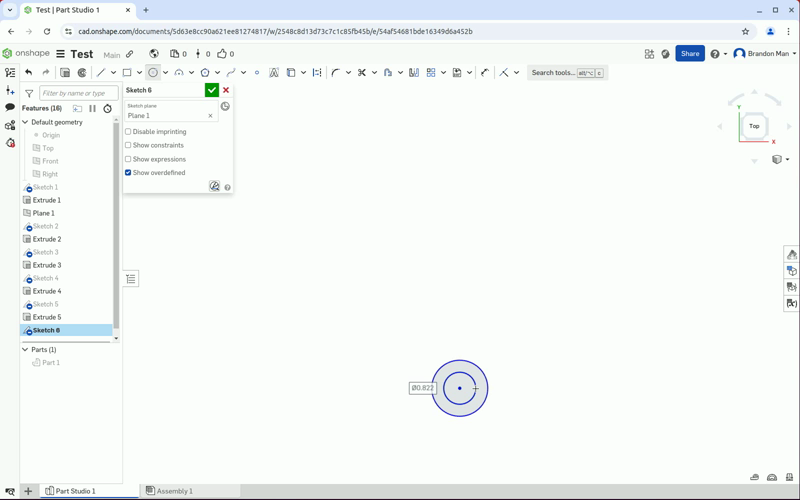
scroll(-6)
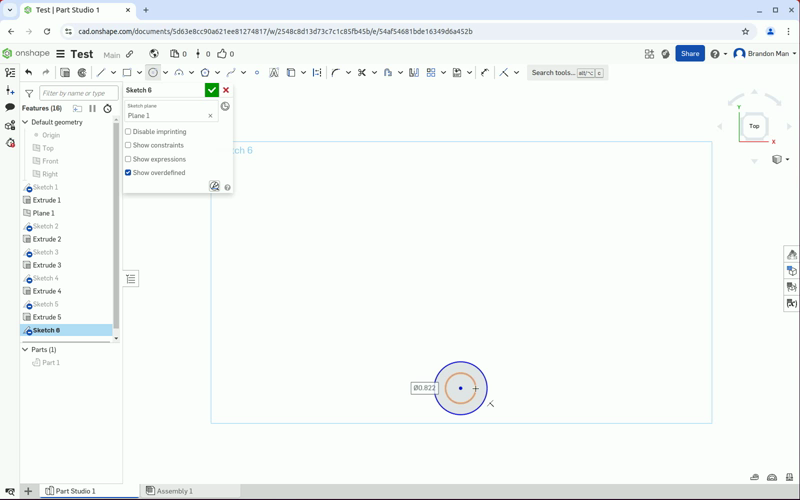
scroll(-6)
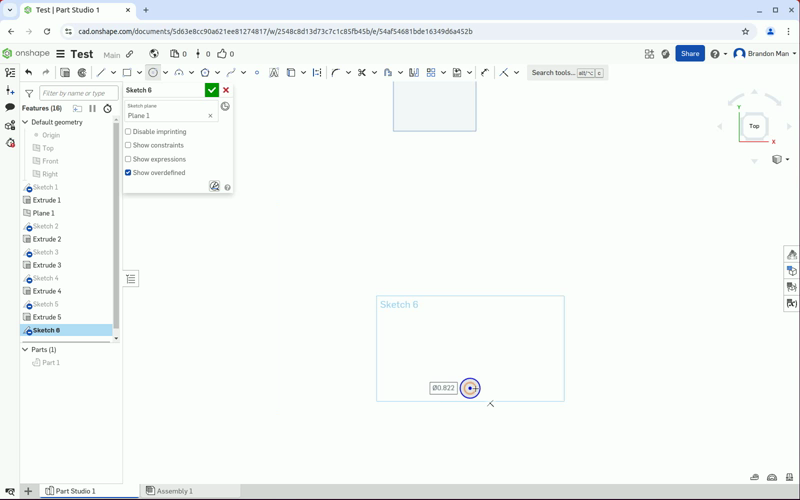
scroll(-6)
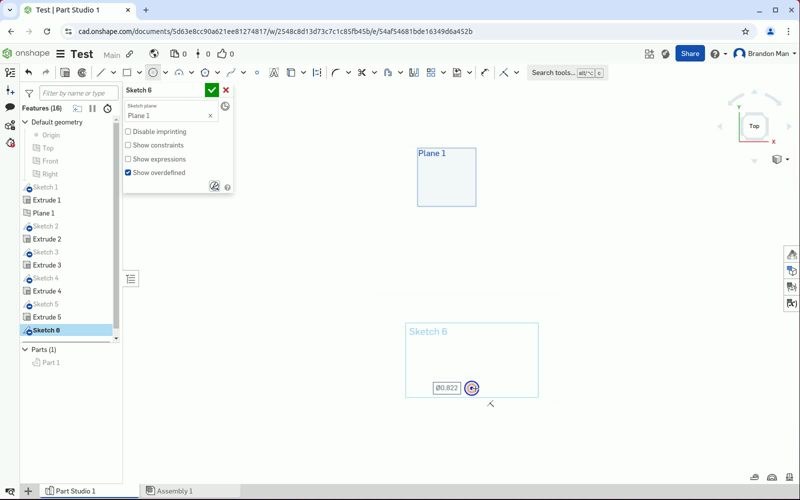
scroll(-6)
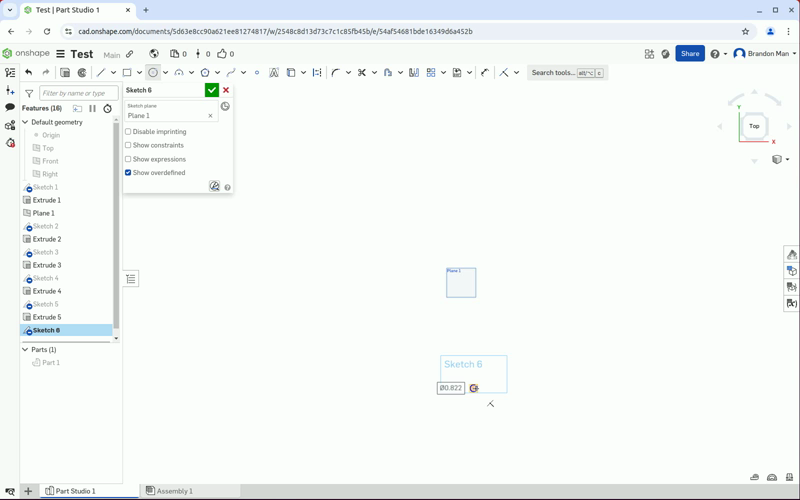
key(esc)
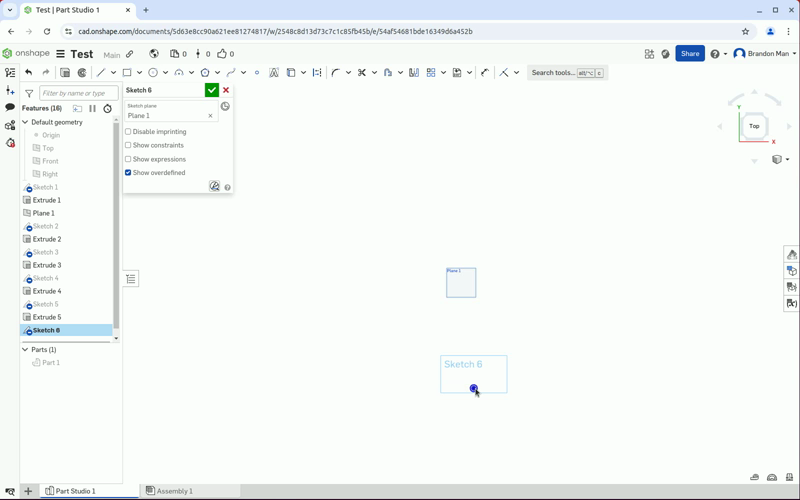
mouse_move(474, 390)
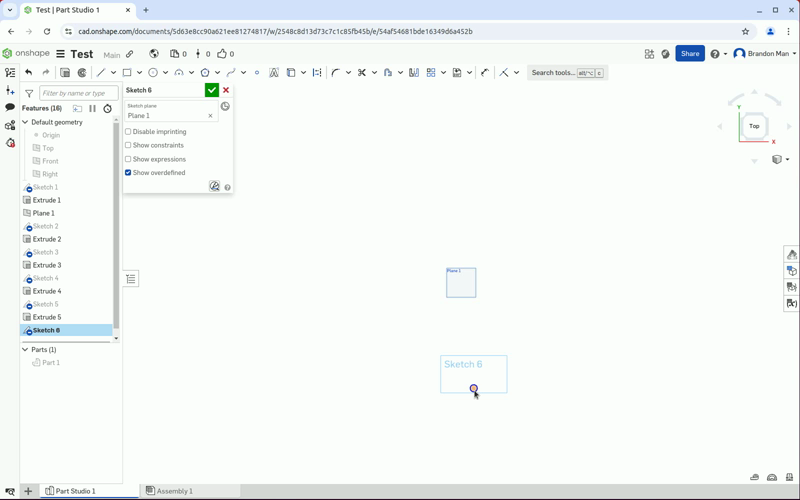
scroll(6)
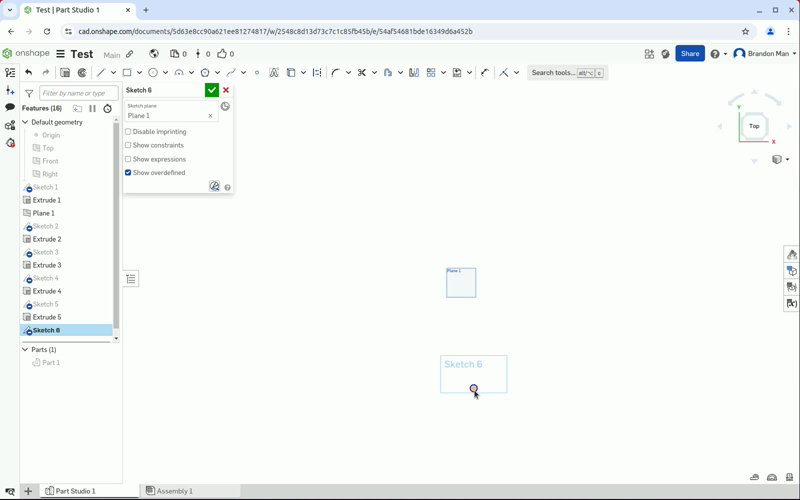
scroll(6)
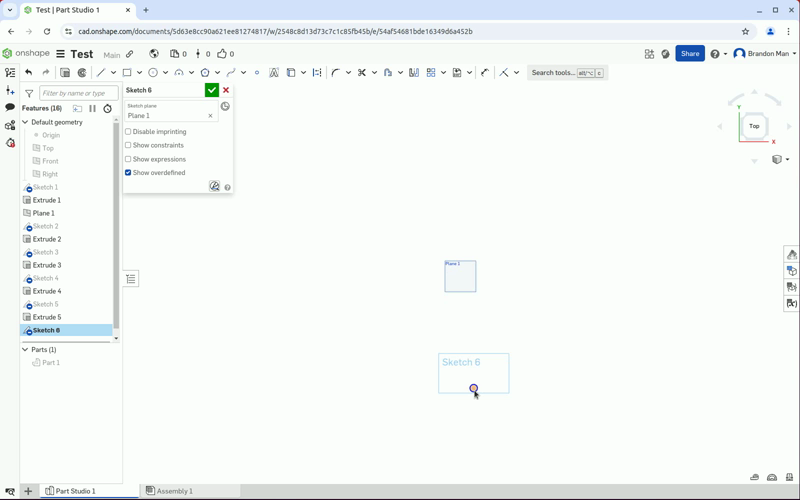
scroll(6)
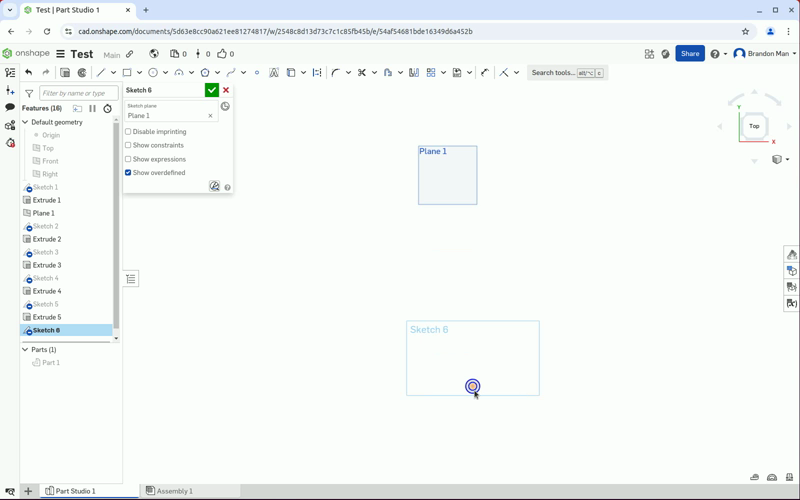
scroll(6)
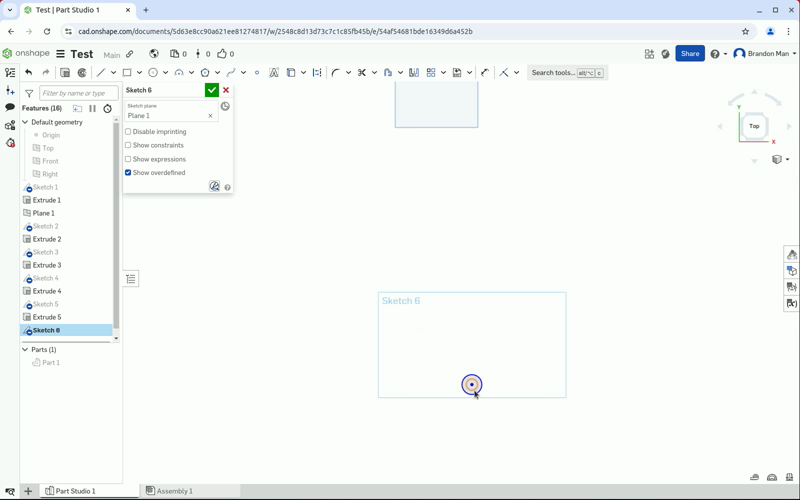
scroll(6)
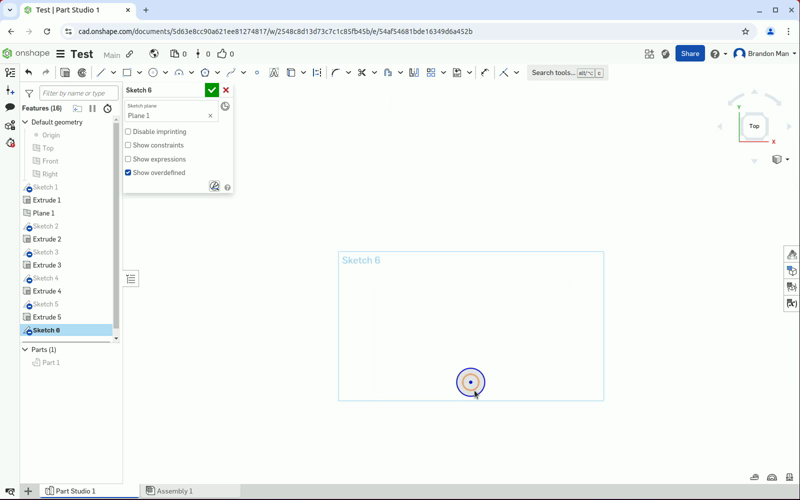
scroll(6)
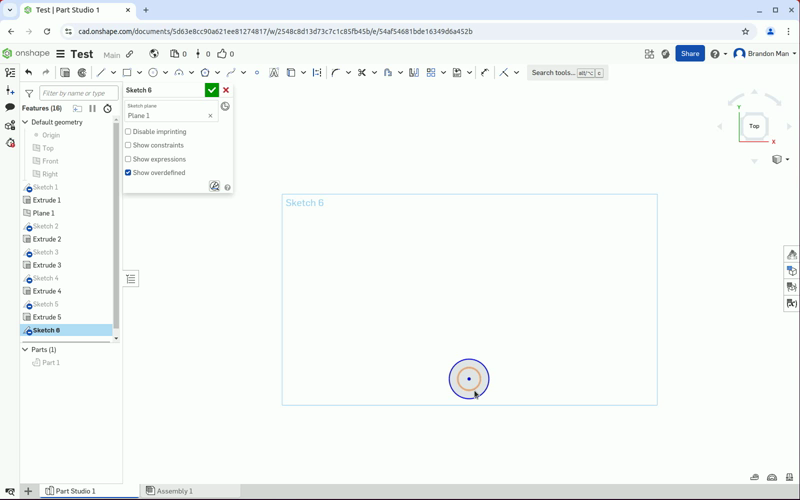
scroll(6)
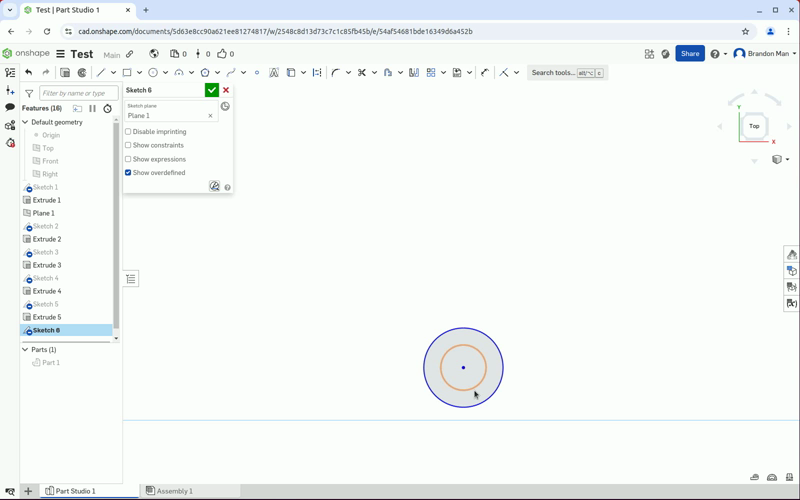
click(474, 390)
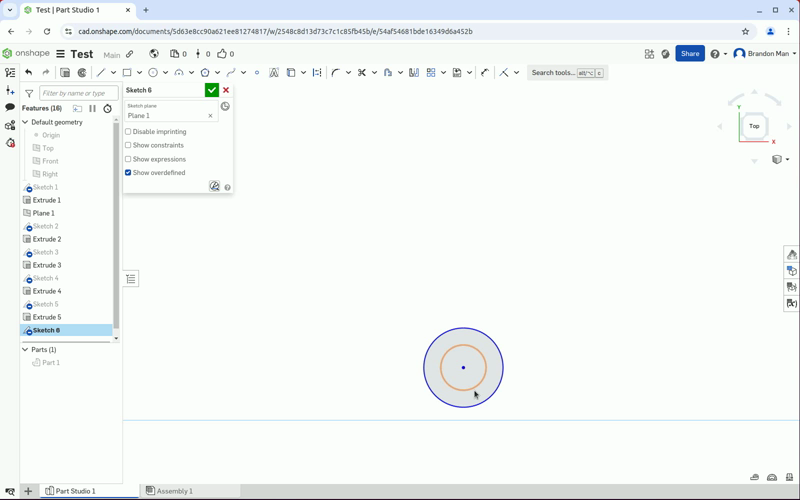
scroll(-6)
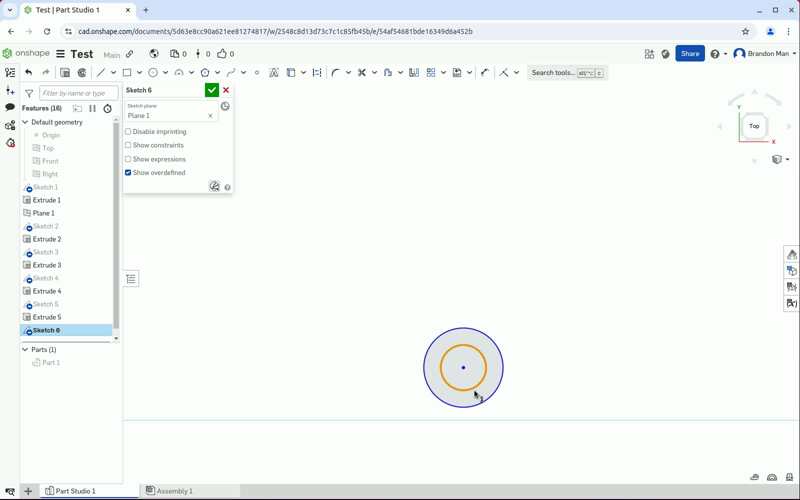
scroll(-6)
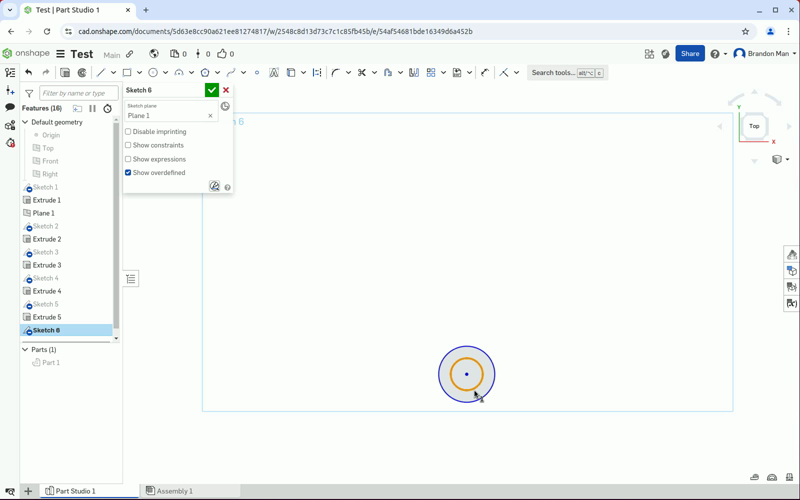
scroll(-6)
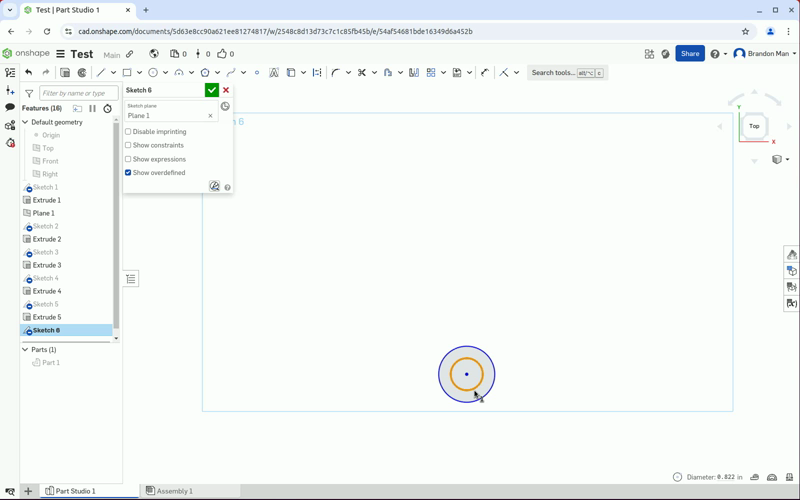
scroll(-6)
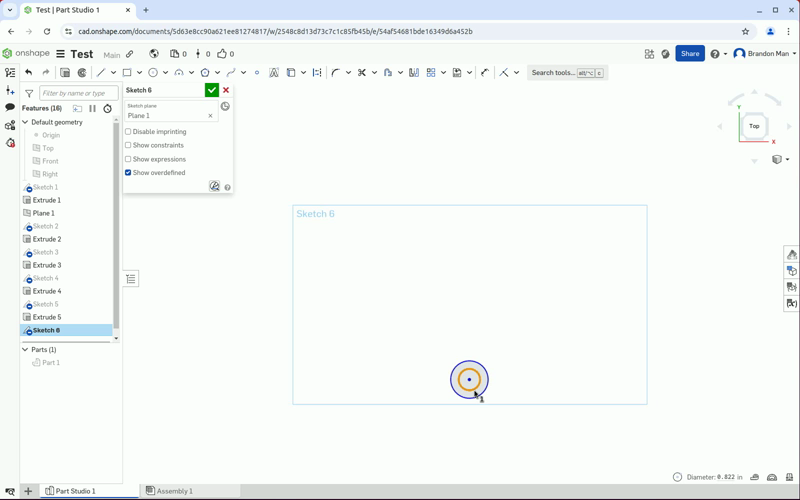
scroll(-6)
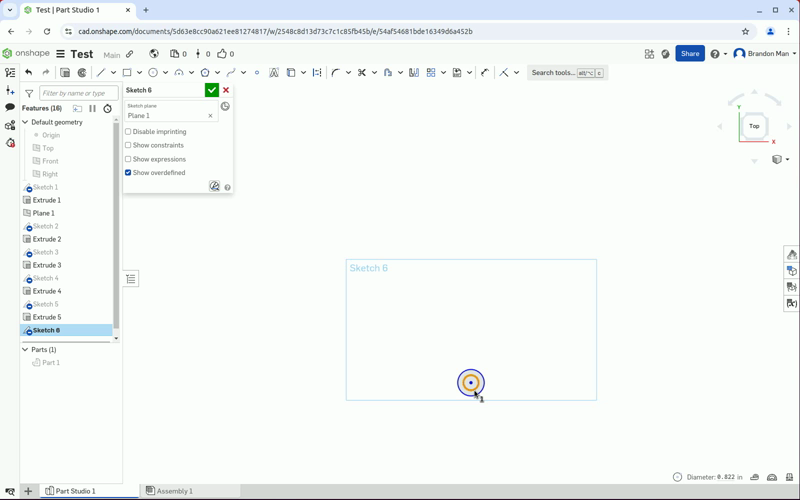
scroll(-6)
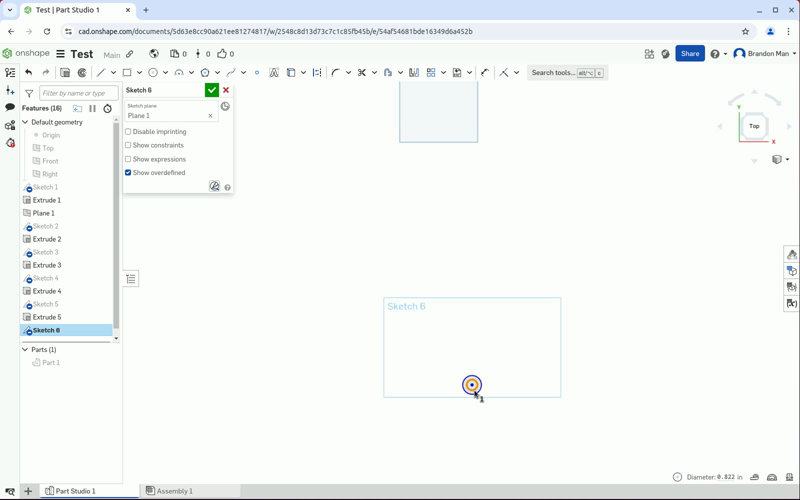
scroll(-6)
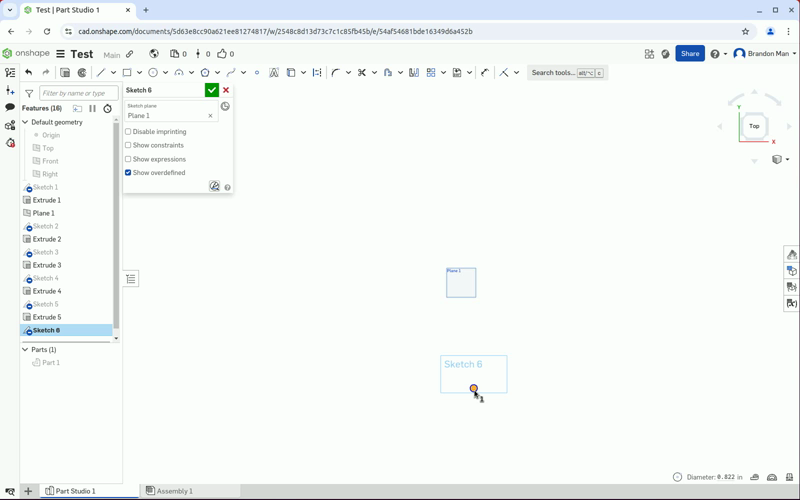
mouse_move(73, 352)
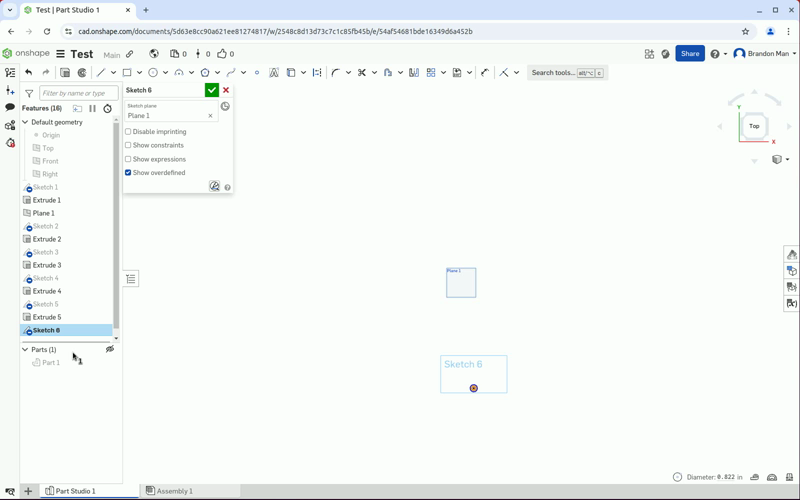
key(shift+y)
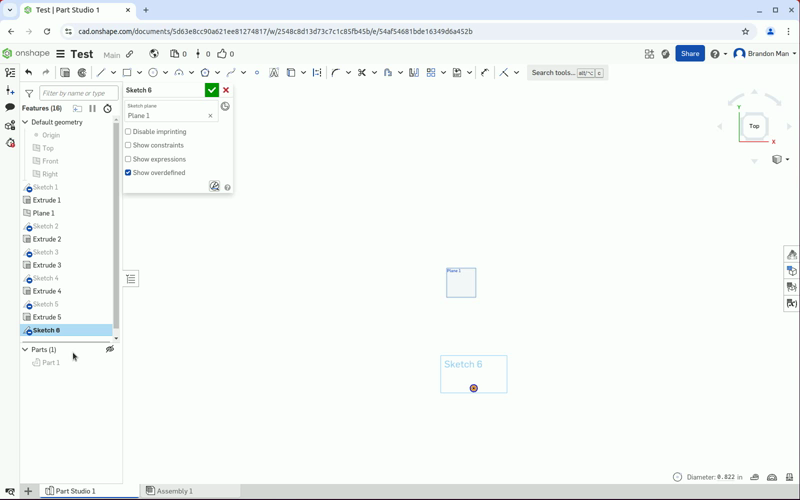
key(shift+e)
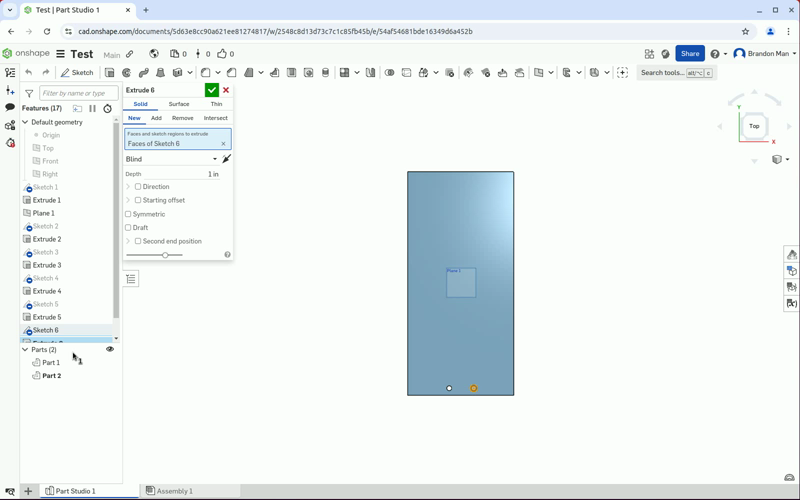
mouse_move(143, 106)
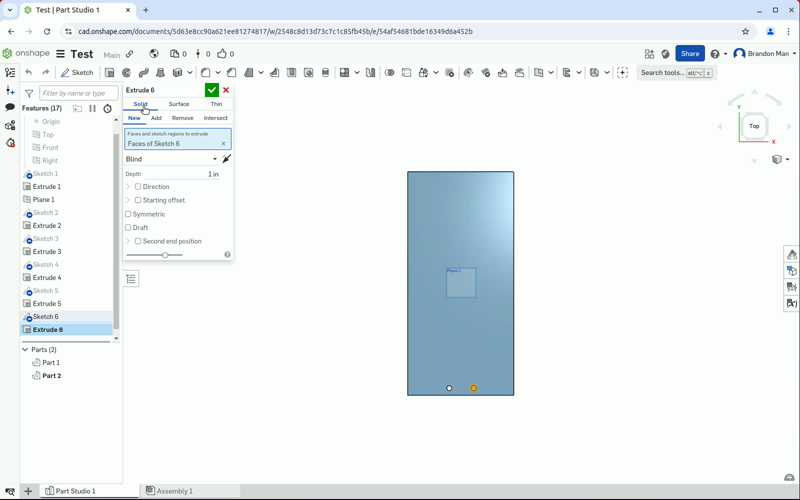
click(143, 106)
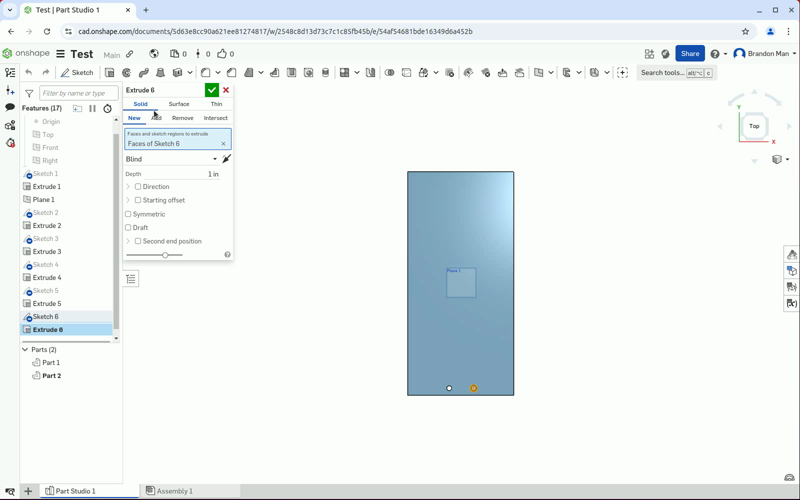
mouse_move(186, 120)
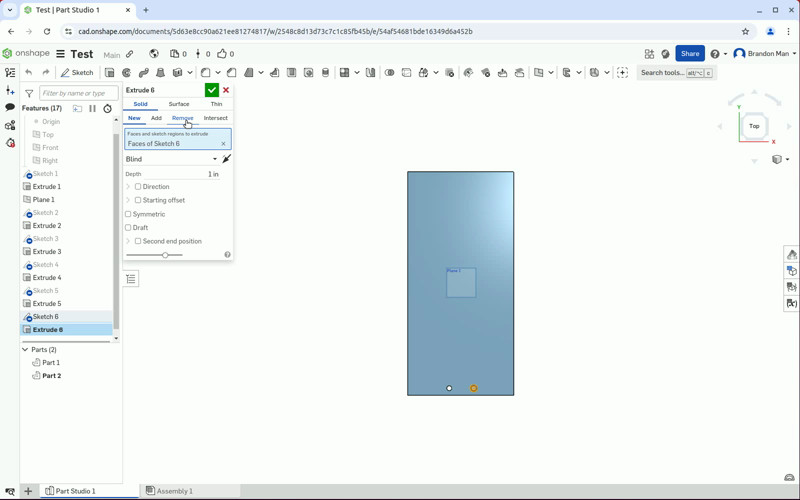
click(186, 120)
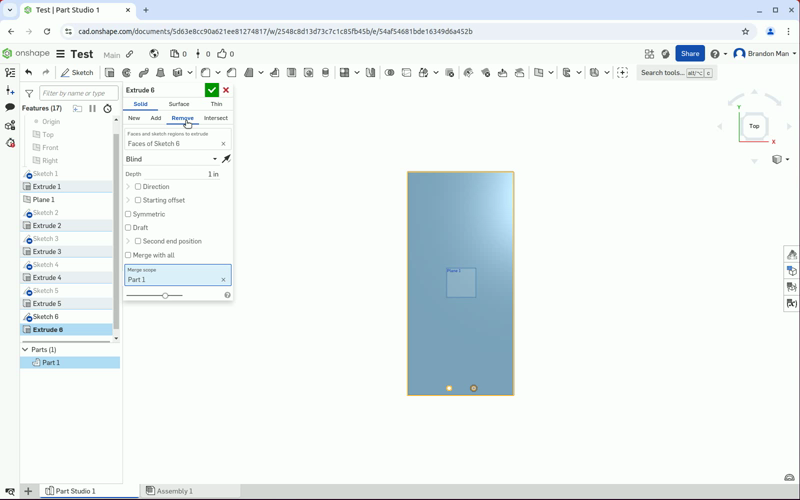
key(tab, 4)
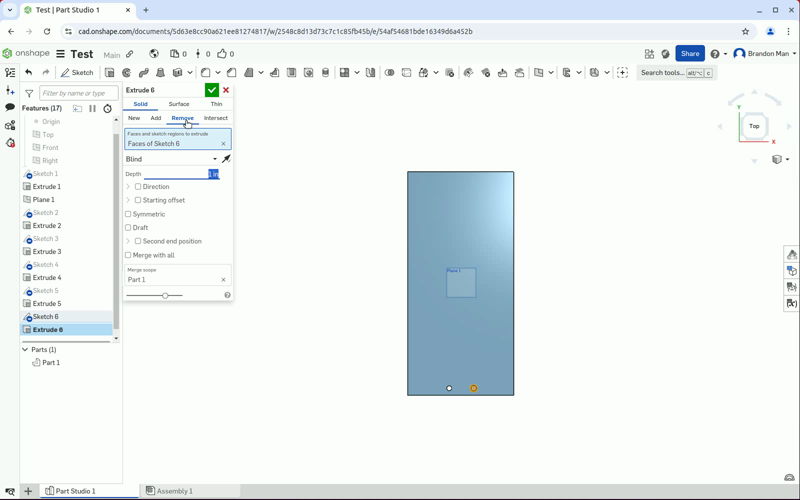
text(0.722)
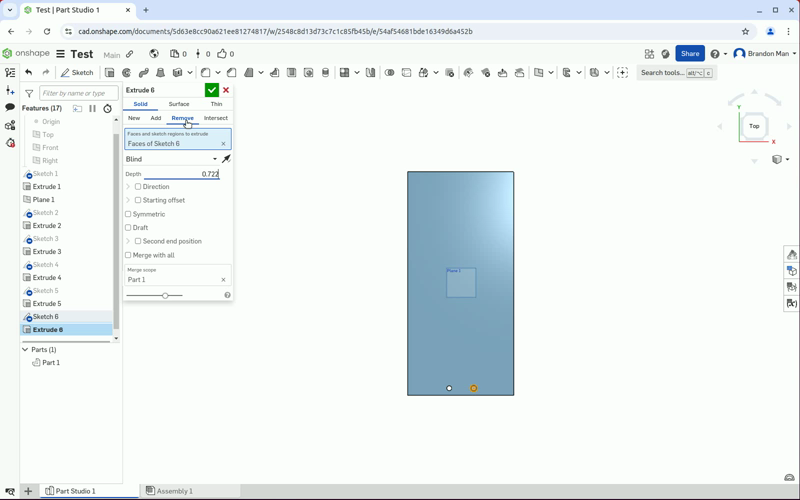
key(tab, 6)
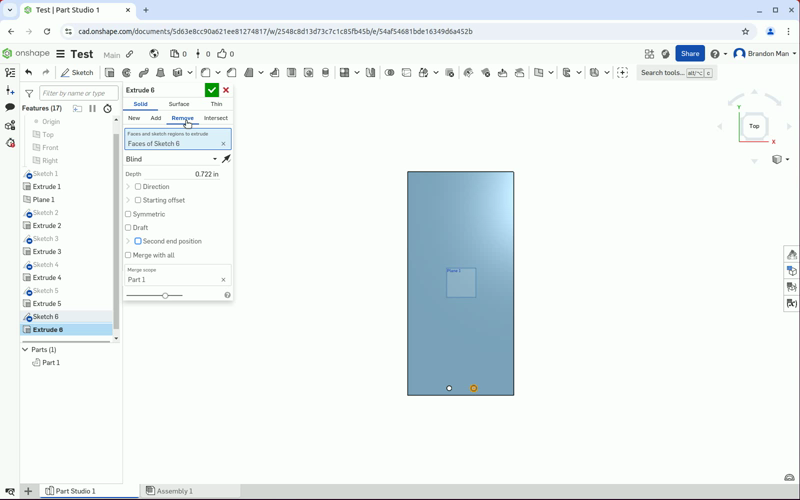
key(space)
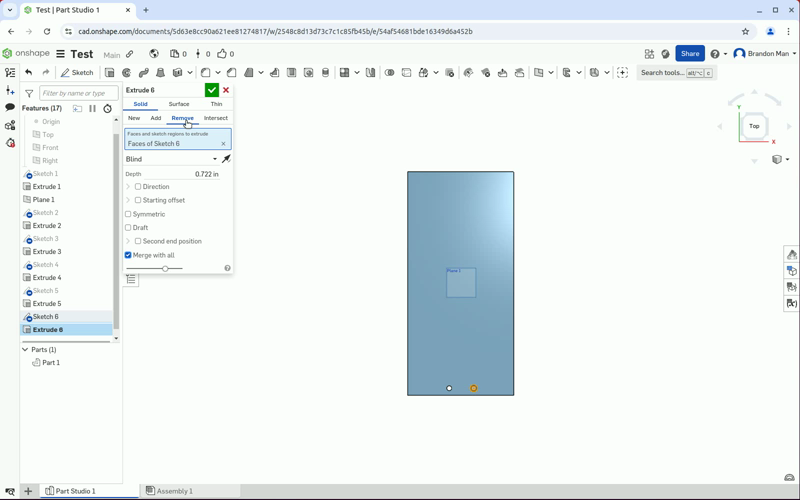
key(enter)
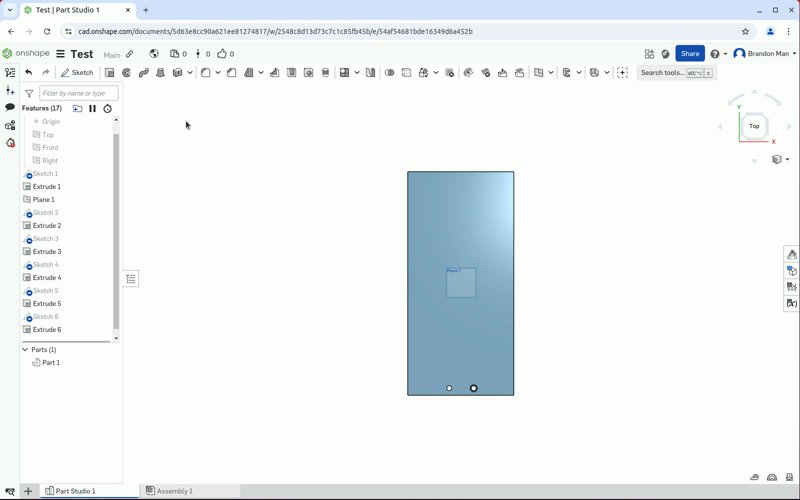
key(shift+h)
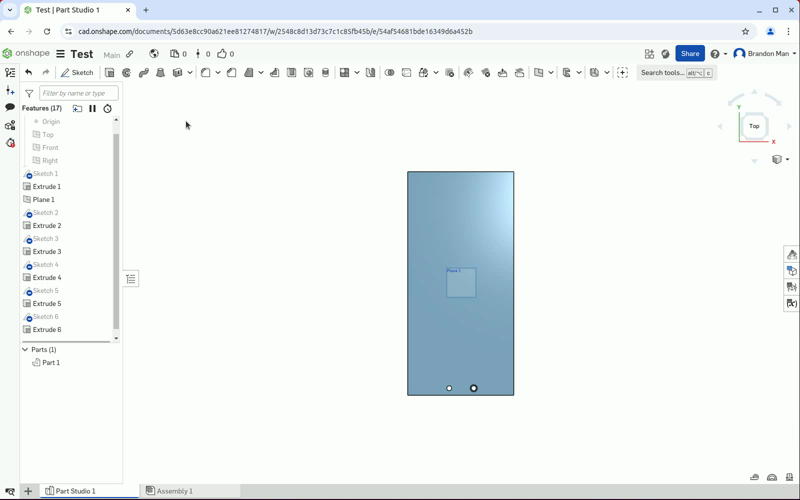
key(shift+h)
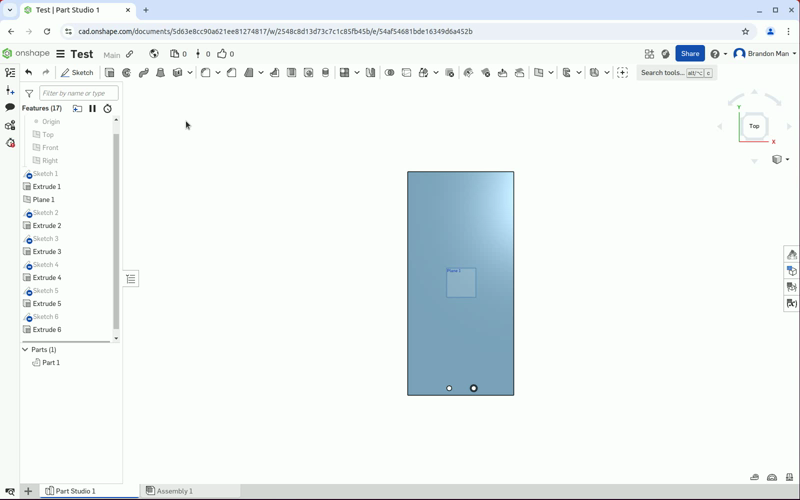
mouse_move(69, 176)
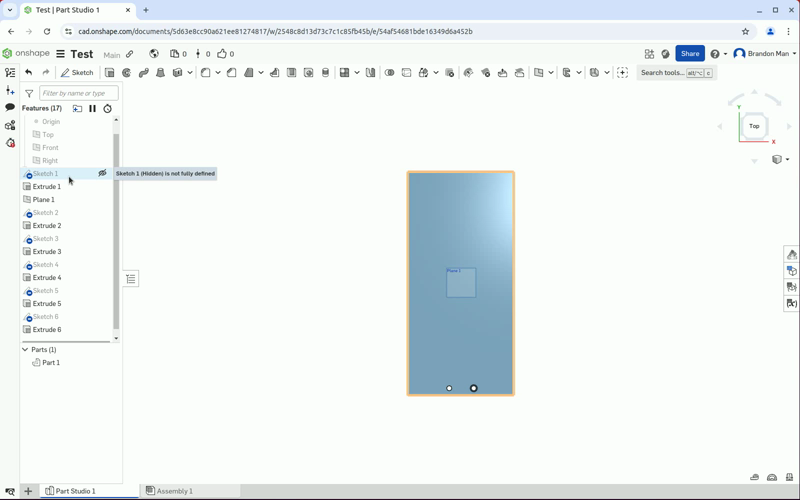
click(69, 176)
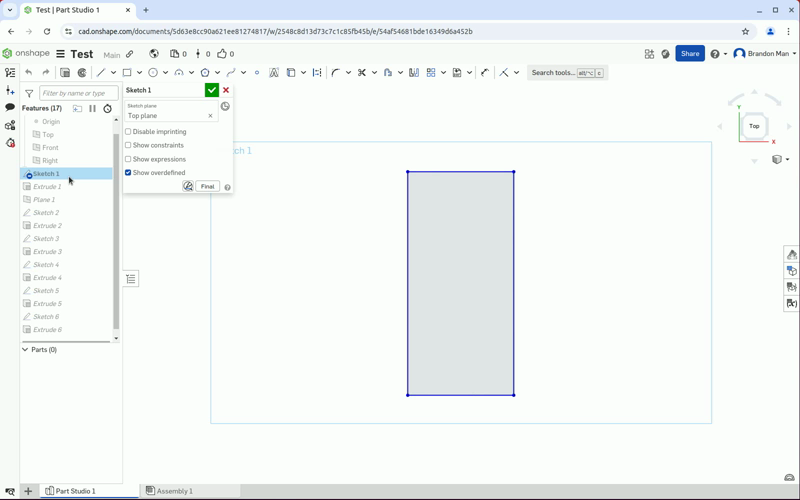
mouse_move(229, 92)
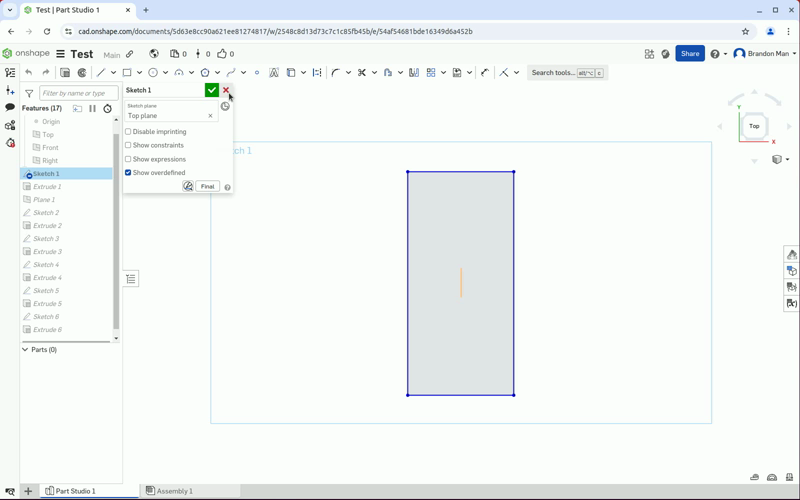
click(229, 92)
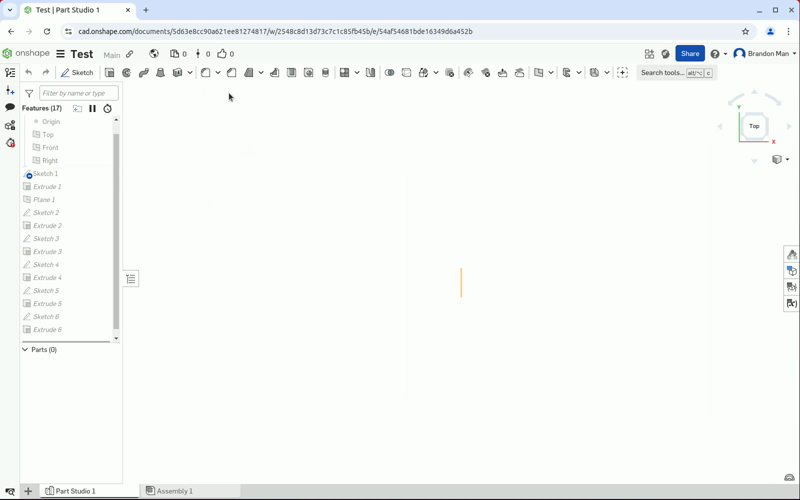
key(shift+s)
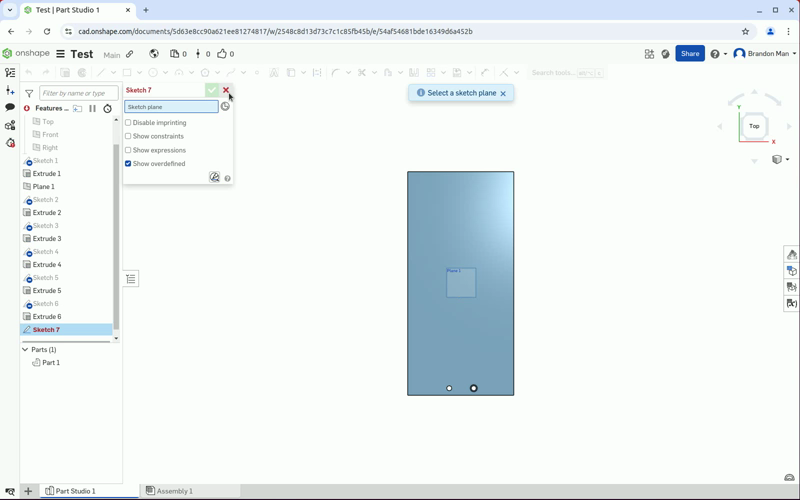
mouse_move(69, 189)
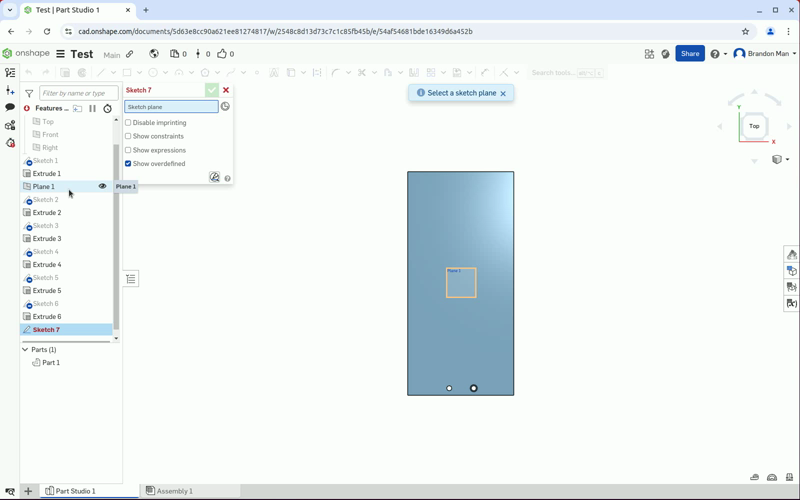
click(69, 189)
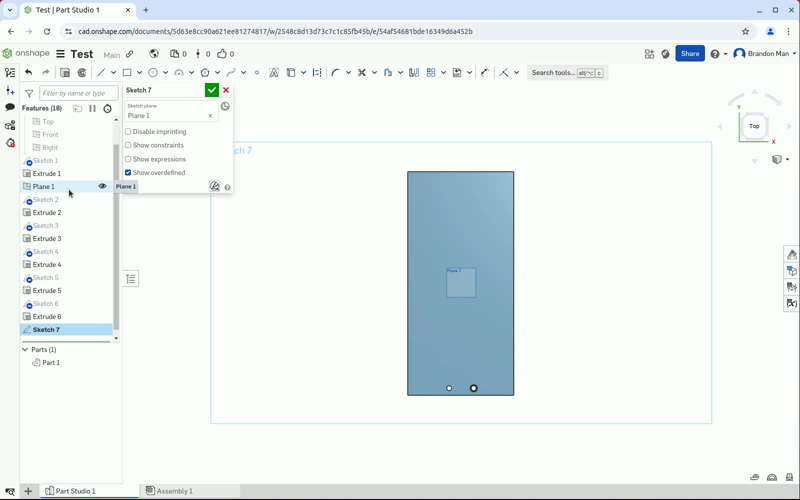
mouse_move(73, 352)
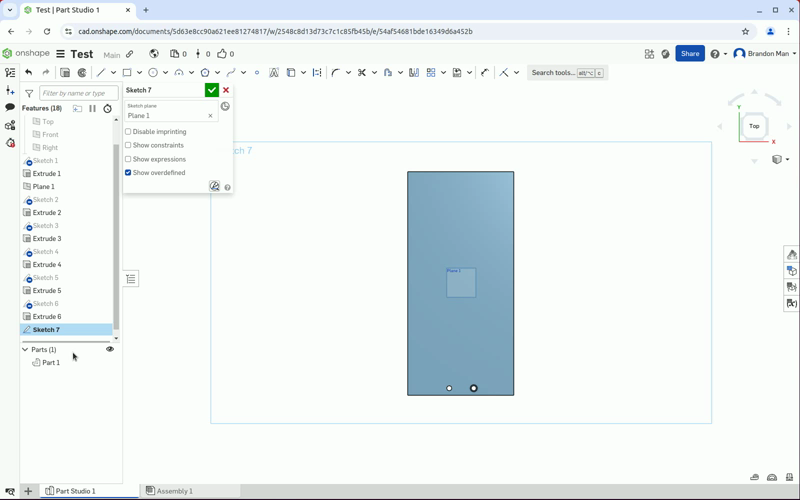
key(y)
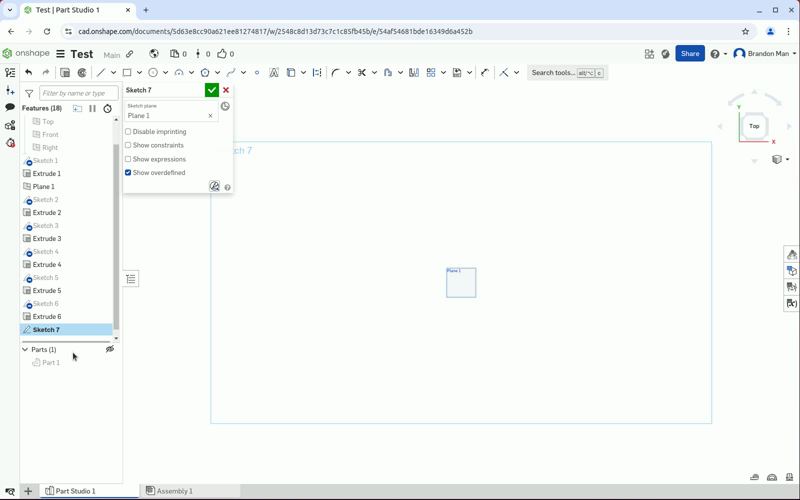
key(c)
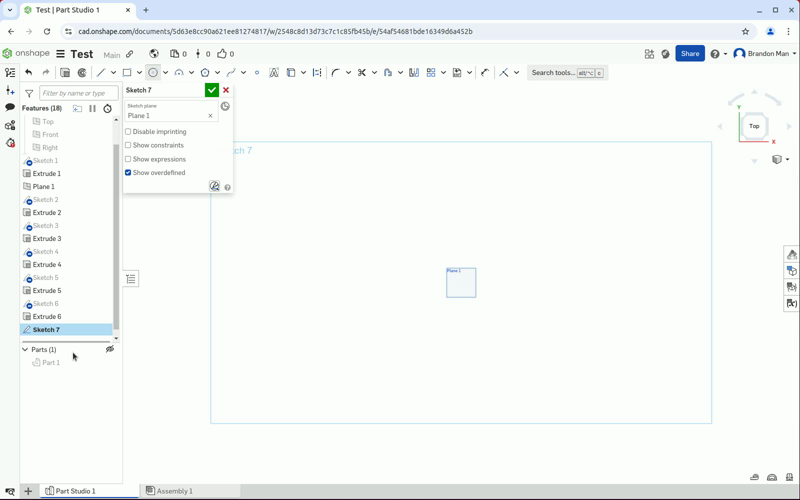
key_down(shift)
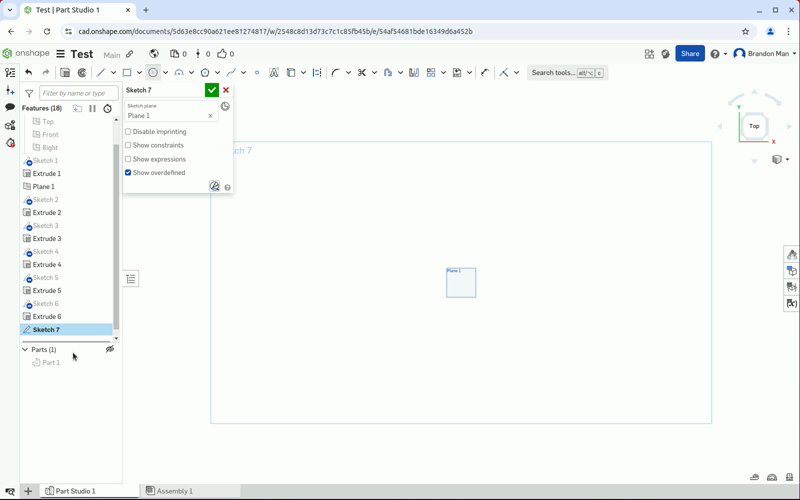
mouse_move(449, 388)
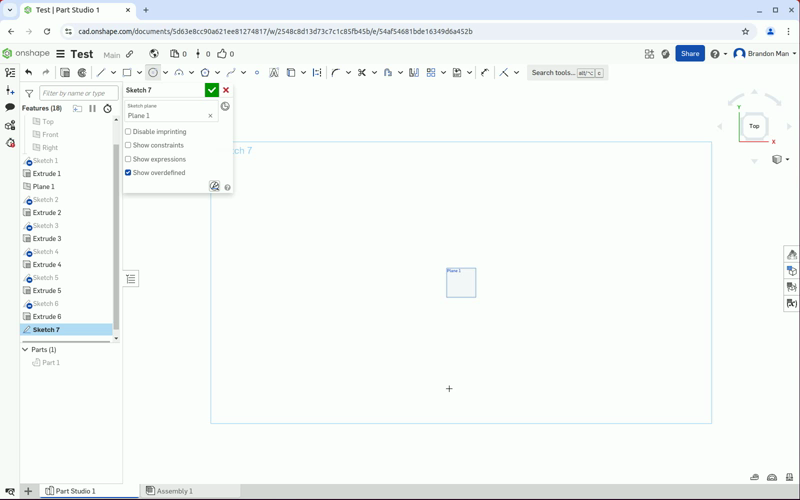
click(449, 388)
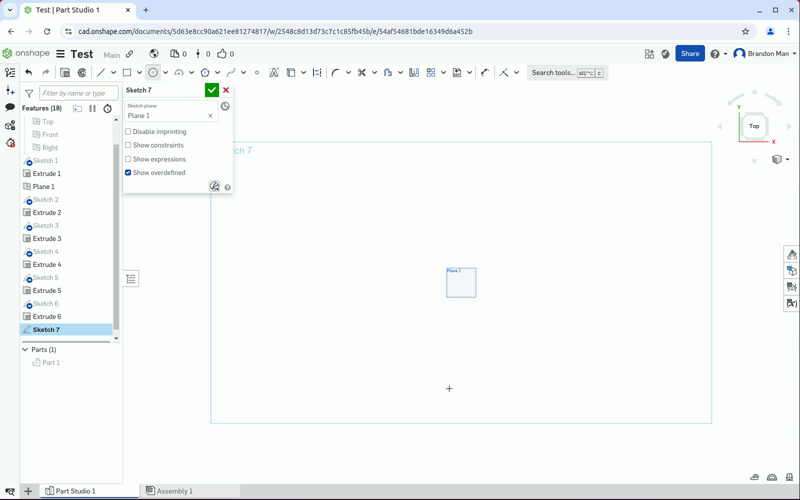
key_up(shift)
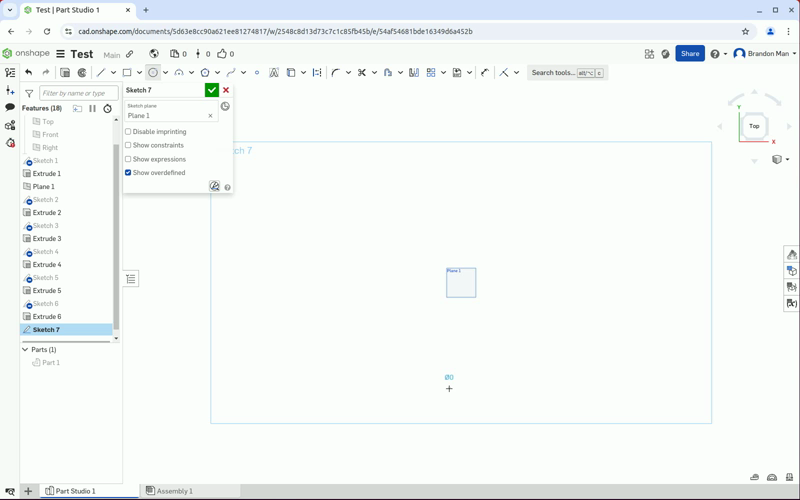
mouse_move(452, 388)
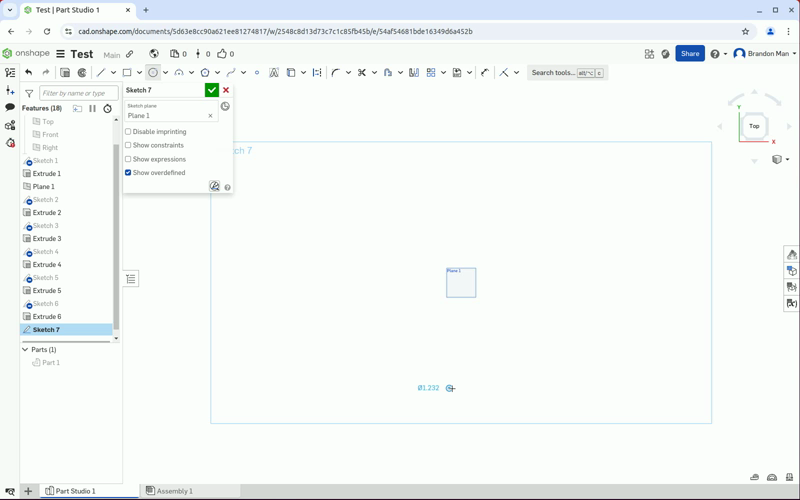
click(452, 388)
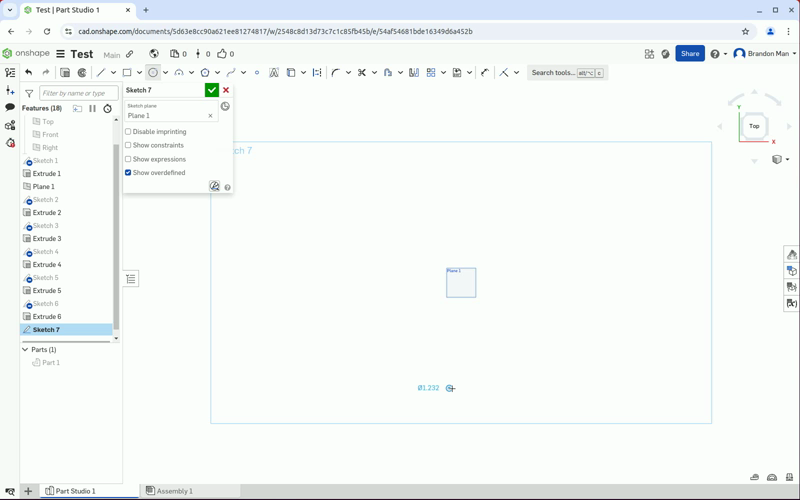
key(esc)
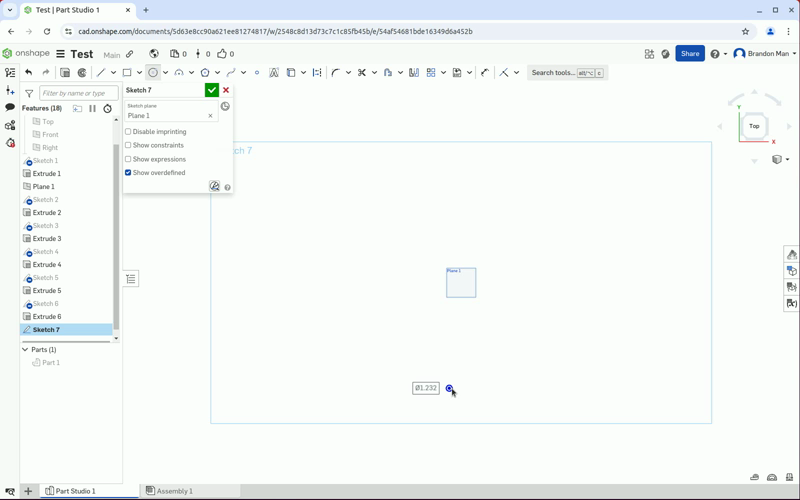
key(c)
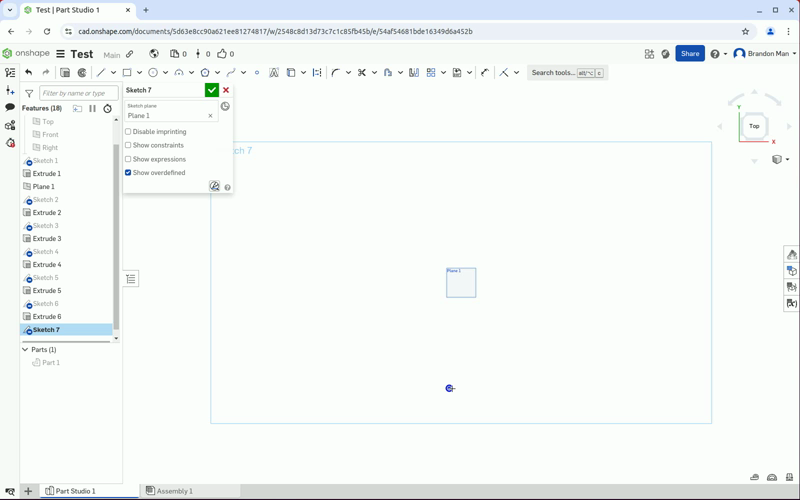
key_down(shift)
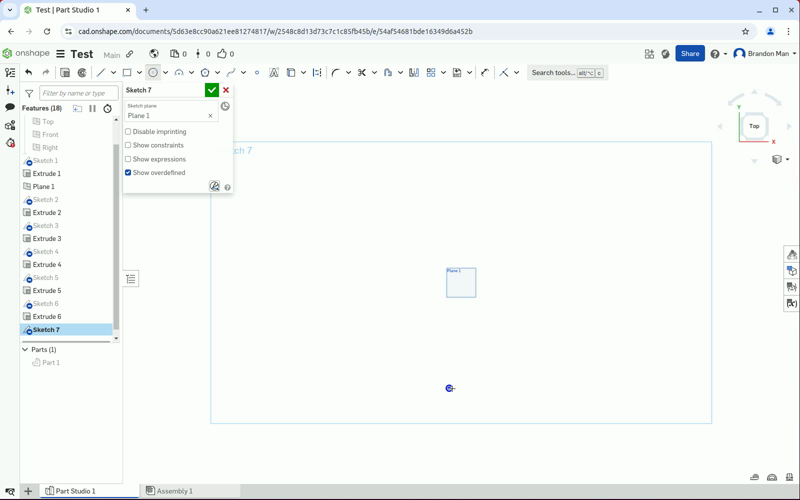
mouse_move(449, 388)
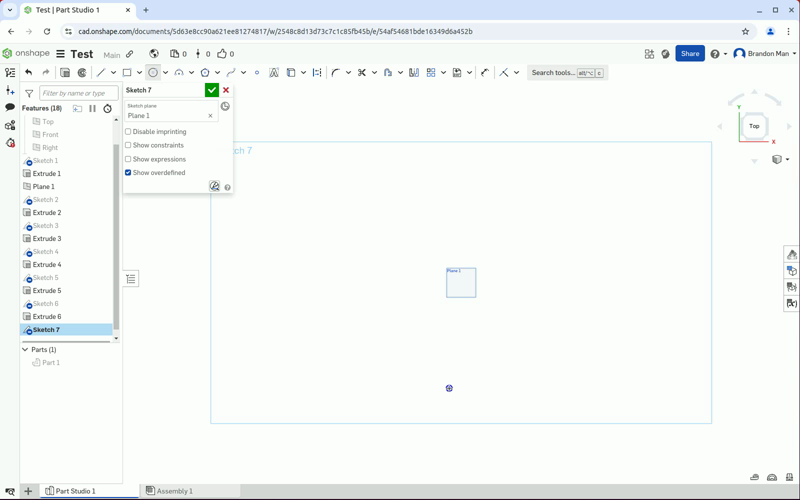
scroll(6)
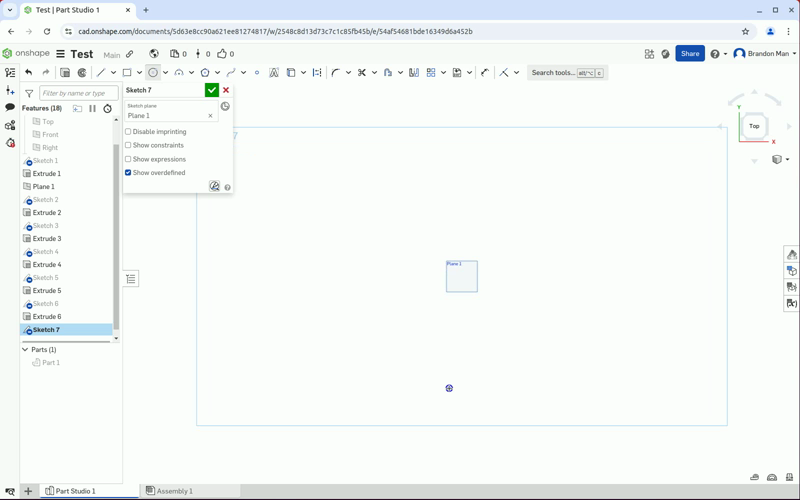
scroll(6)
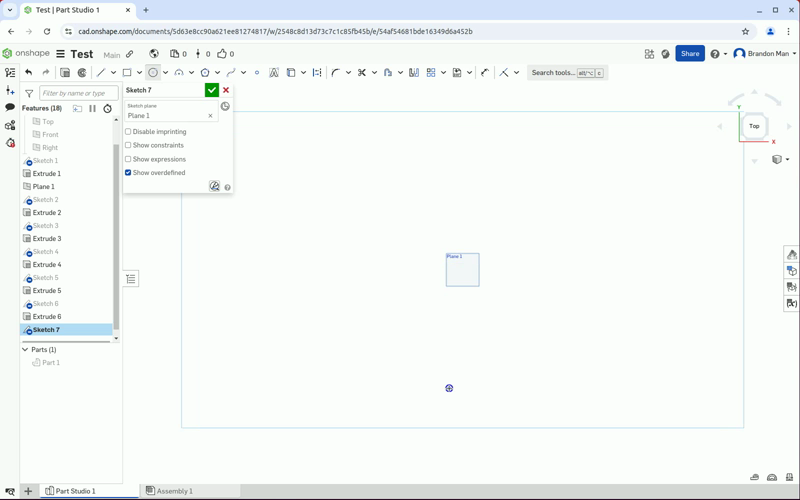
scroll(6)
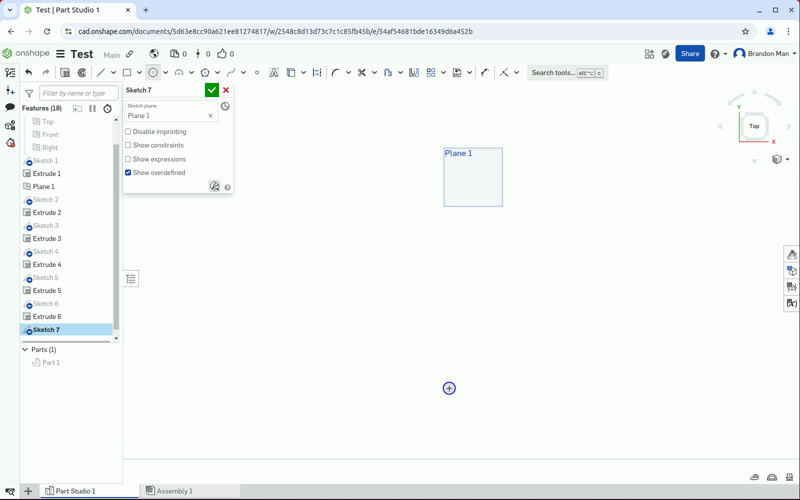
scroll(6)
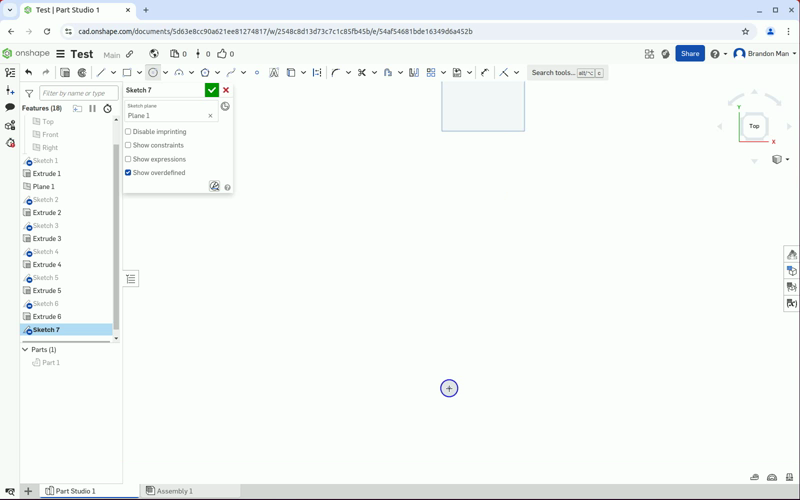
scroll(6)
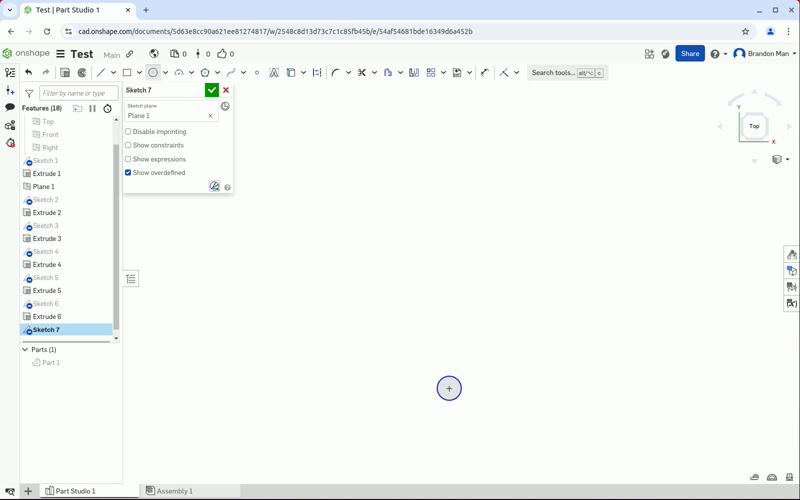
scroll(6)
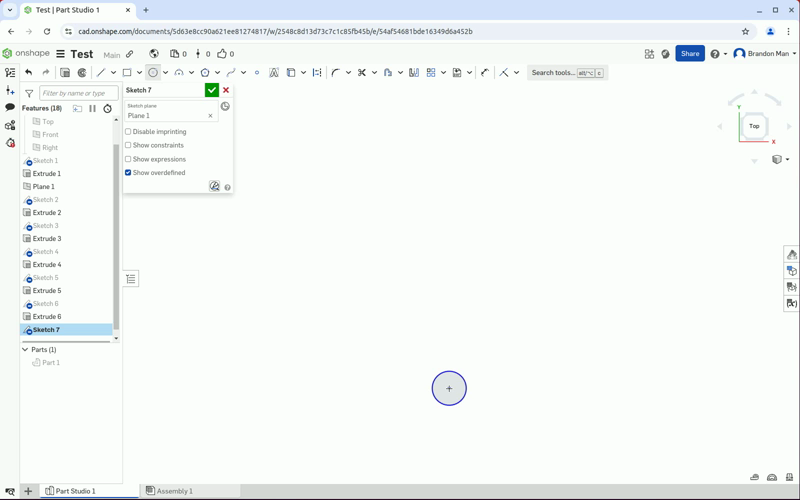
scroll(6)
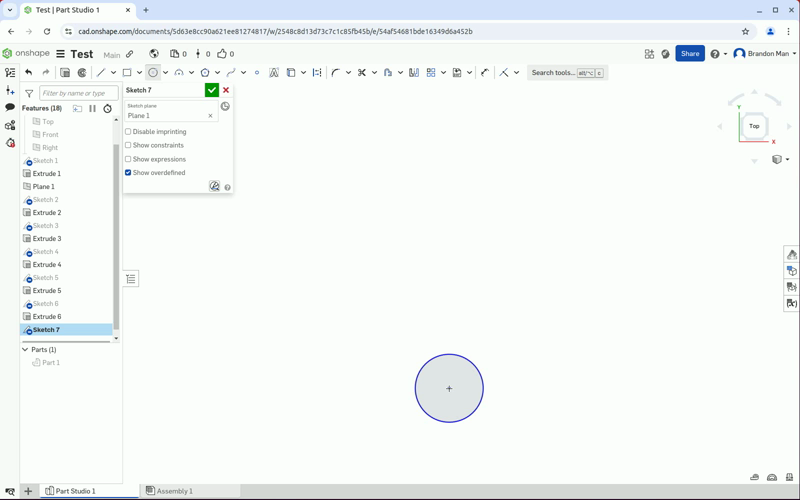
click(449, 388)
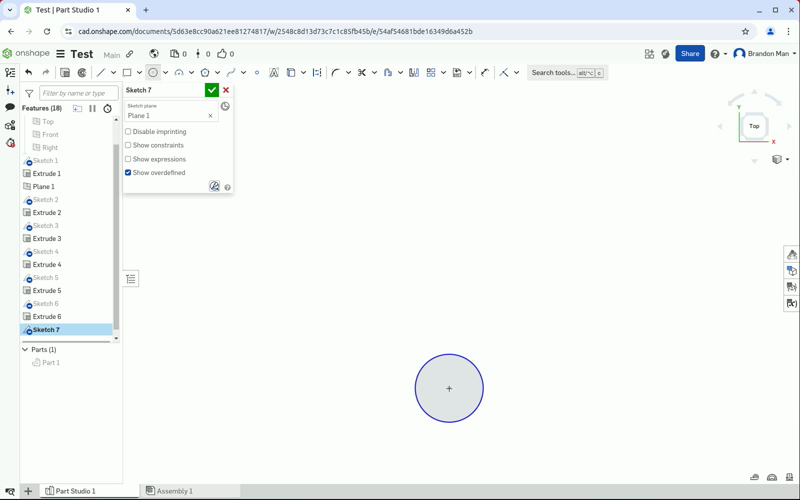
scroll(-6)
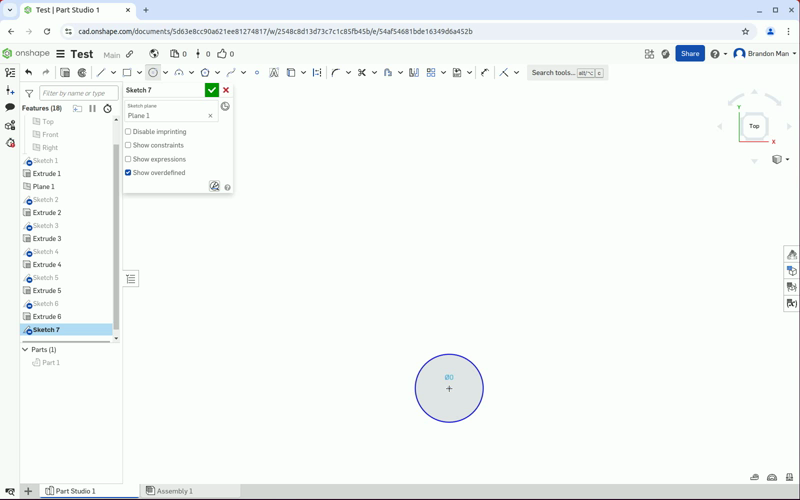
scroll(-6)
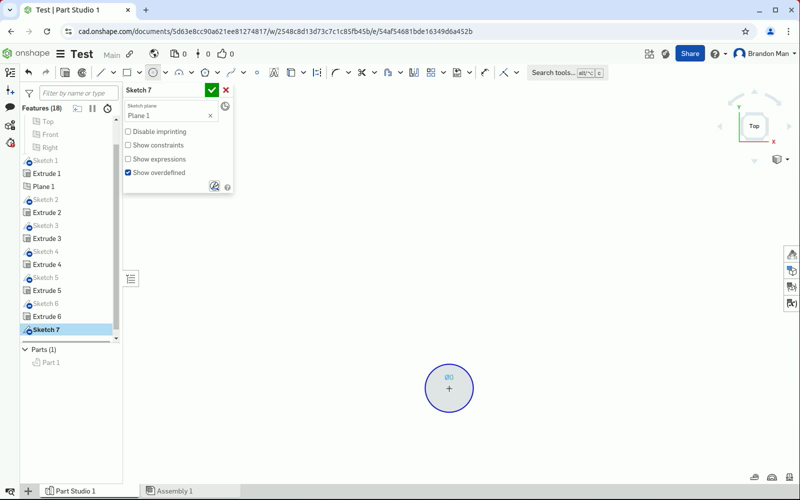
scroll(-6)
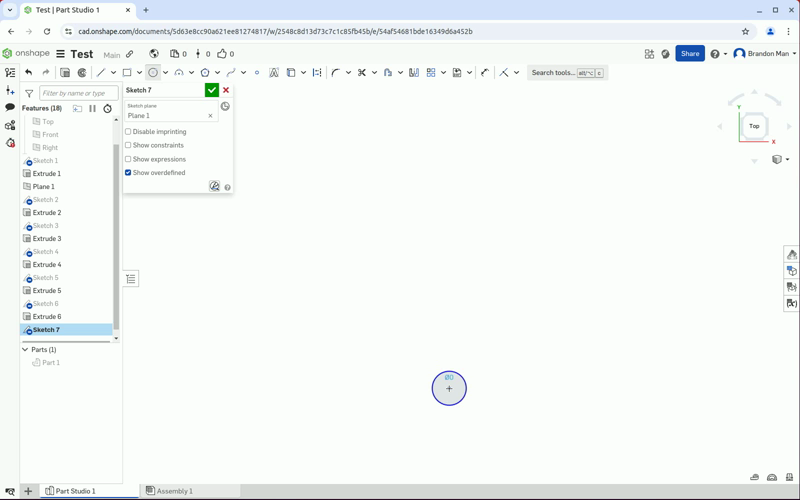
scroll(-6)
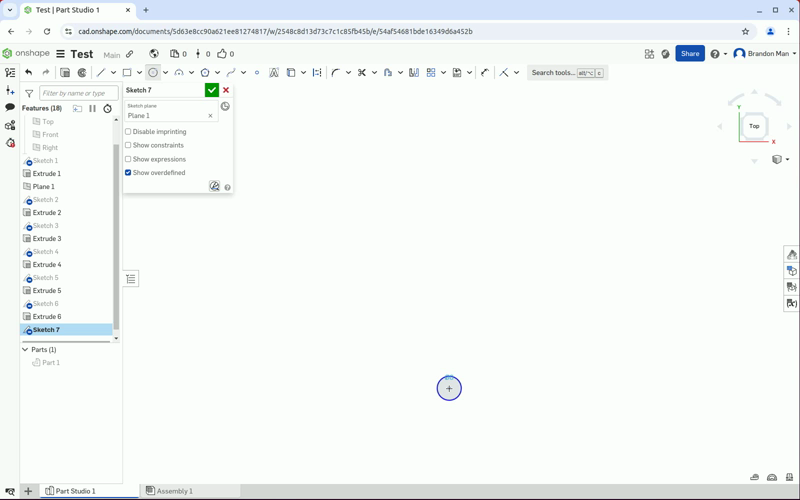
scroll(-6)
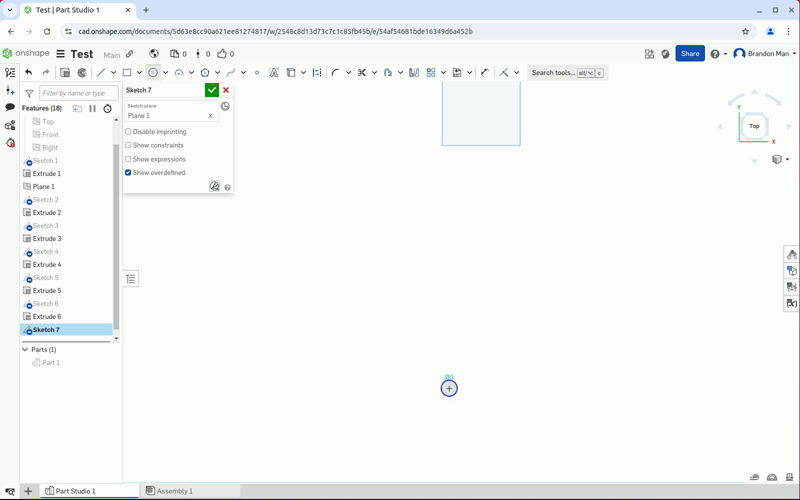
scroll(-6)
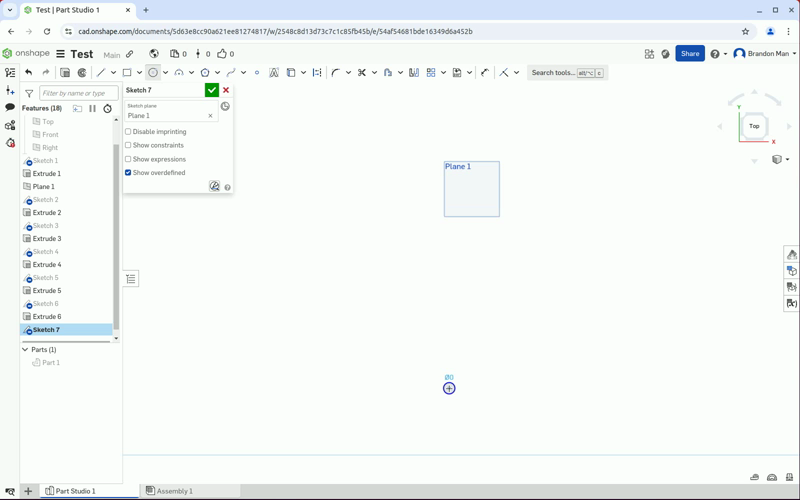
scroll(-6)
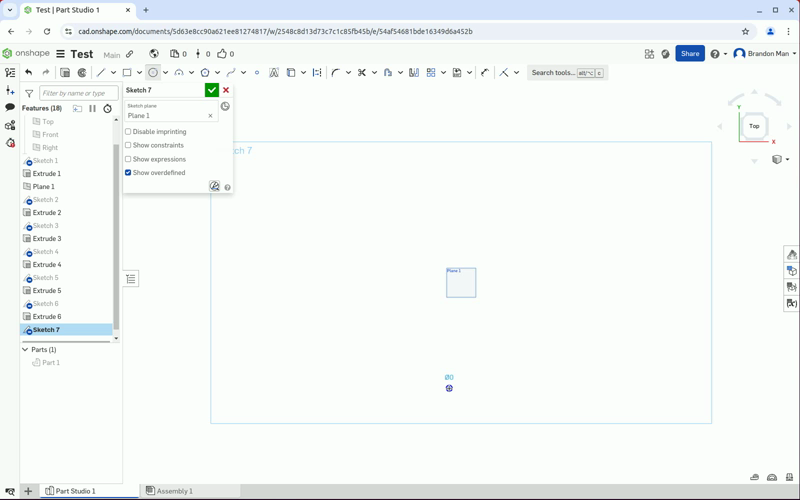
key_up(shift)
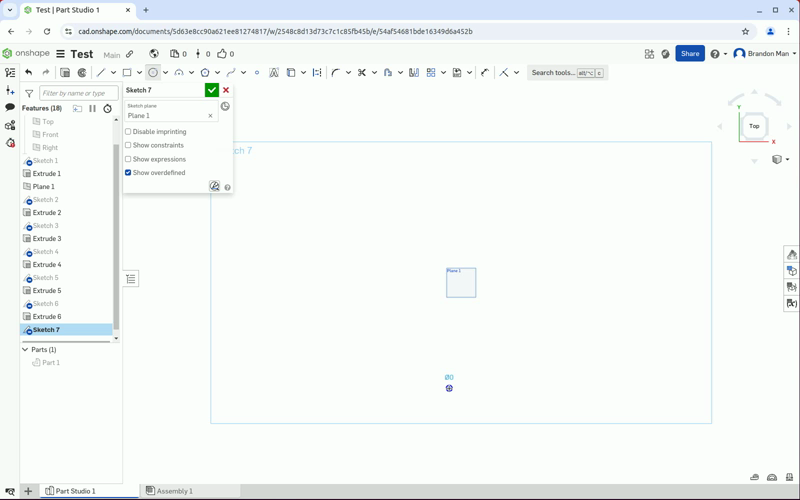
mouse_move(451, 388)
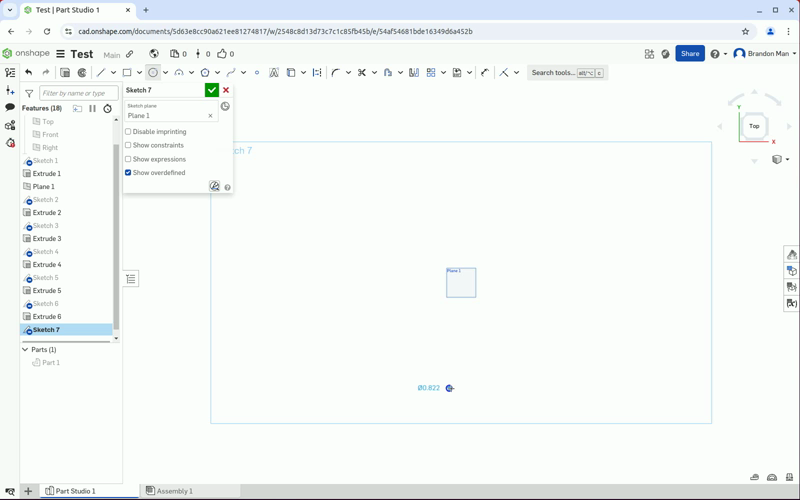
scroll(6)
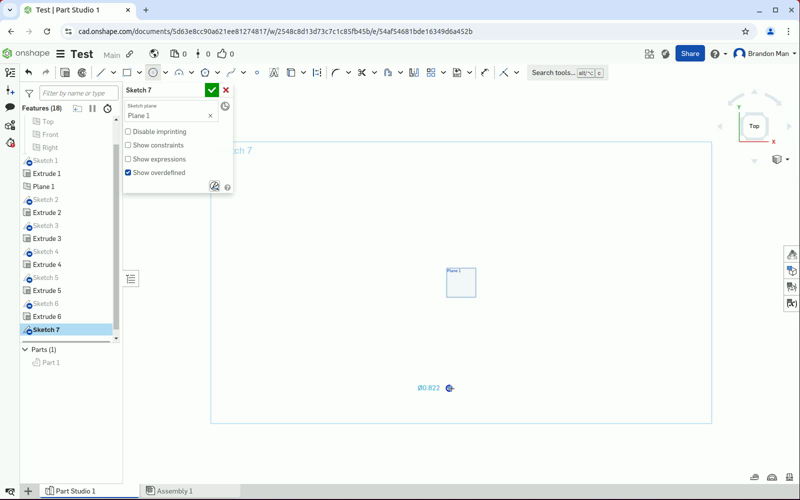
scroll(6)
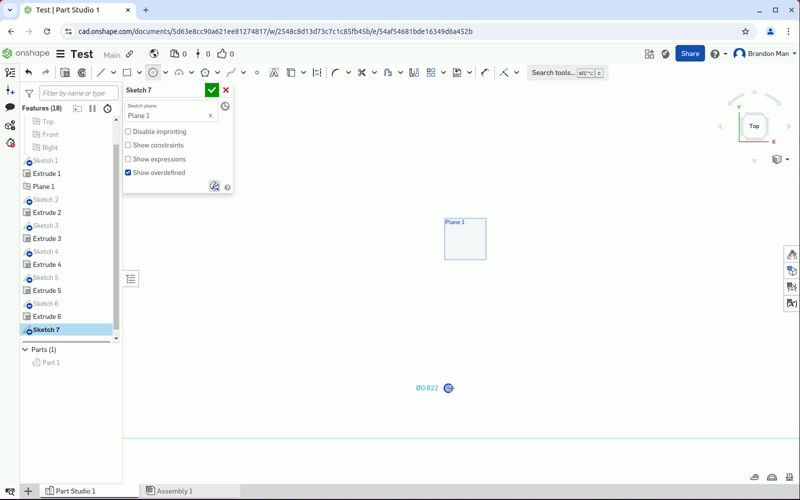
scroll(6)
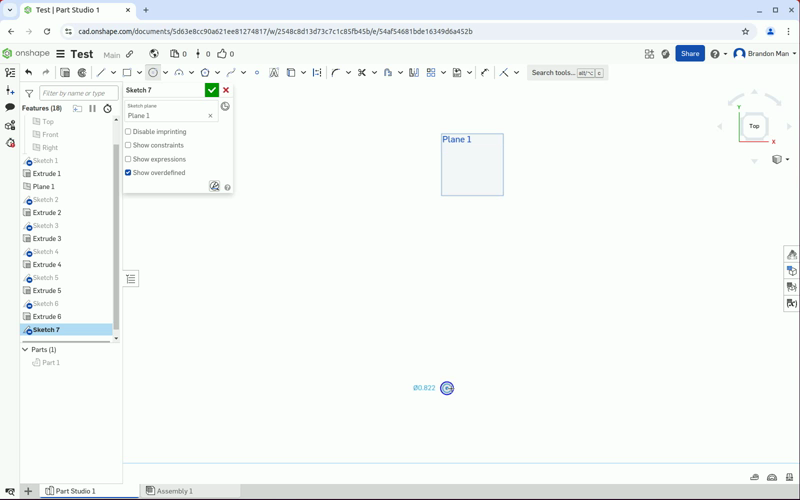
scroll(6)
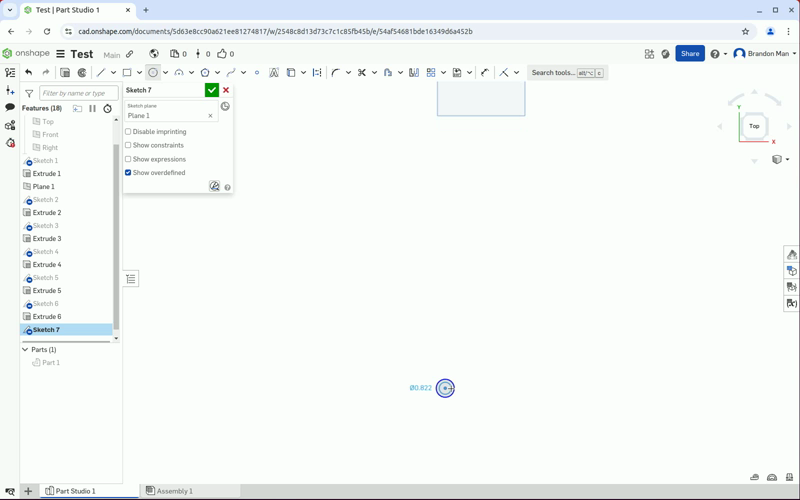
scroll(6)
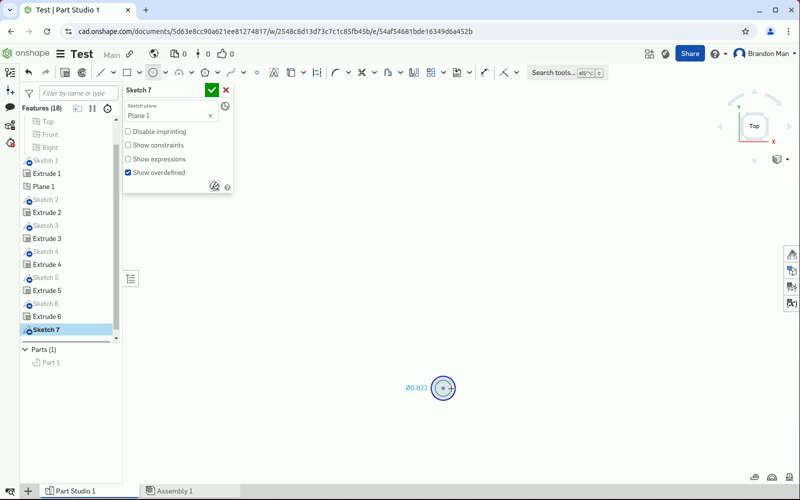
scroll(6)
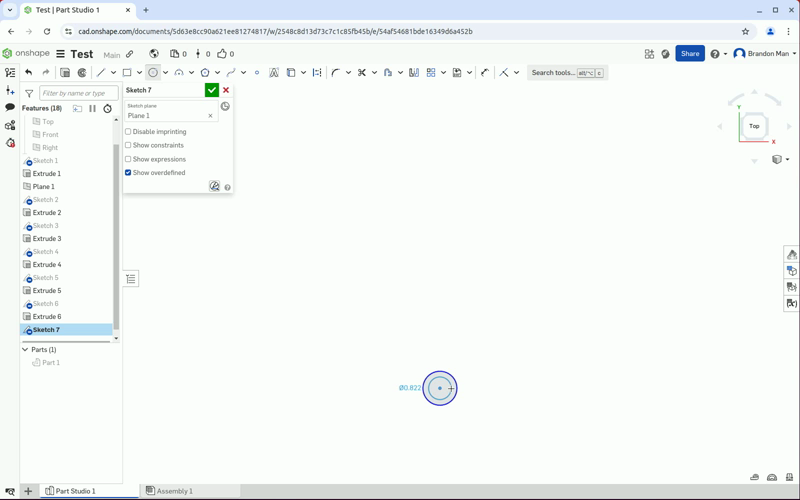
scroll(6)
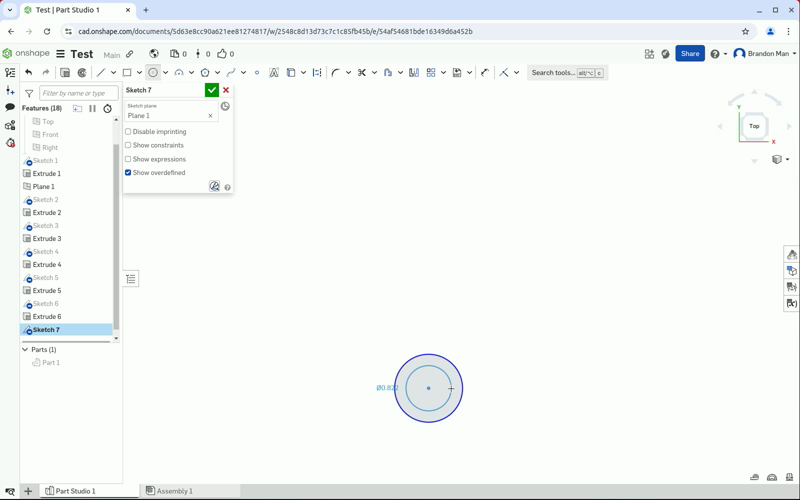
click(451, 388)
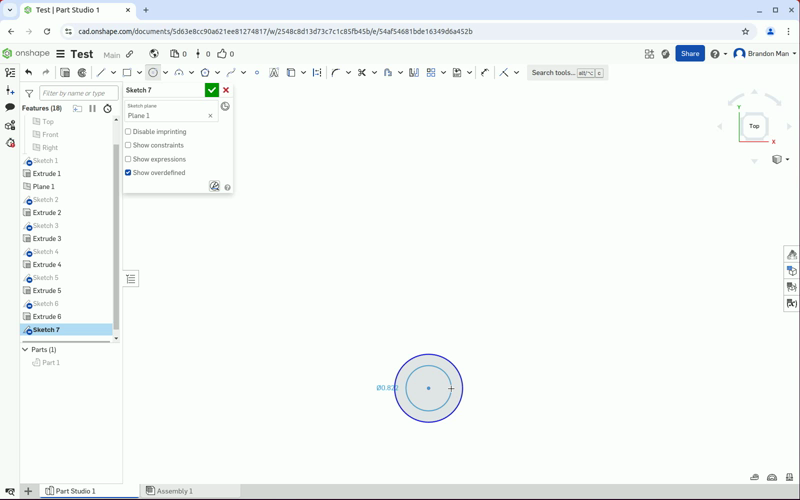
scroll(-6)
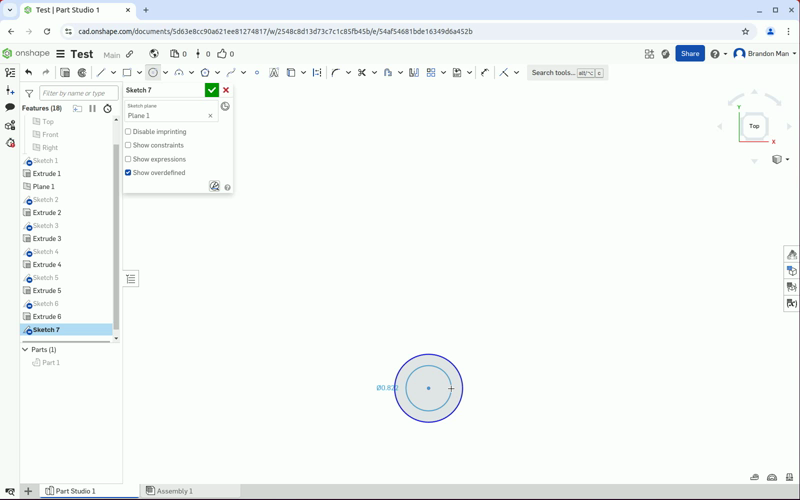
scroll(-6)
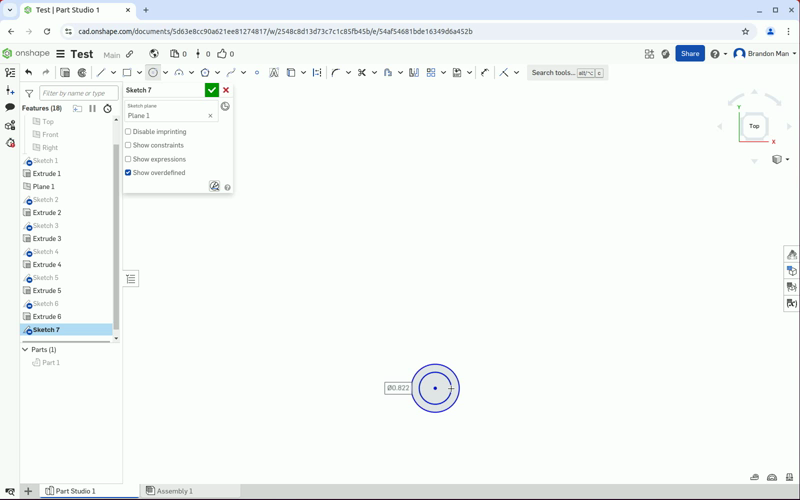
scroll(-6)
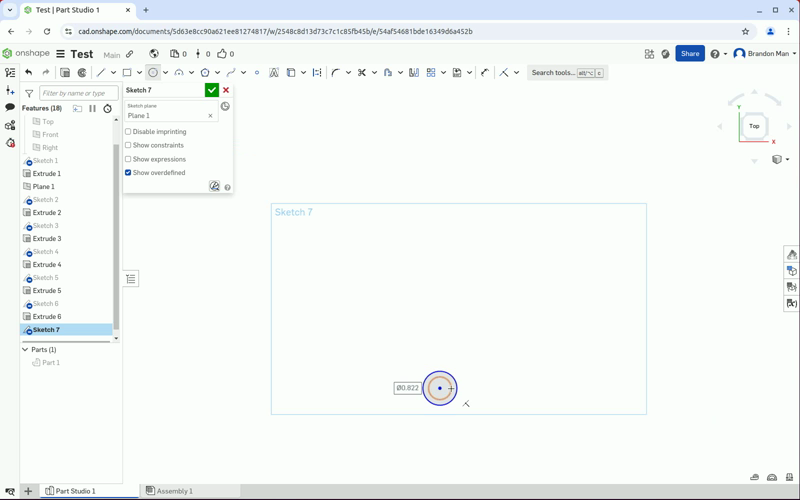
scroll(-6)
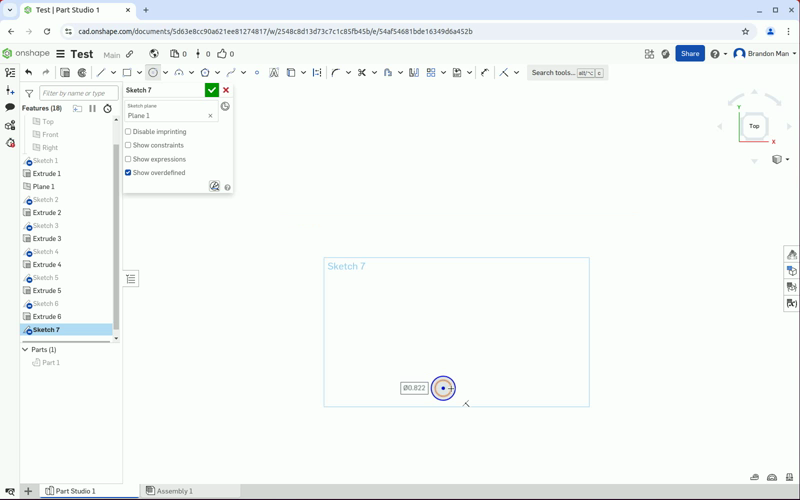
scroll(-6)
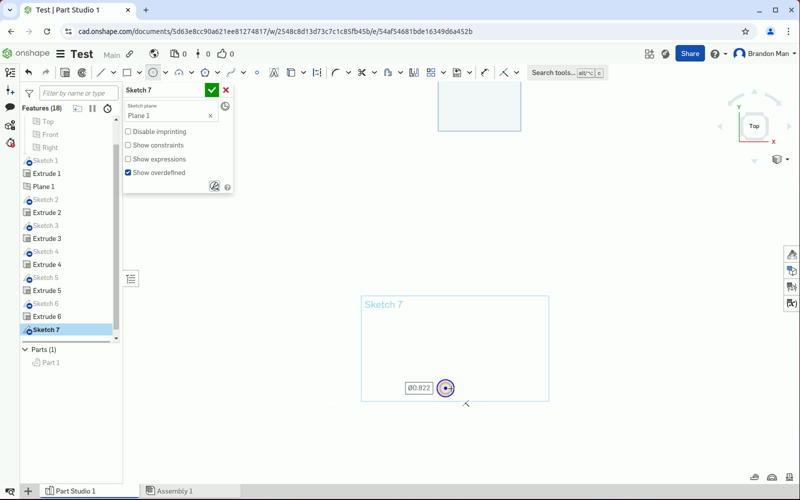
scroll(-6)
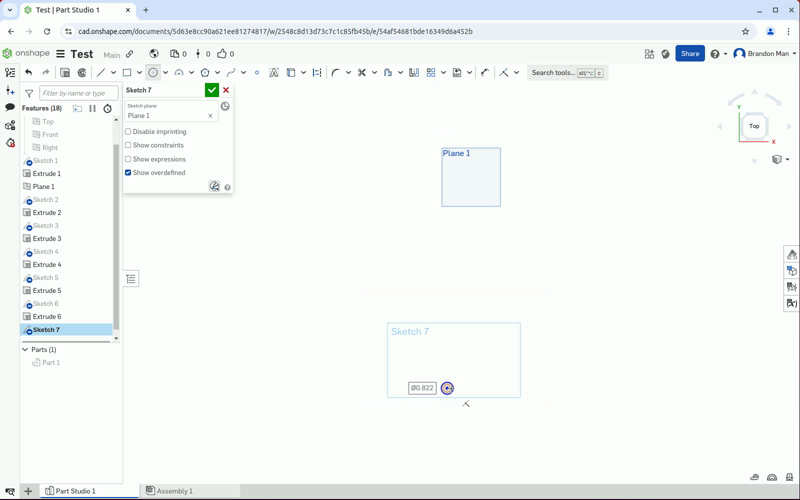
scroll(-6)
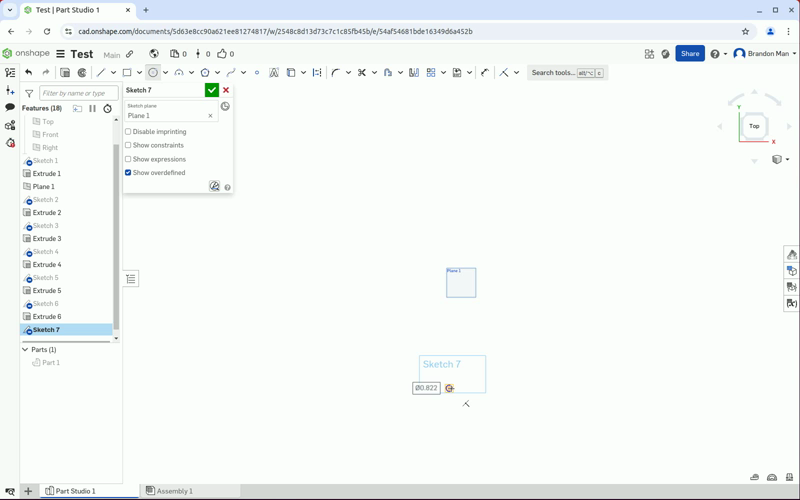
key(esc)
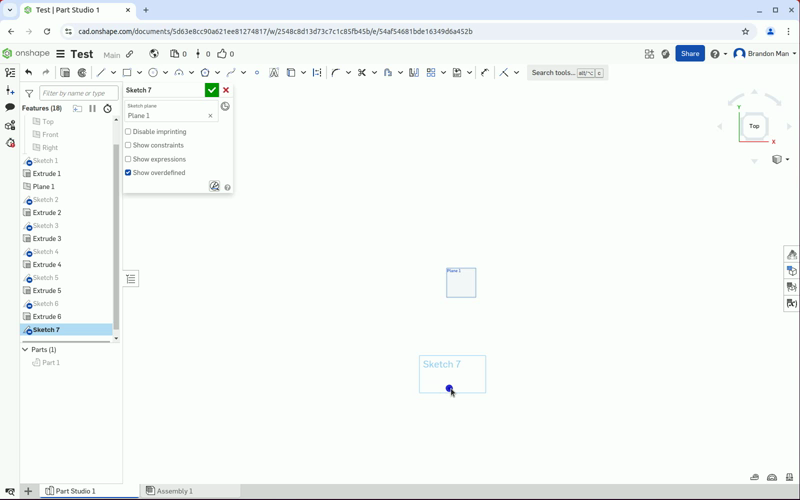
mouse_move(451, 387)
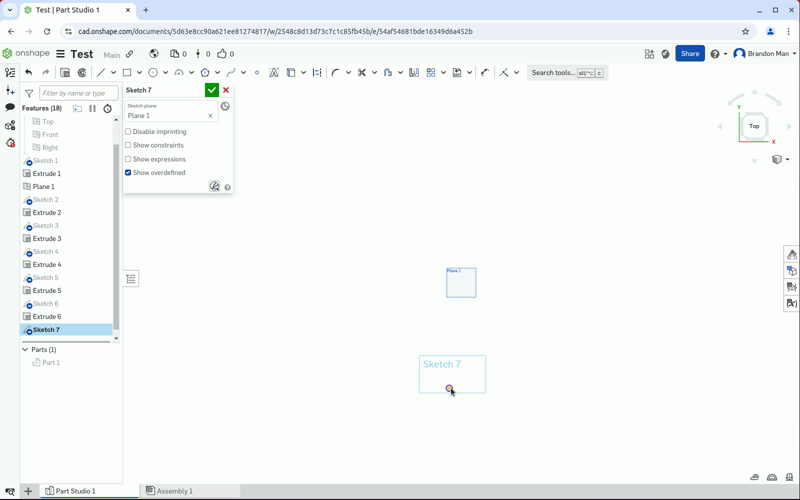
scroll(6)
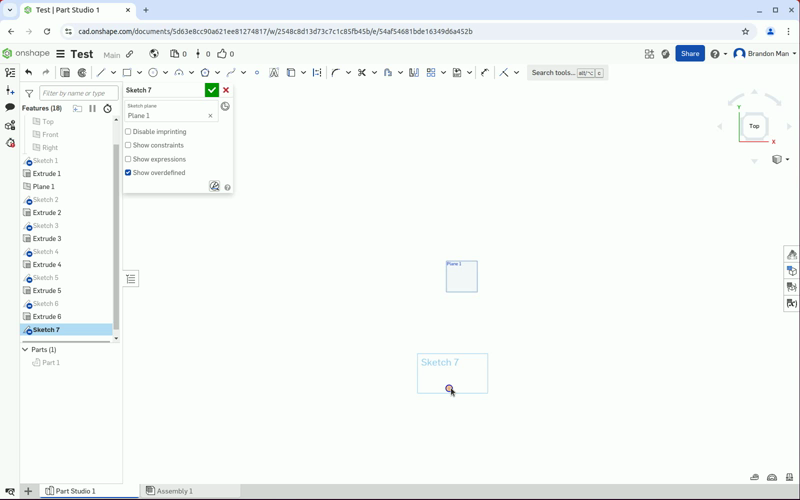
scroll(6)
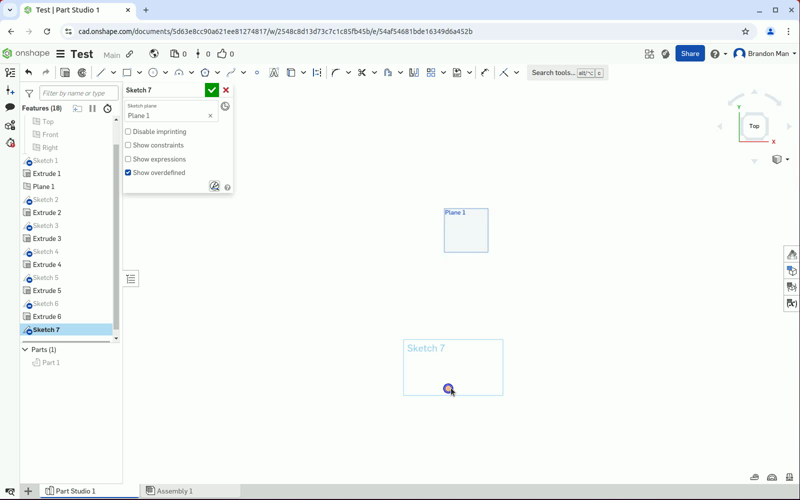
scroll(6)
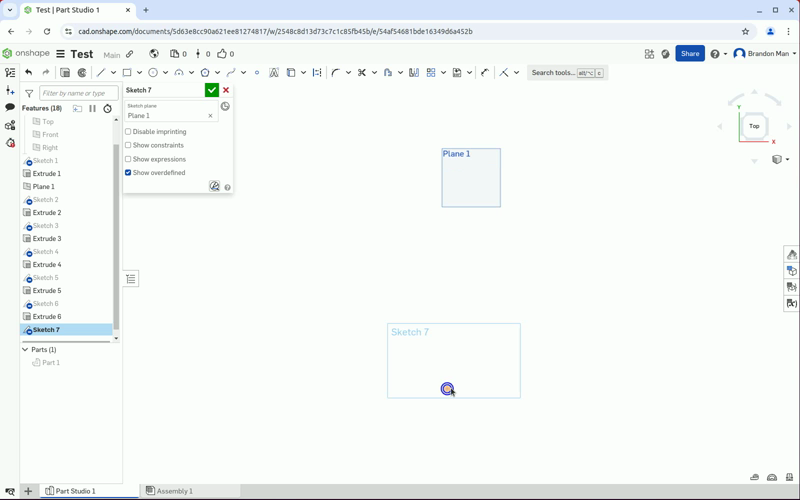
scroll(6)
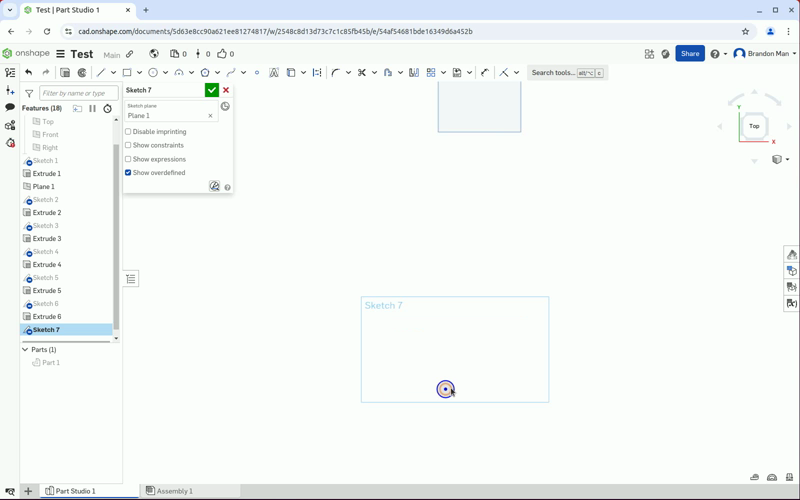
scroll(6)
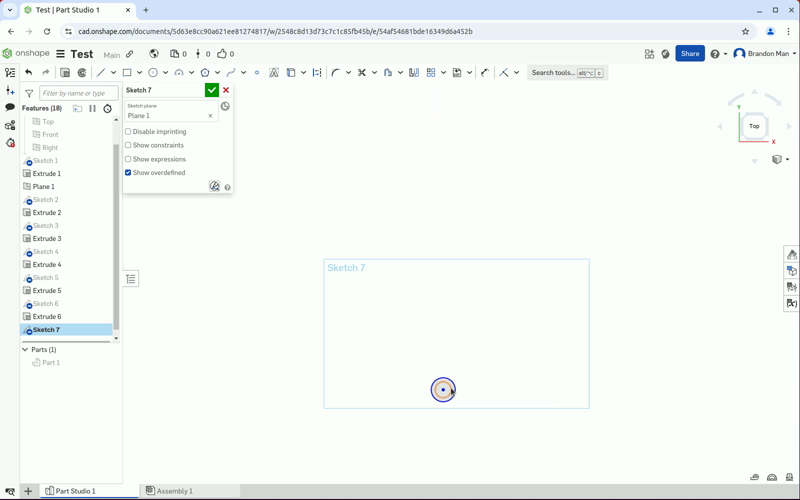
scroll(6)
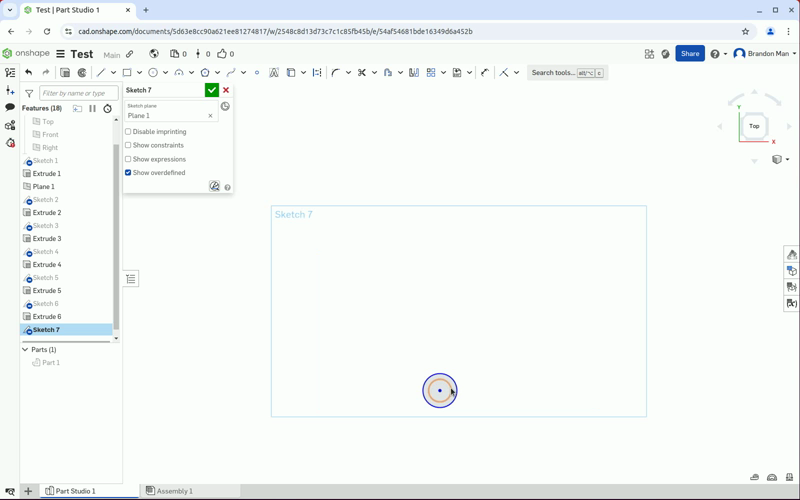
scroll(6)
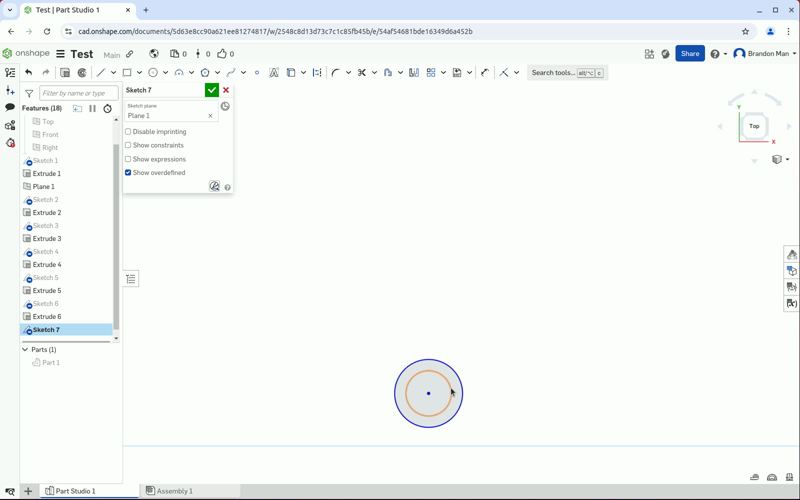
click(451, 387)
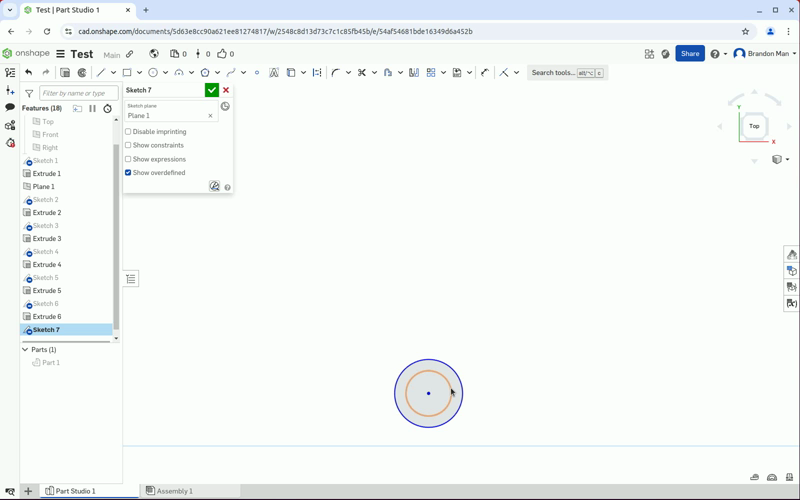
scroll(-6)
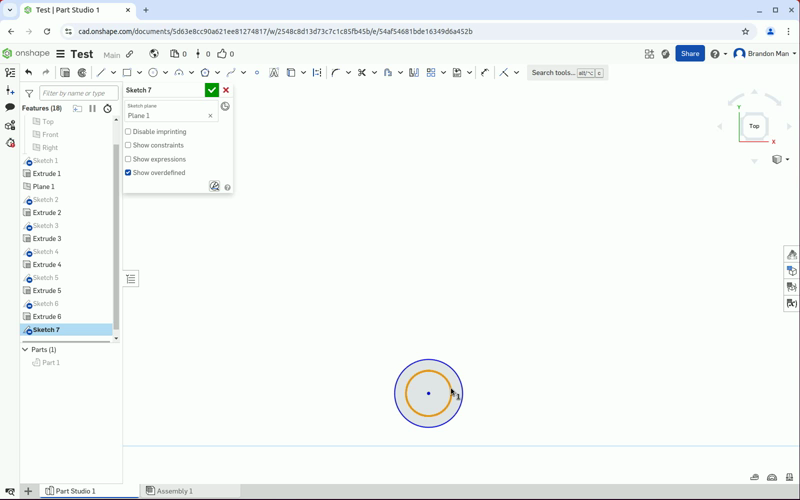
scroll(-6)
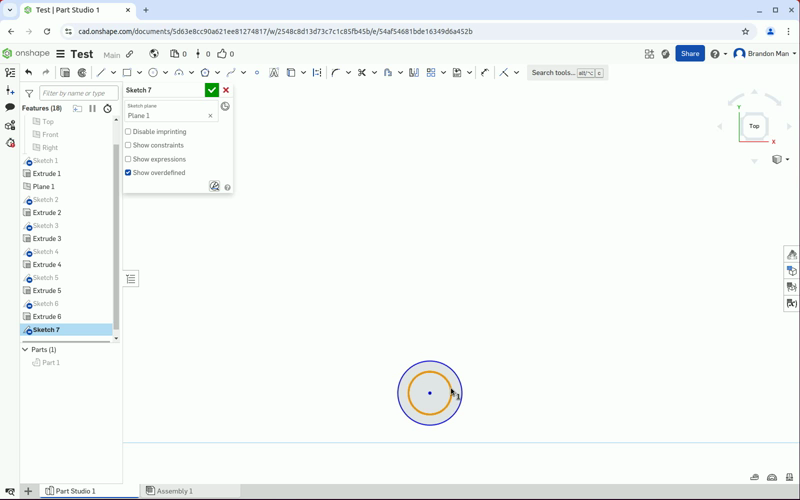
scroll(-6)
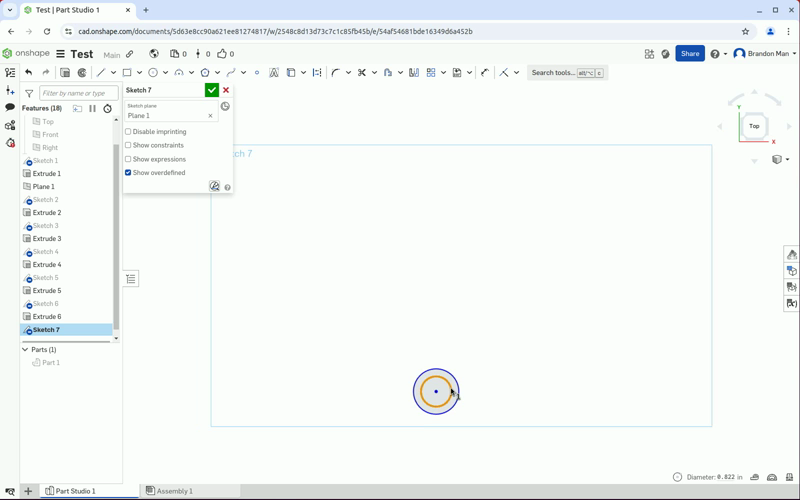
scroll(-6)
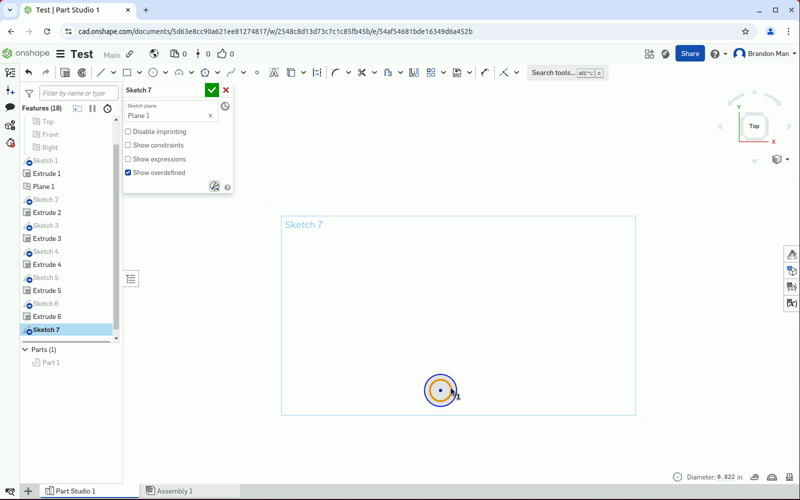
scroll(-6)
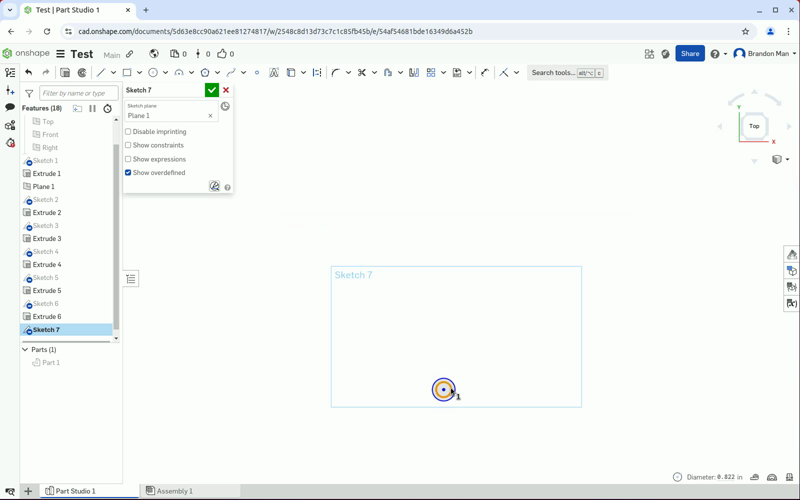
scroll(-6)
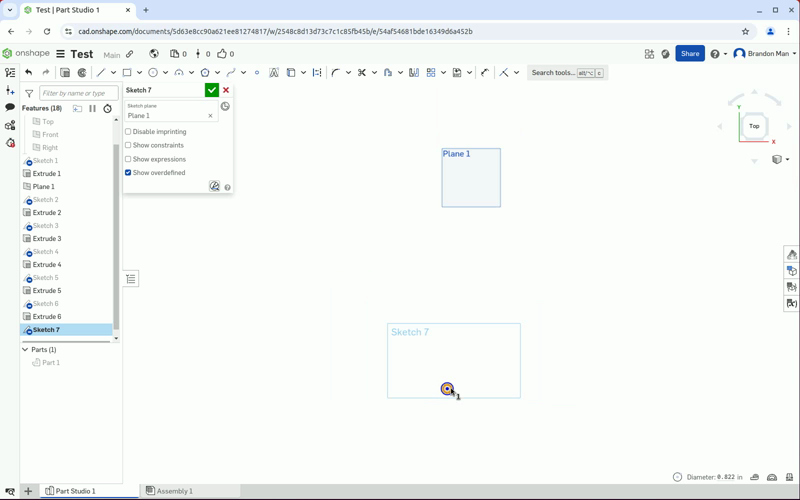
scroll(-6)
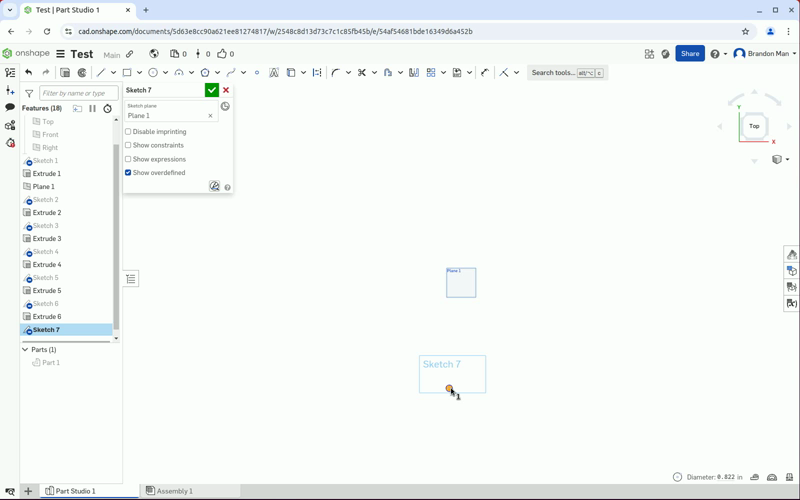
mouse_move(73, 352)
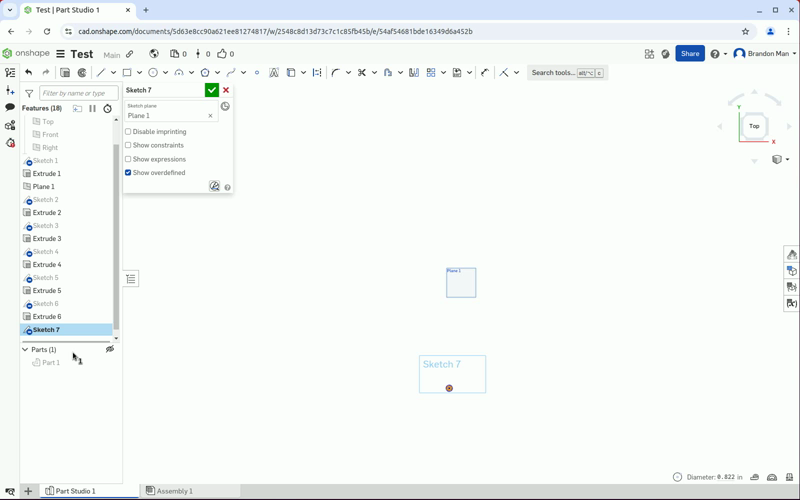
key(shift+y)
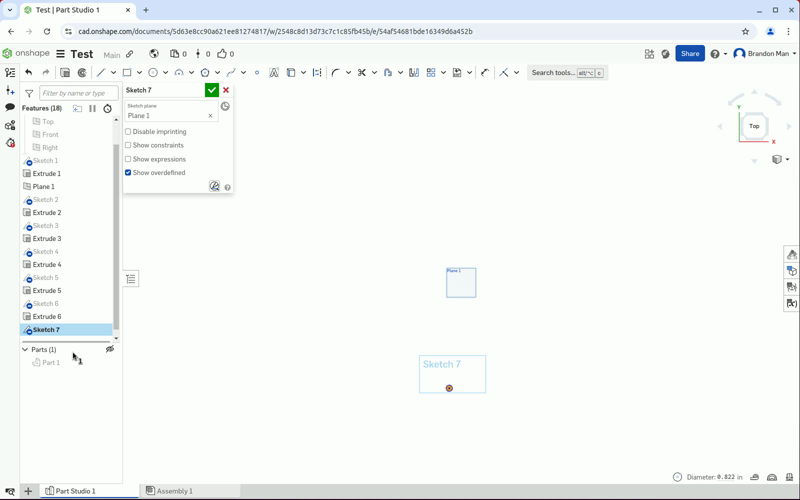
key(shift+e)
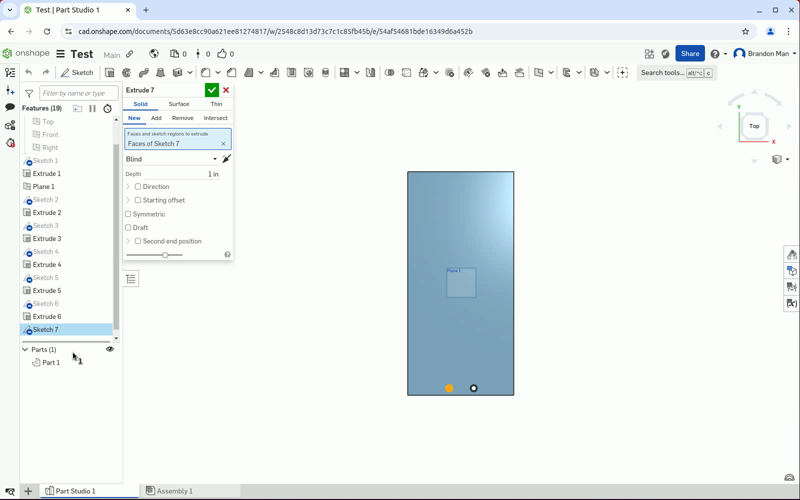
mouse_move(143, 106)
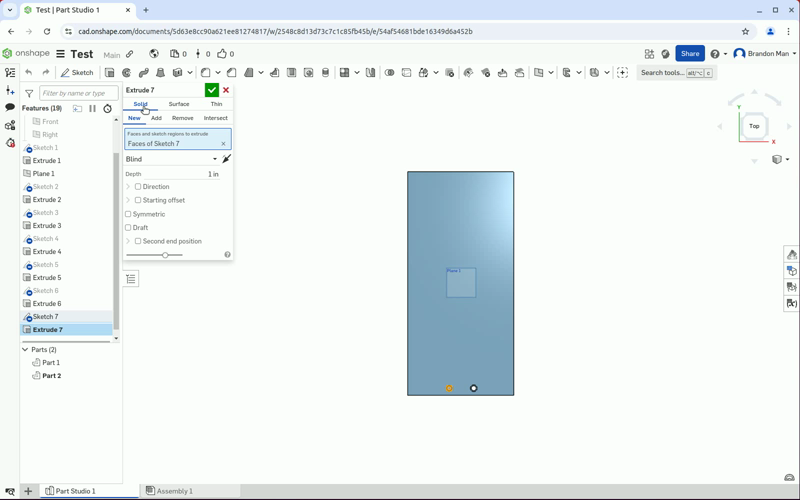
click(143, 106)
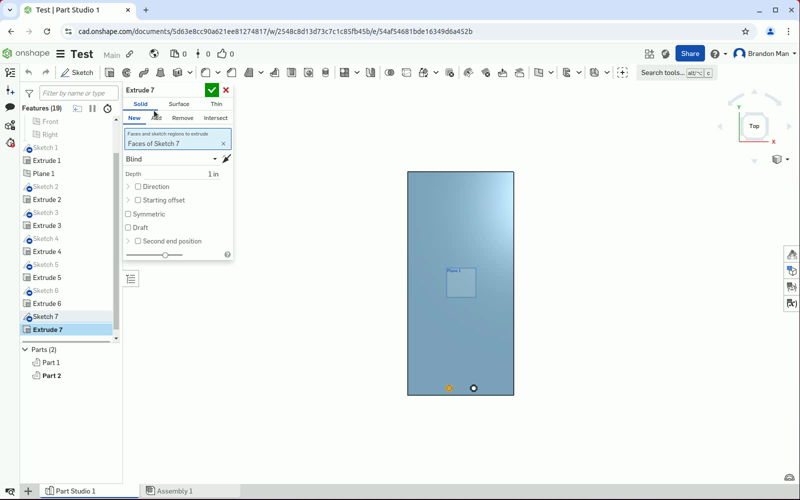
mouse_move(186, 120)
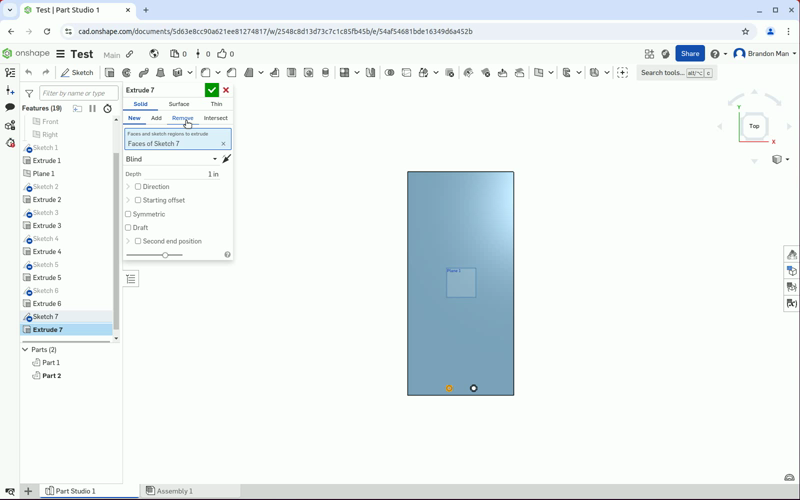
click(186, 120)
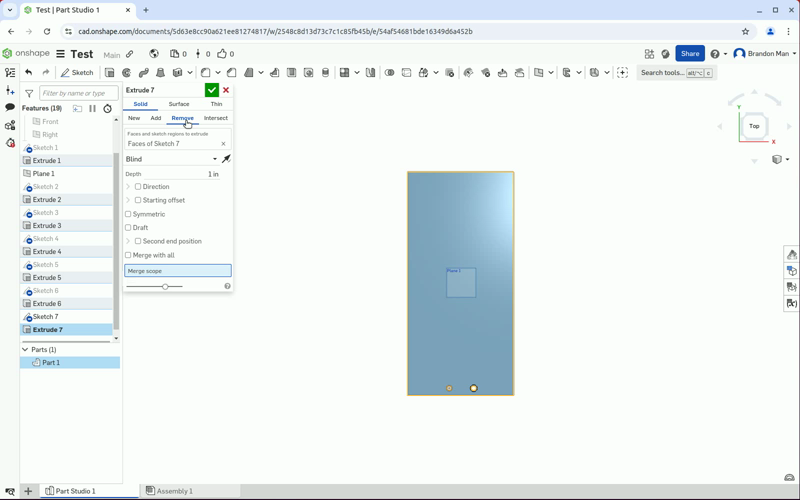
key(tab, 4)
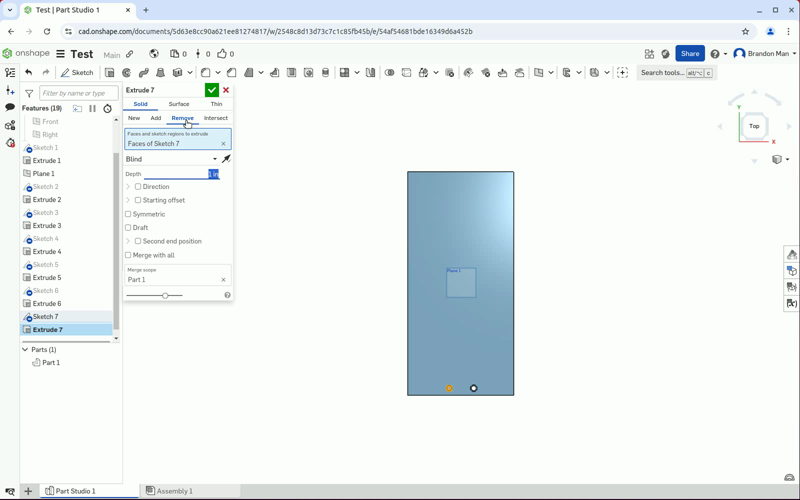
text(0.722)
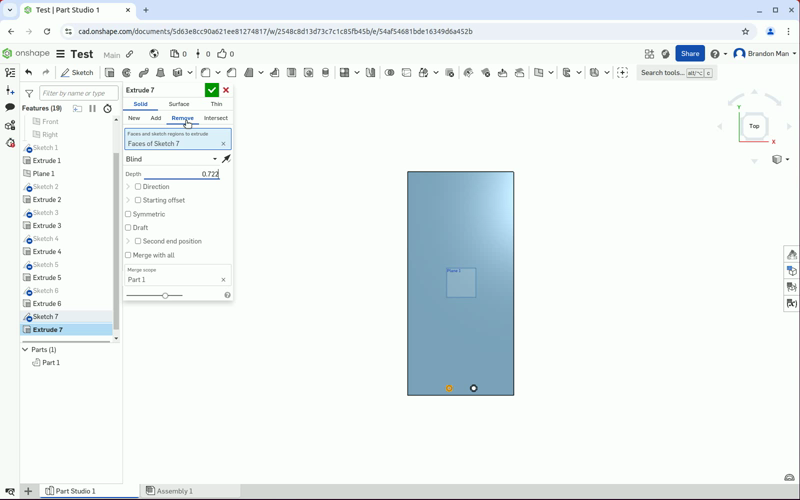
key(tab, 6)
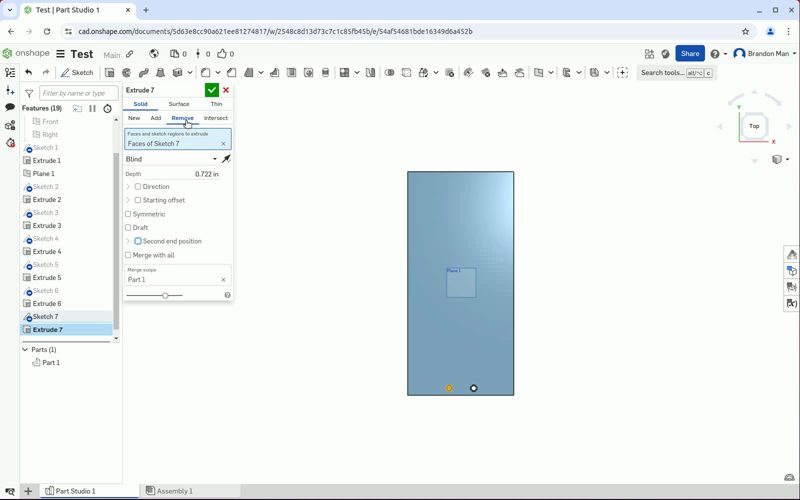
key(space)
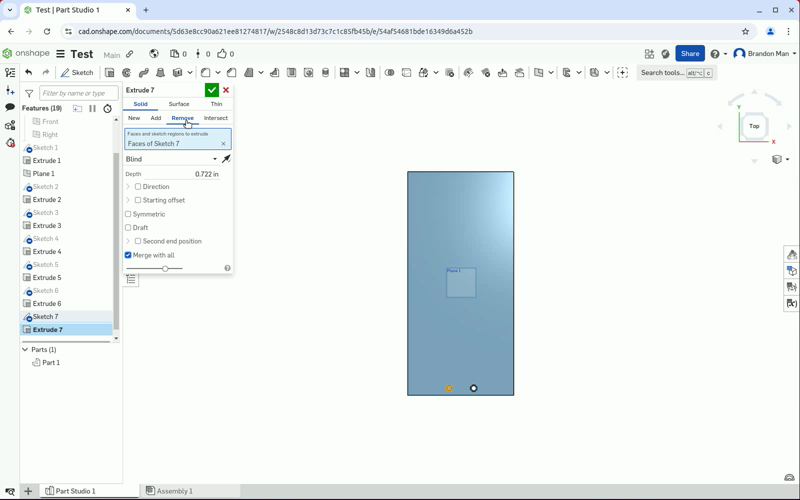
key(enter)
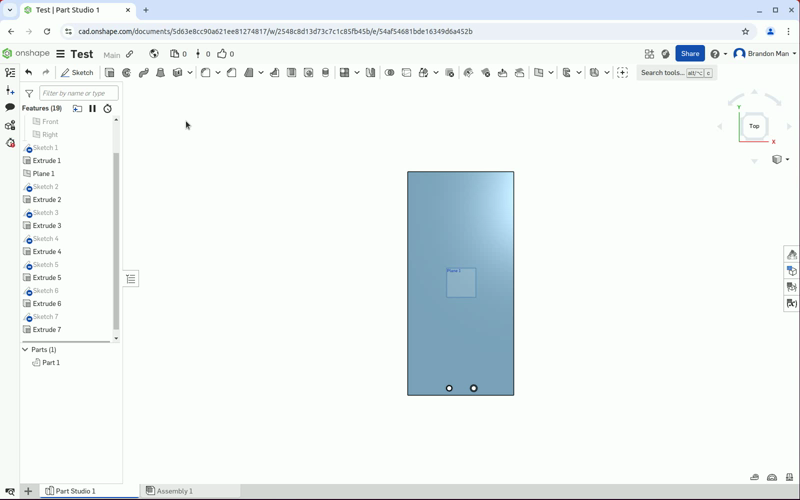
key(shift+h)
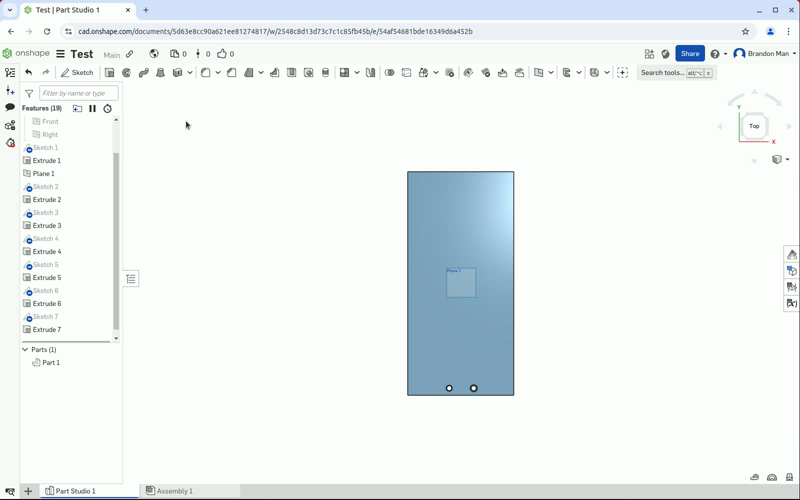
key(shift+h)
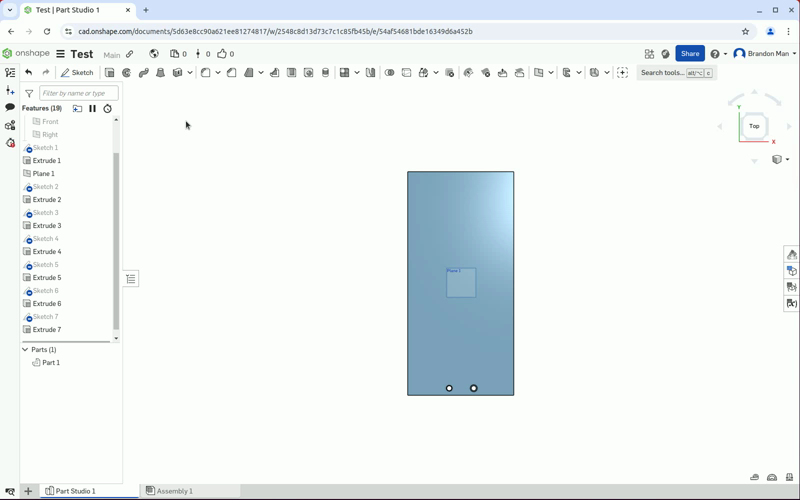
key(shift+7)
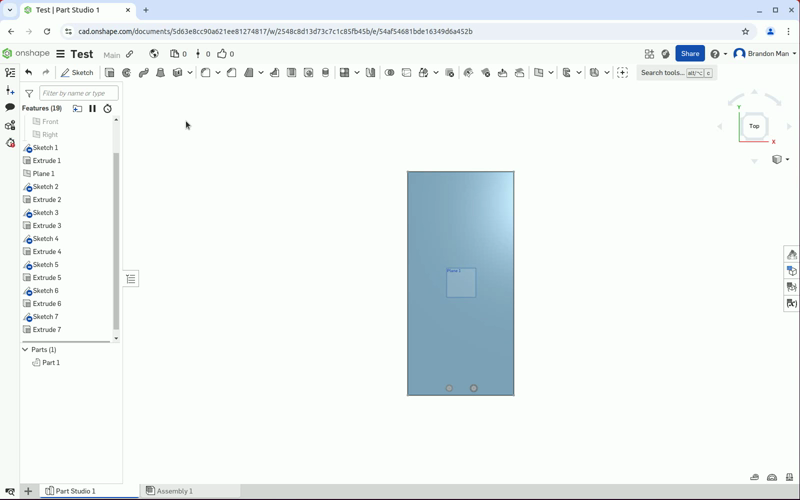
key(up, 3)
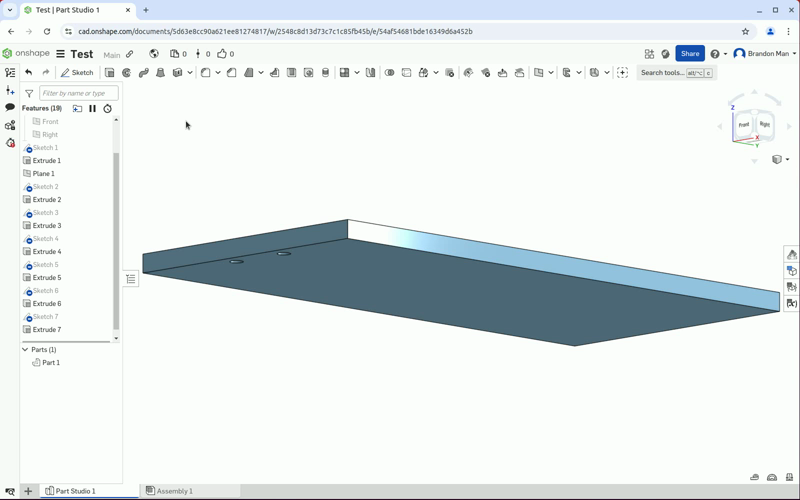
key(left, 3)
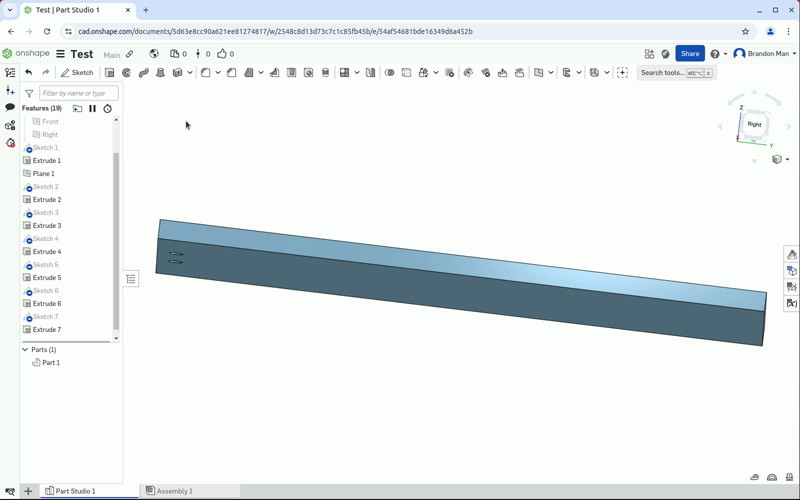
key(right, 3)
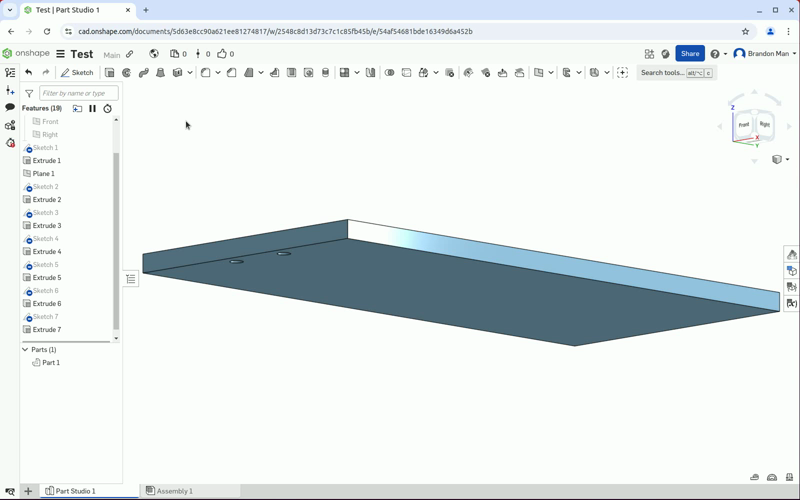
key(down, 3)
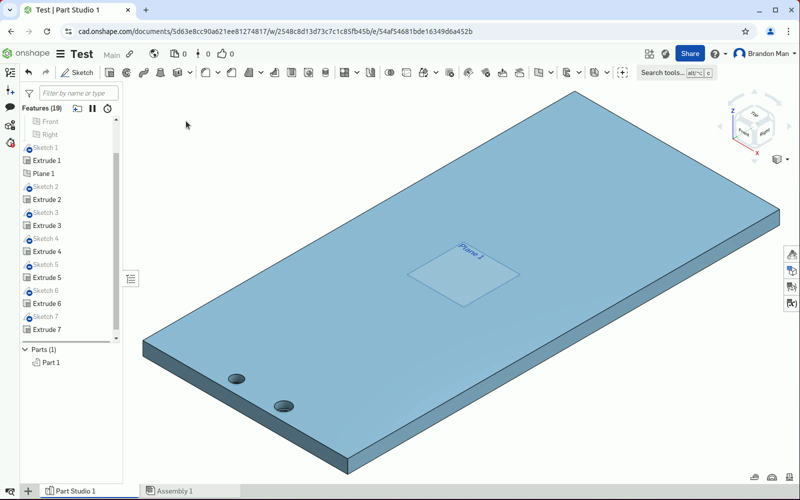
mouse_move(69, 150)
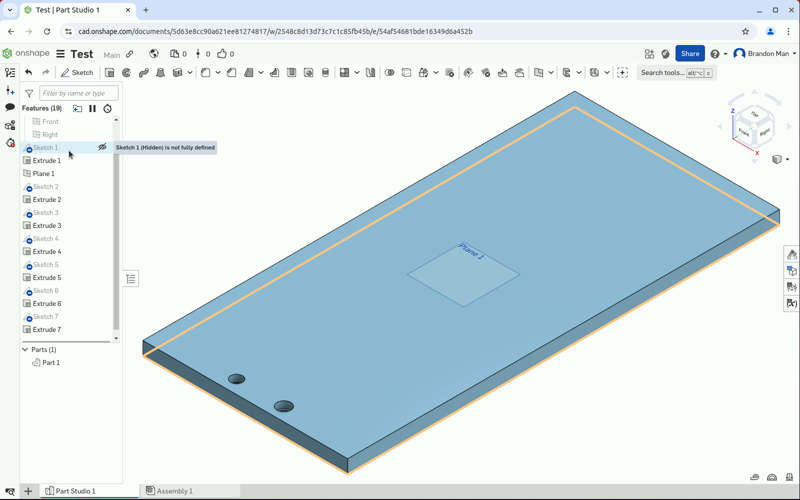
click(69, 150)